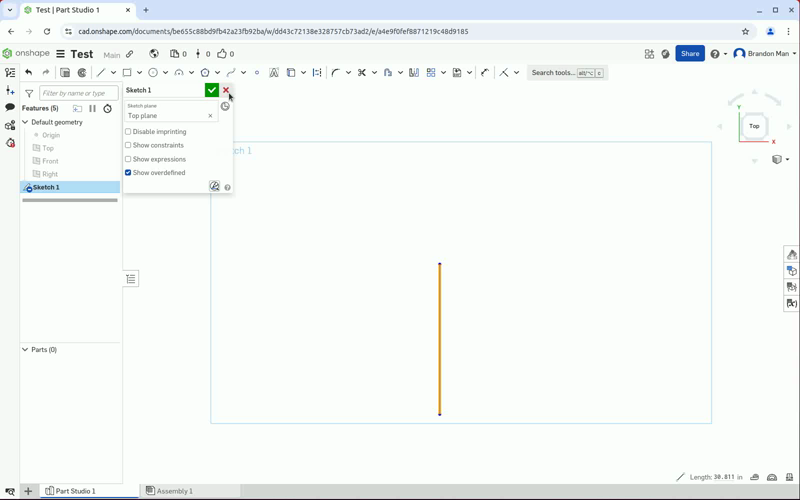
key(shift+h)
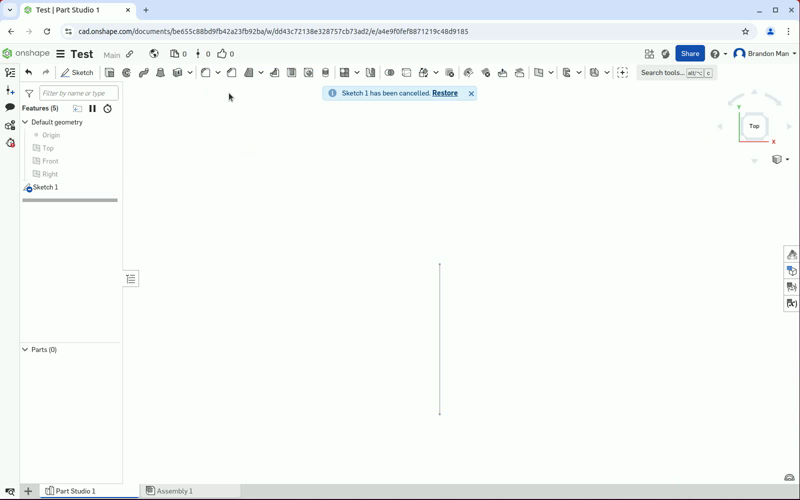
mouse_move(73, 352)
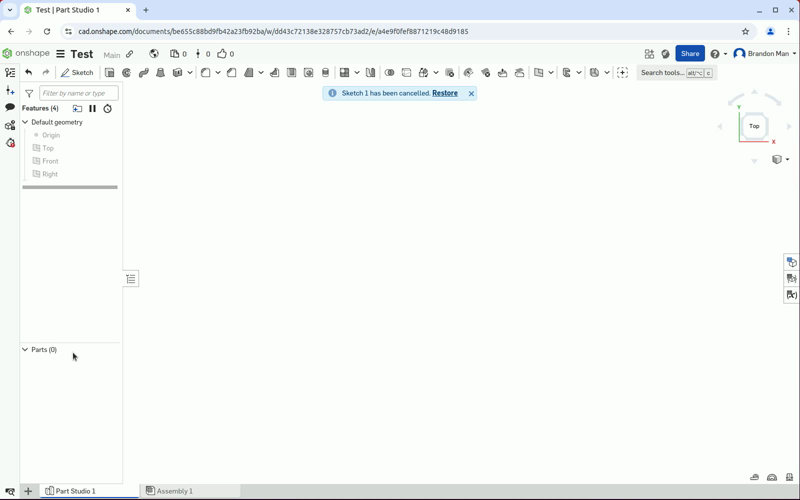
key(y)
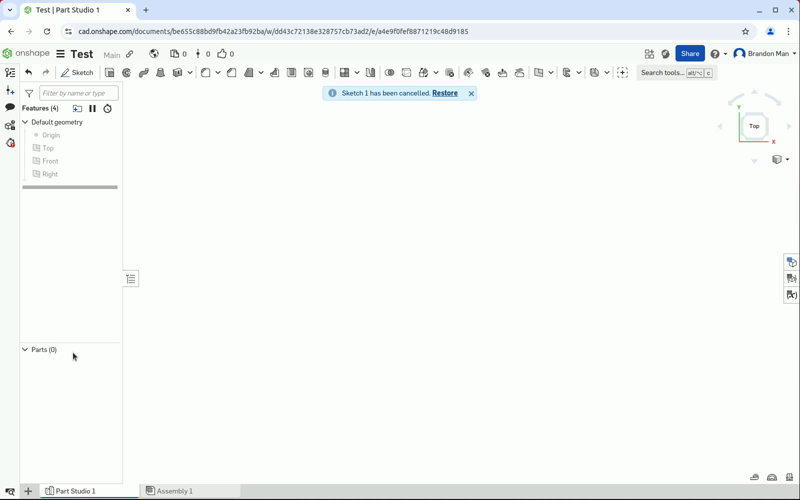
key(shift+p)
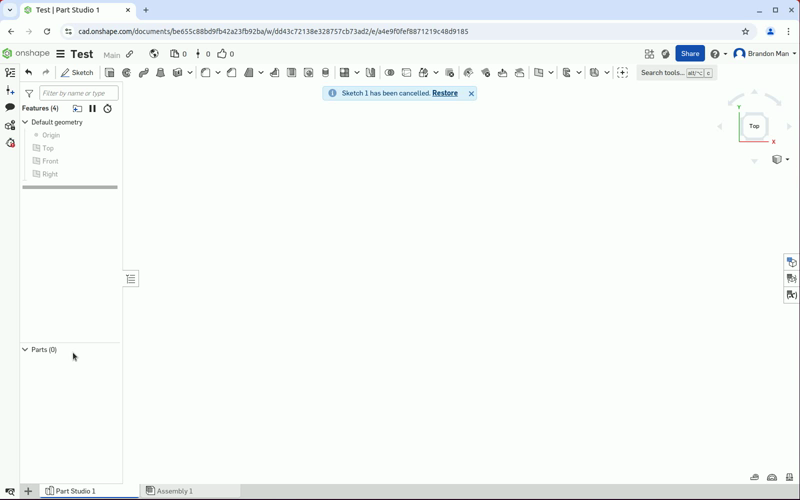
key(space)
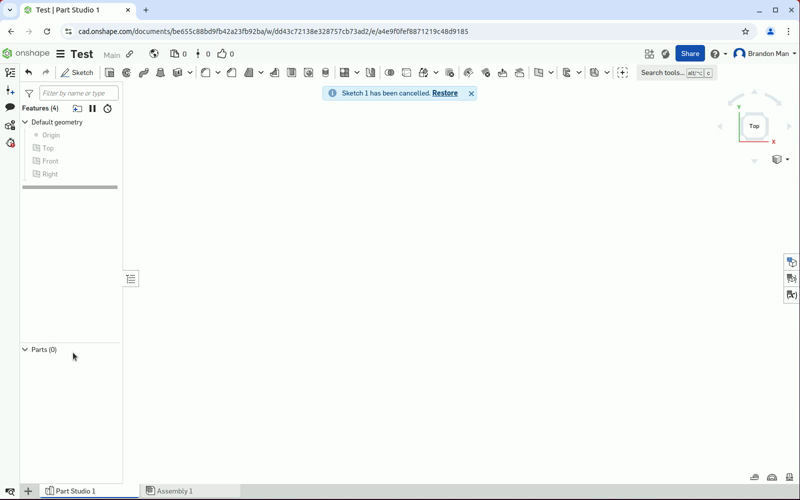
key_down(shift)
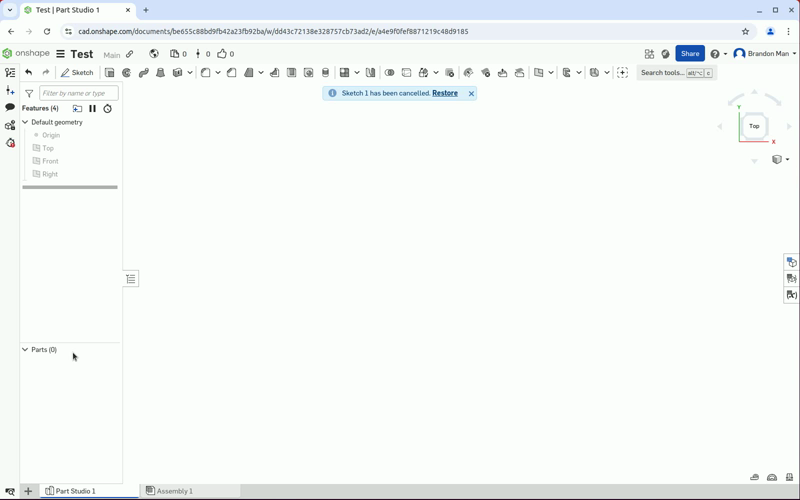
key(up)
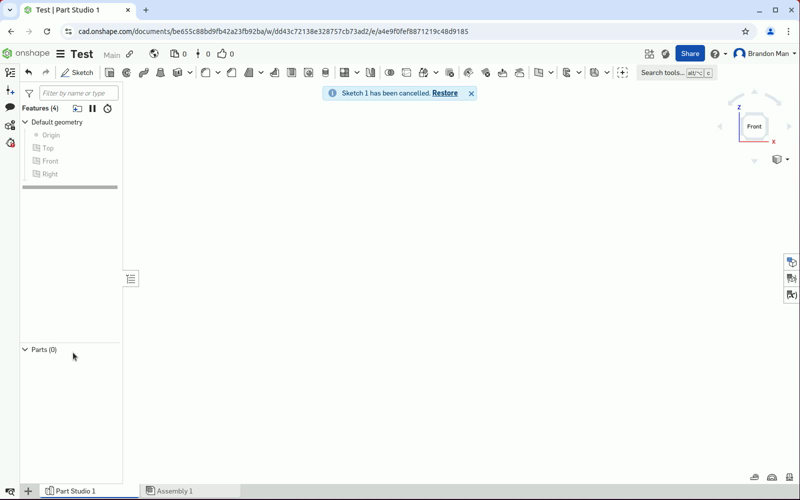
key_up(shift)
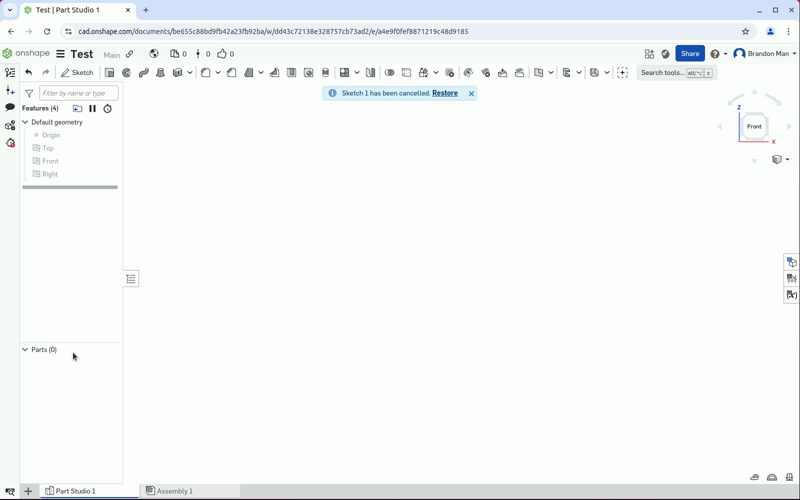
mouse_move(73, 352)
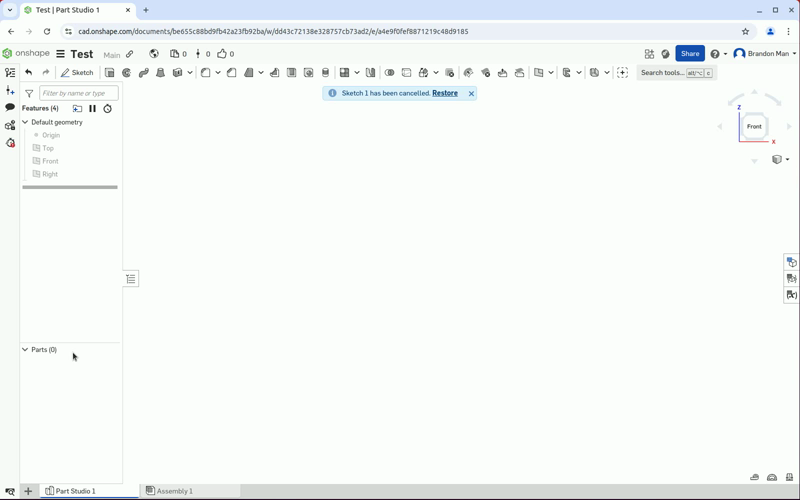
key(shift+y)
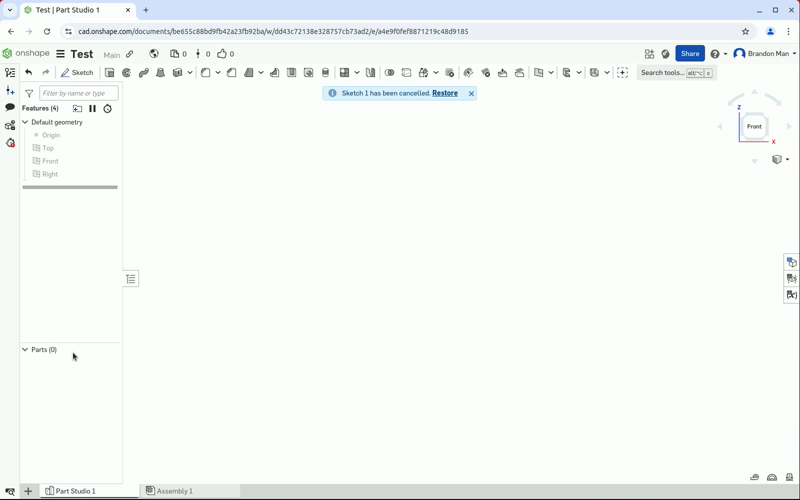
key(shift+s)
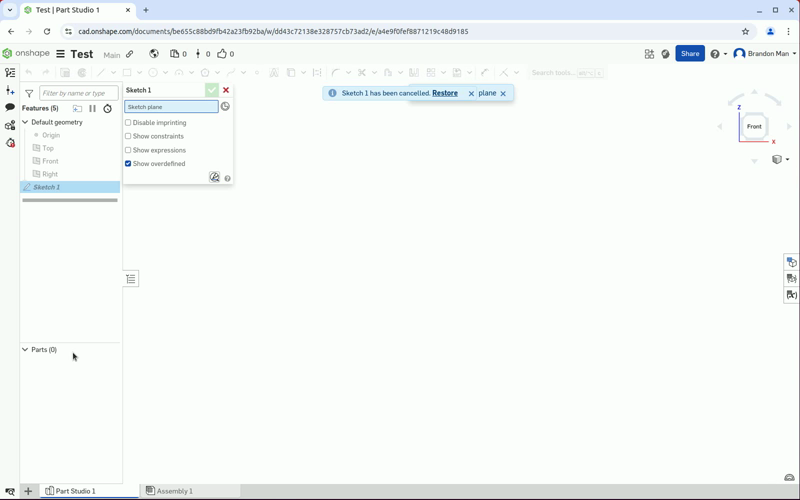
mouse_move(73, 163)
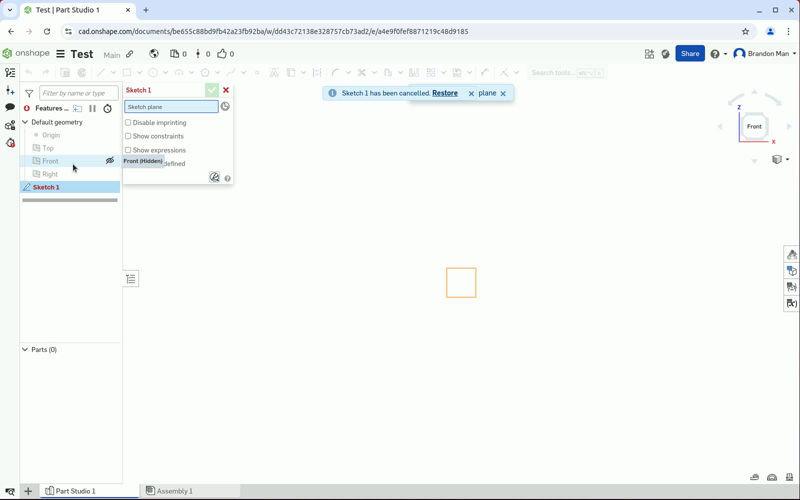
click(73, 163)
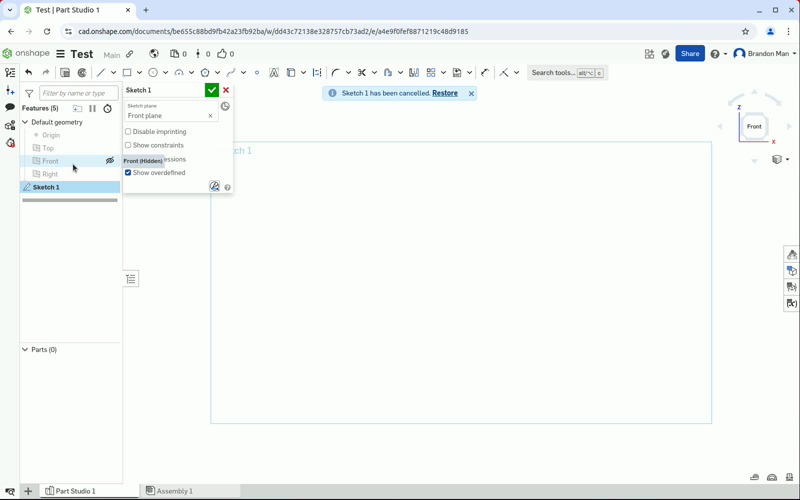
mouse_move(73, 352)
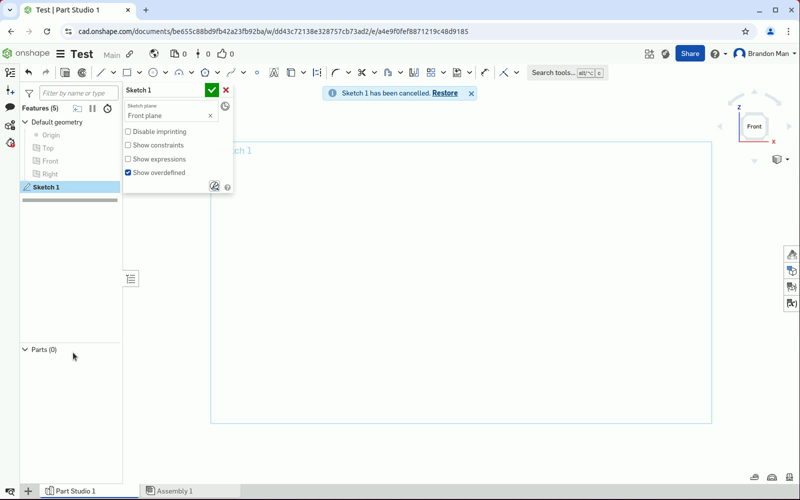
key(y)
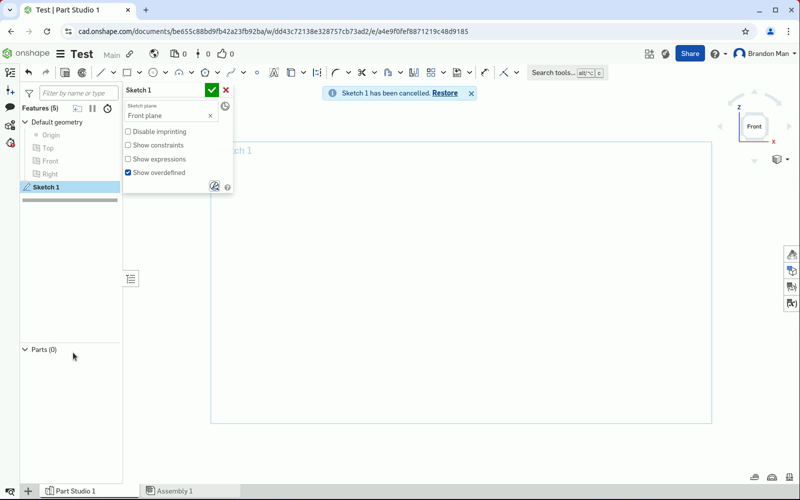
key(c)
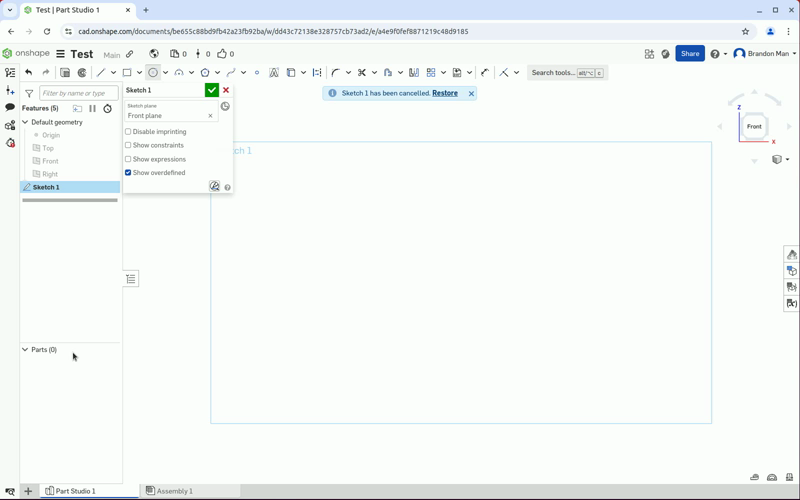
key_down(shift)
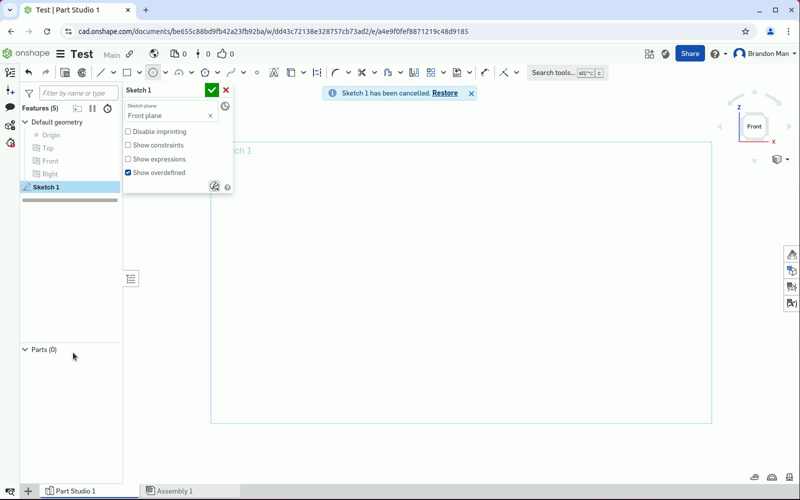
mouse_move(461, 178)
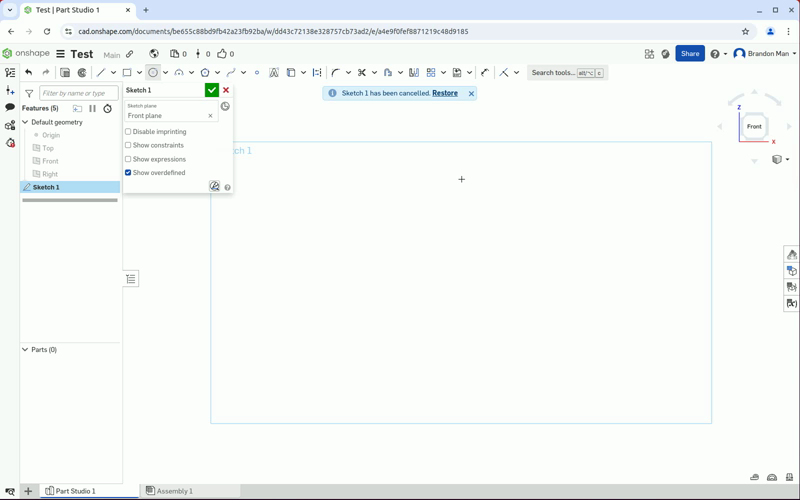
click(461, 178)
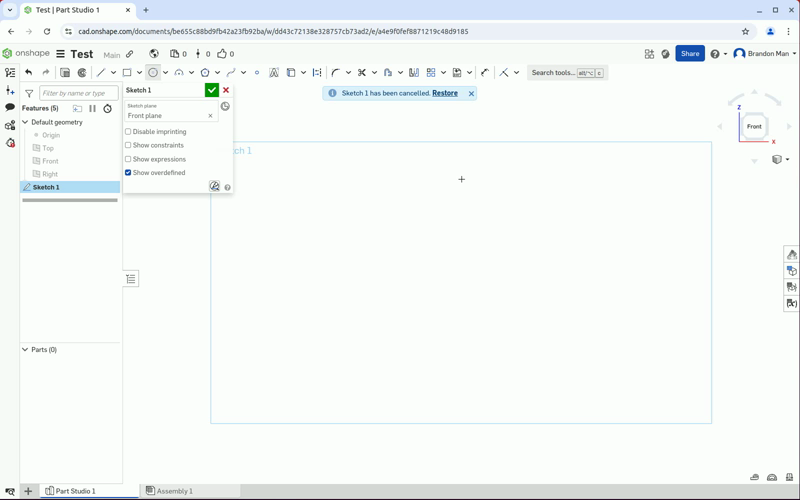
key_up(shift)
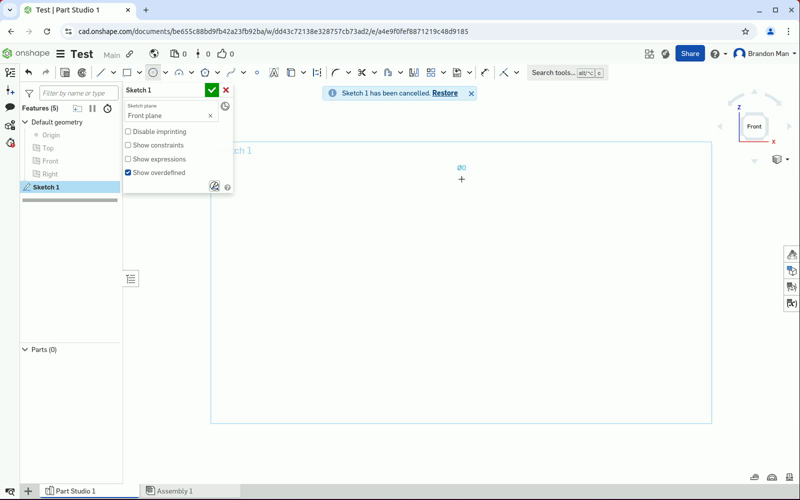
mouse_move(471, 178)
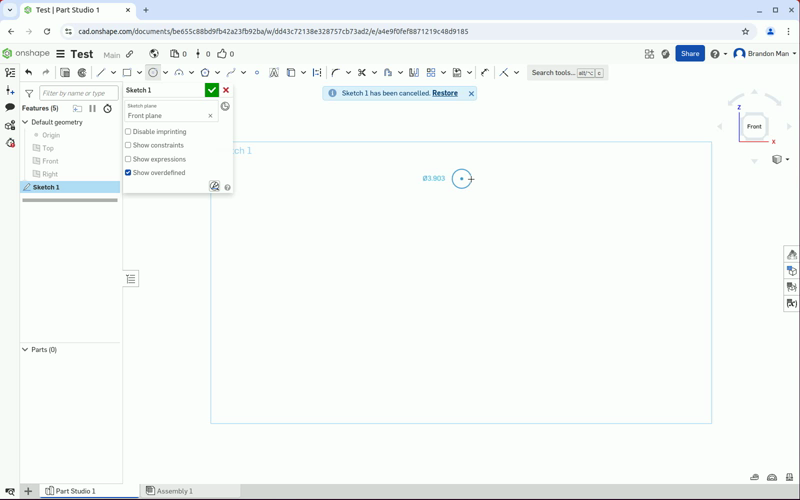
click(471, 178)
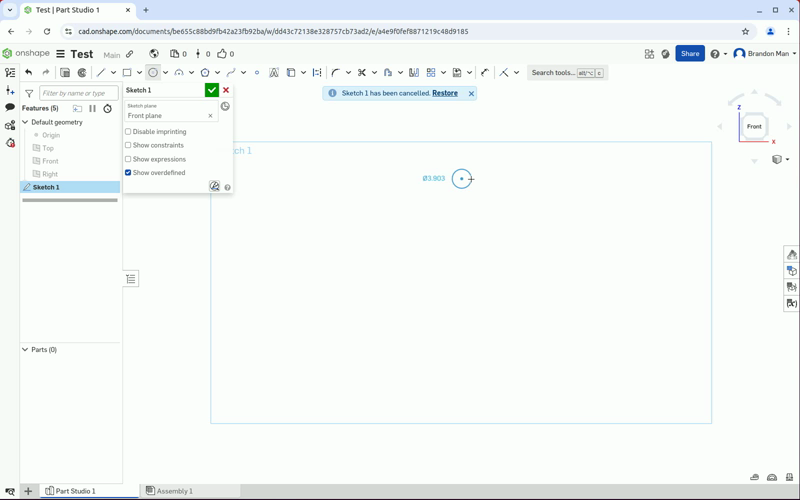
key(esc)
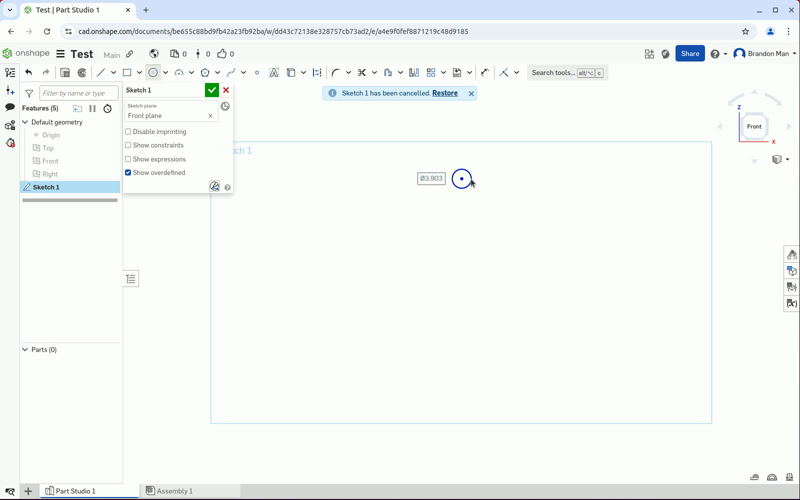
key(c)
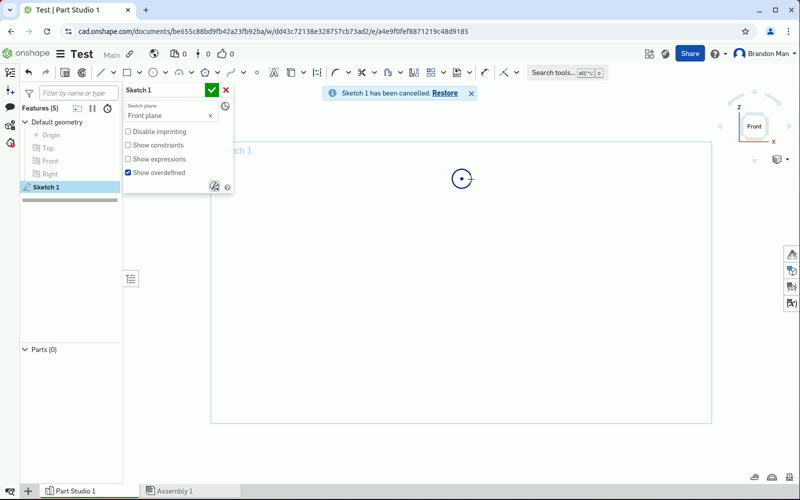
key_down(shift)
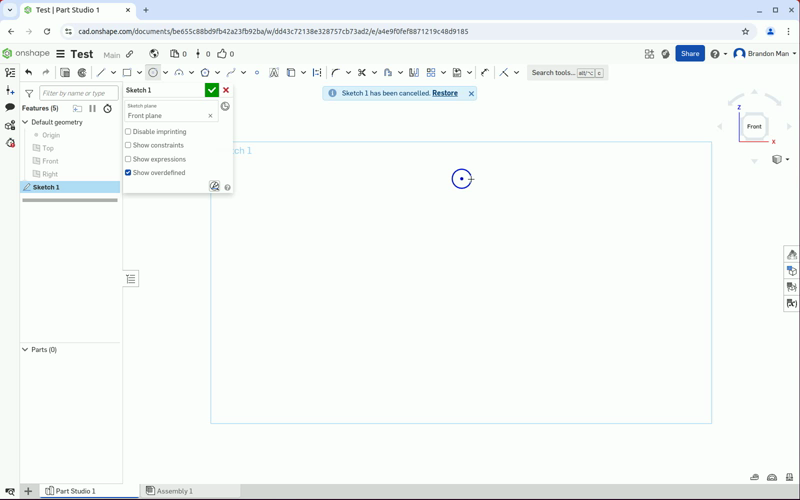
mouse_move(461, 178)
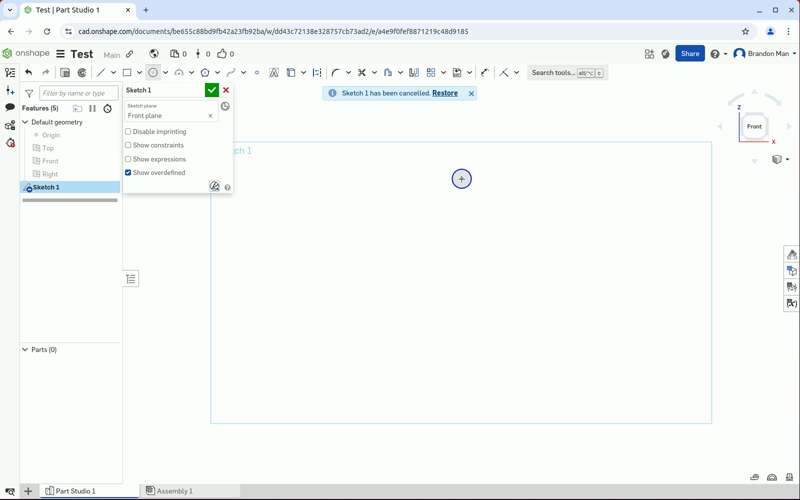
click(461, 178)
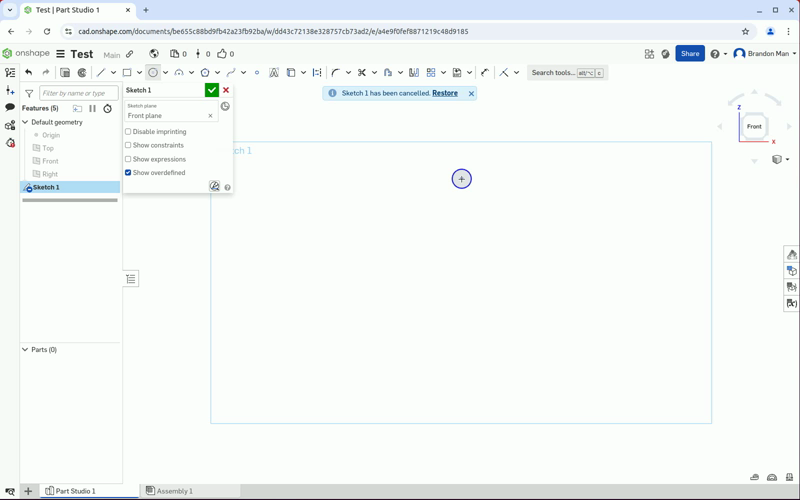
key_up(shift)
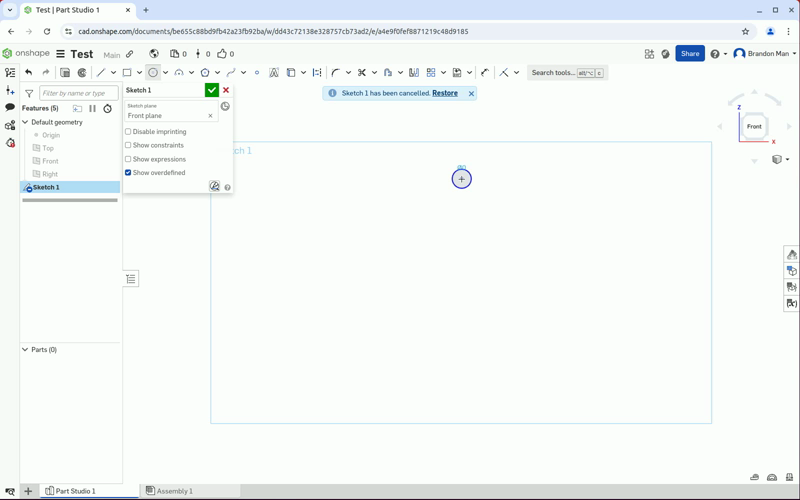
mouse_move(464, 178)
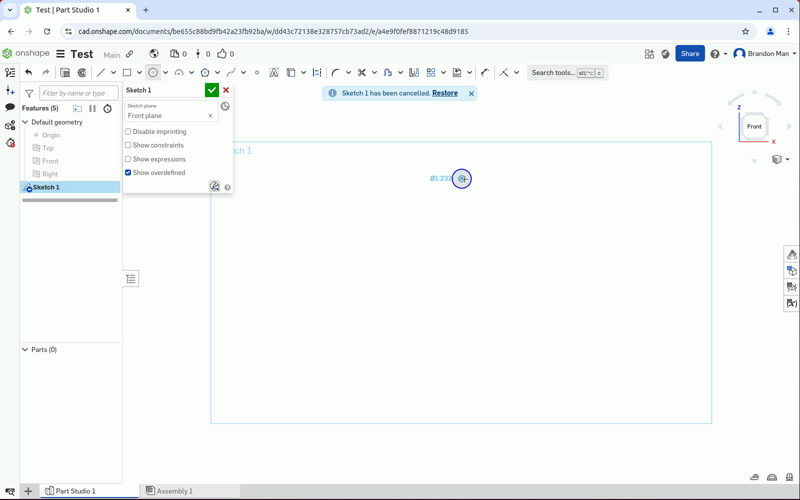
scroll(6)
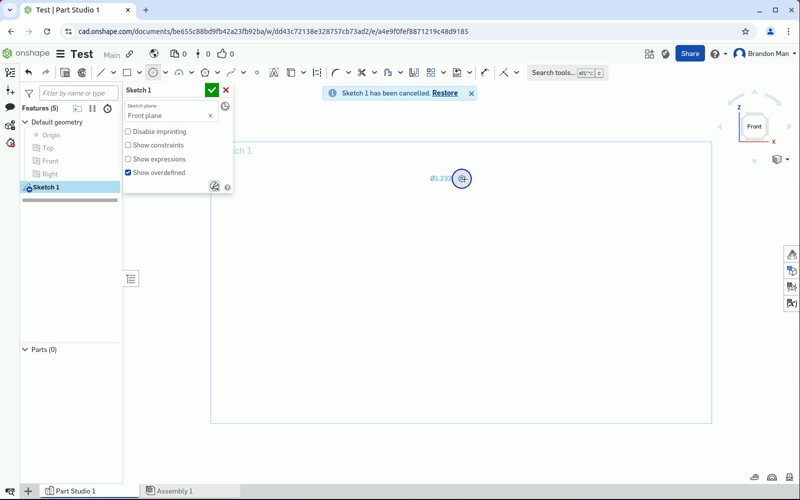
scroll(6)
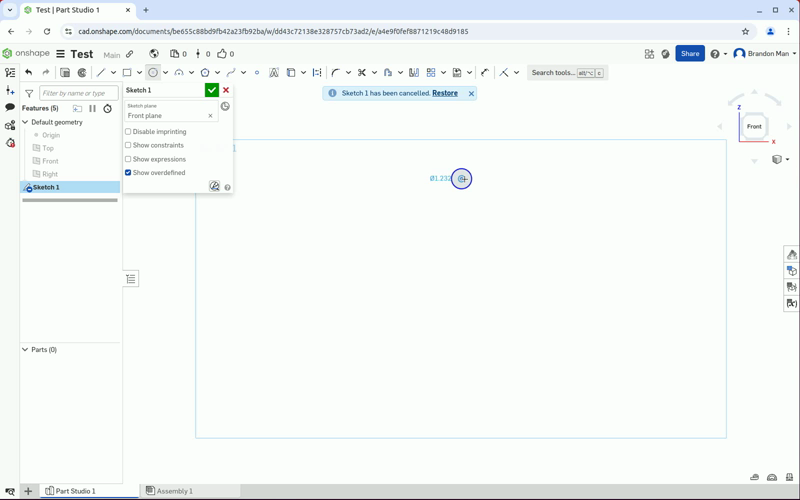
scroll(6)
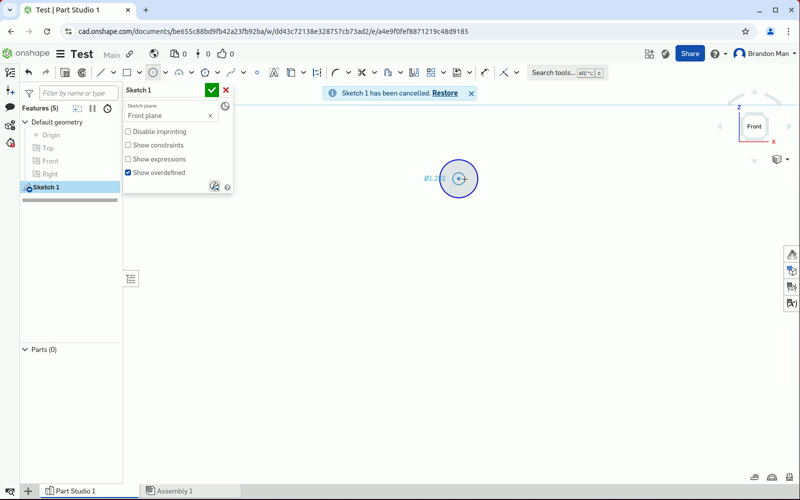
scroll(6)
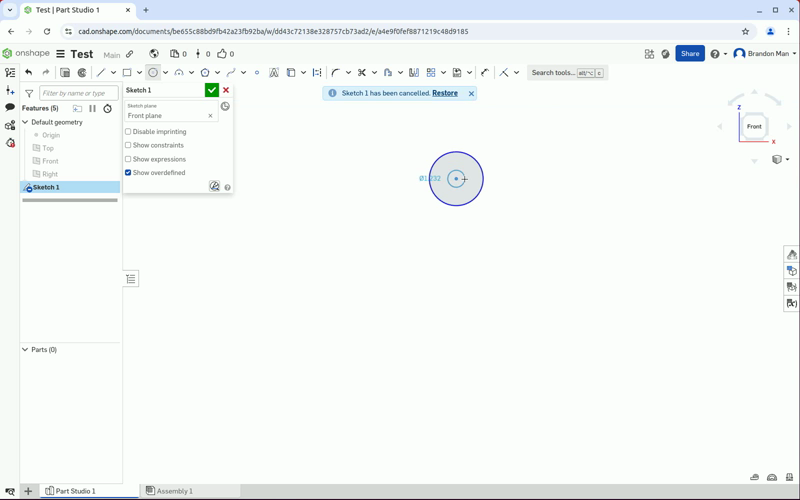
scroll(6)
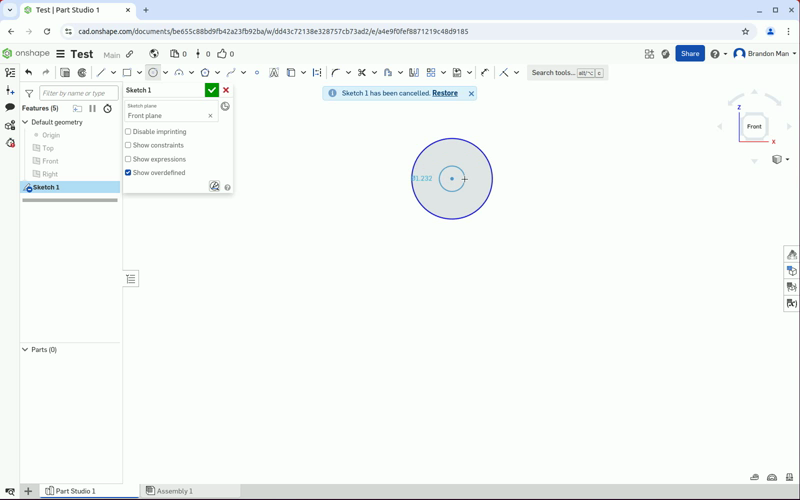
scroll(6)
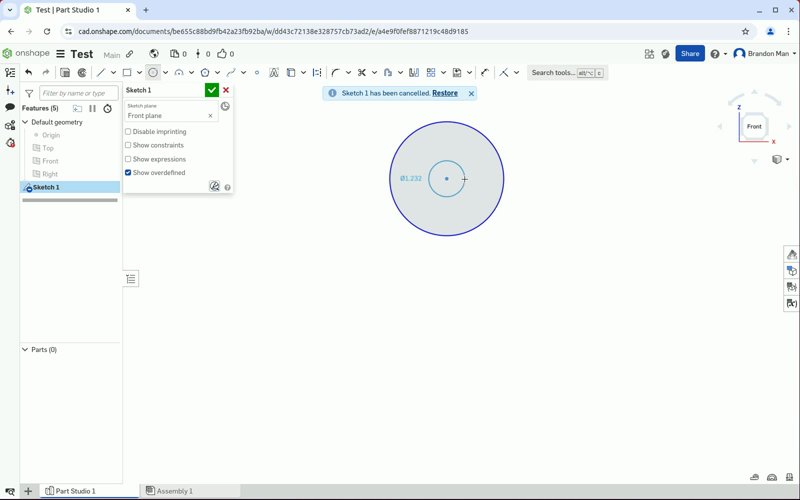
scroll(6)
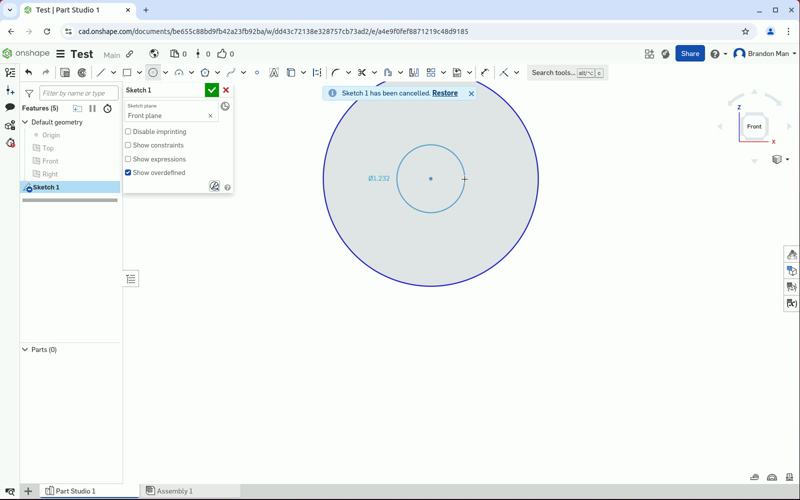
click(464, 178)
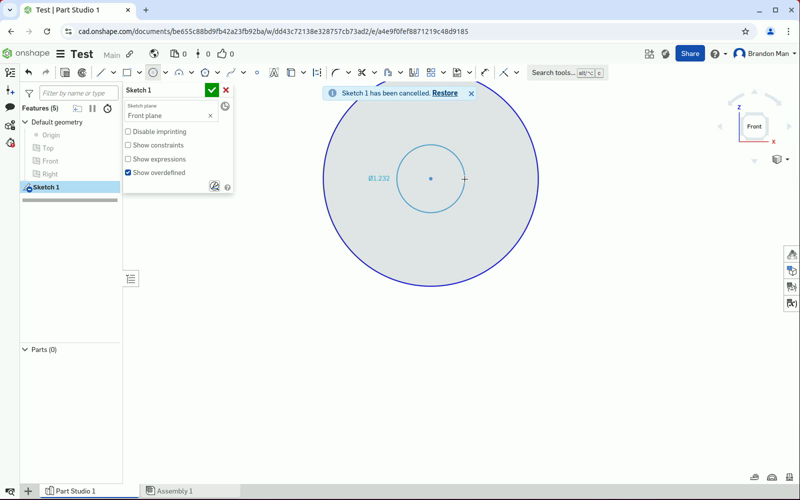
scroll(-6)
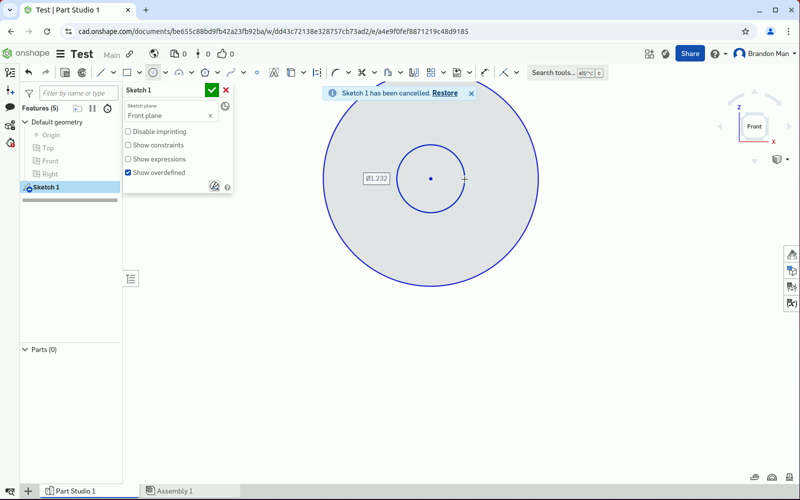
scroll(-6)
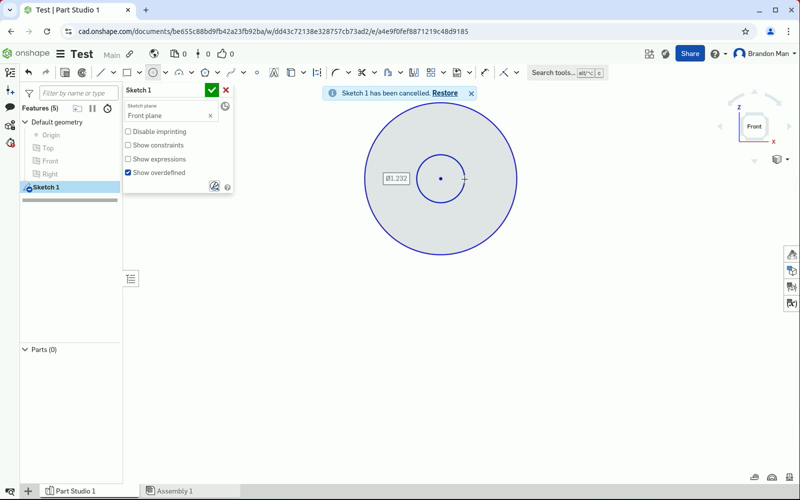
scroll(-6)
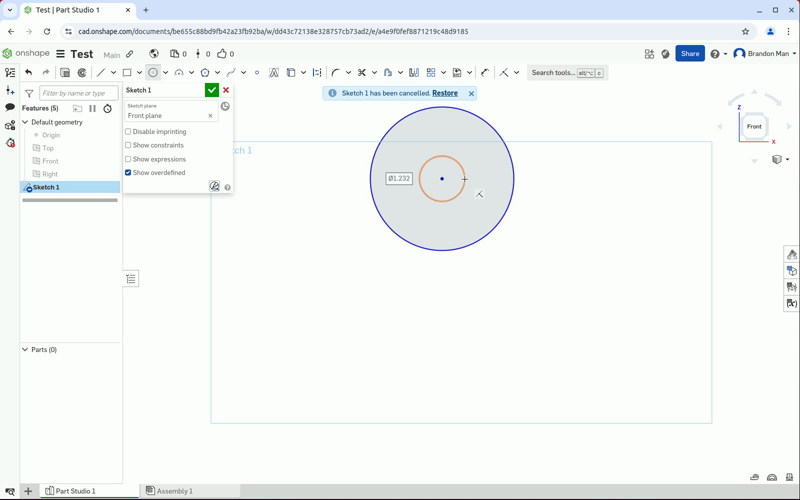
scroll(-6)
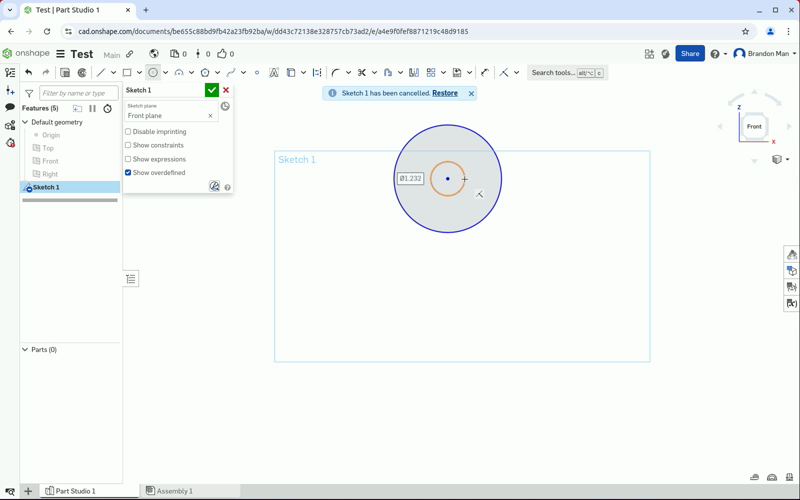
scroll(-6)
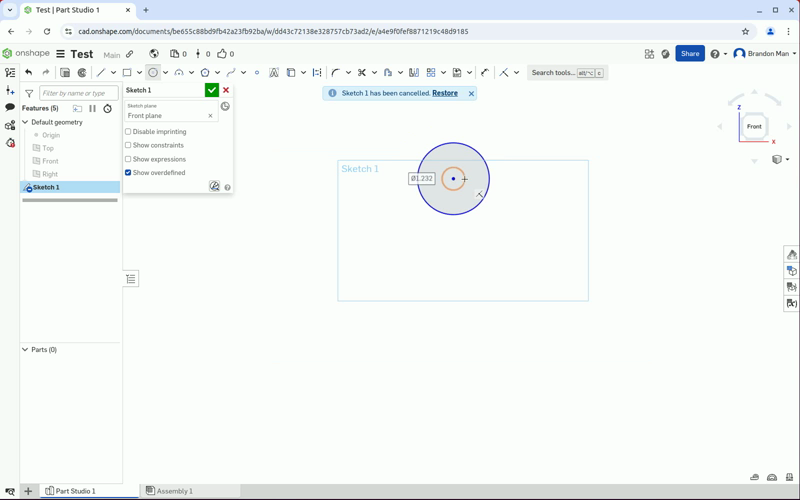
scroll(-6)
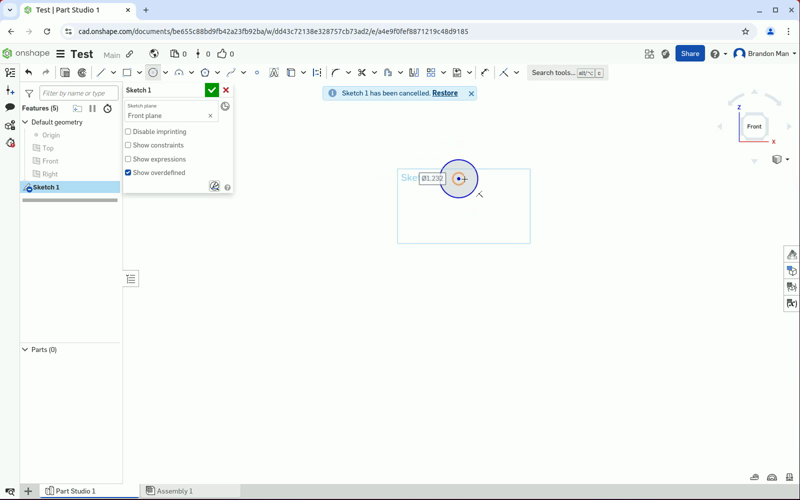
scroll(-6)
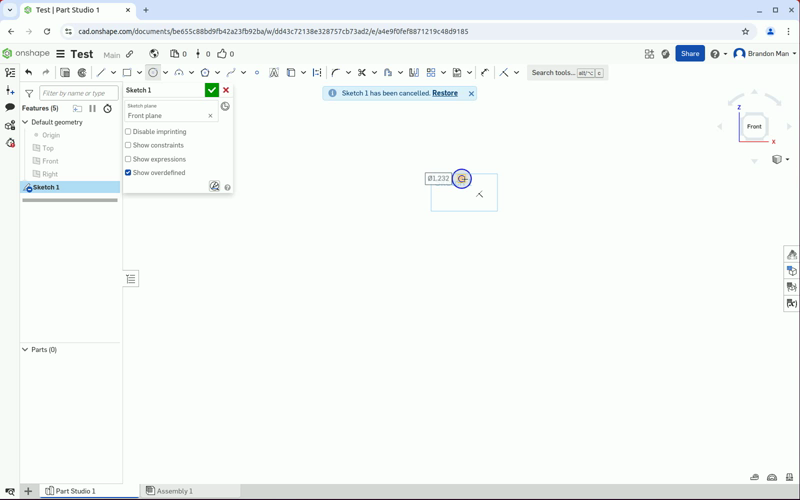
key(esc)
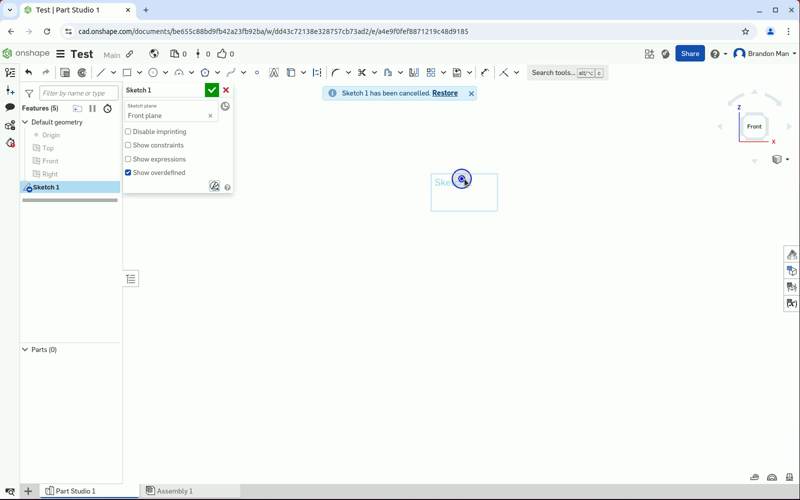
mouse_move(459, 183)
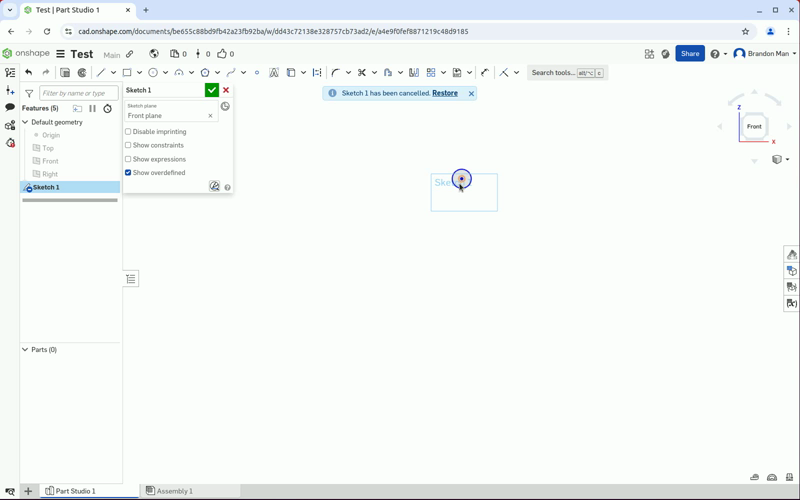
scroll(6)
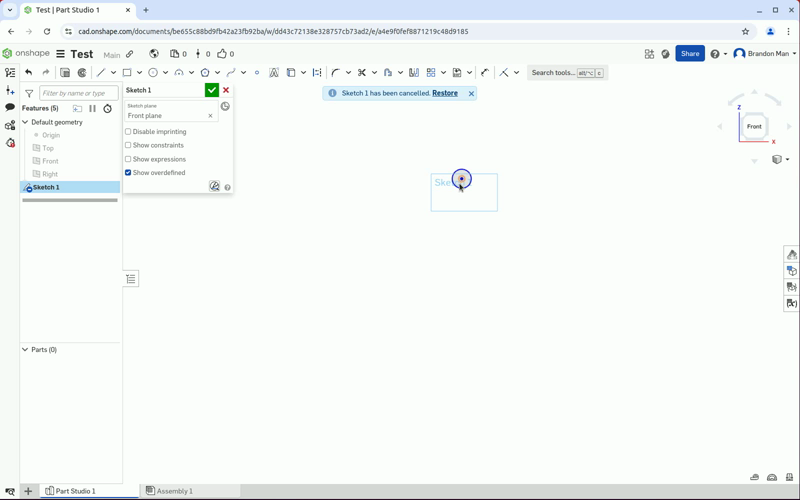
scroll(6)
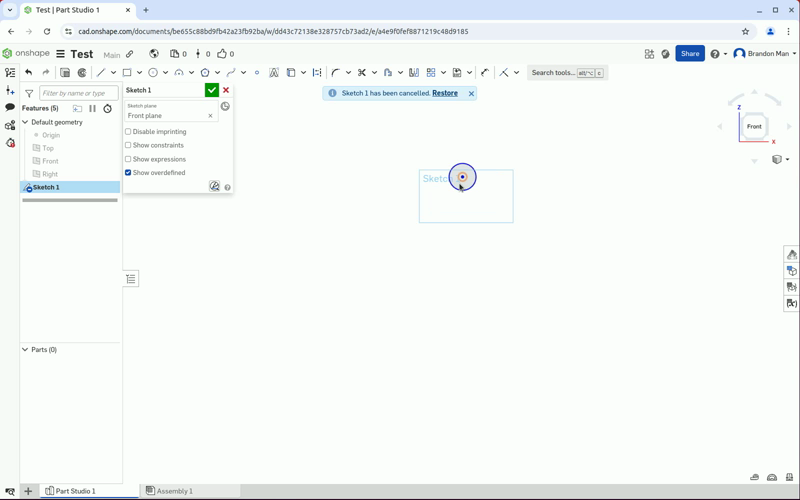
scroll(6)
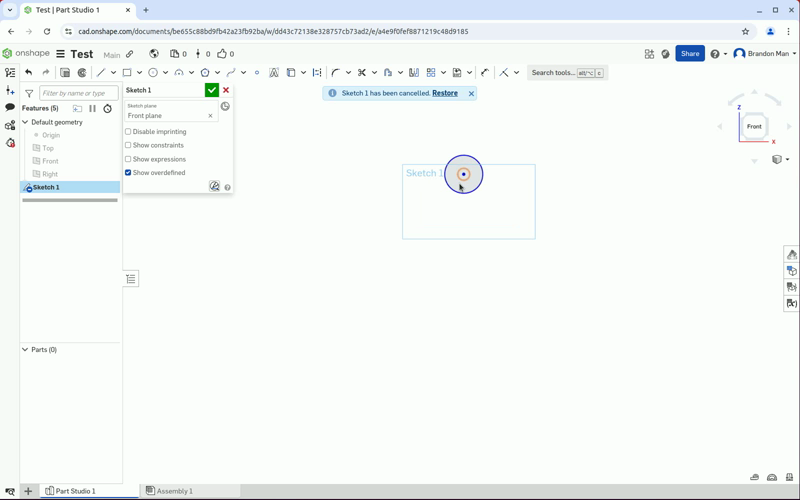
scroll(6)
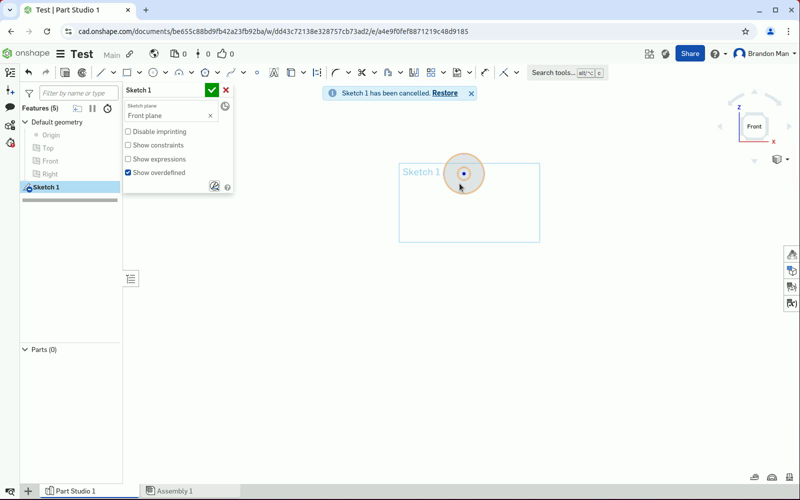
scroll(6)
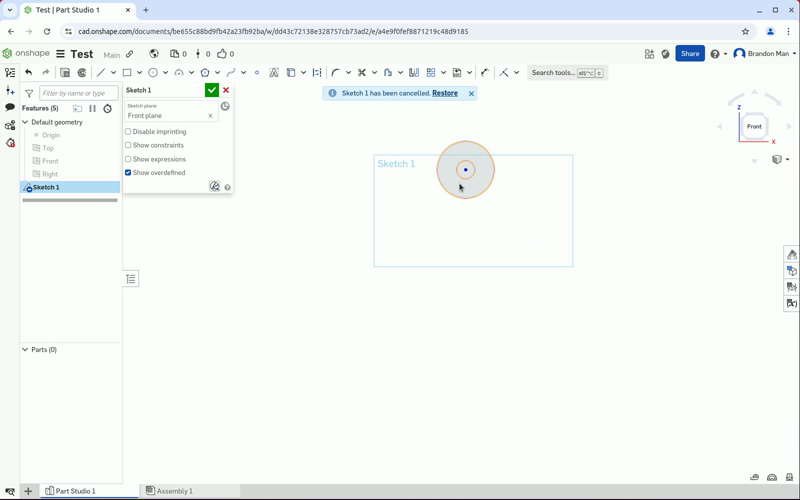
scroll(6)
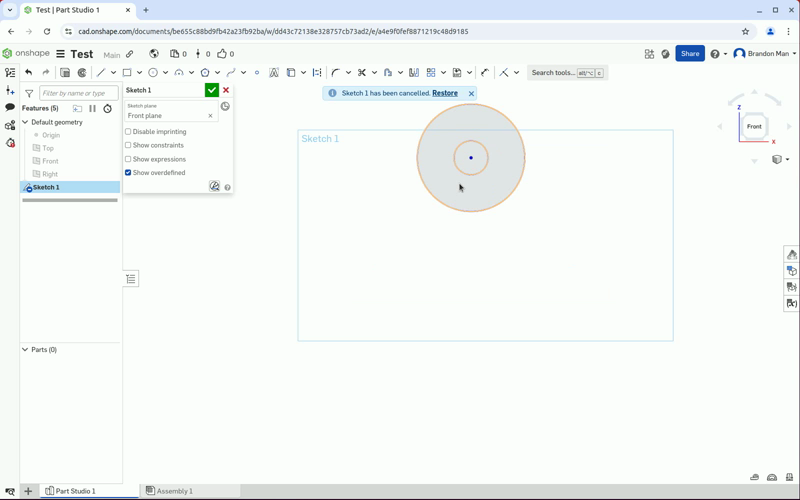
scroll(6)
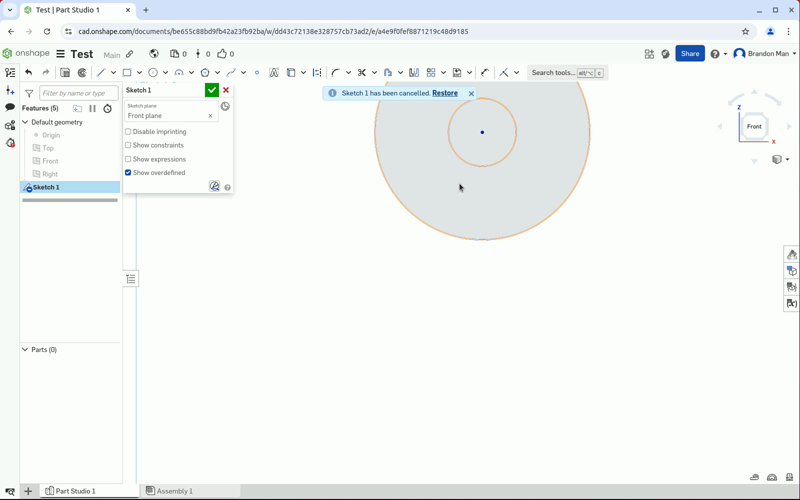
click(459, 183)
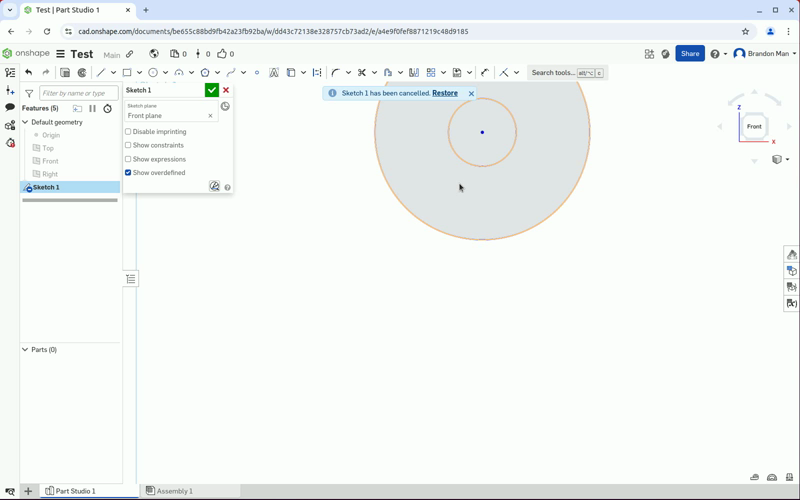
scroll(-6)
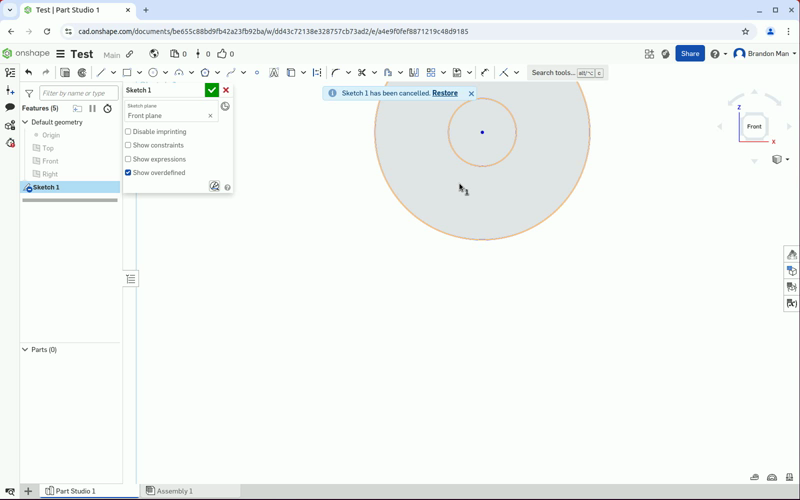
scroll(-6)
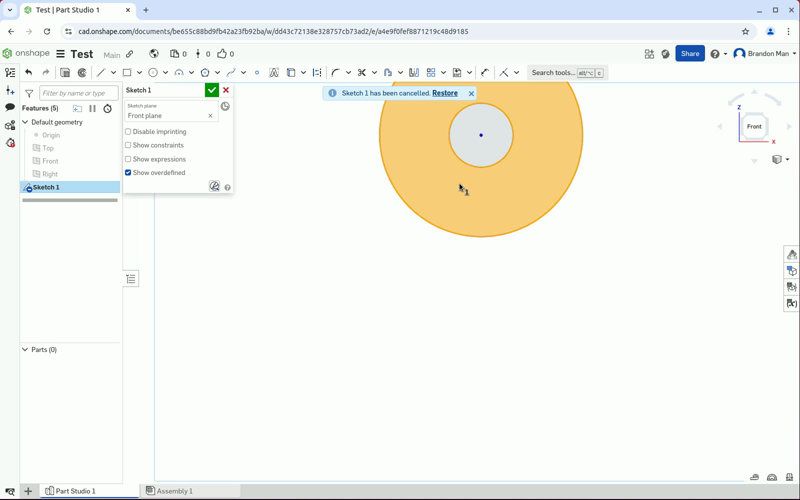
scroll(-6)
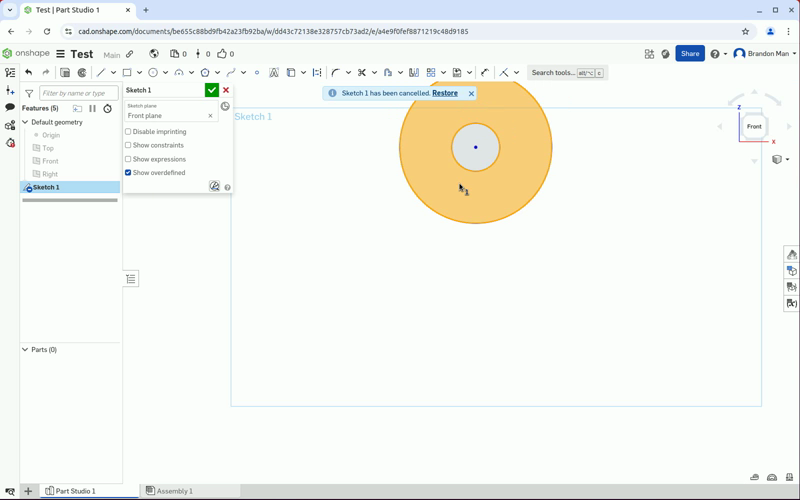
scroll(-6)
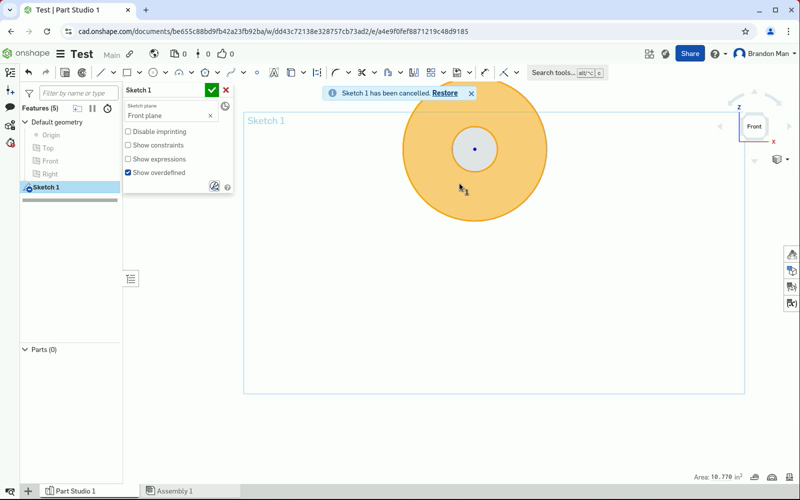
scroll(-6)
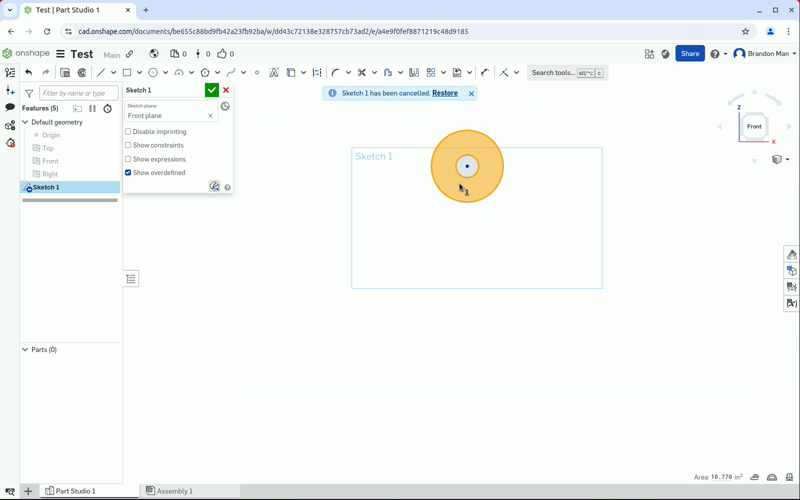
scroll(-6)
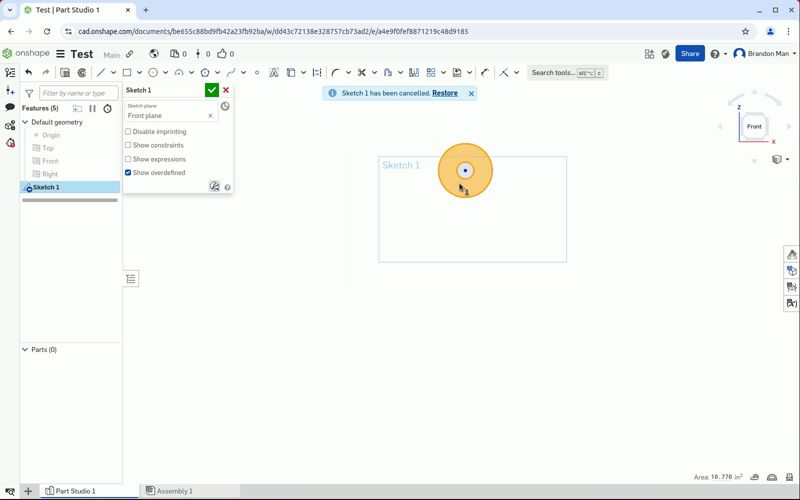
scroll(-6)
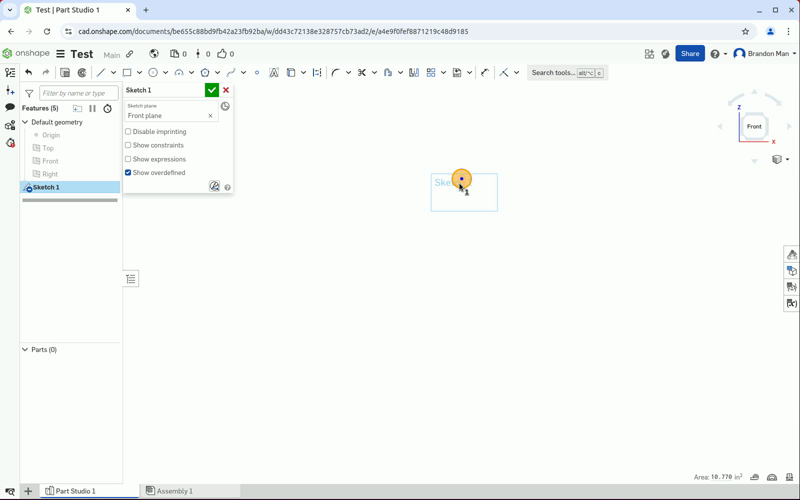
mouse_move(73, 352)
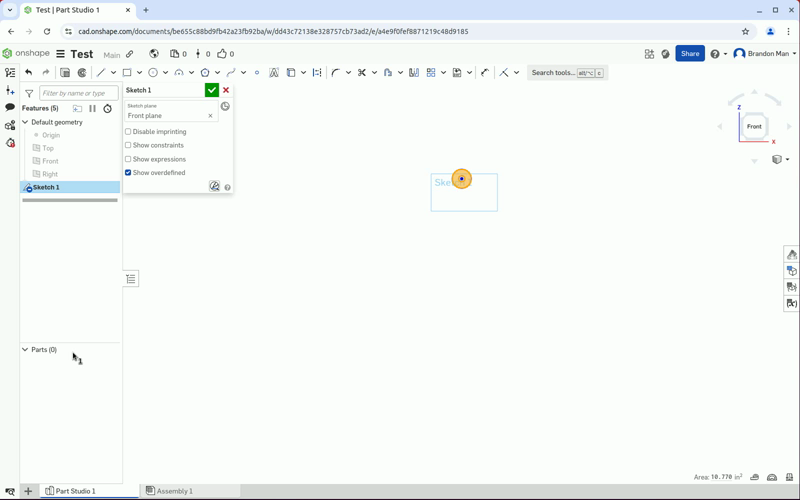
key(shift+y)
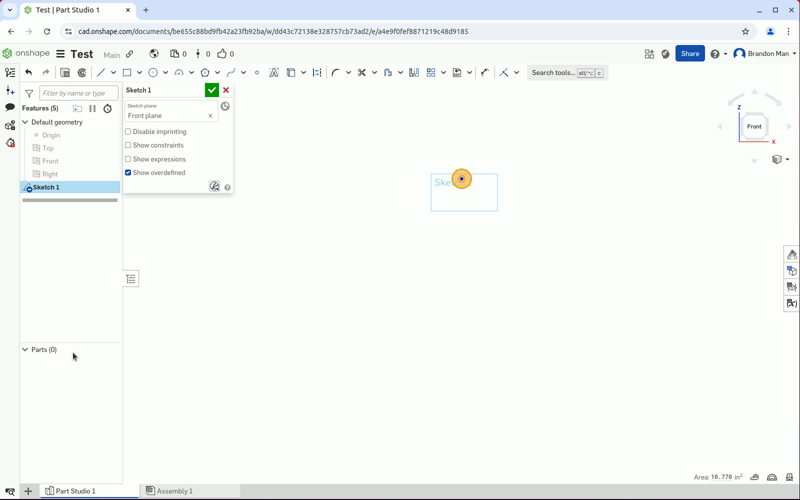
key(shift+e)
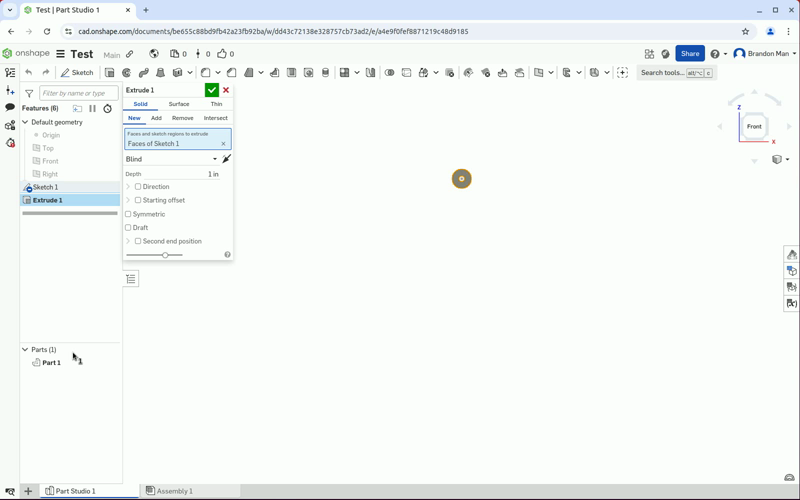
mouse_move(143, 106)
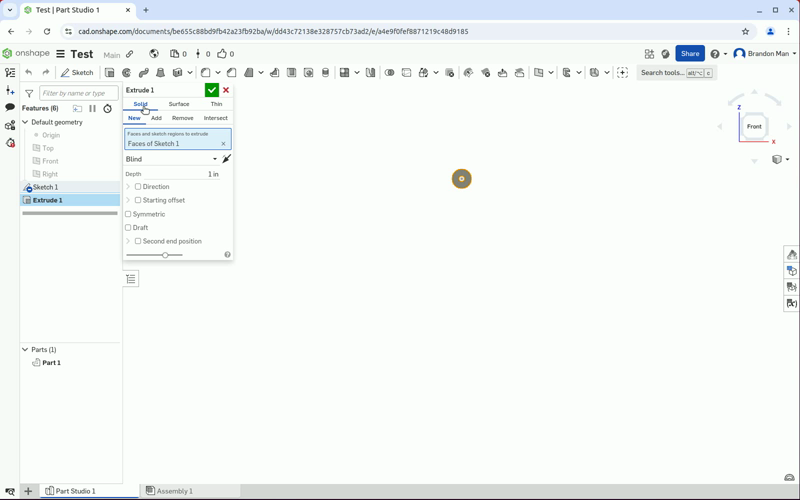
click(143, 106)
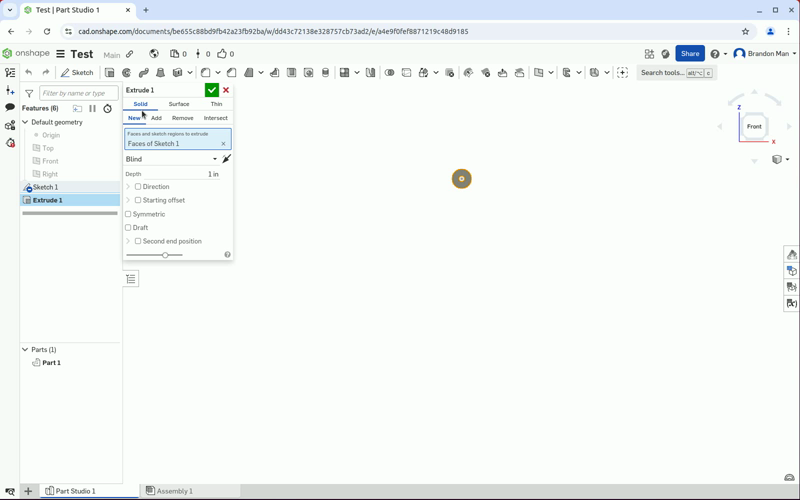
mouse_move(137, 120)
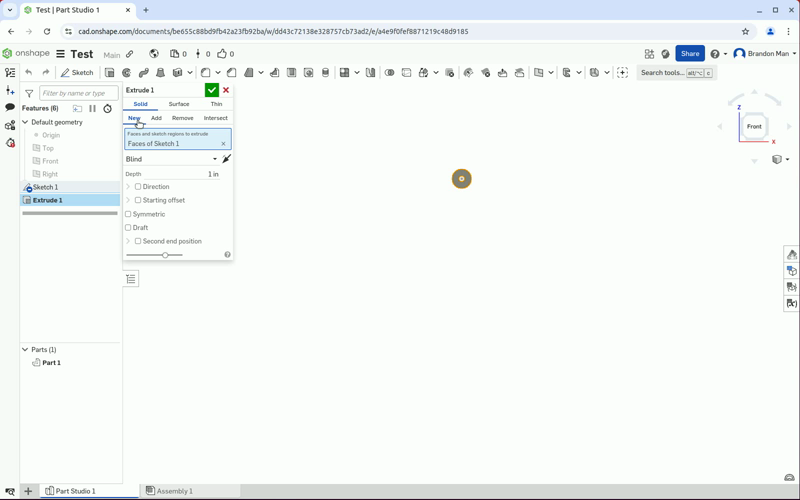
click(137, 120)
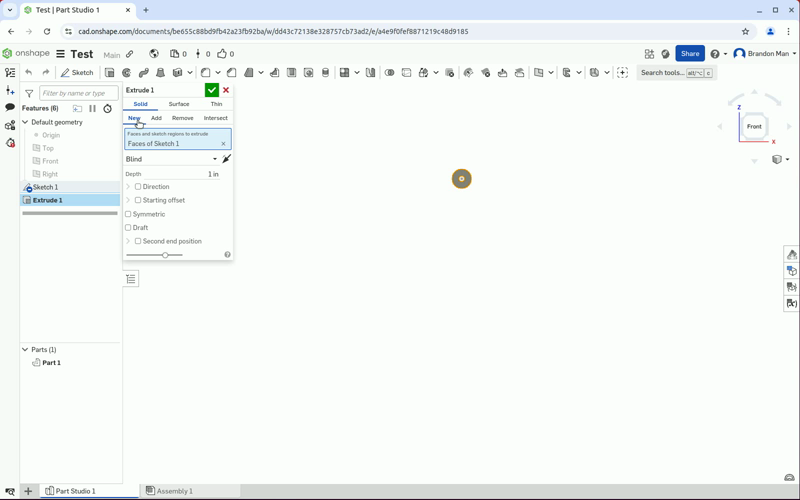
key(tab, 4)
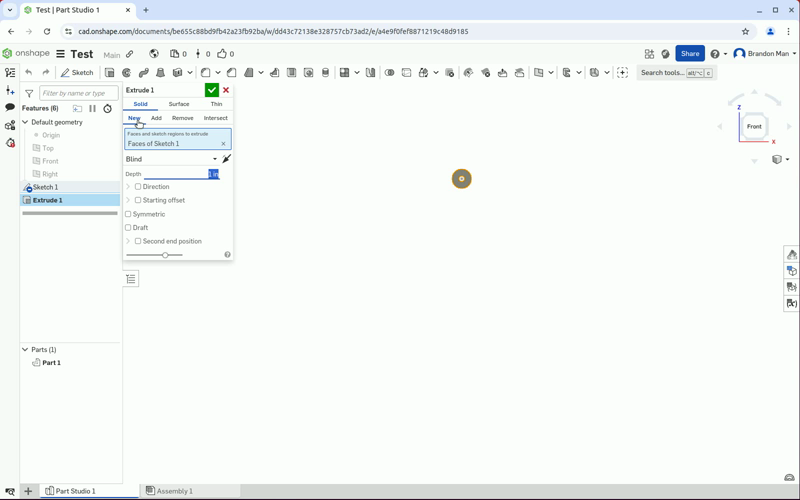
text(0.481)
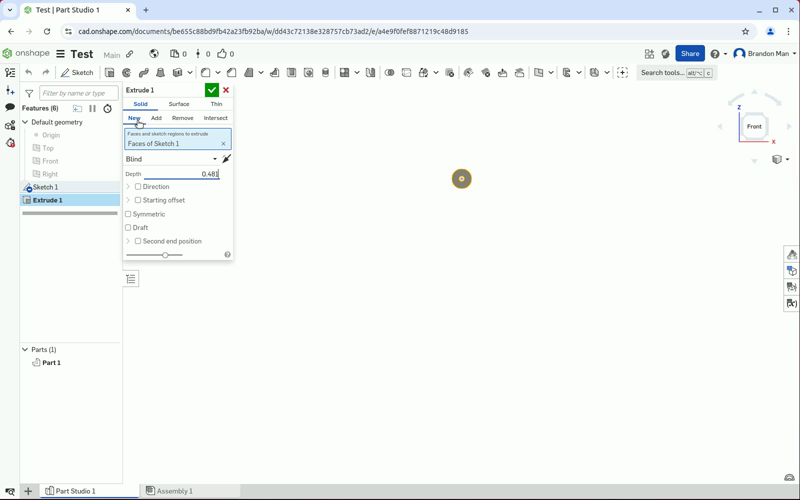
key(enter)
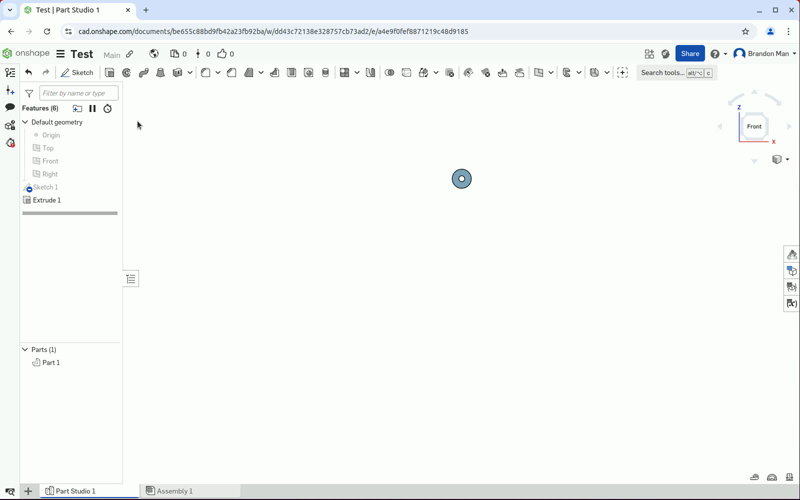
key(shift+h)
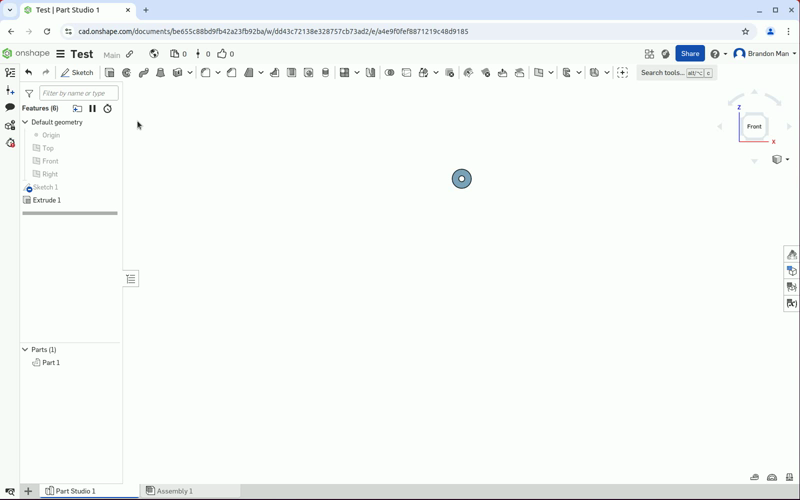
key(shift+h)
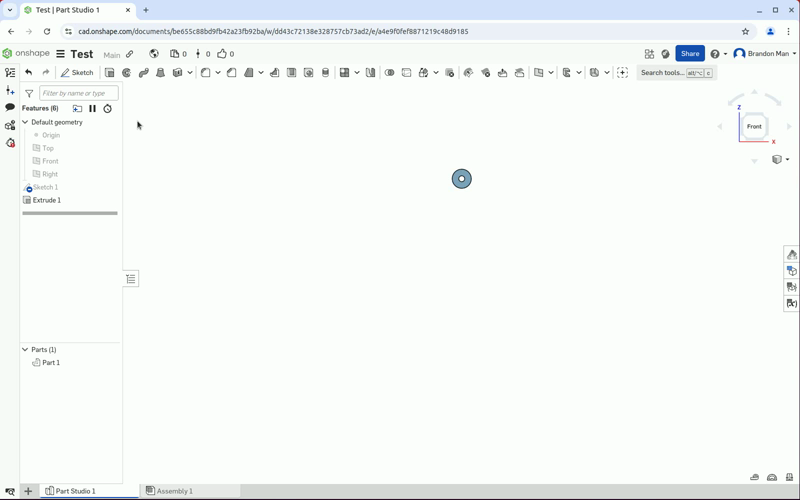
mouse_move(73, 189)
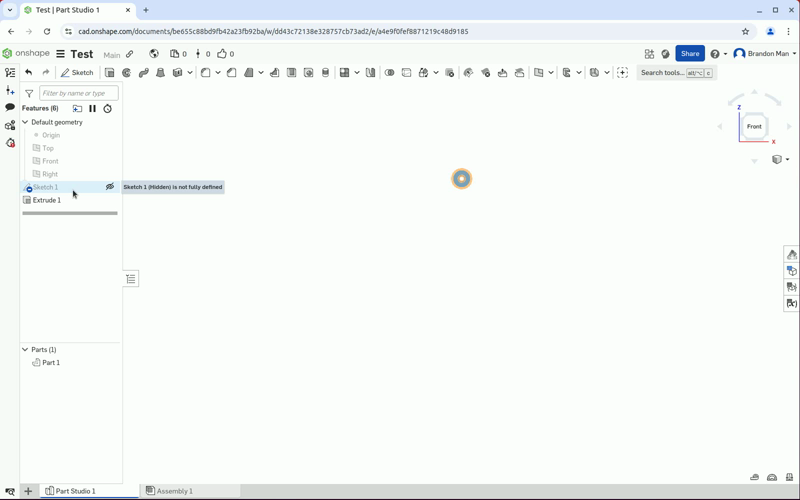
click(73, 189)
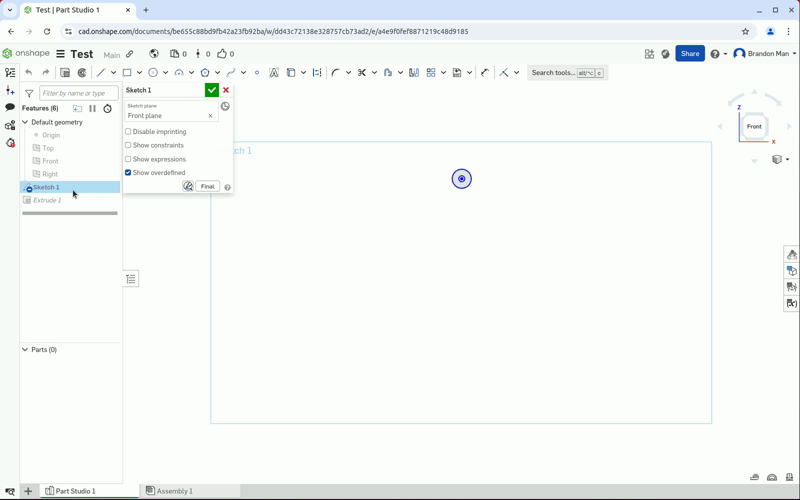
mouse_move(229, 92)
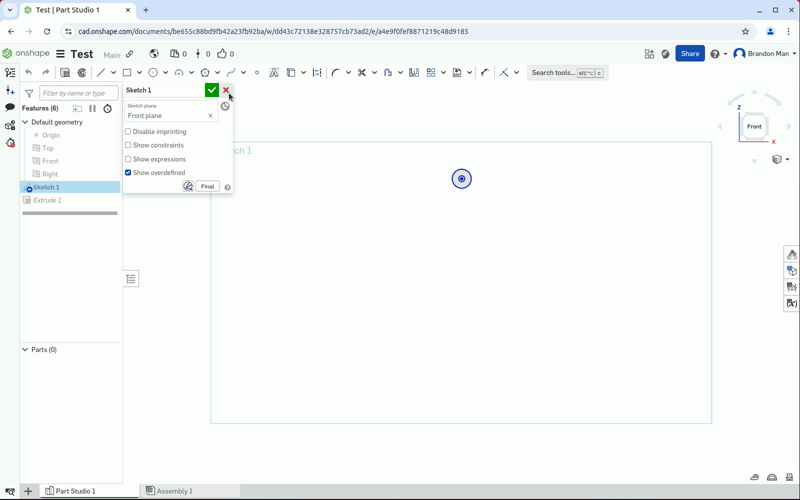
click(229, 92)
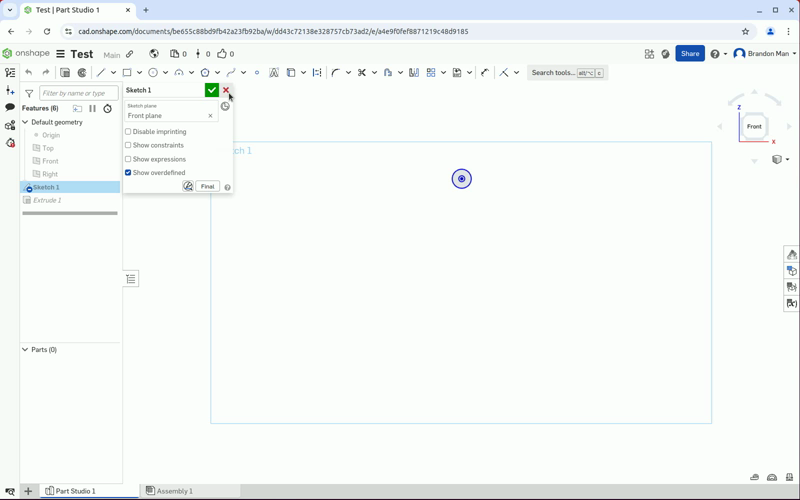
key(shift+s)
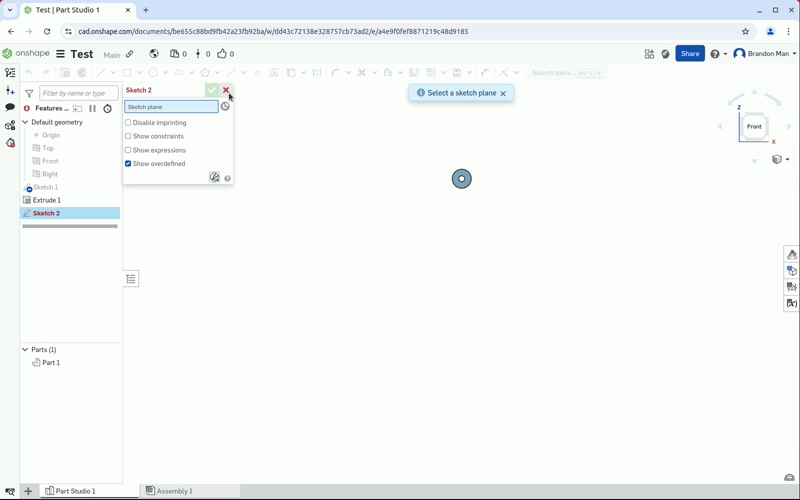
mouse_move(73, 163)
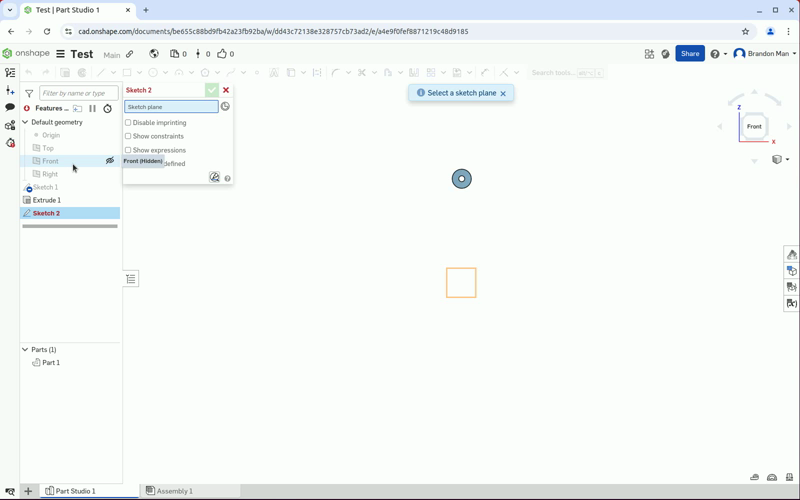
click(73, 163)
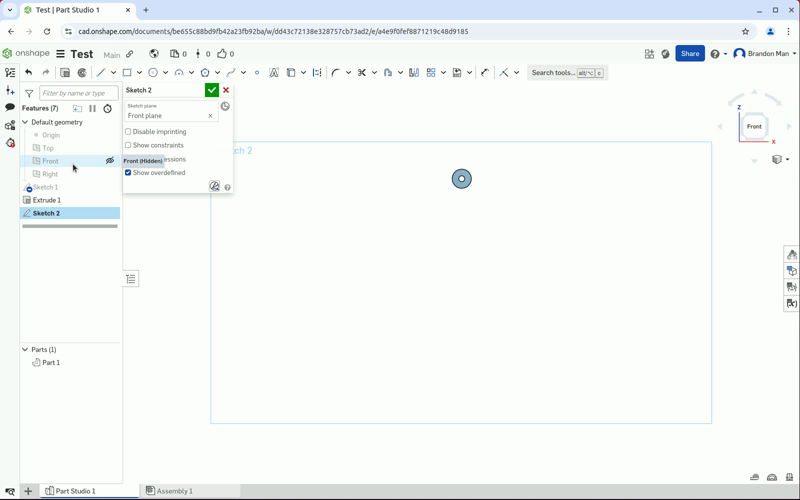
mouse_move(73, 352)
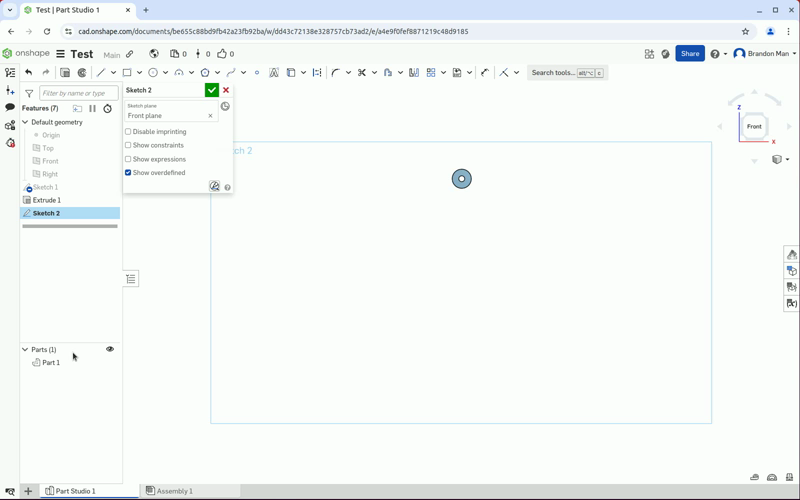
key(y)
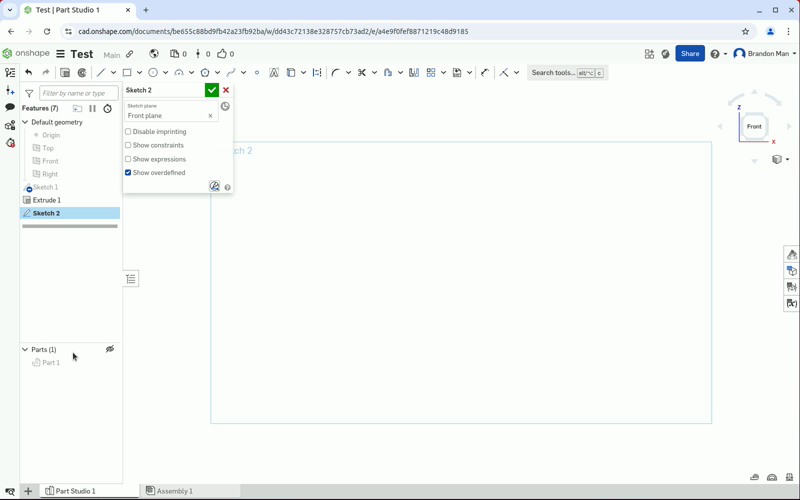
key(c)
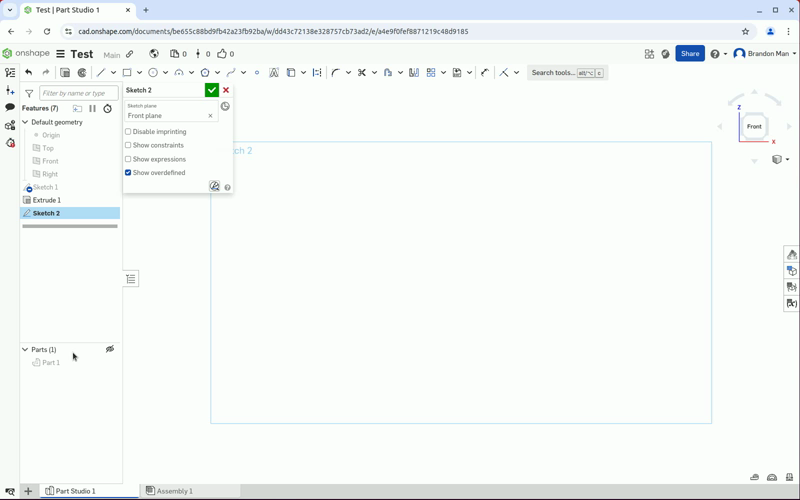
key_down(shift)
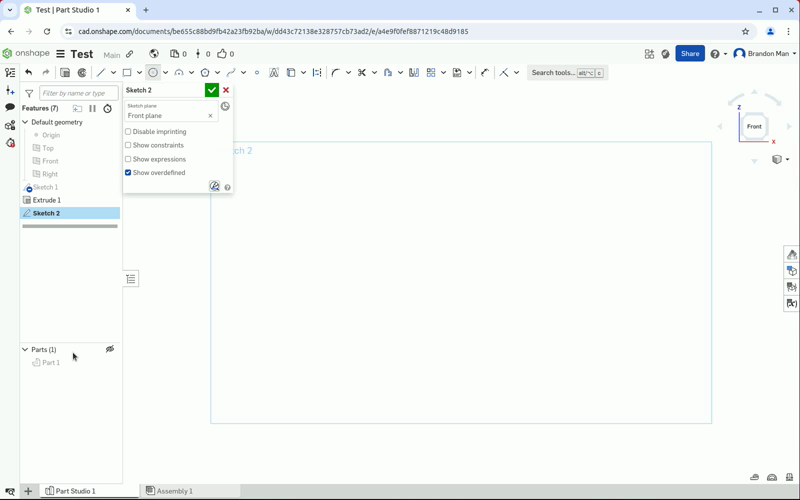
mouse_move(461, 282)
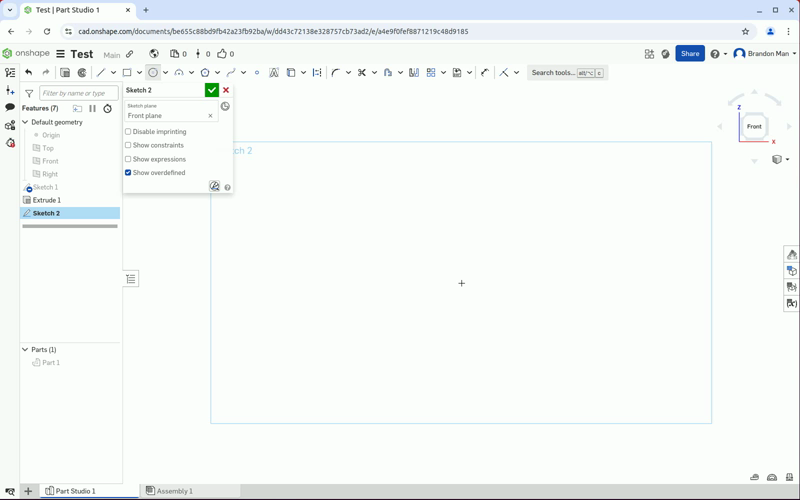
click(461, 282)
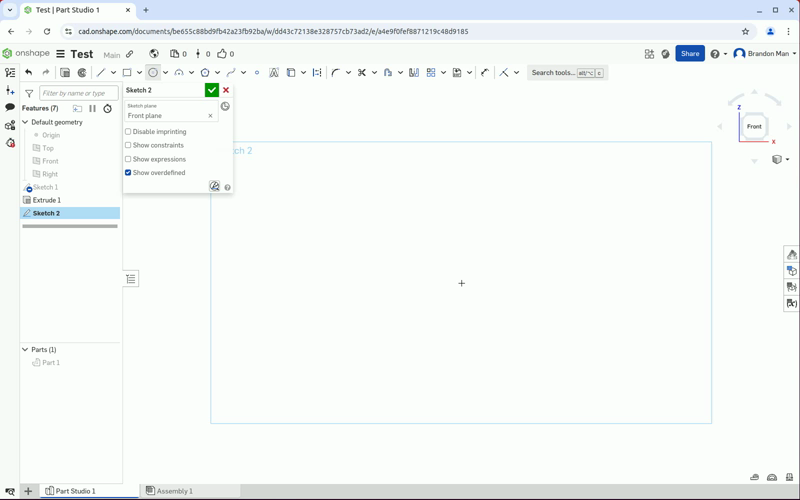
key_up(shift)
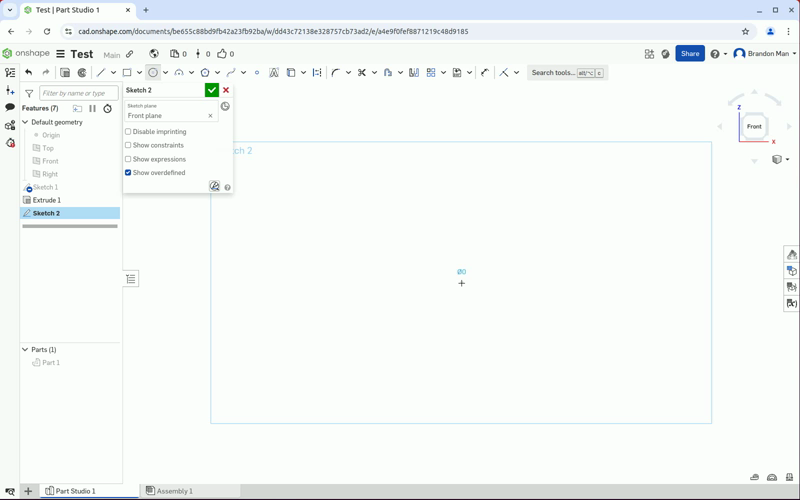
mouse_move(471, 282)
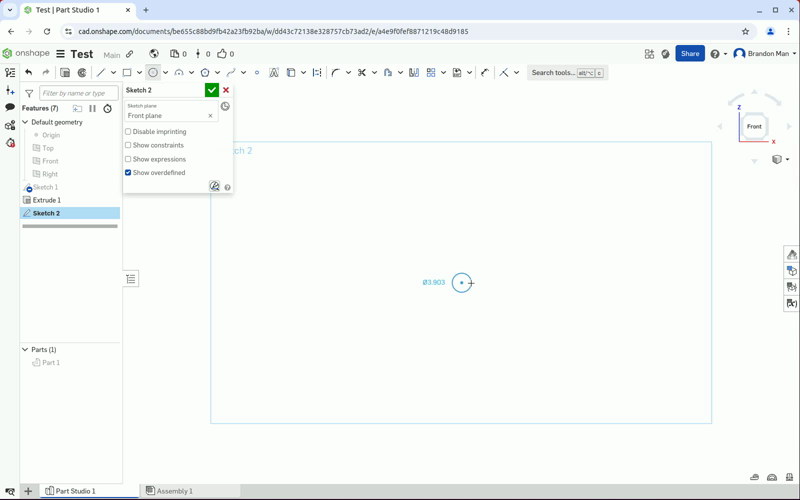
click(471, 282)
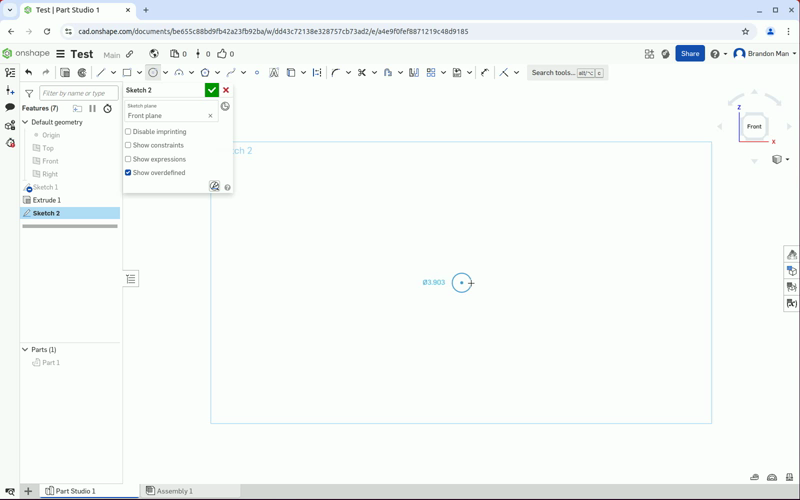
key(esc)
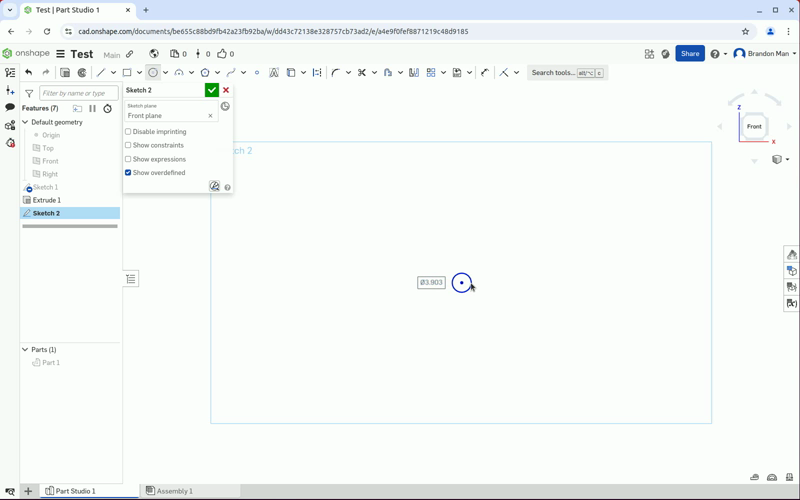
key(c)
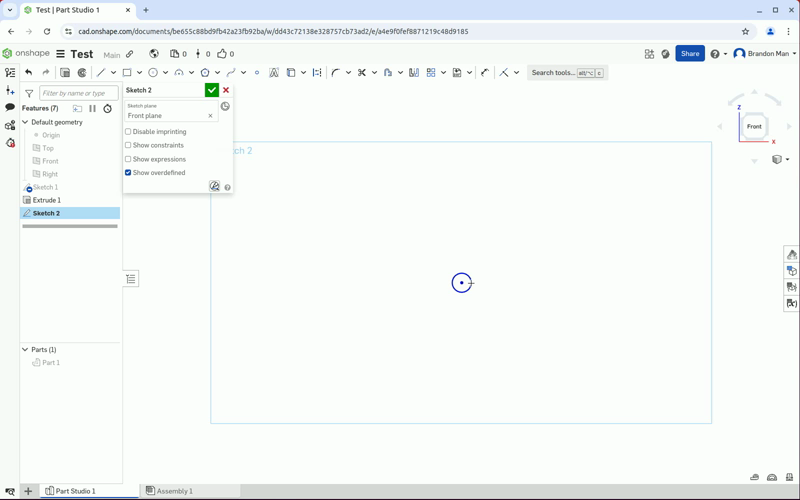
key_down(shift)
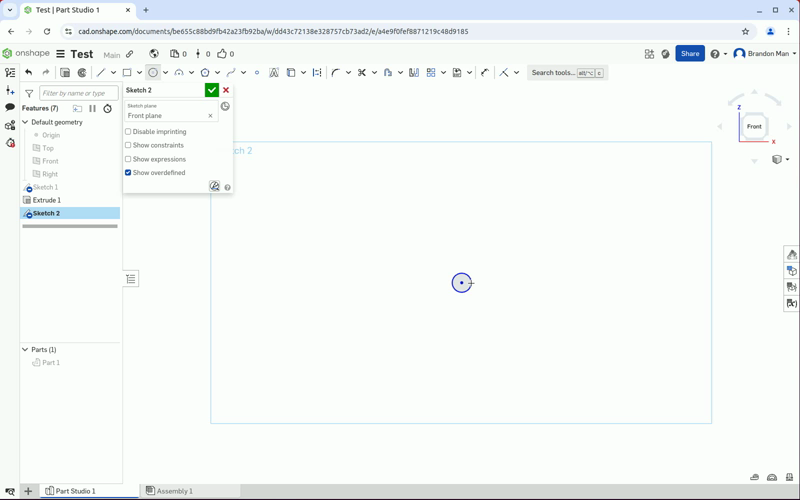
mouse_move(461, 282)
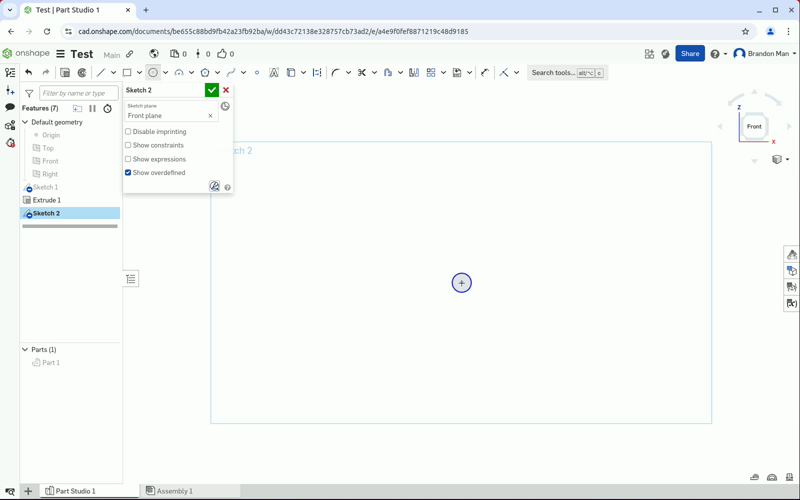
click(461, 282)
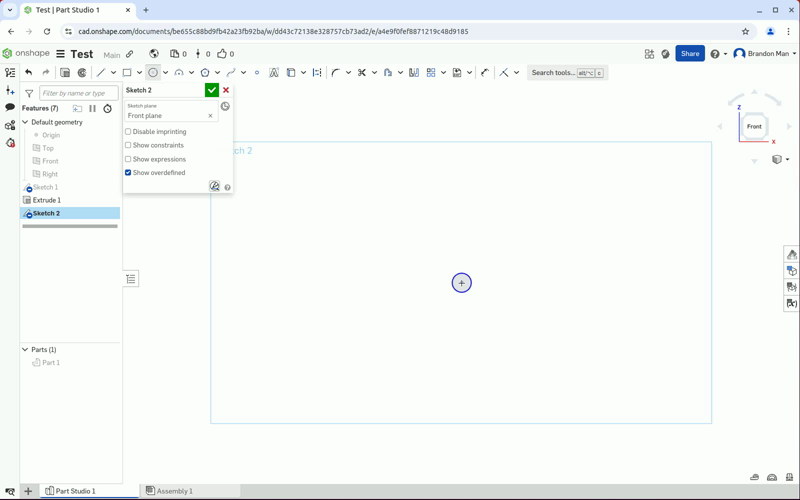
key_up(shift)
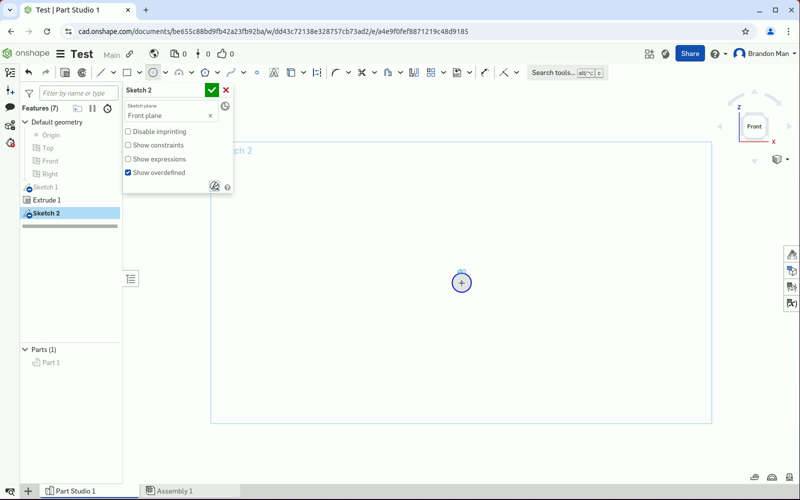
mouse_move(464, 282)
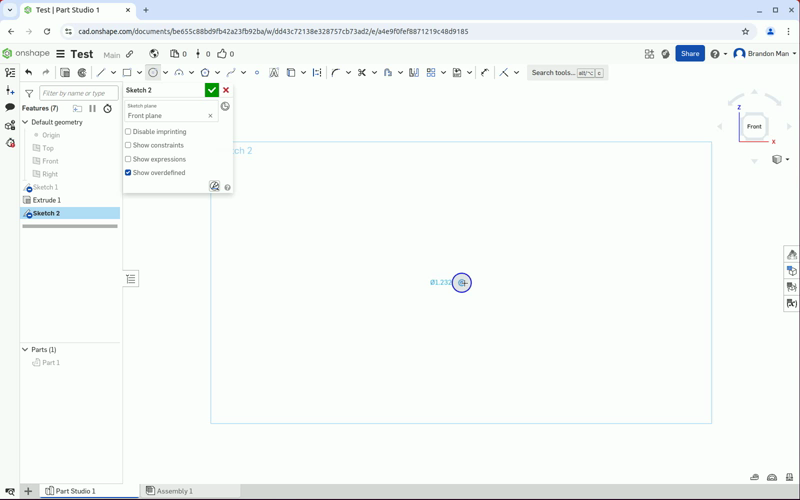
scroll(6)
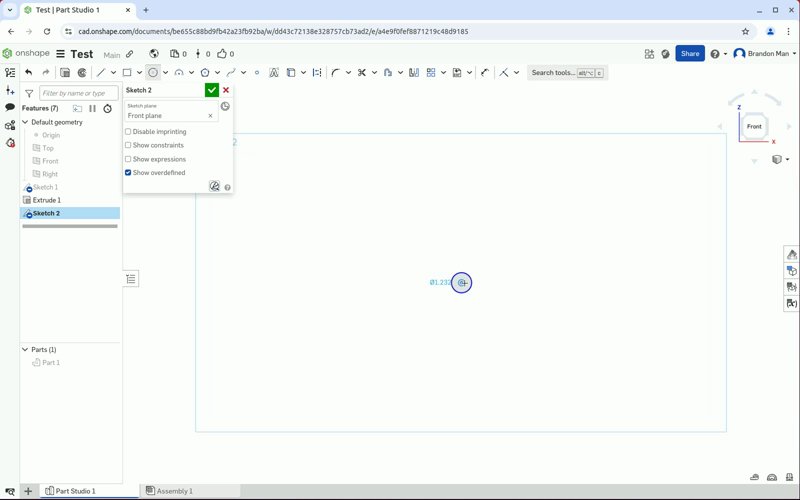
scroll(6)
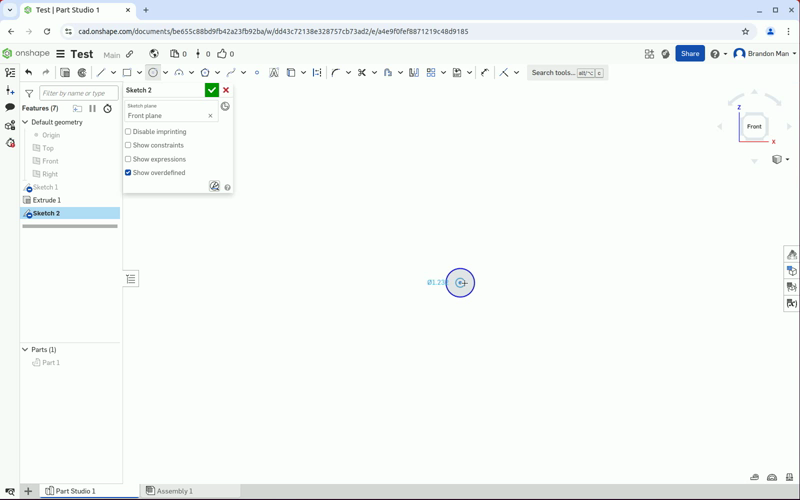
scroll(6)
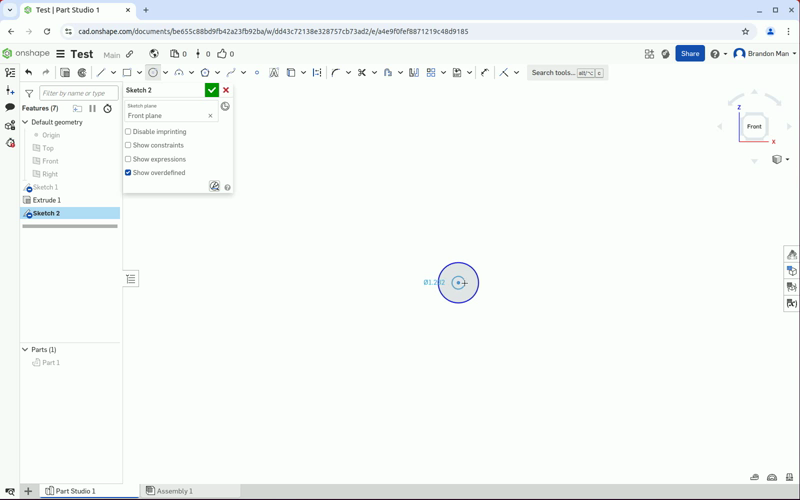
scroll(6)
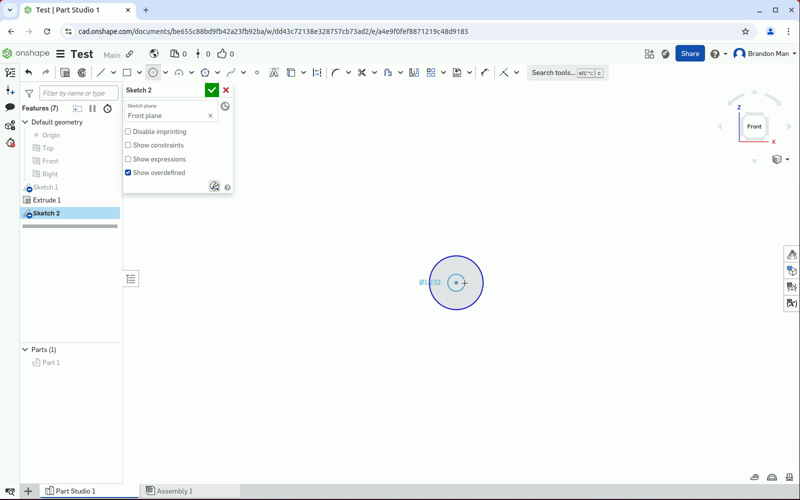
scroll(6)
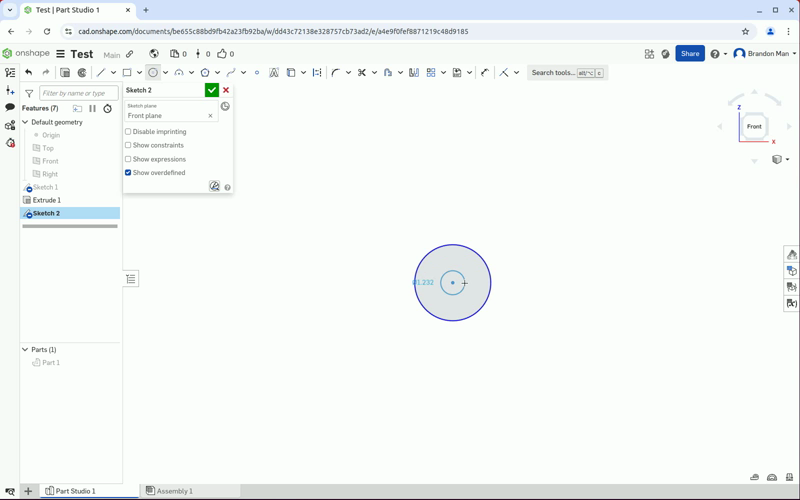
scroll(6)
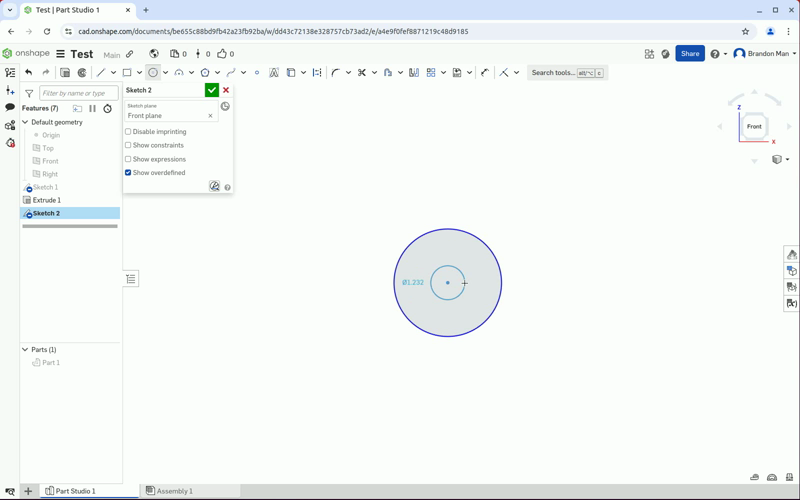
scroll(6)
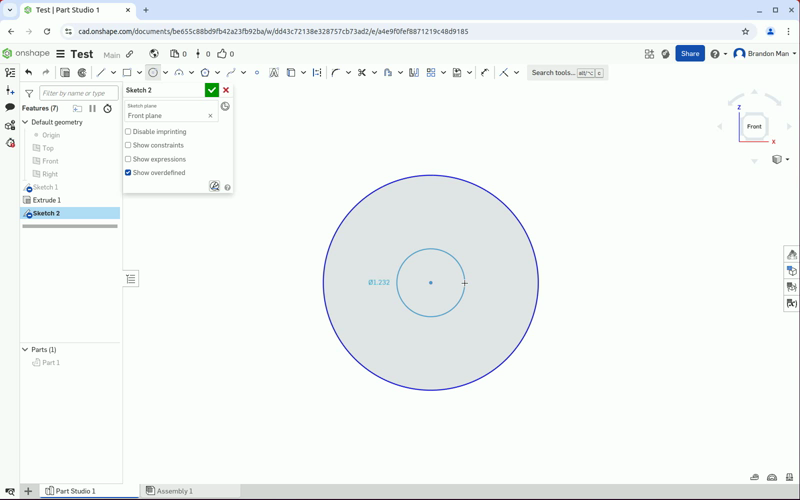
click(464, 282)
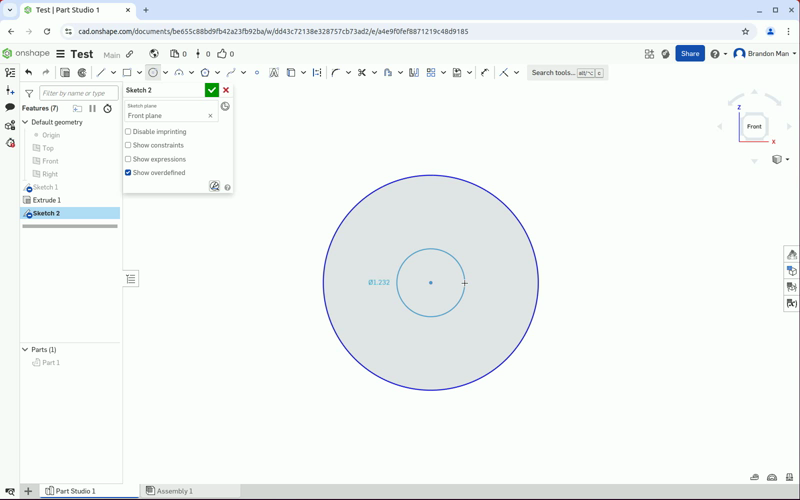
scroll(-6)
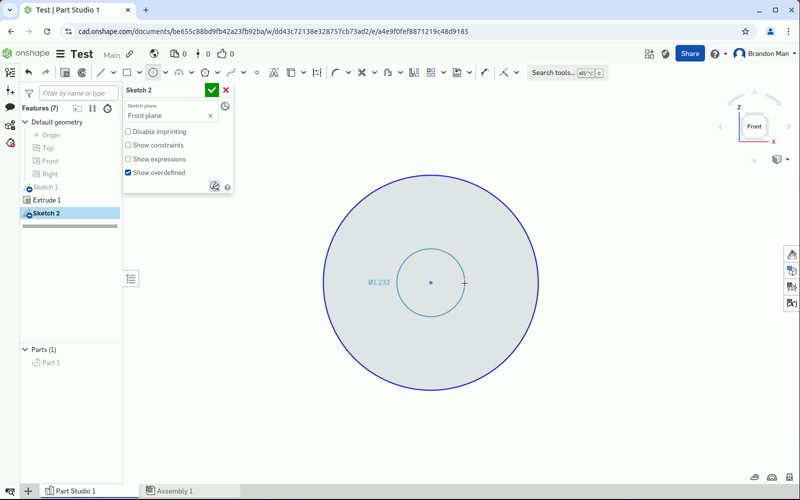
scroll(-6)
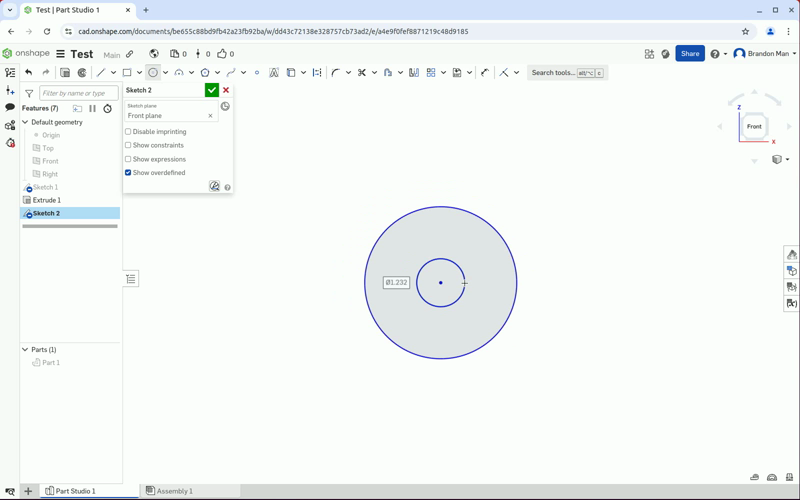
scroll(-6)
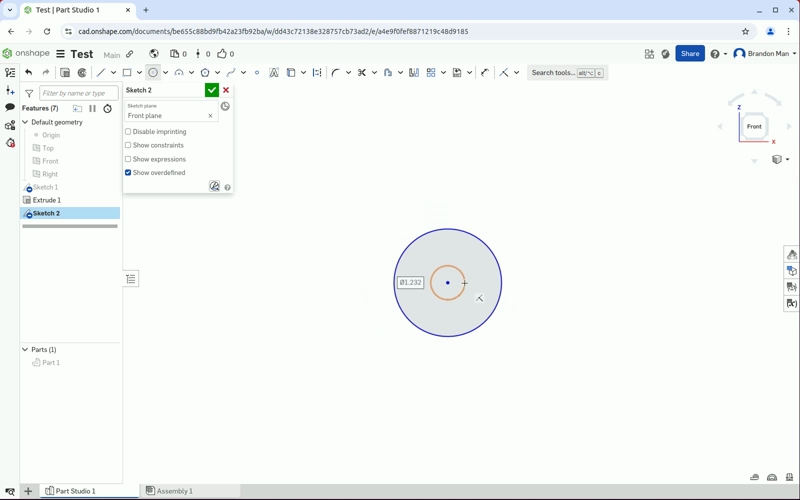
scroll(-6)
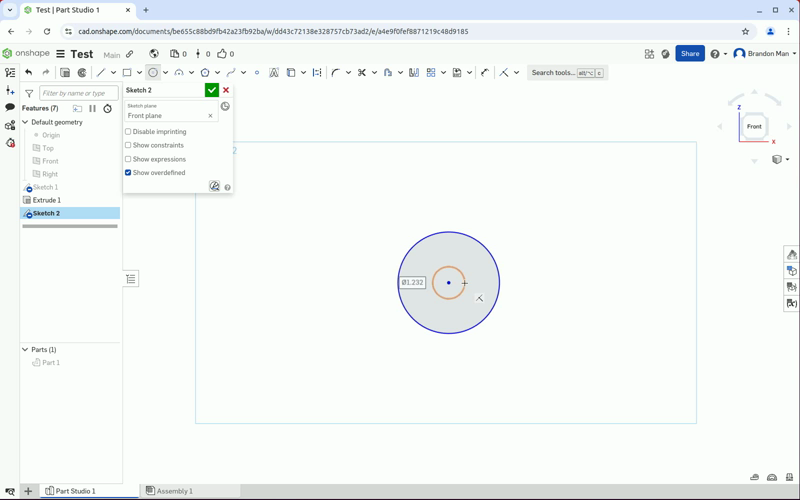
scroll(-6)
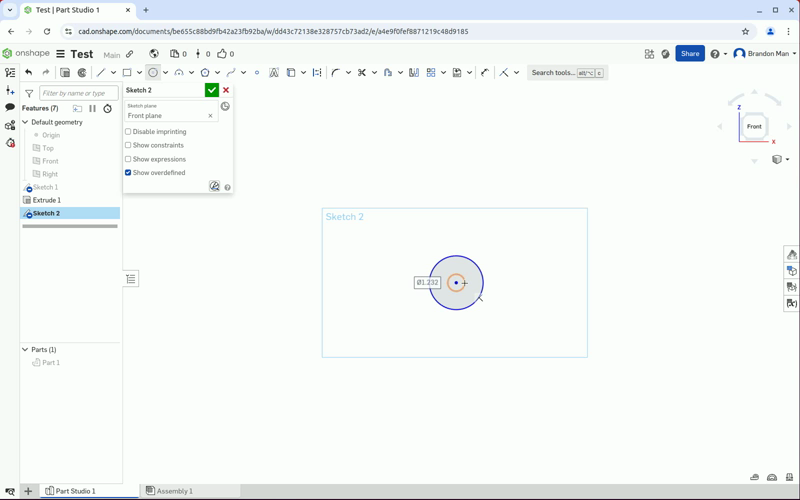
scroll(-6)
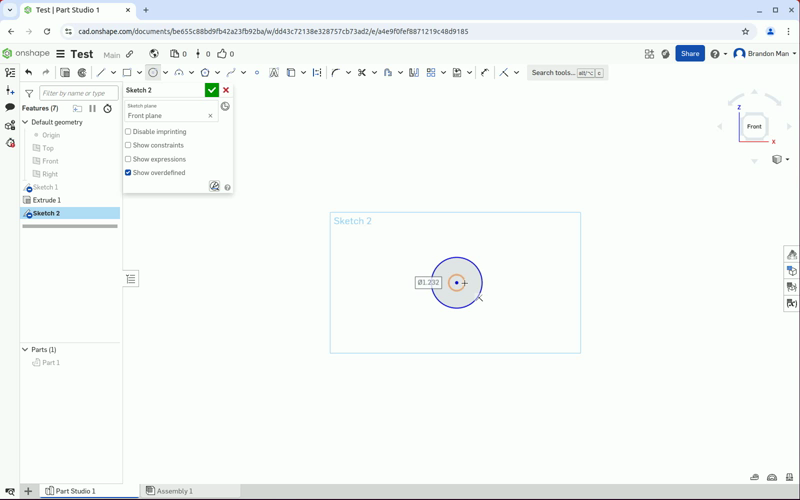
scroll(-6)
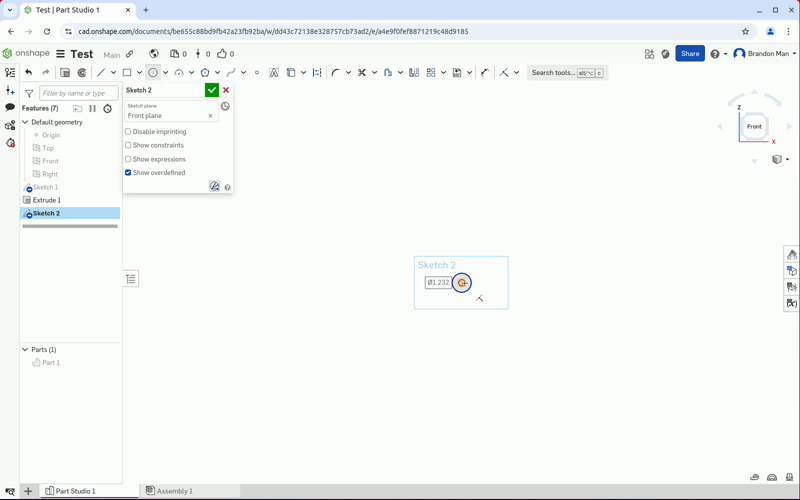
key(esc)
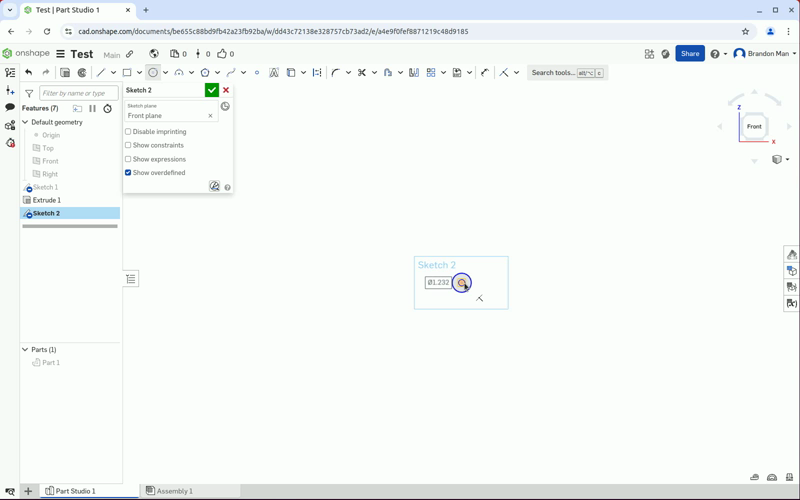
mouse_move(457, 285)
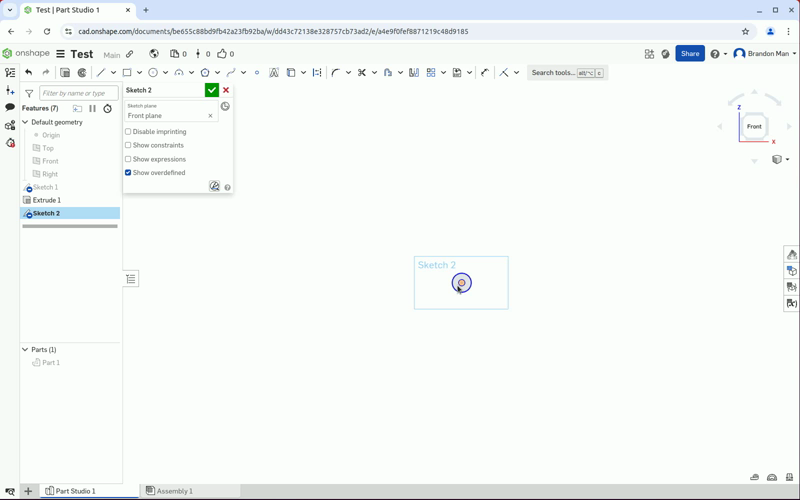
scroll(6)
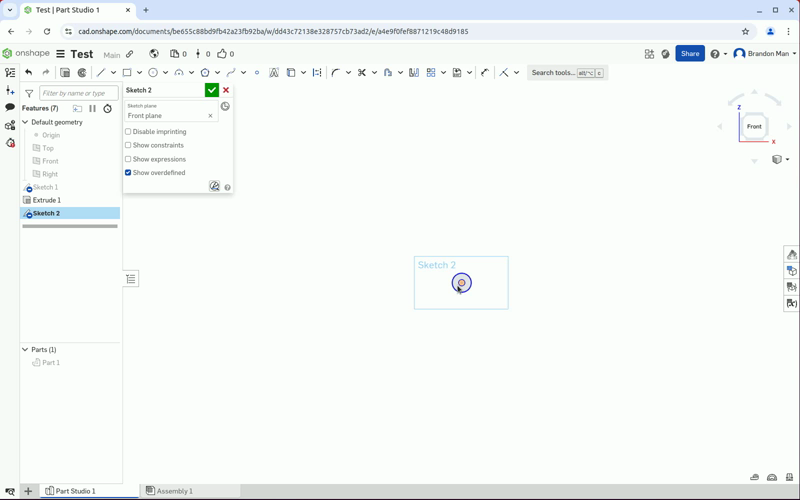
scroll(6)
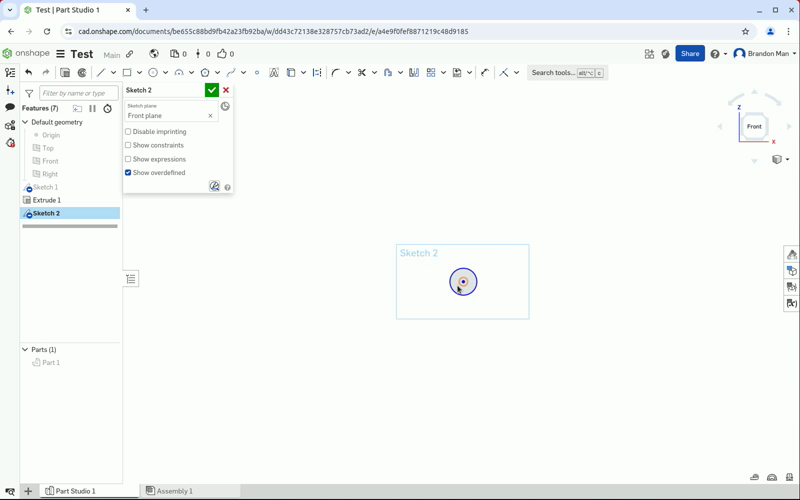
scroll(6)
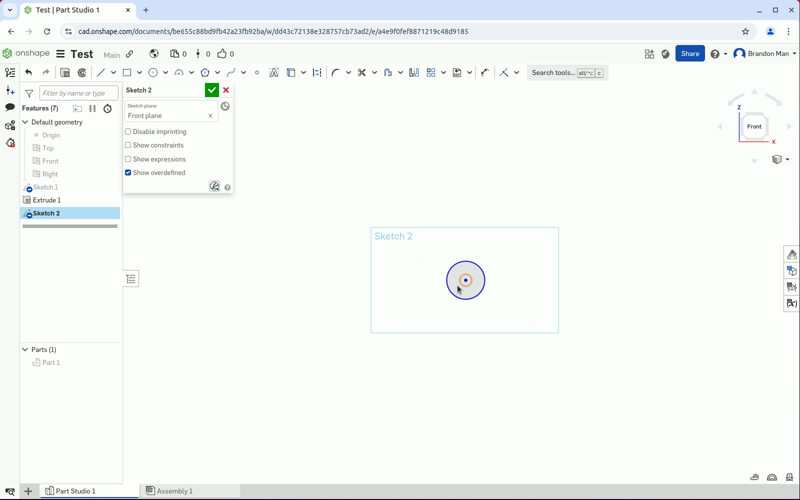
scroll(6)
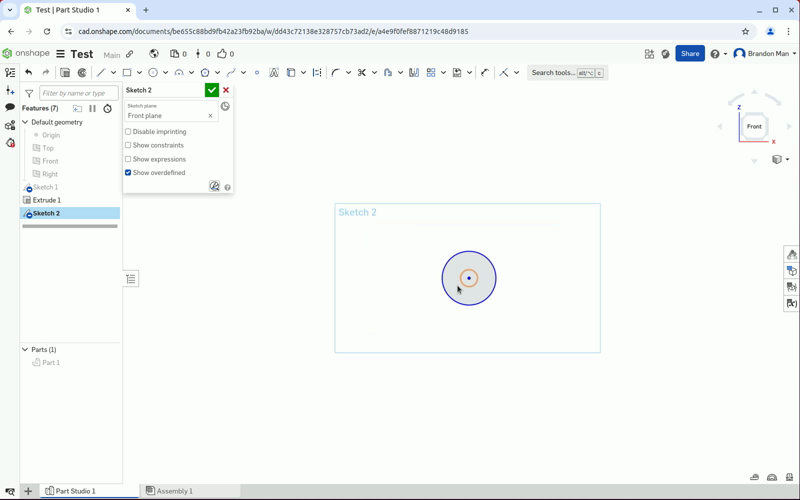
scroll(6)
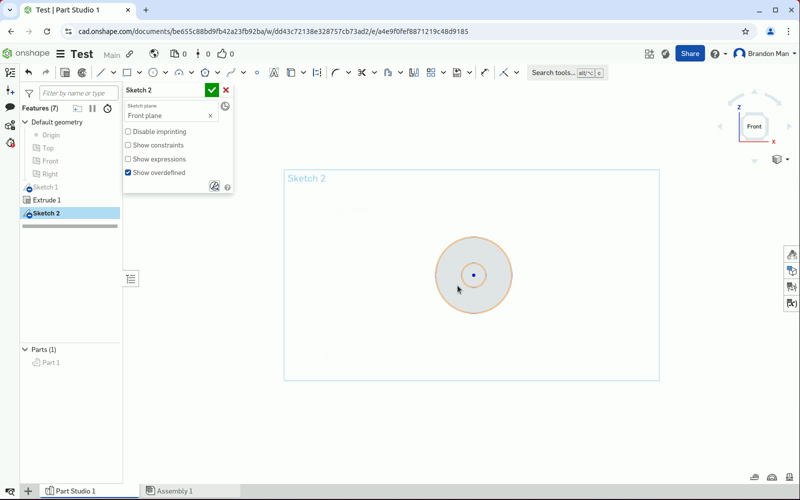
scroll(6)
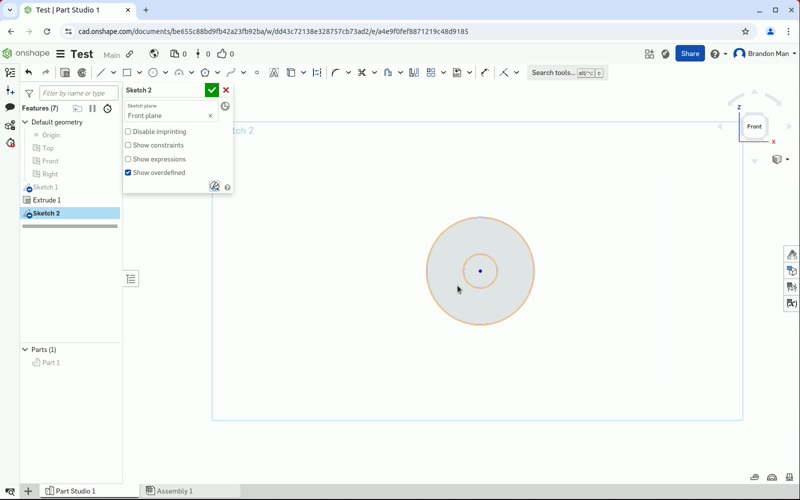
scroll(6)
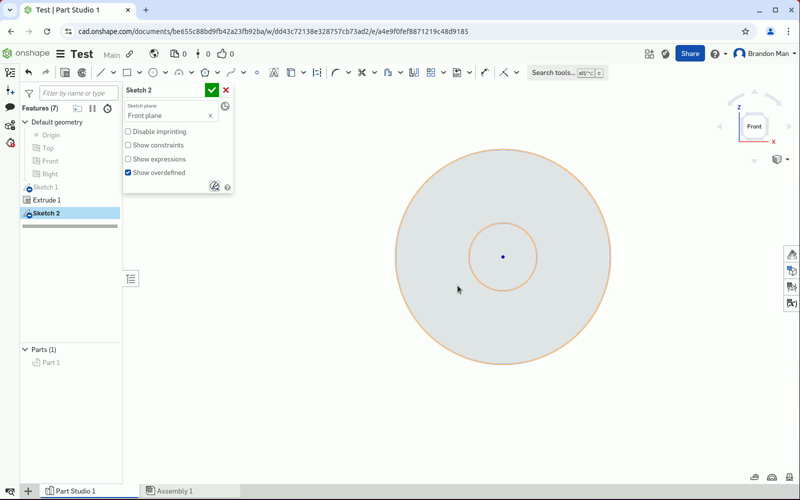
click(457, 285)
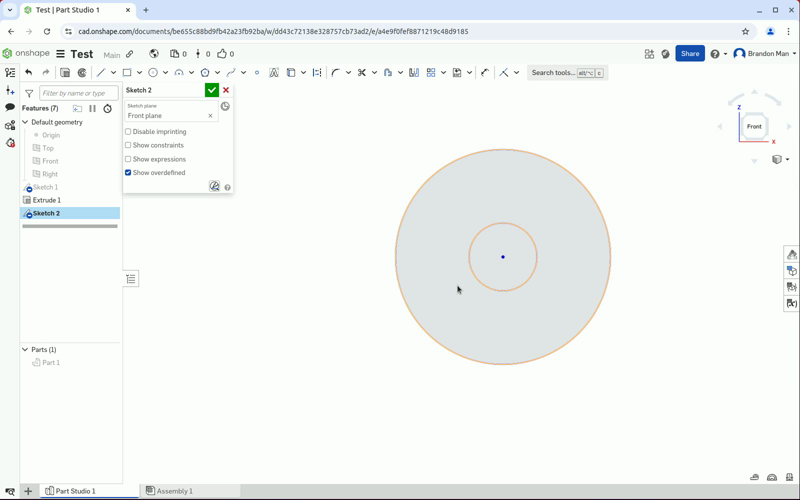
scroll(-6)
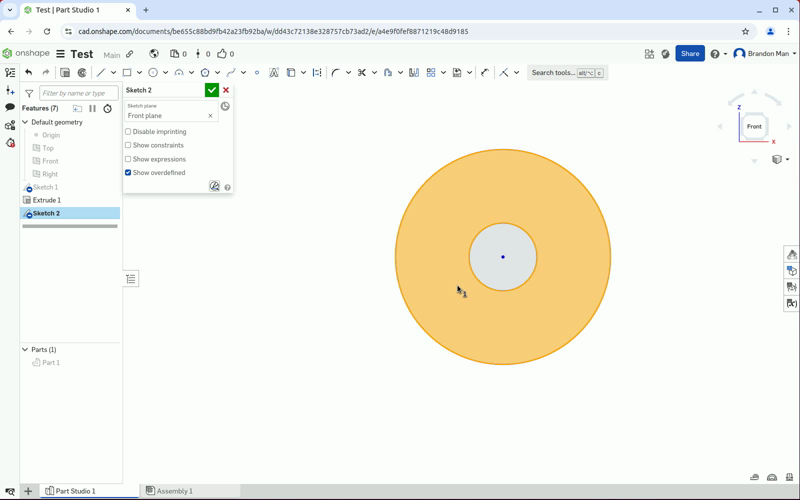
scroll(-6)
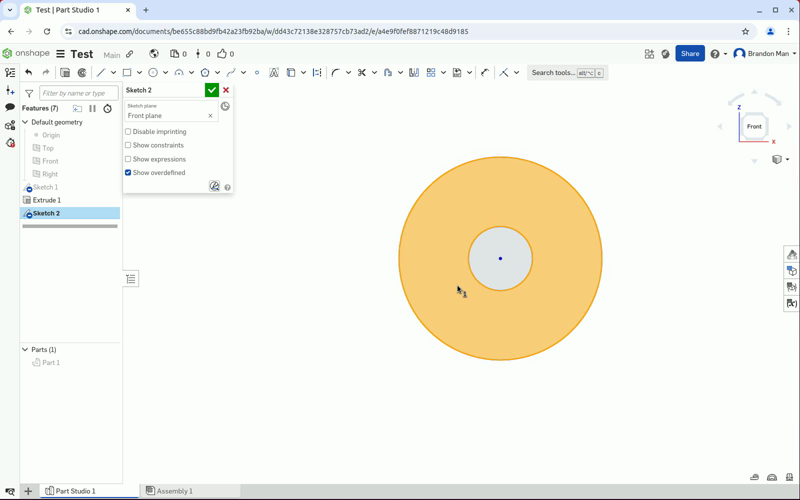
scroll(-6)
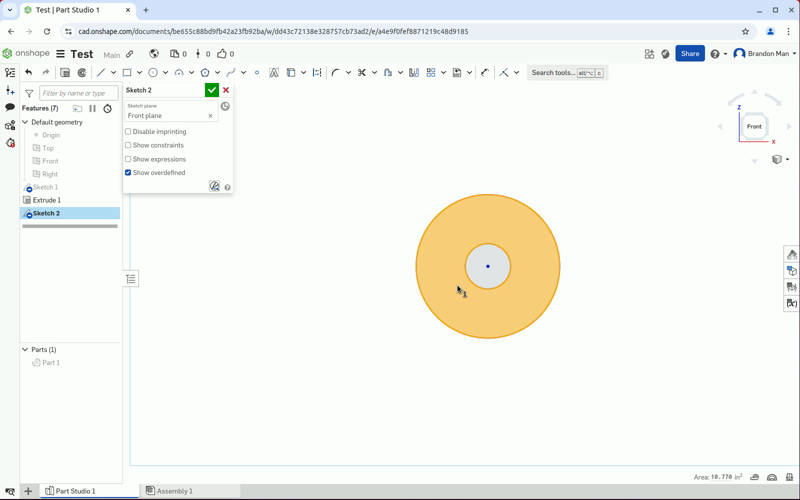
scroll(-6)
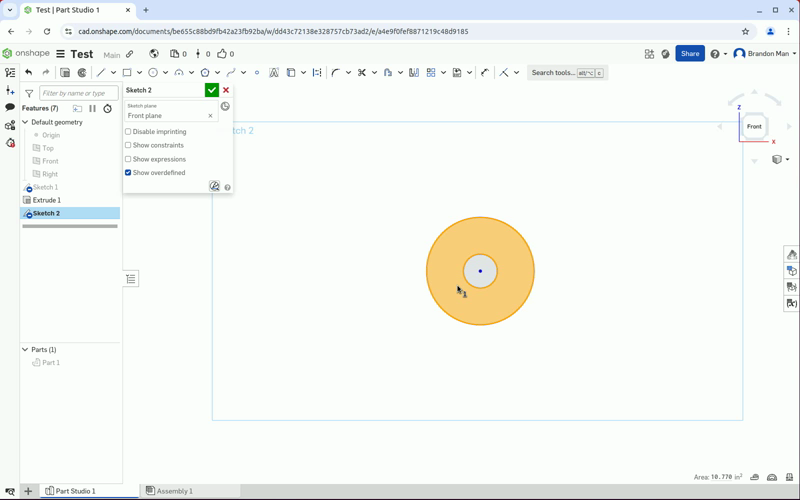
scroll(-6)
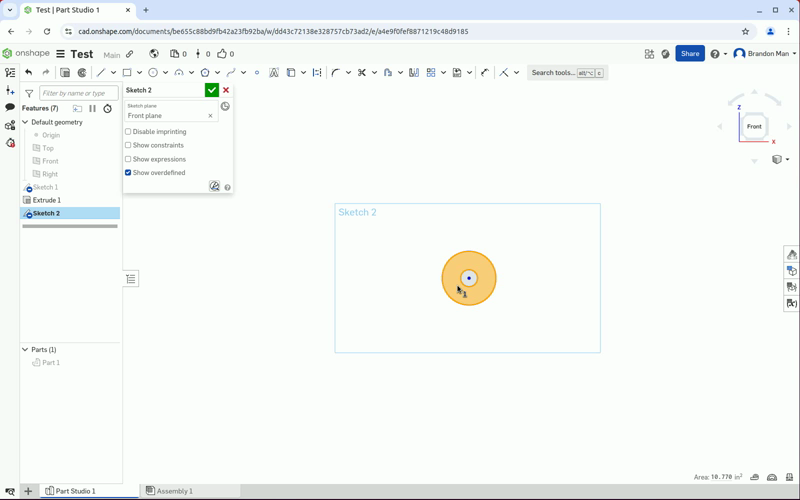
scroll(-6)
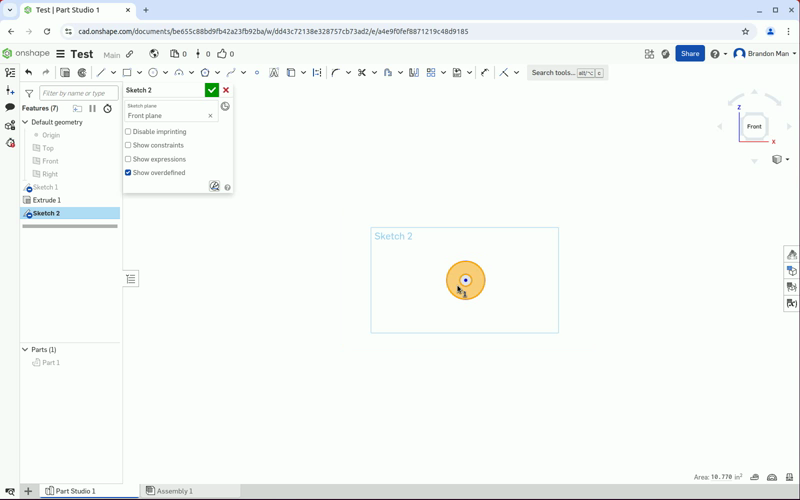
scroll(-6)
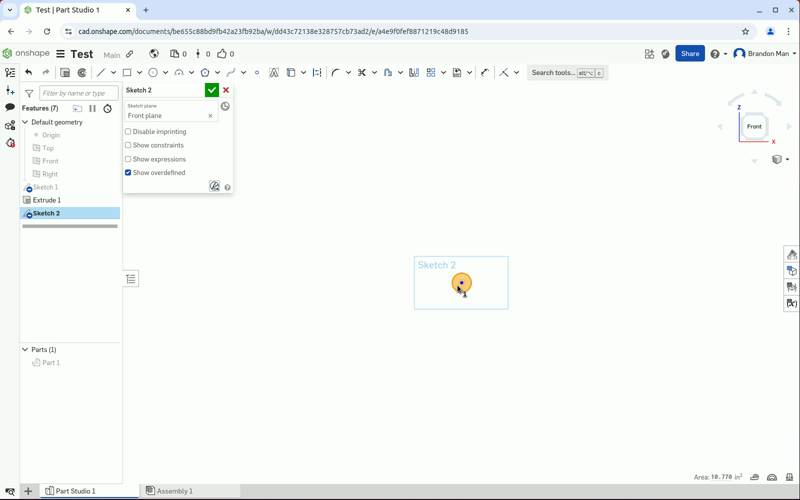
mouse_move(73, 352)
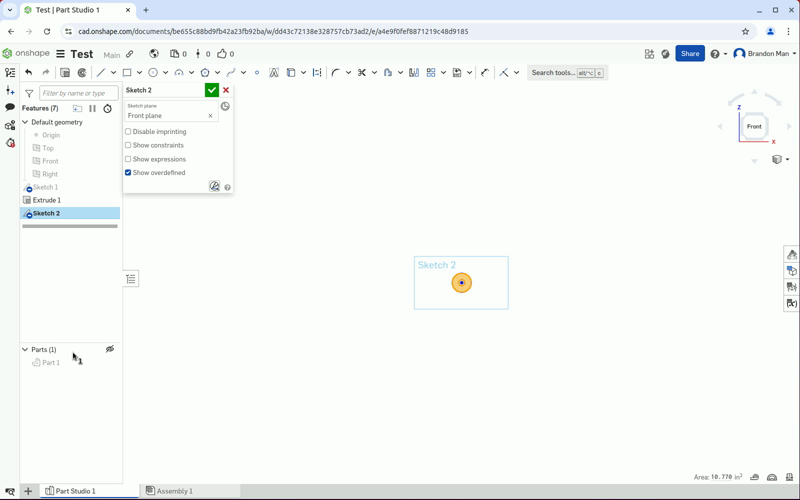
key(shift+y)
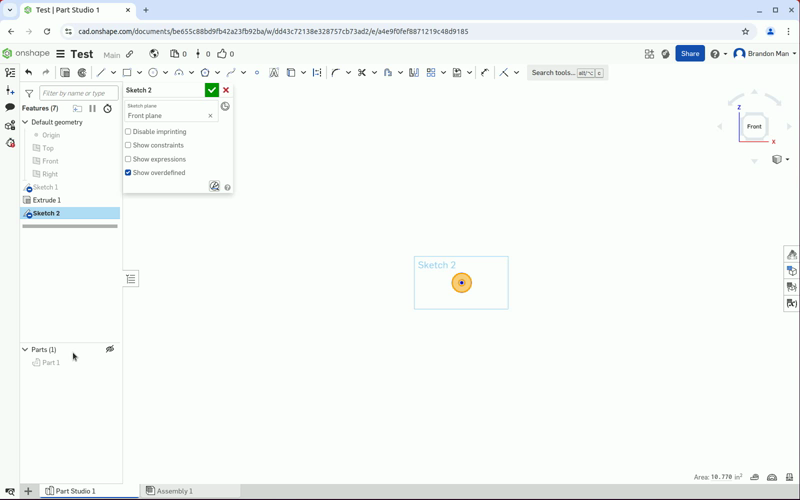
key(shift+e)
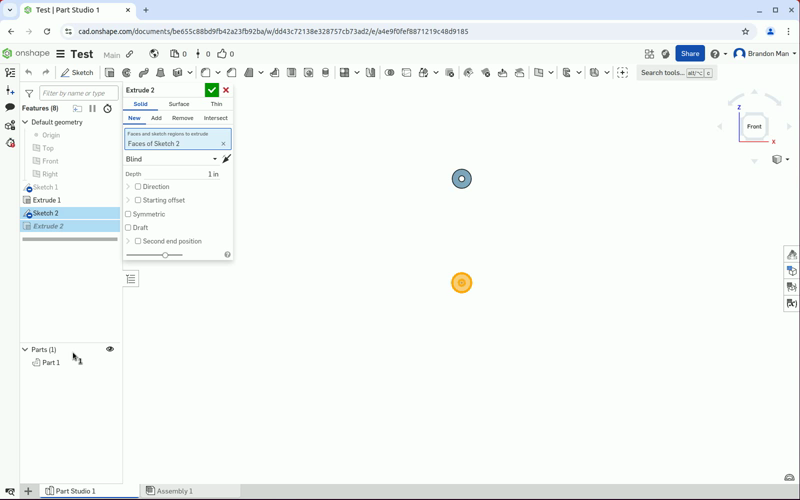
mouse_move(143, 106)
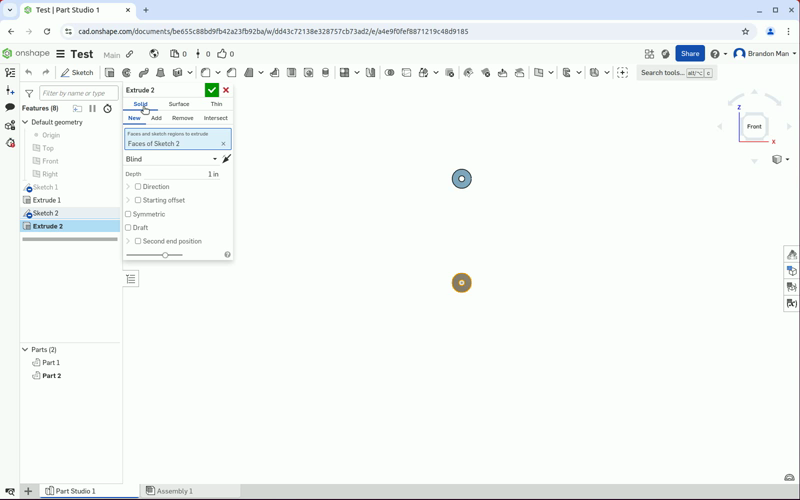
click(143, 106)
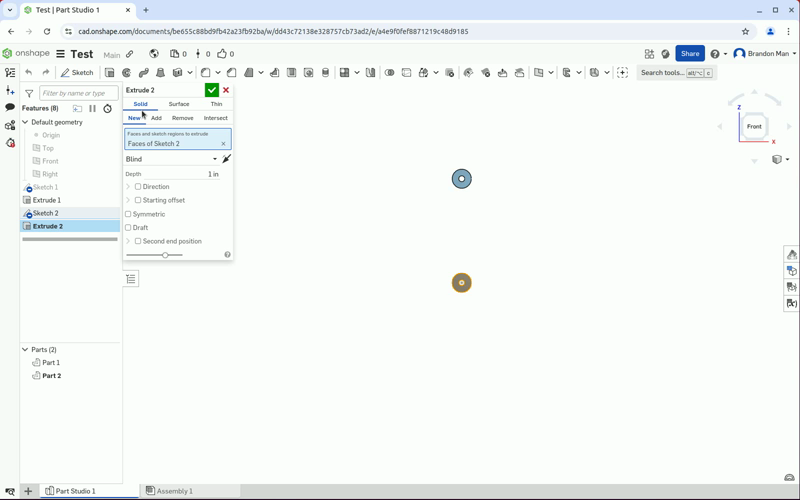
mouse_move(137, 120)
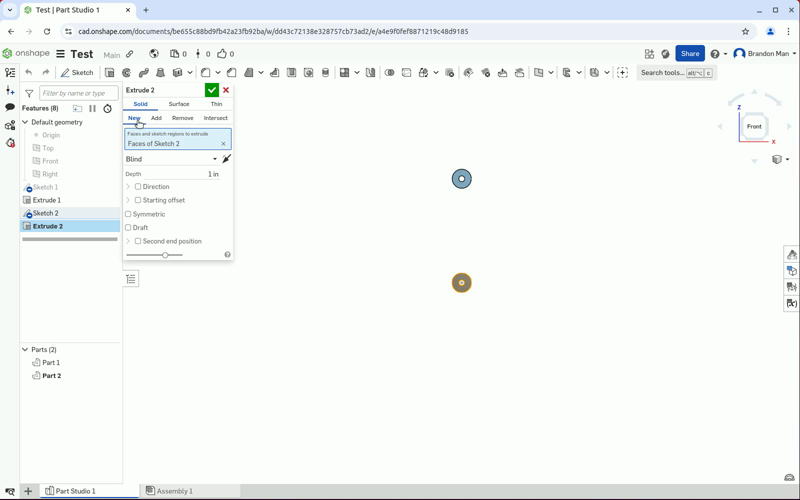
click(137, 120)
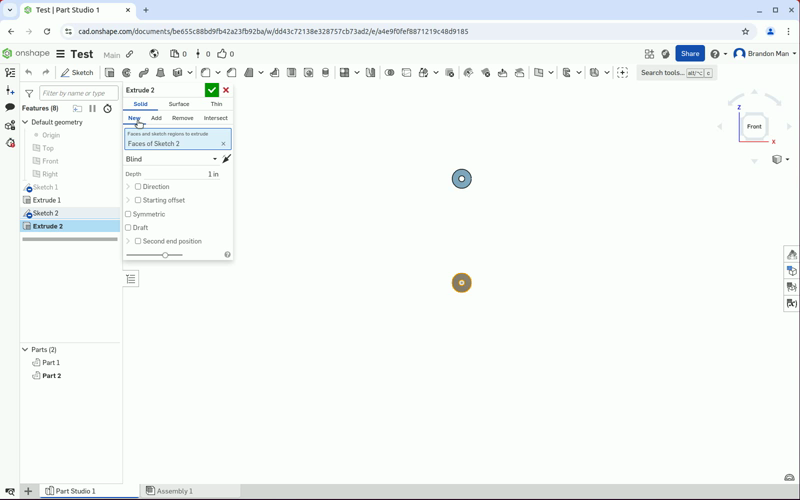
key(tab, 4)
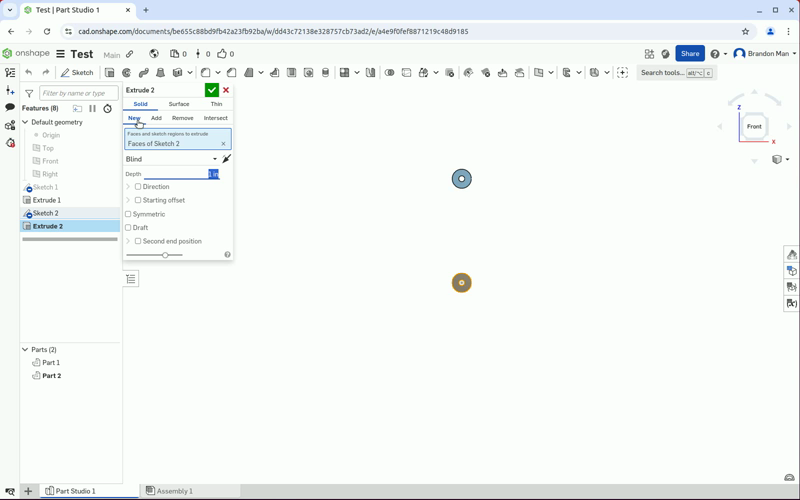
text(0.481)
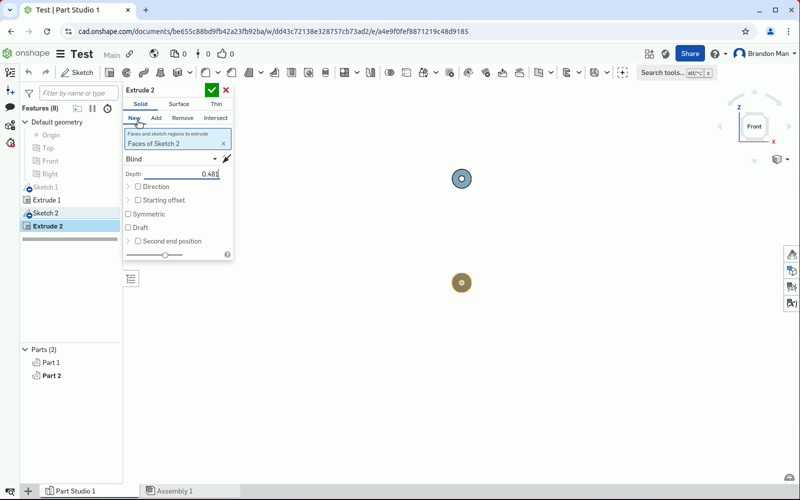
key(enter)
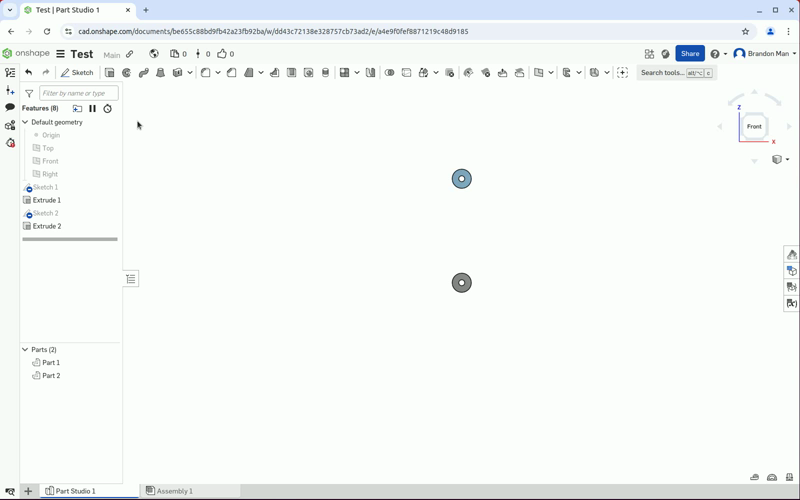
key(shift+h)
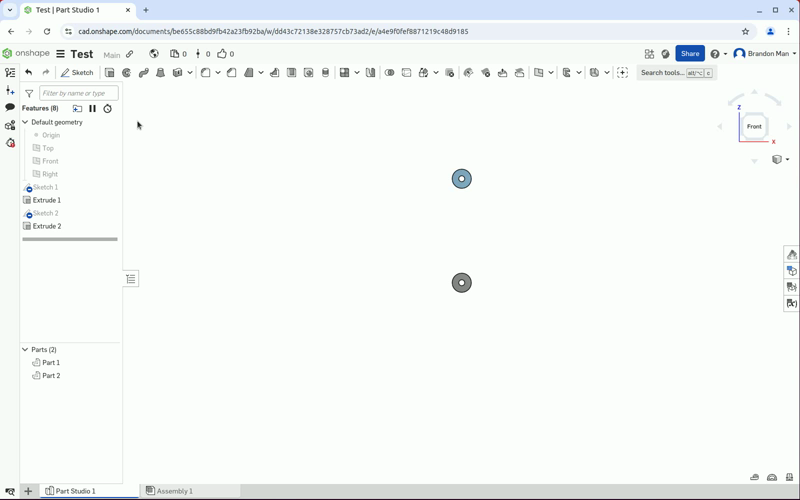
key(shift+h)
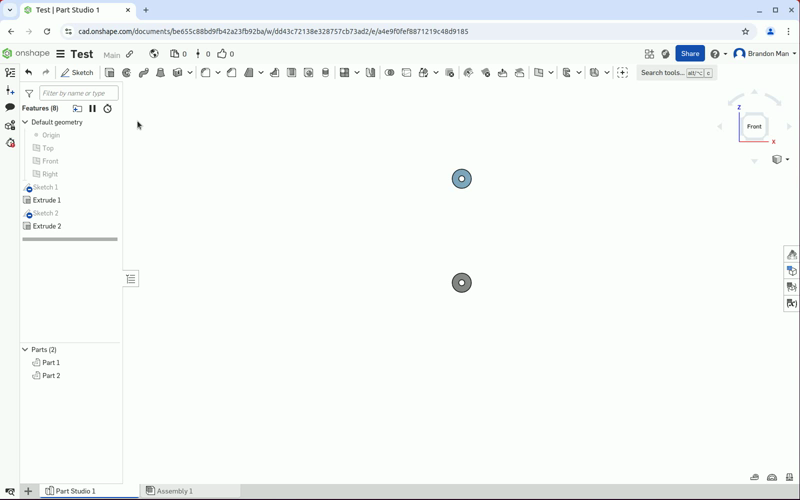
mouse_move(73, 189)
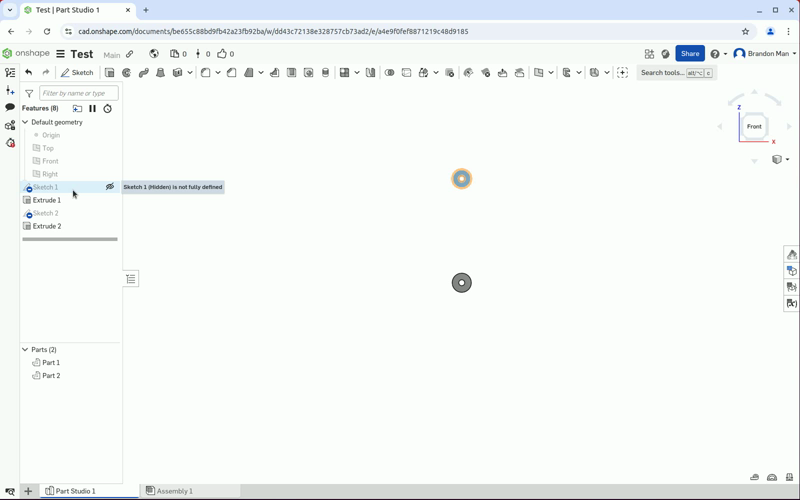
click(73, 189)
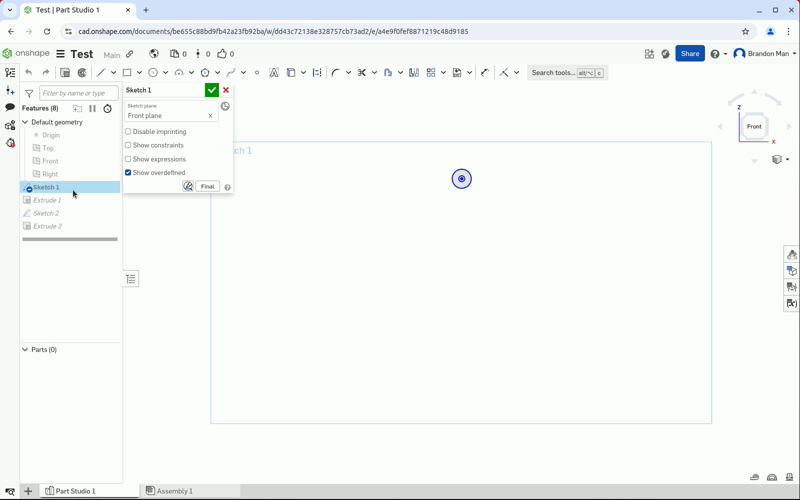
mouse_move(229, 92)
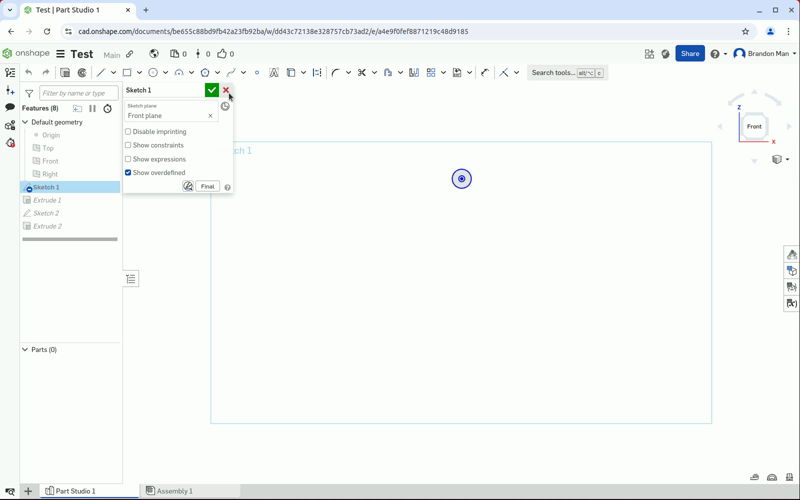
click(229, 92)
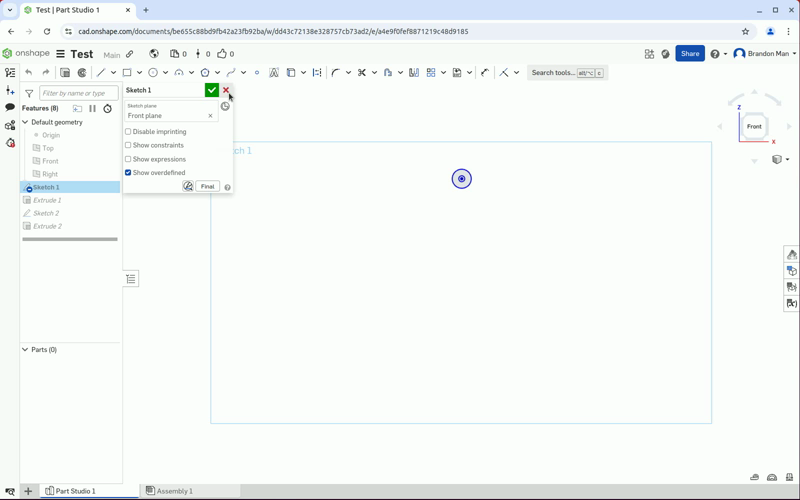
key(shift+s)
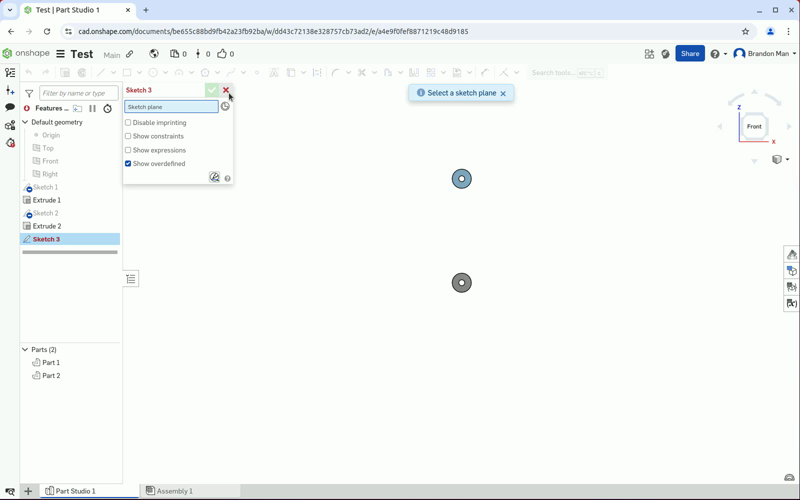
mouse_move(73, 163)
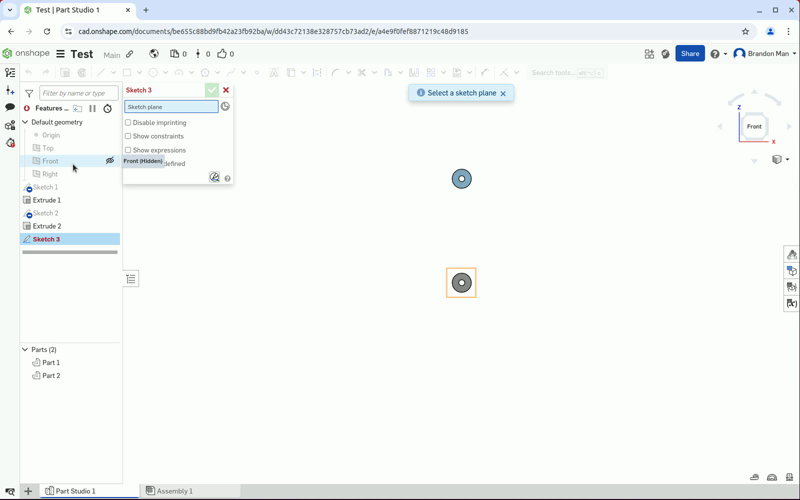
click(73, 163)
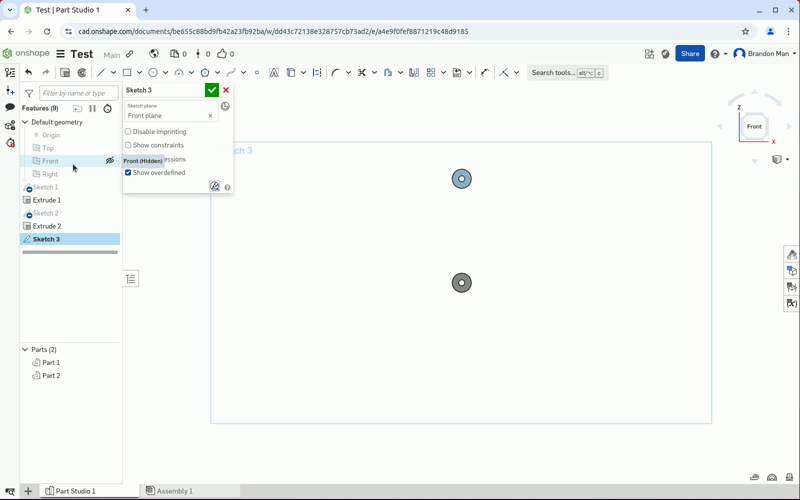
mouse_move(73, 352)
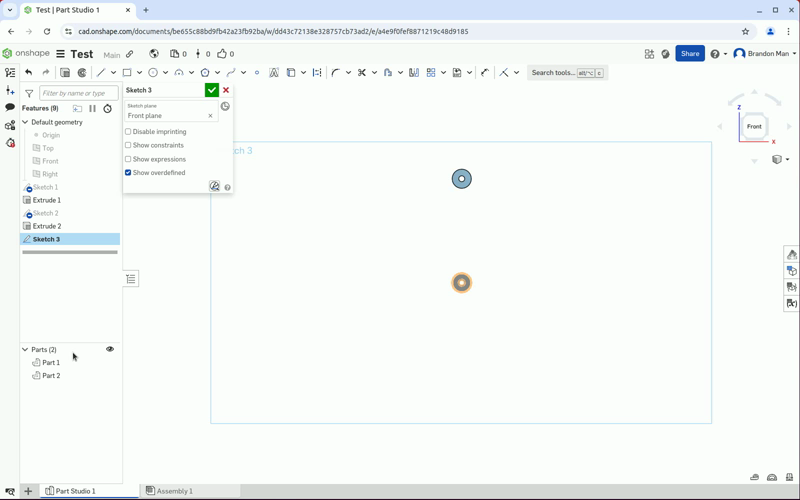
key(y)
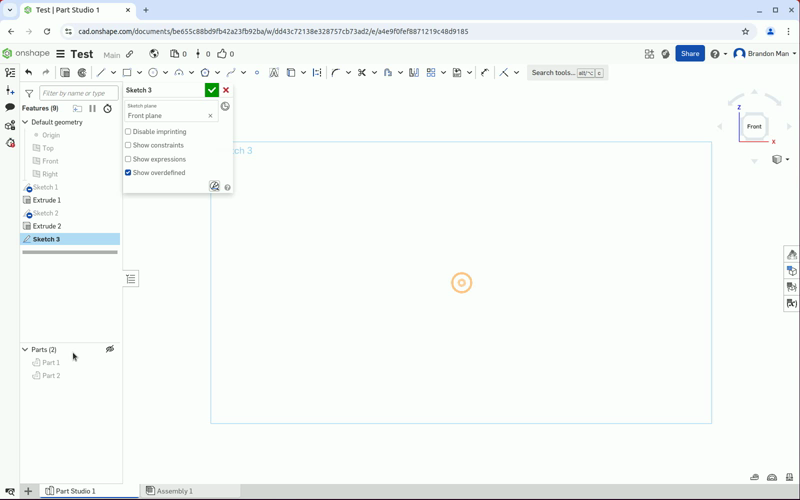
key(c)
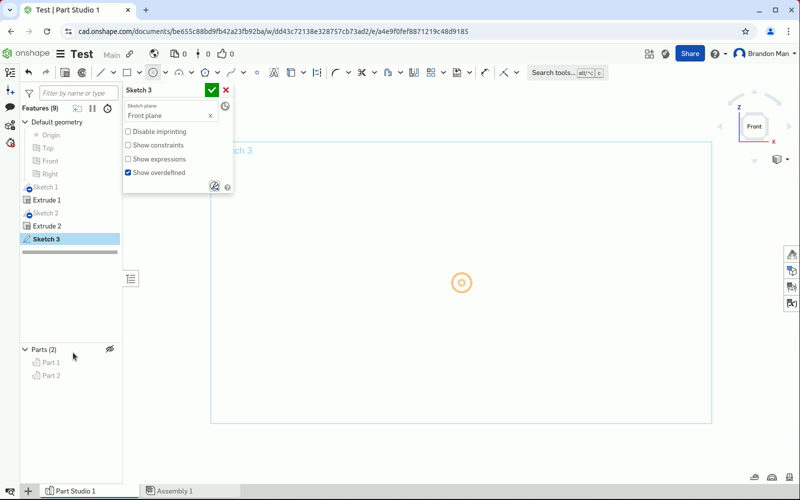
key_down(shift)
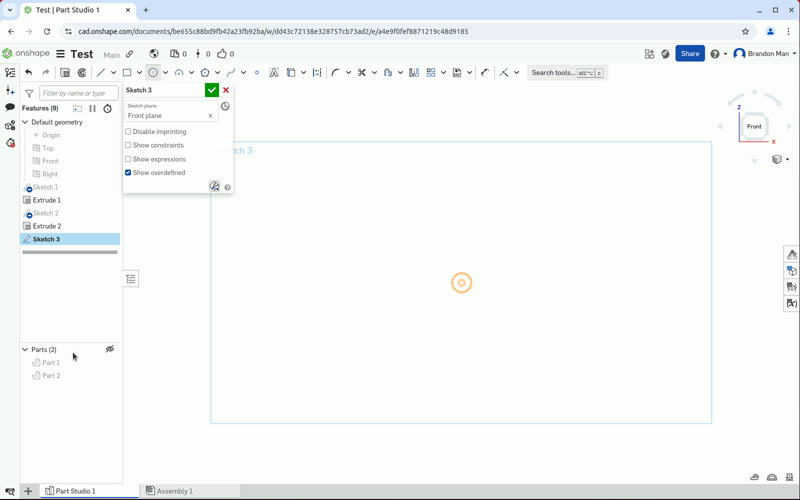
mouse_move(501, 282)
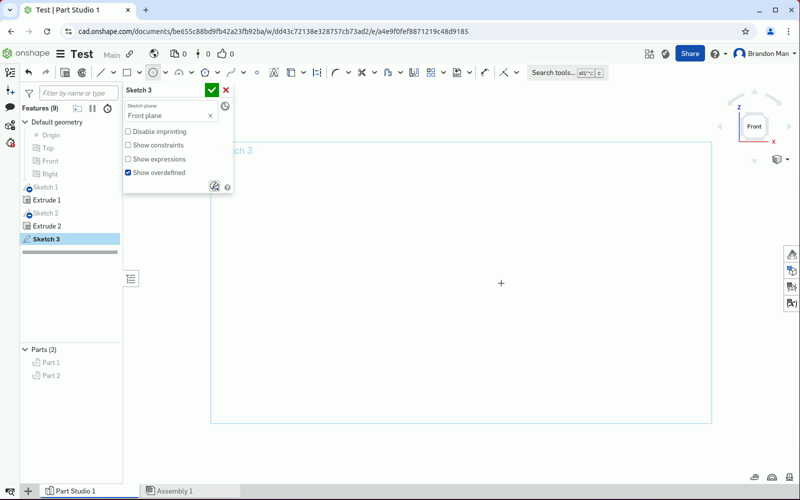
click(501, 282)
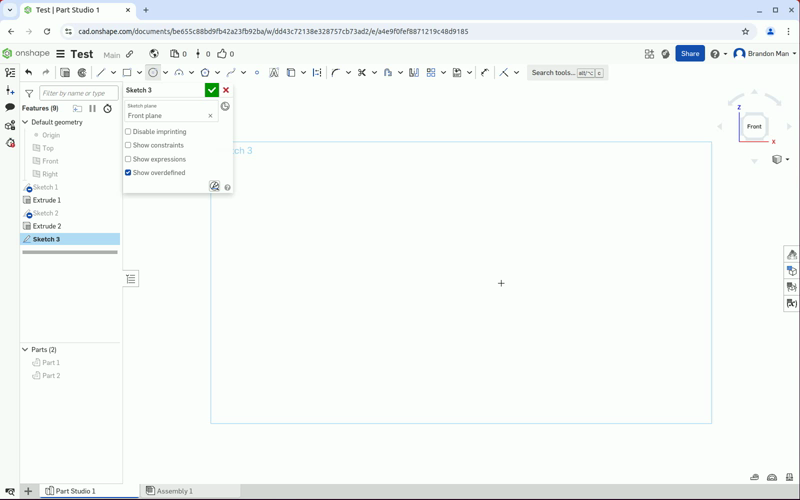
key_up(shift)
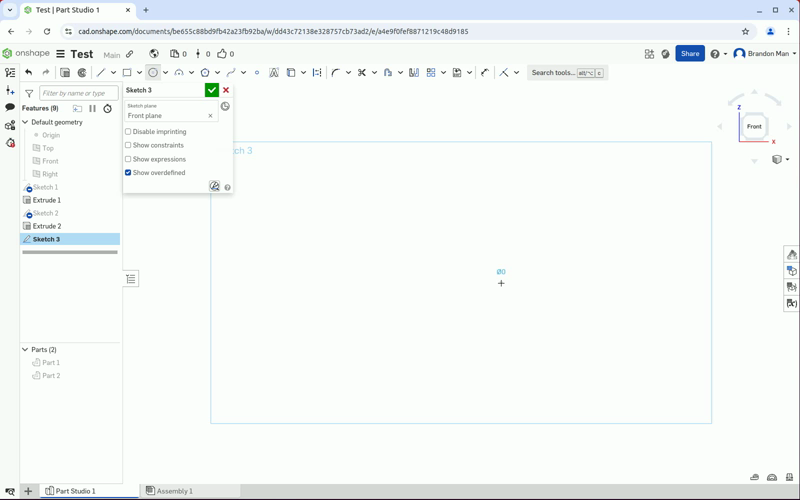
mouse_move(508, 282)
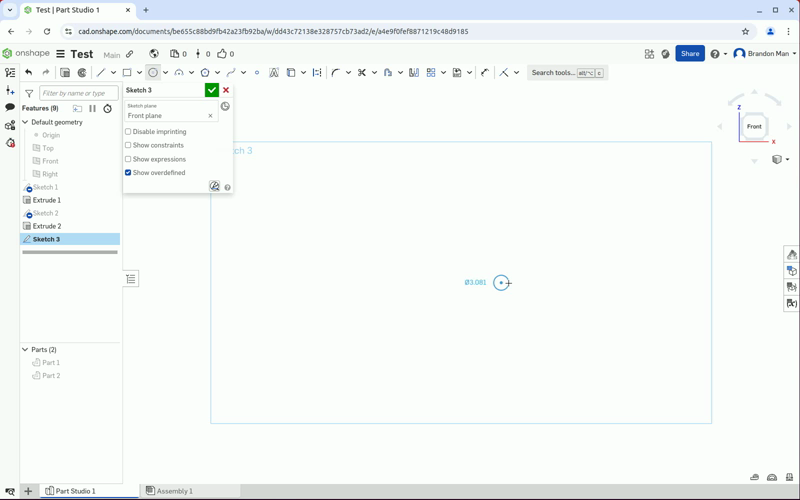
click(508, 282)
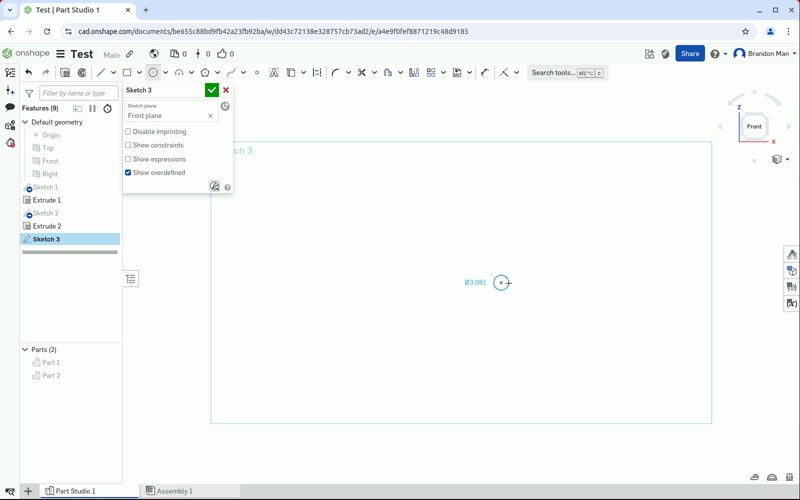
key(esc)
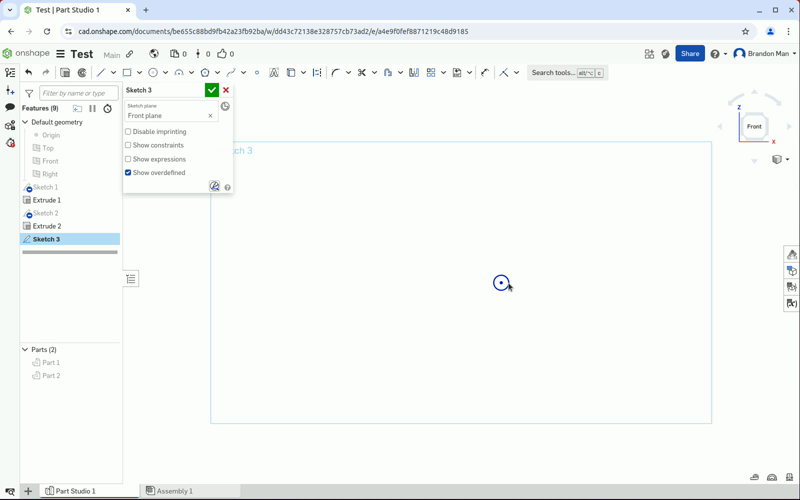
key(c)
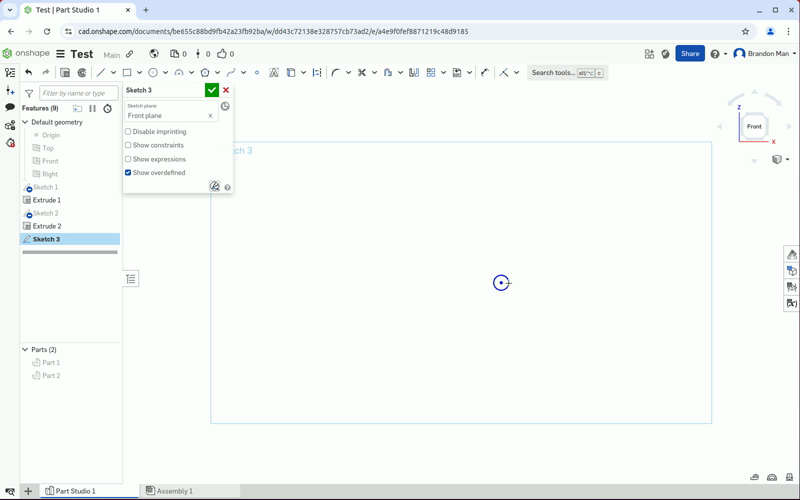
key_down(shift)
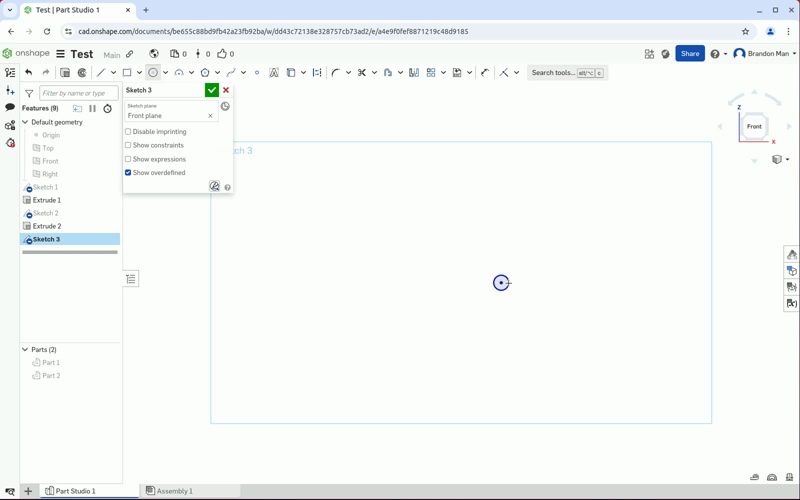
mouse_move(501, 282)
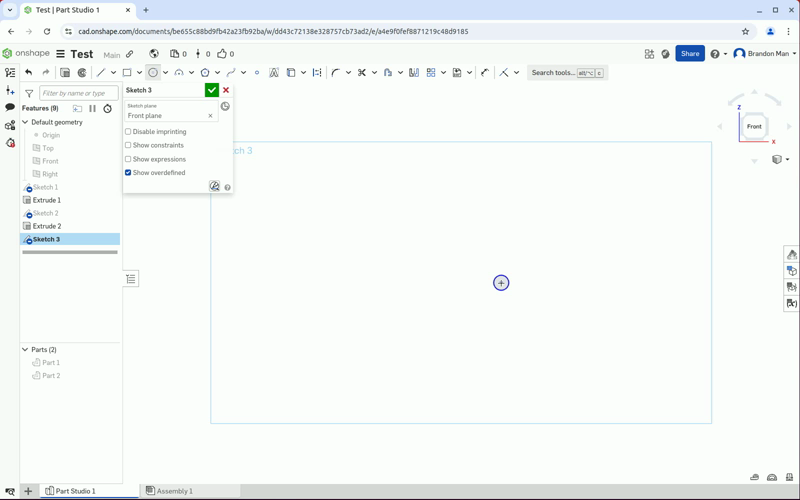
click(501, 282)
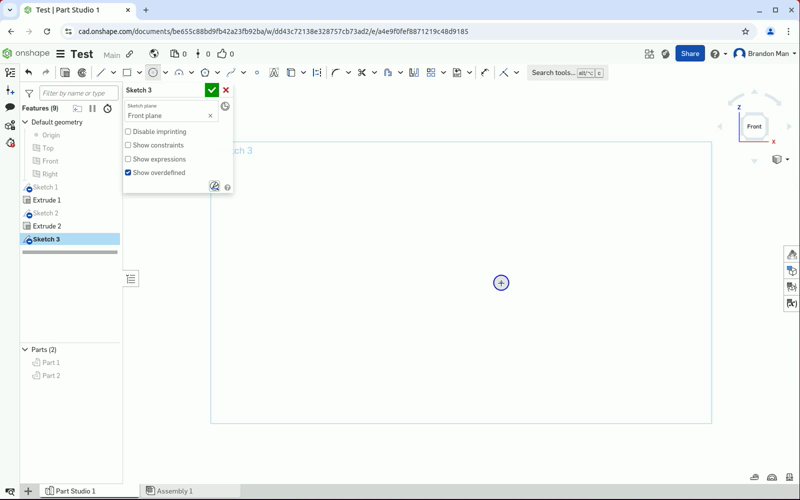
key_up(shift)
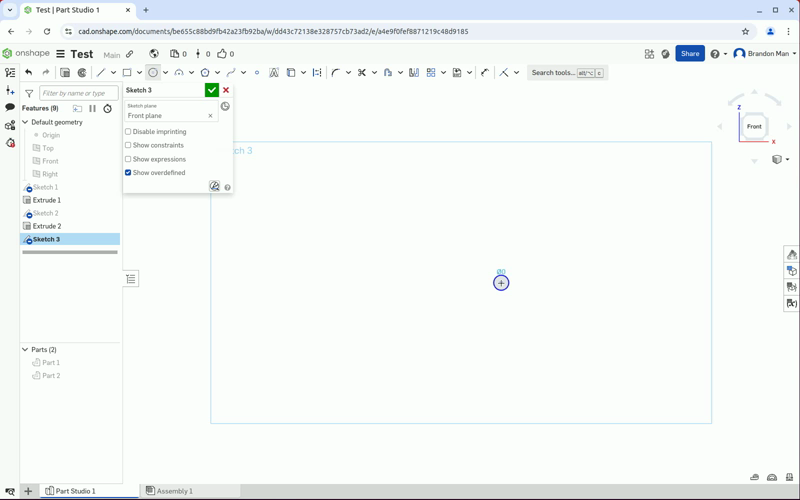
mouse_move(504, 282)
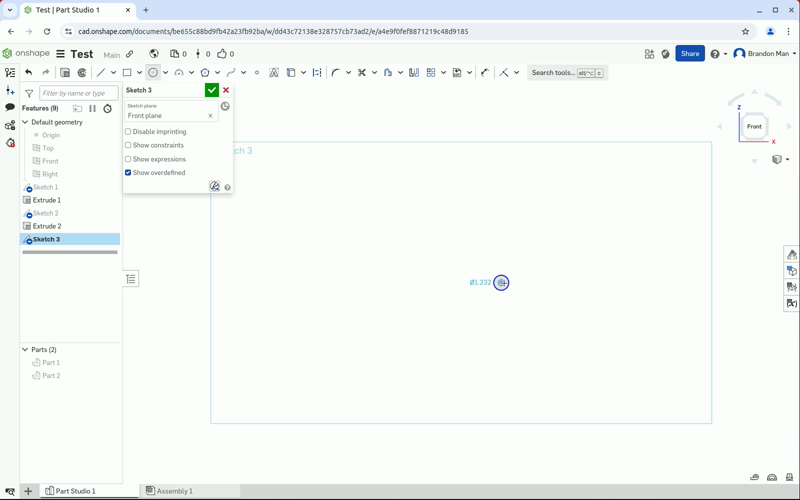
scroll(6)
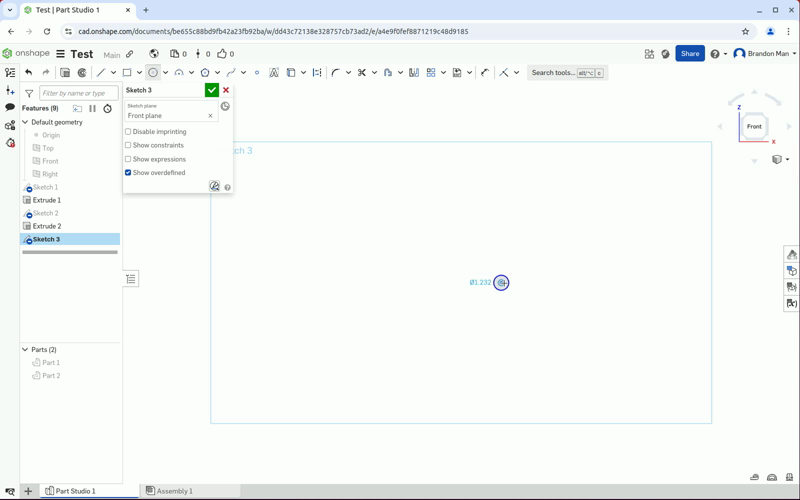
scroll(6)
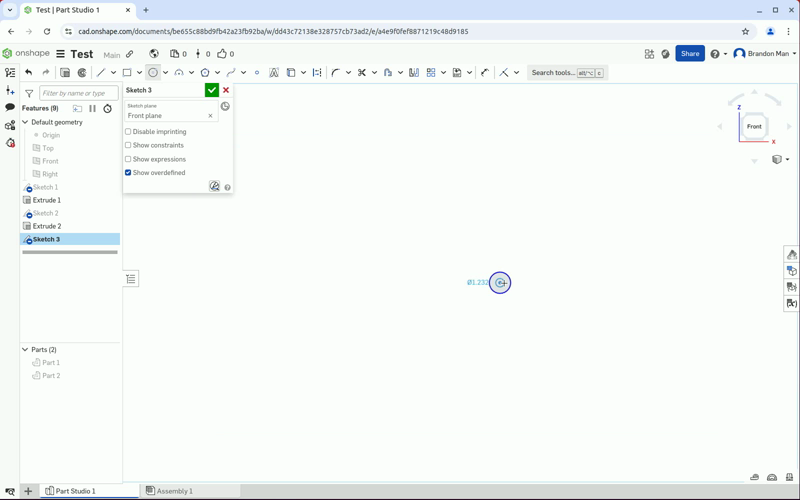
scroll(6)
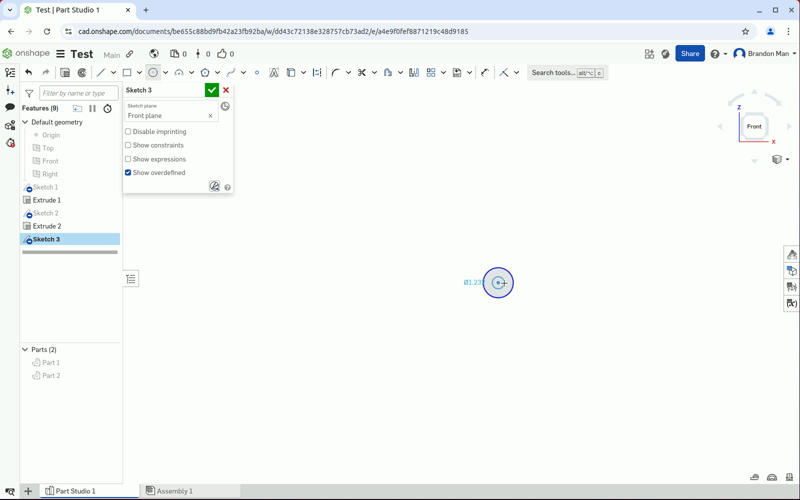
scroll(6)
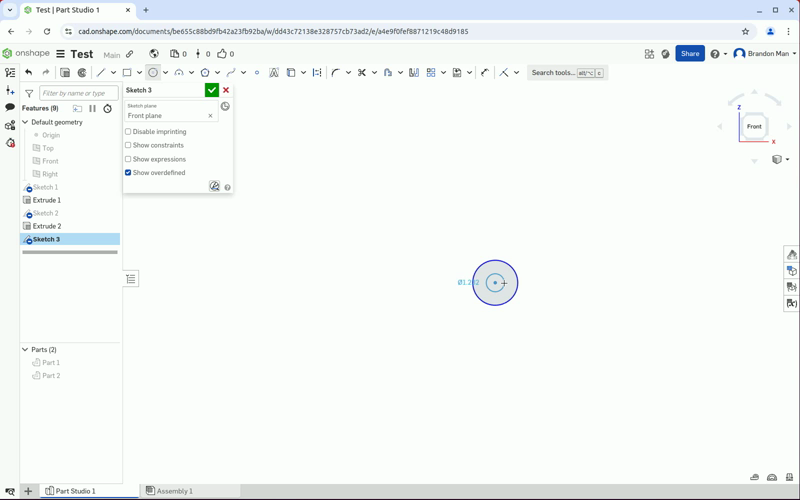
scroll(6)
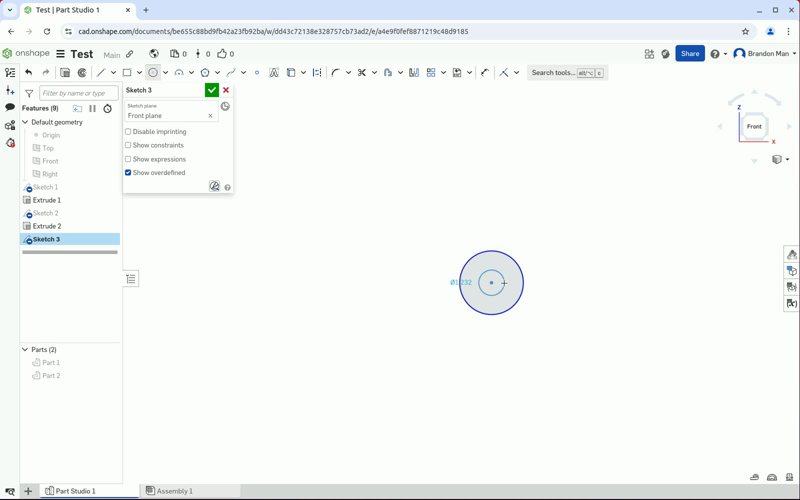
scroll(6)
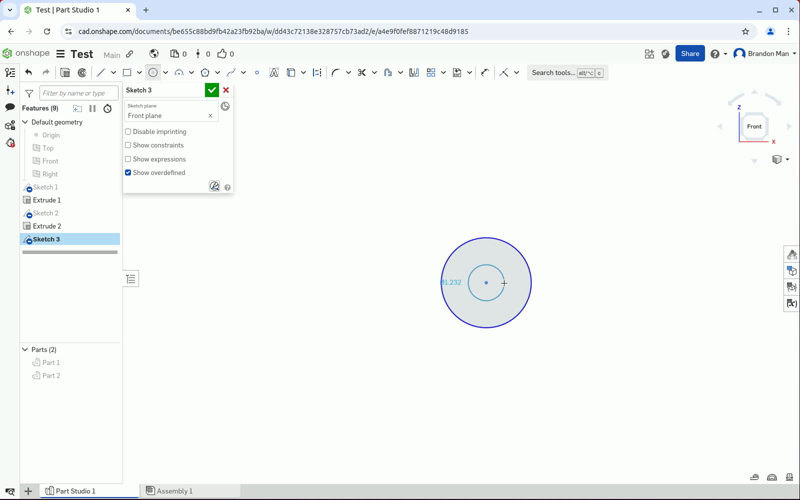
scroll(6)
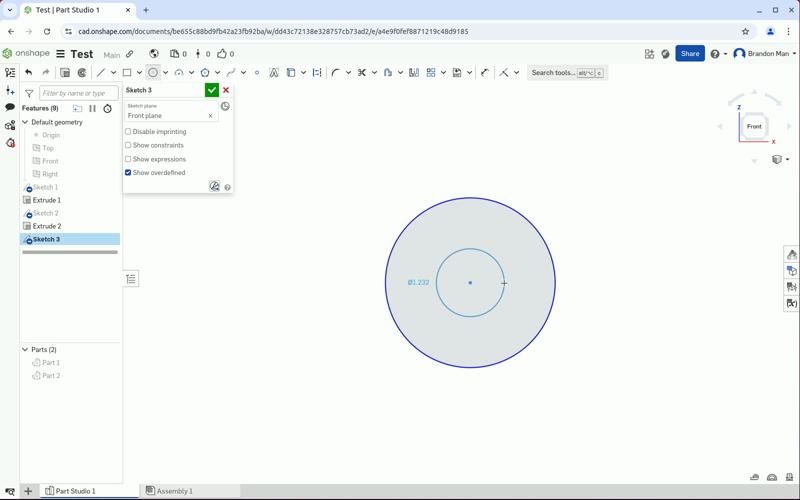
click(504, 282)
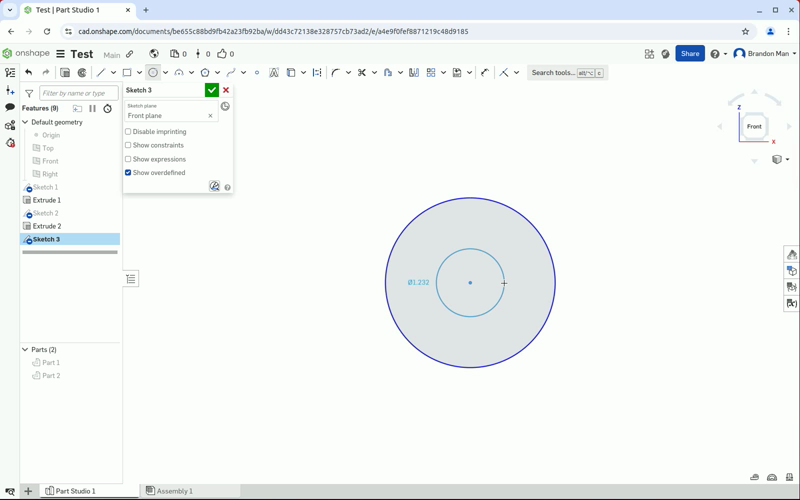
scroll(-6)
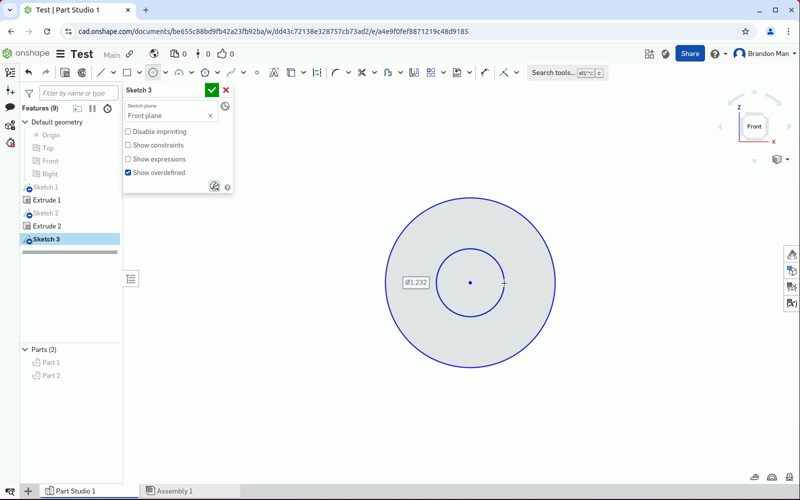
scroll(-6)
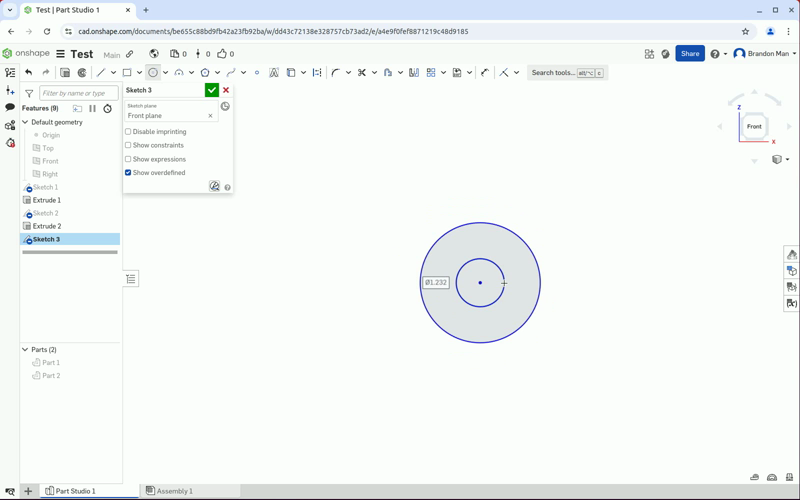
scroll(-6)
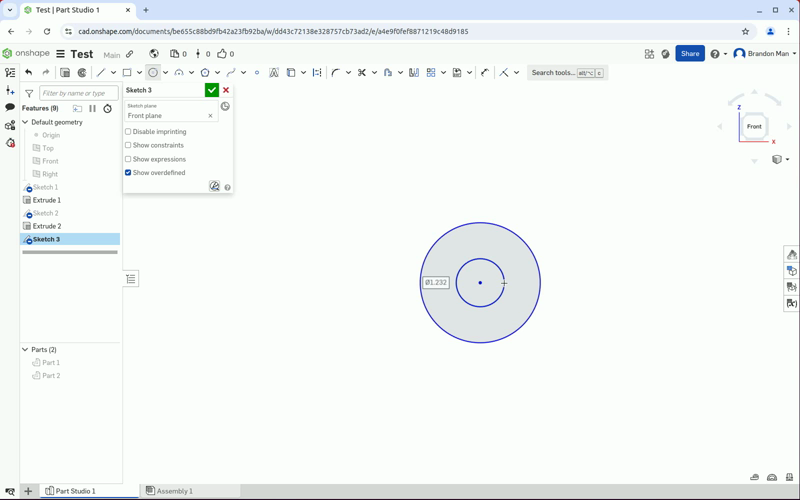
scroll(-6)
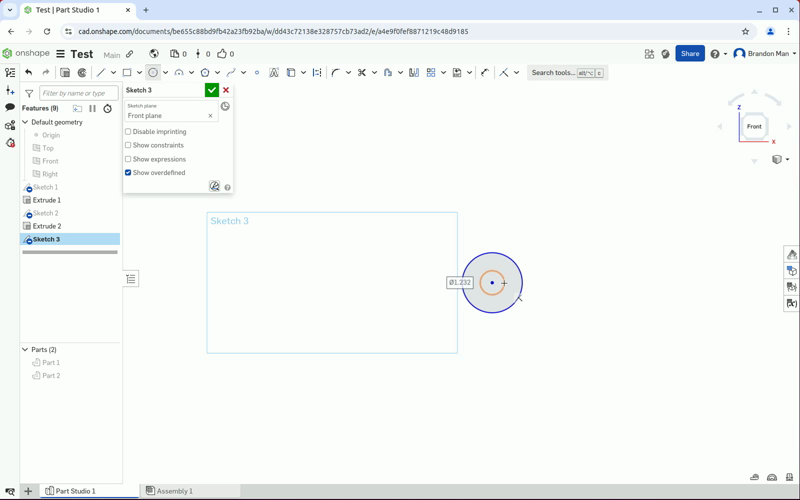
scroll(-6)
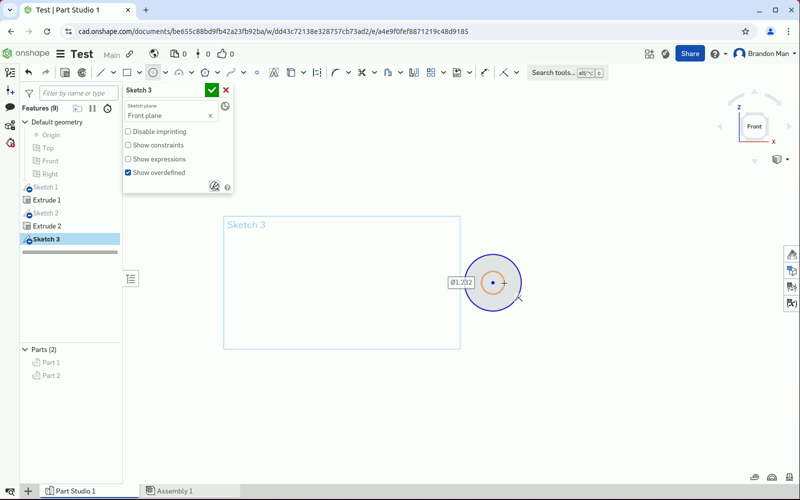
scroll(-6)
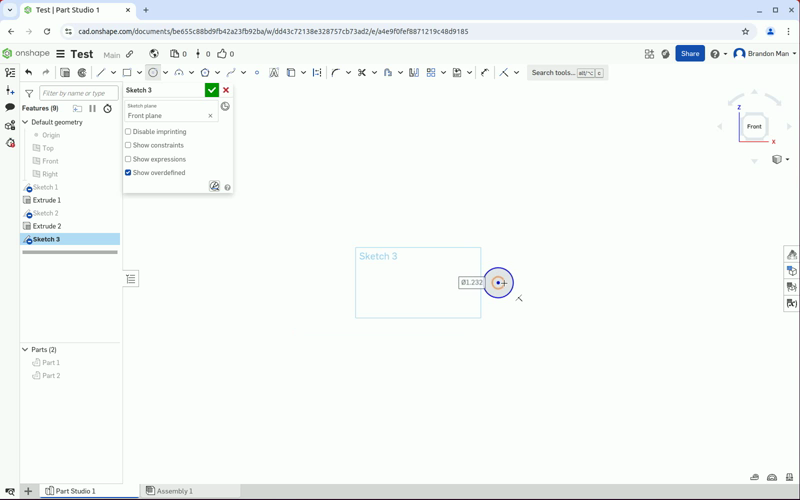
scroll(-6)
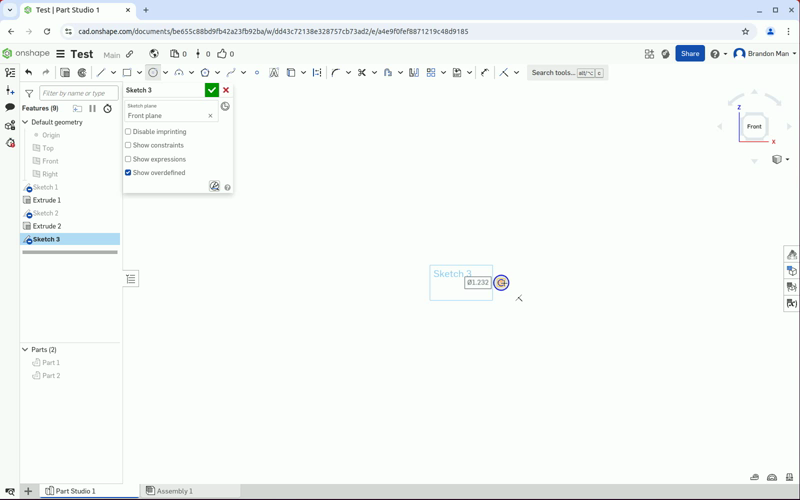
key(esc)
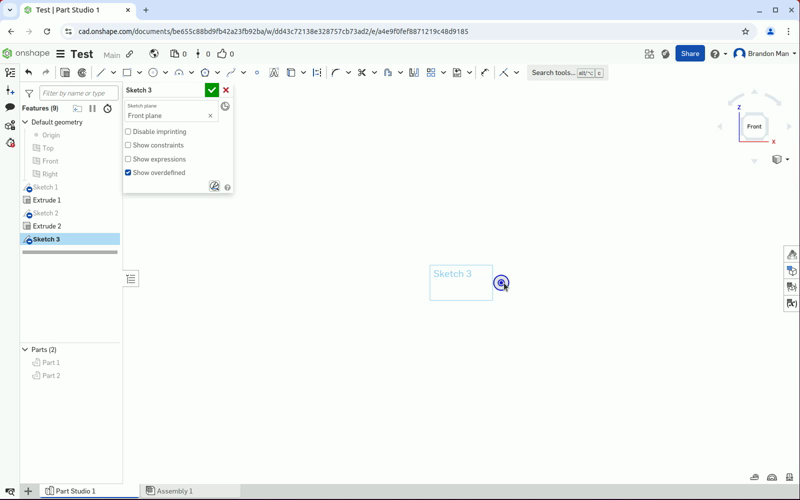
mouse_move(500, 288)
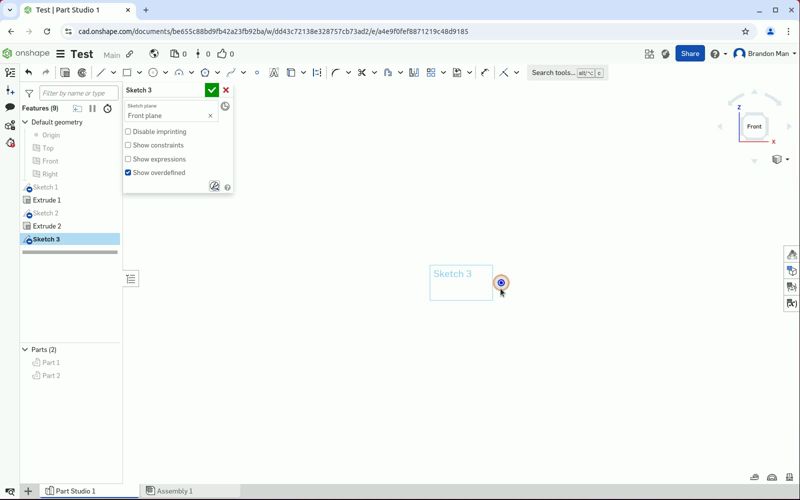
scroll(6)
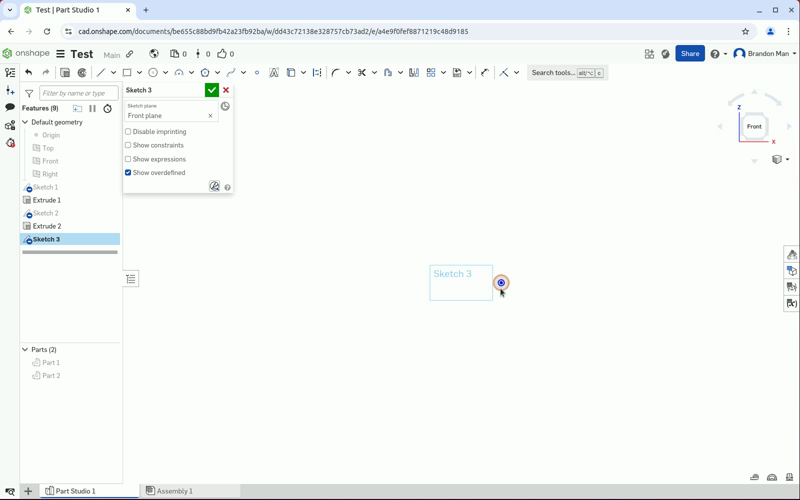
scroll(6)
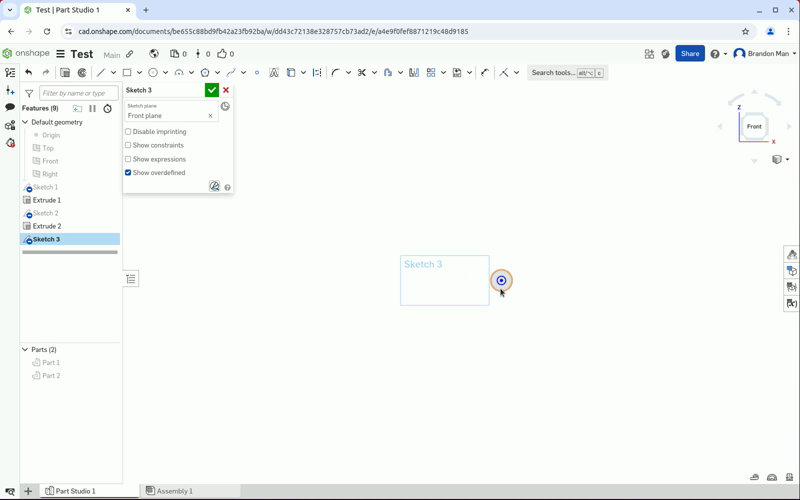
scroll(6)
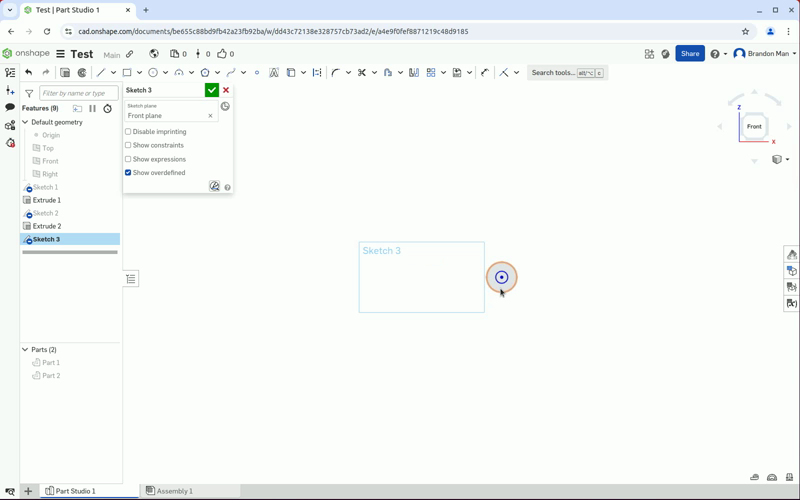
scroll(6)
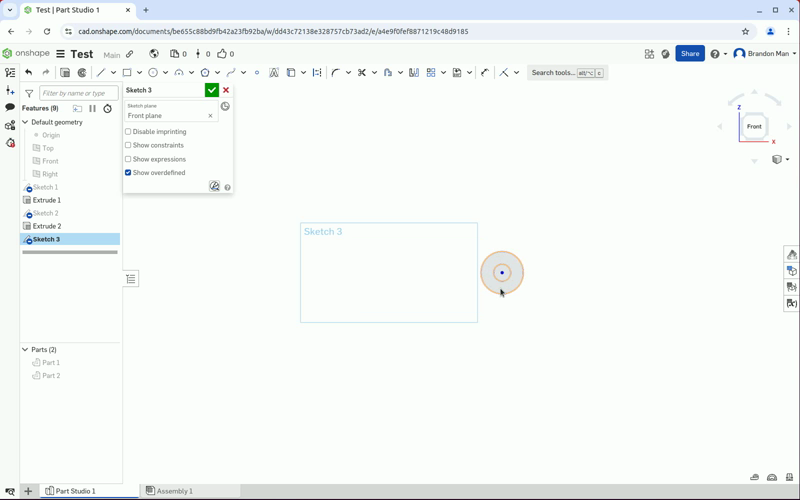
scroll(6)
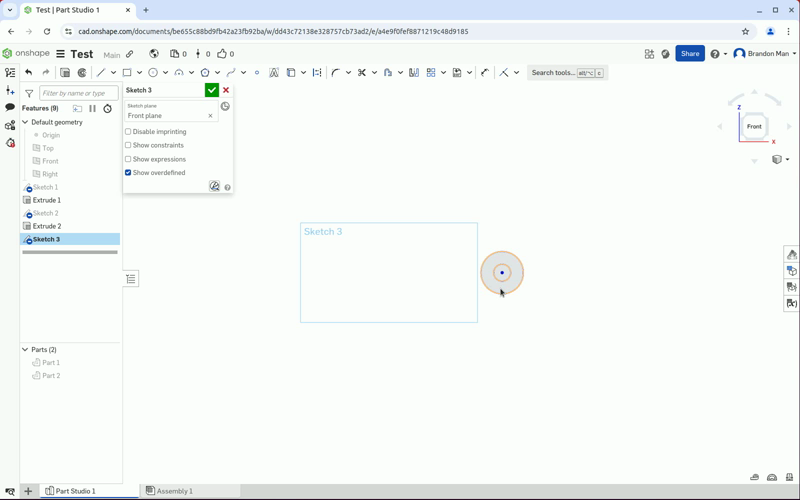
scroll(6)
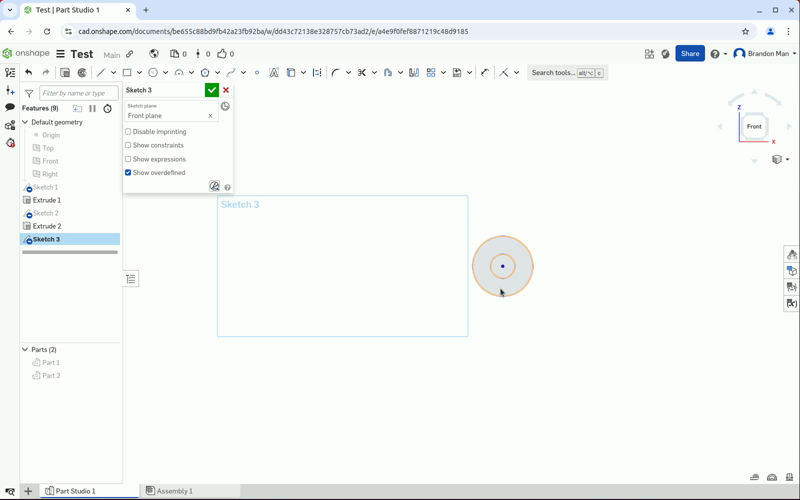
scroll(6)
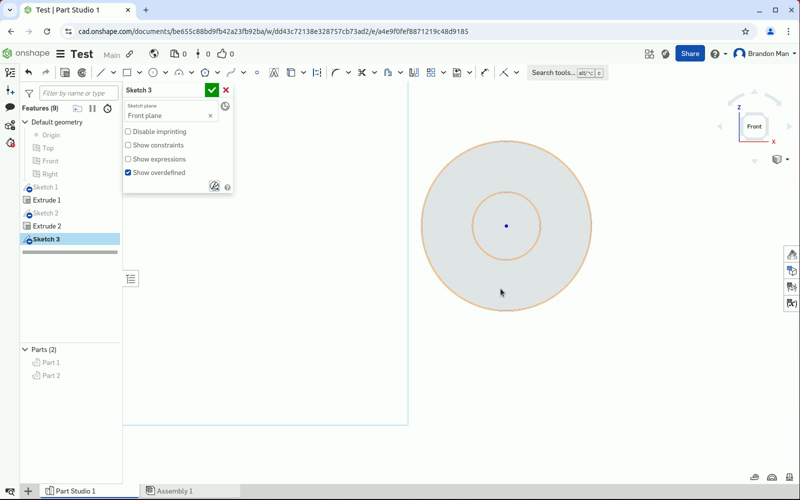
click(500, 288)
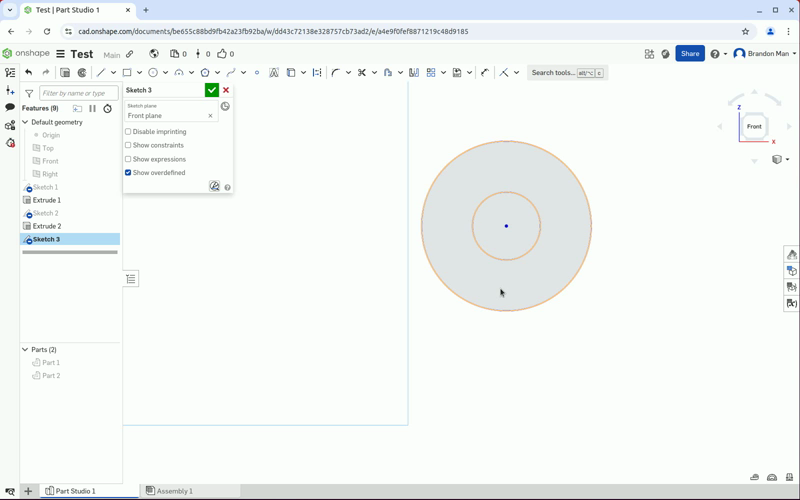
scroll(-6)
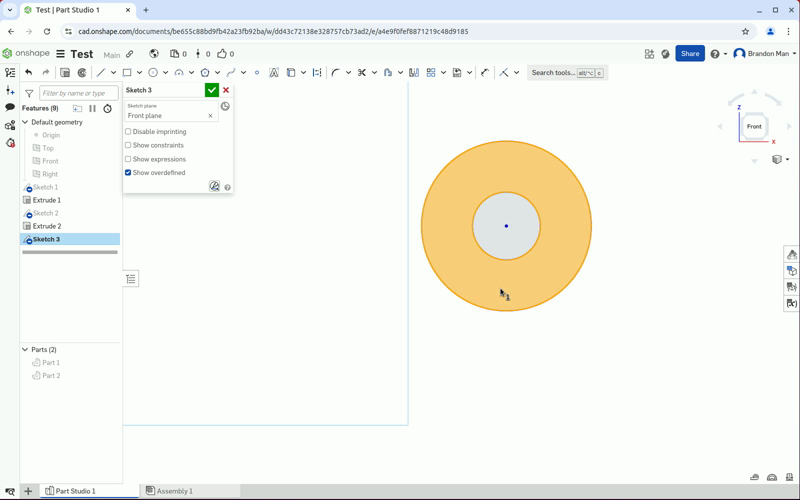
scroll(-6)
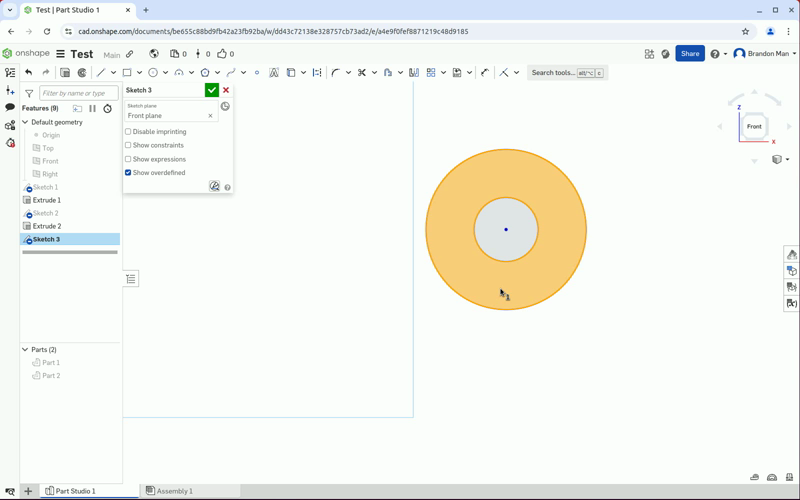
scroll(-6)
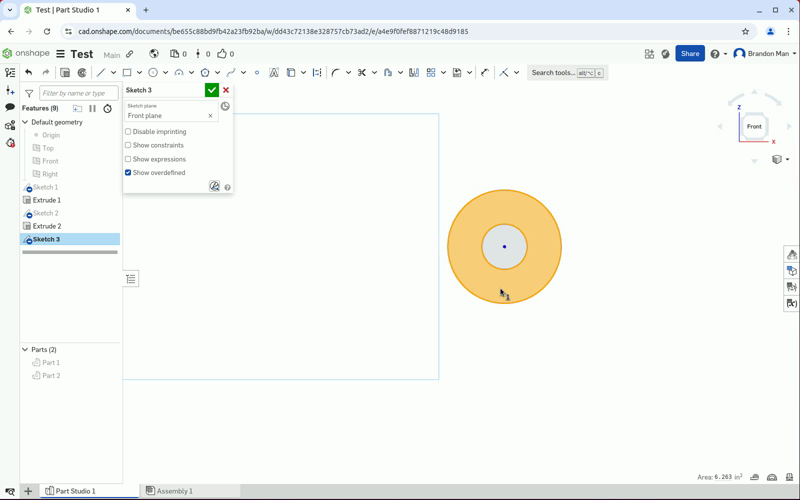
scroll(-6)
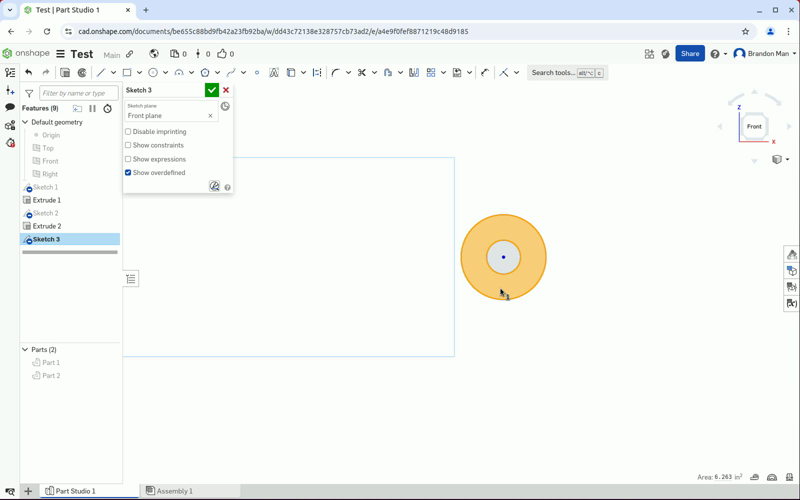
scroll(-6)
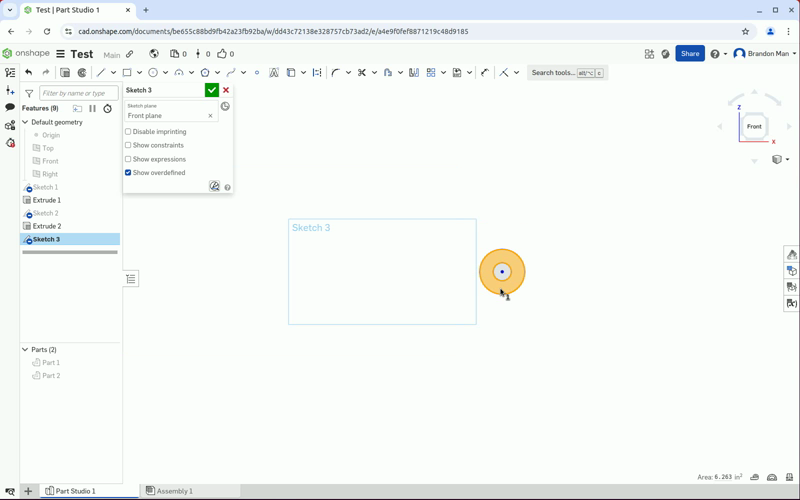
scroll(-6)
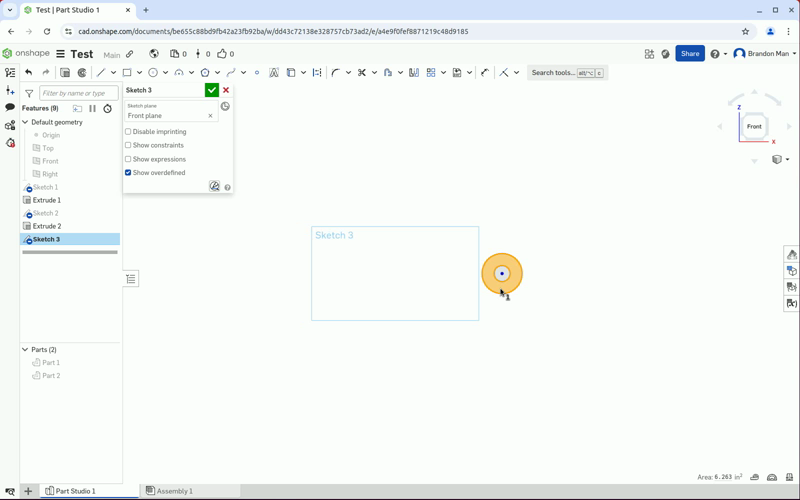
scroll(-6)
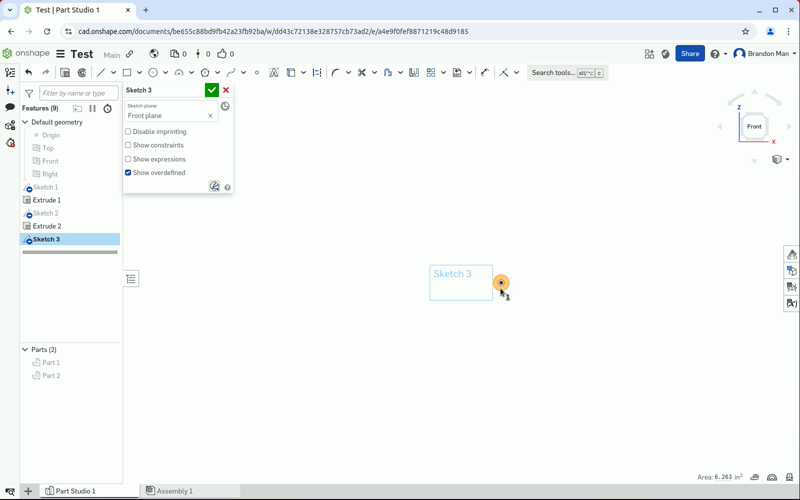
mouse_move(73, 352)
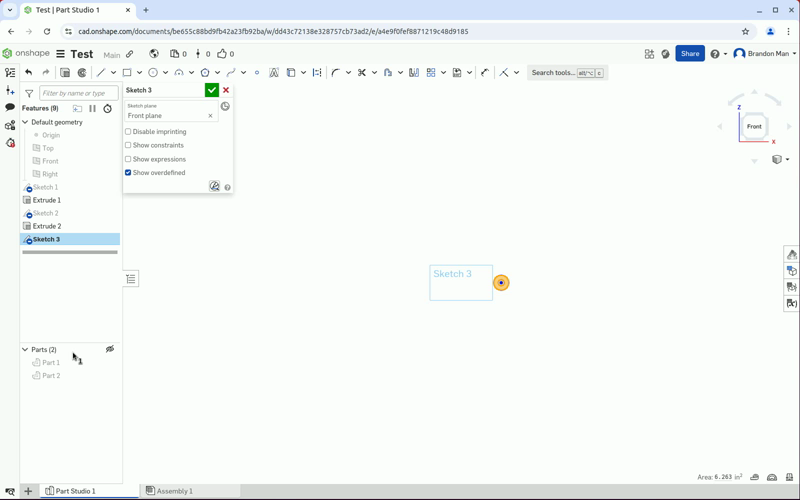
key(shift+y)
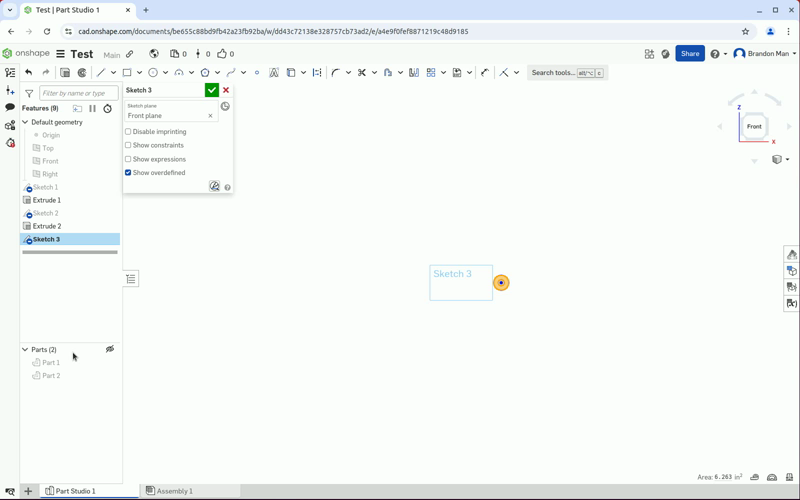
key(shift+e)
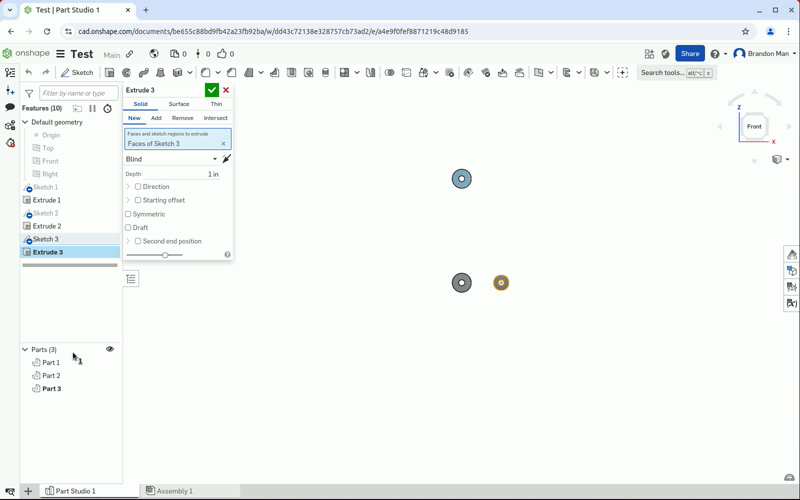
mouse_move(143, 106)
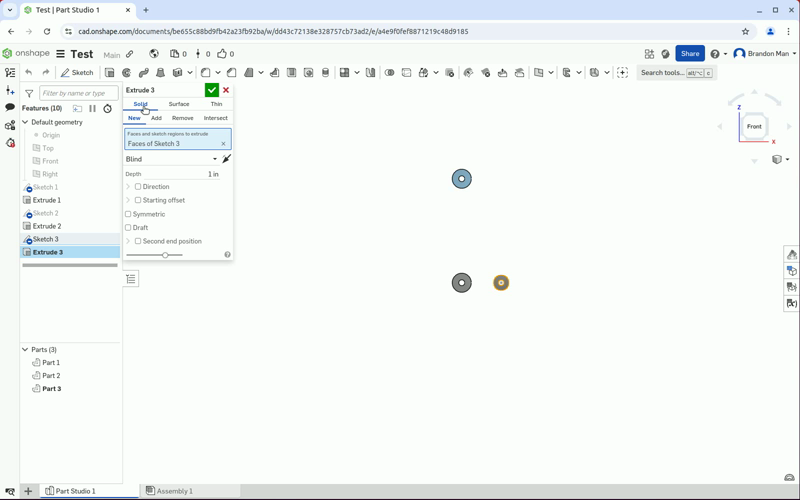
click(143, 106)
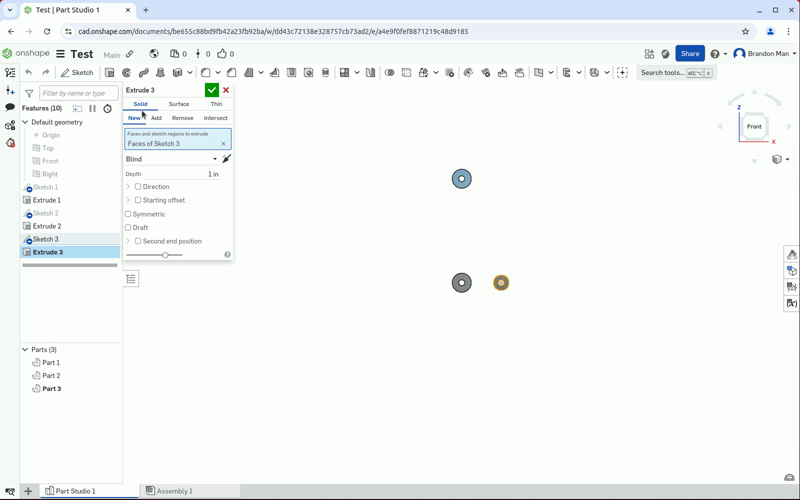
mouse_move(137, 120)
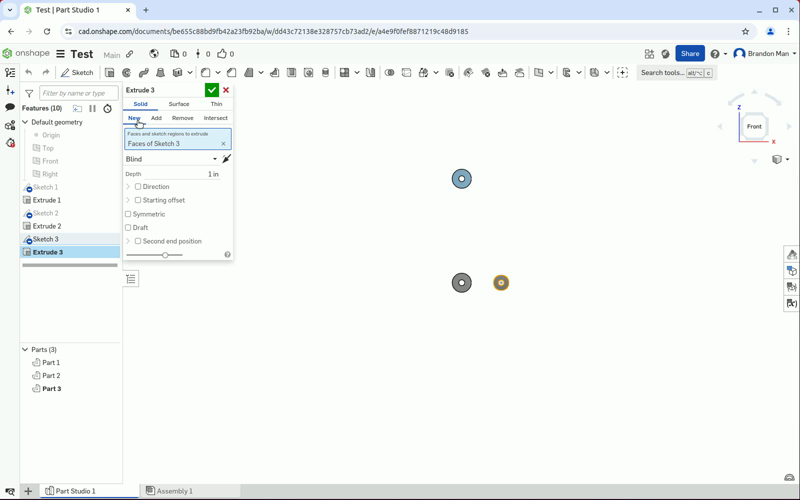
click(137, 120)
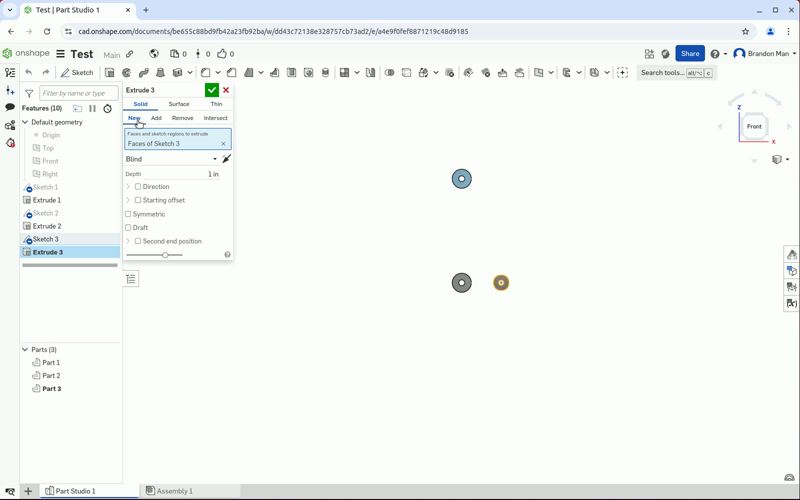
key(tab, 4)
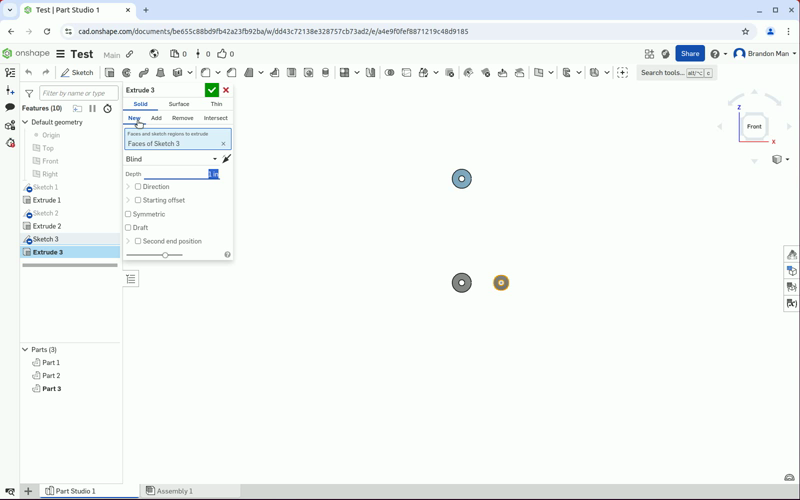
text(0.481)
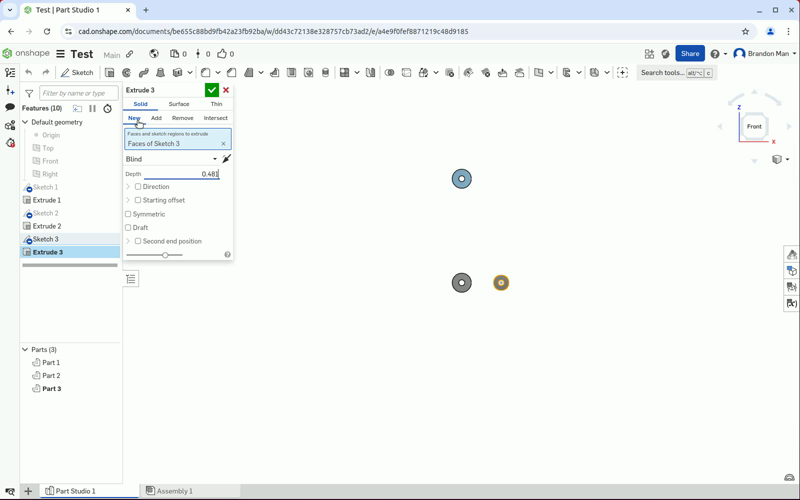
key(enter)
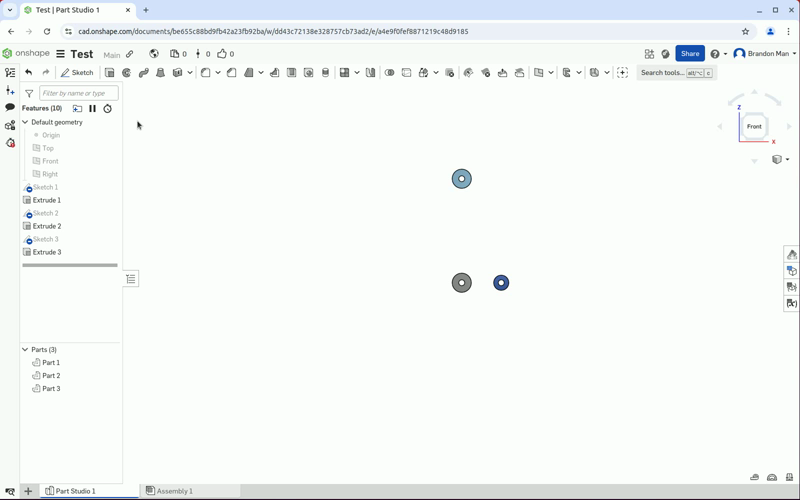
key(shift+h)
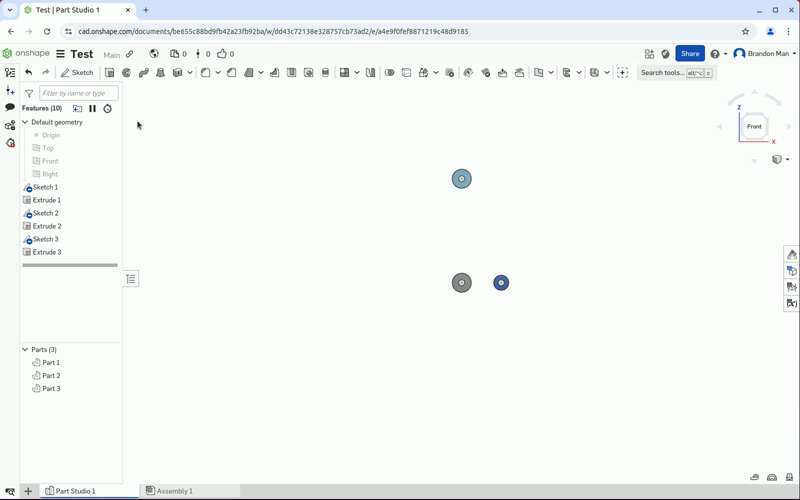
key(shift+h)
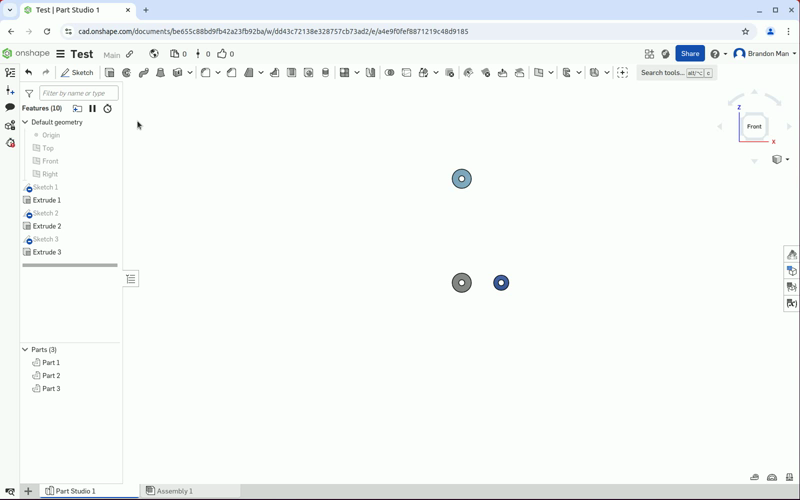
mouse_move(73, 189)
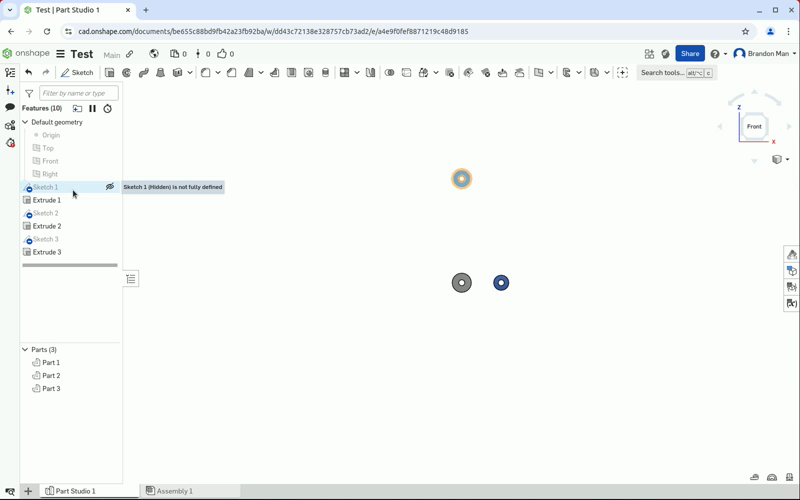
click(73, 189)
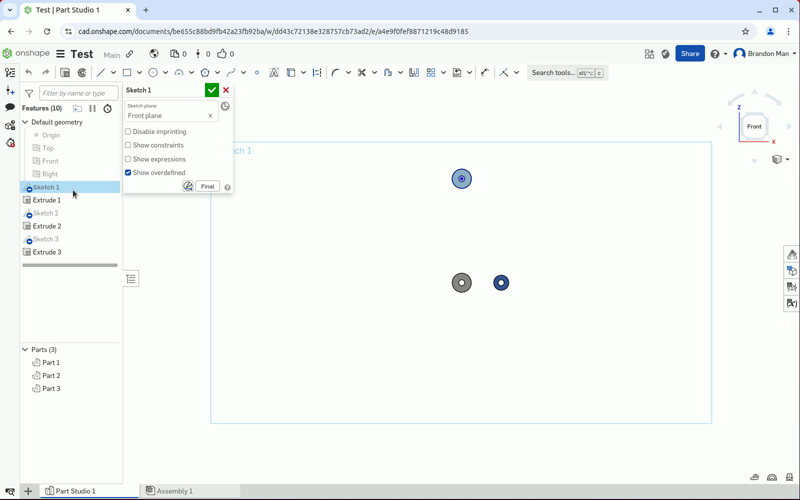
mouse_move(229, 92)
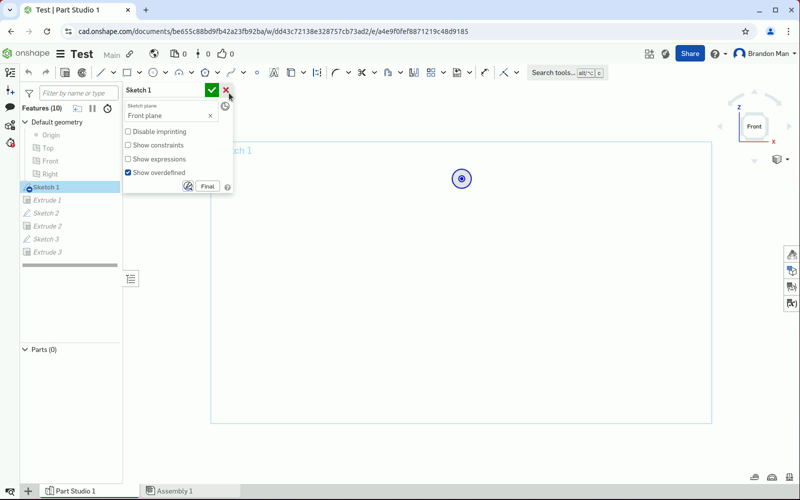
click(229, 92)
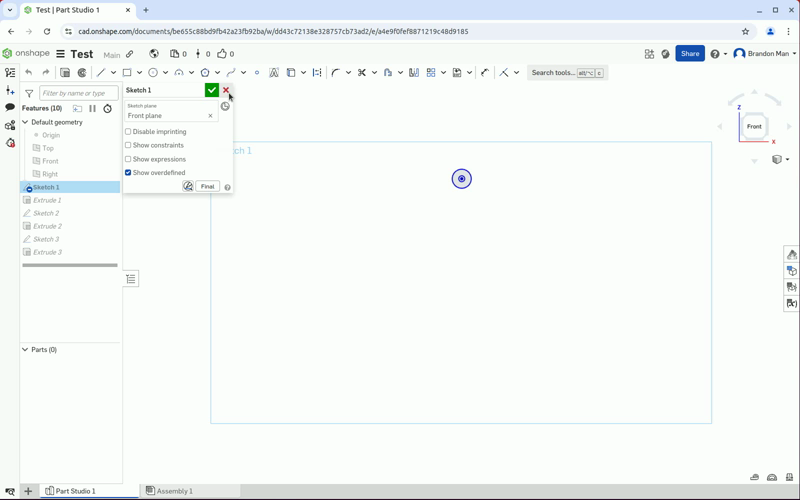
key(shift+s)
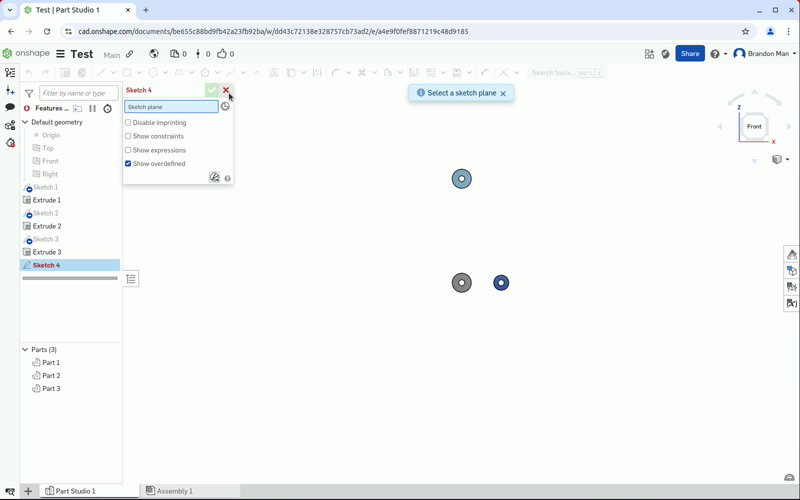
mouse_move(73, 163)
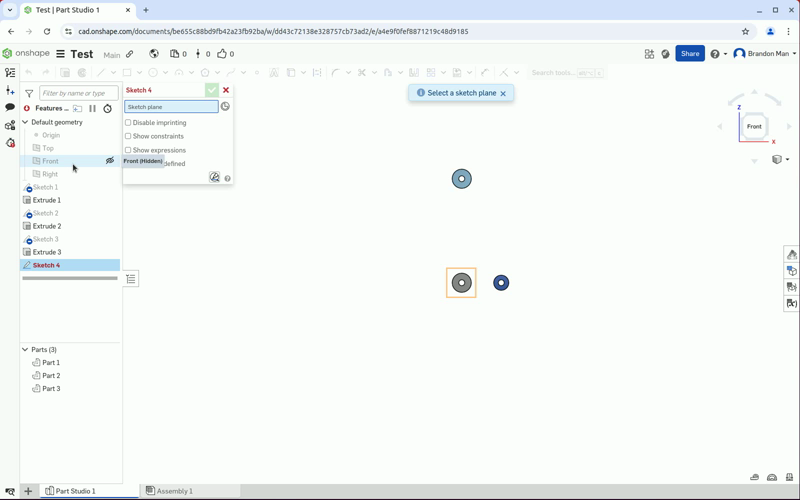
click(73, 163)
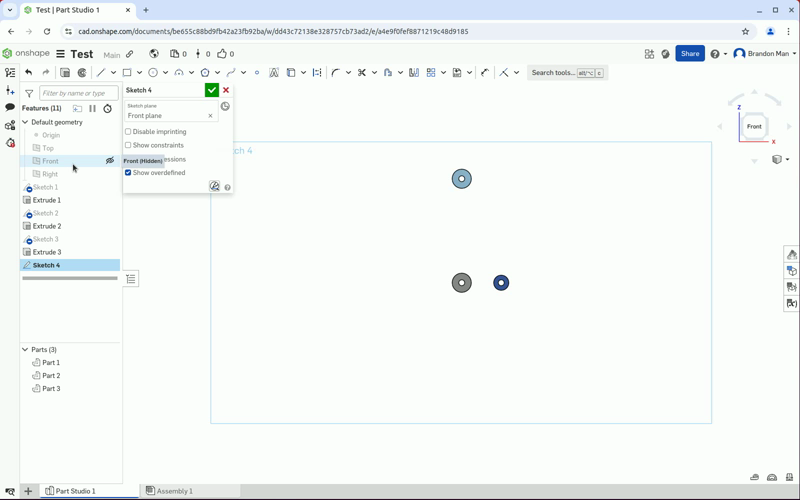
mouse_move(73, 352)
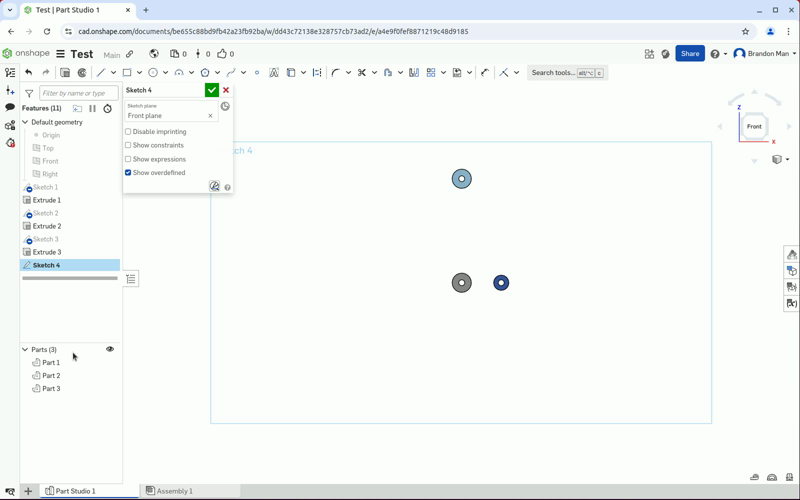
key(y)
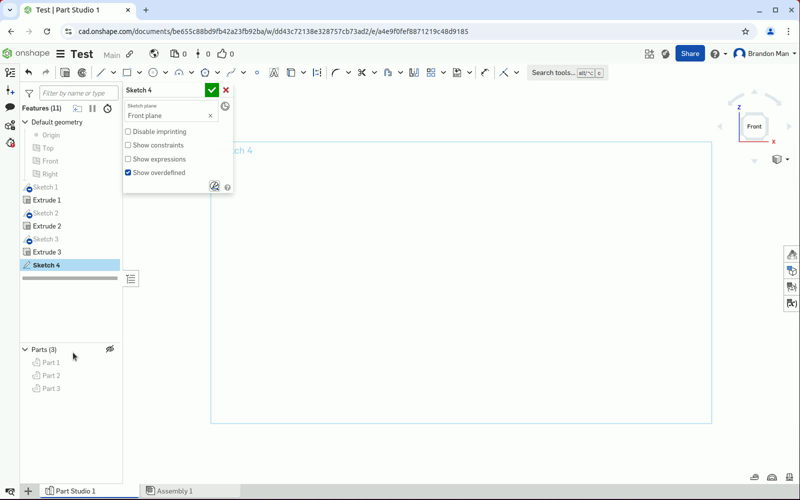
key(a)
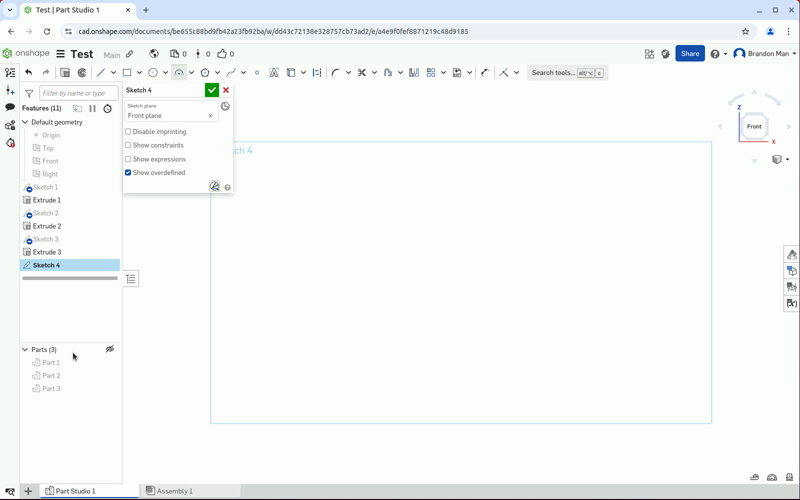
key_down(shift)
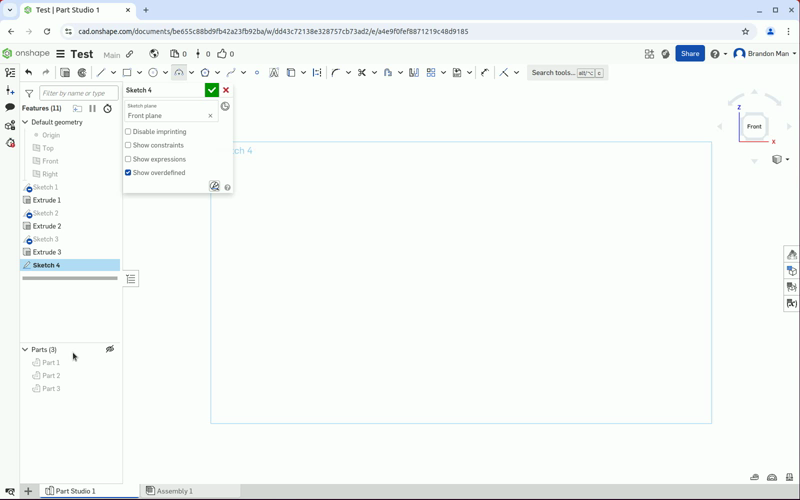
mouse_move(446, 223)
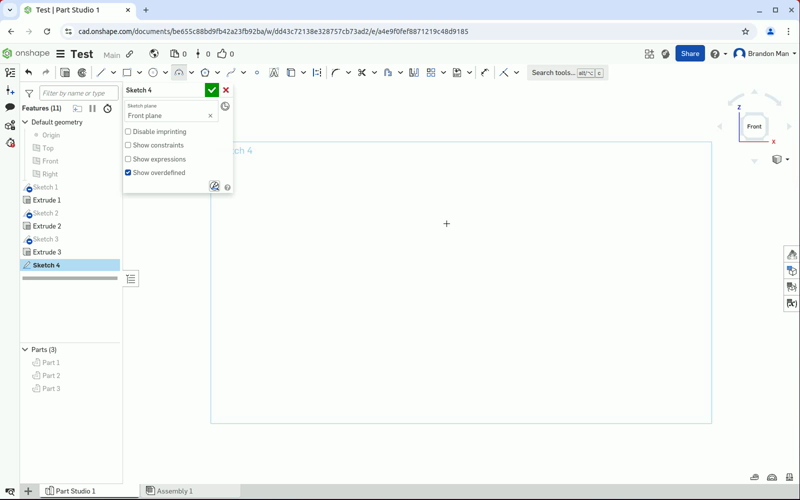
click(446, 223)
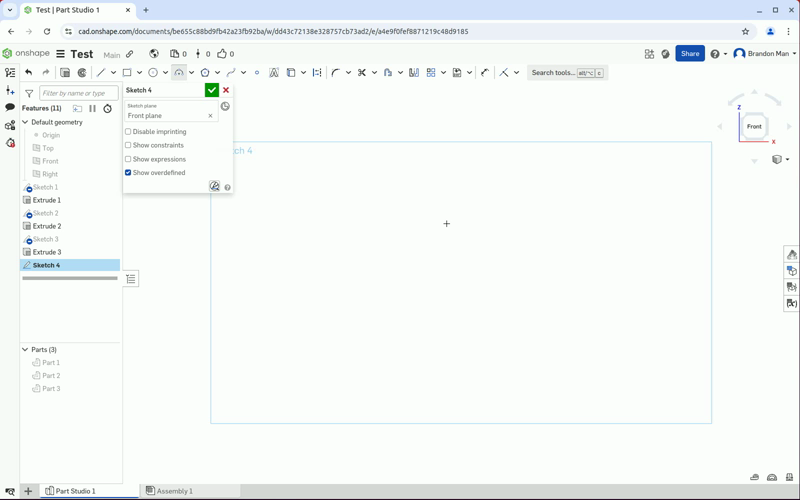
key_up(shift)
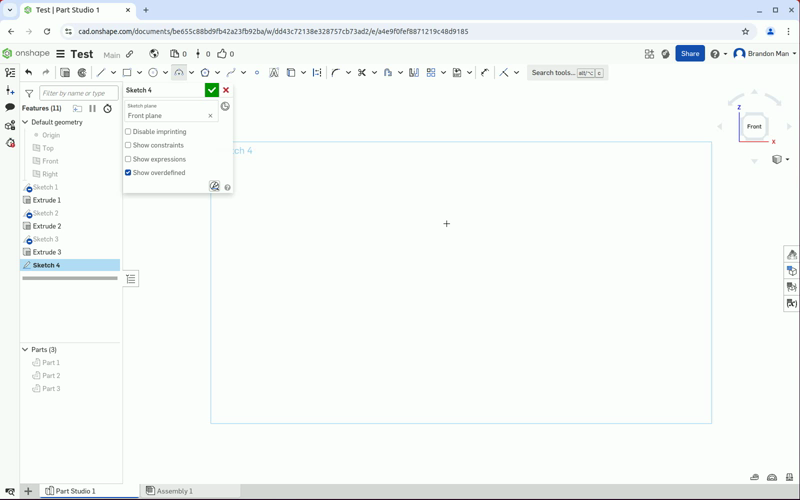
key_down(shift)
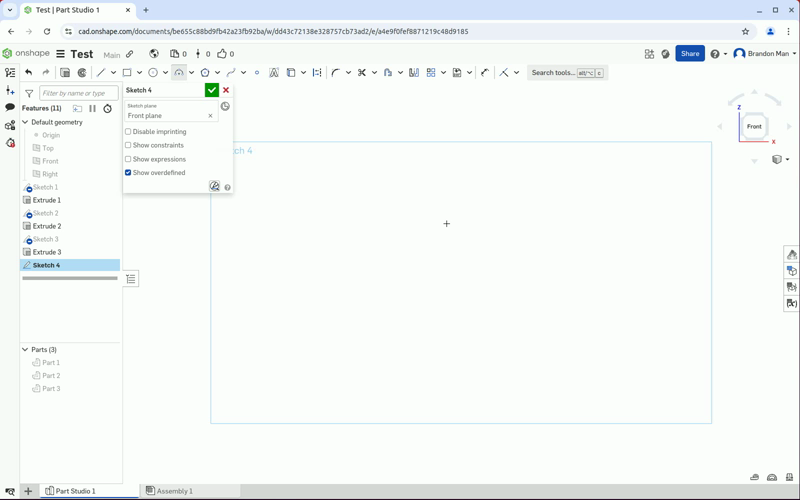
mouse_move(476, 223)
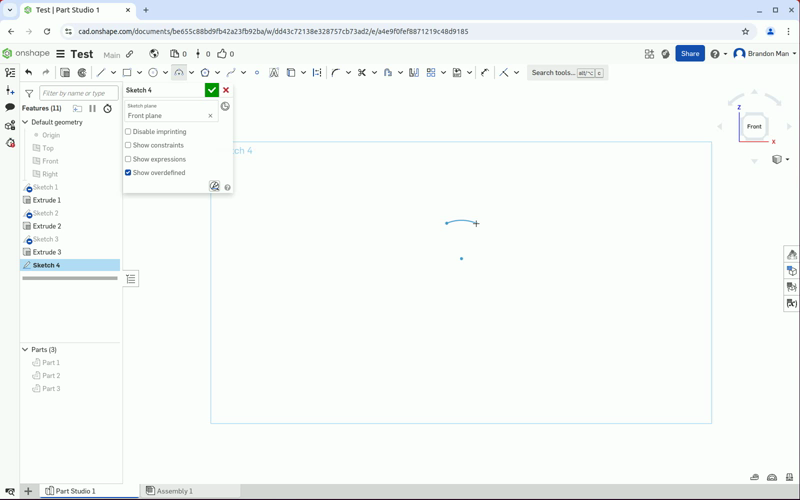
click(476, 223)
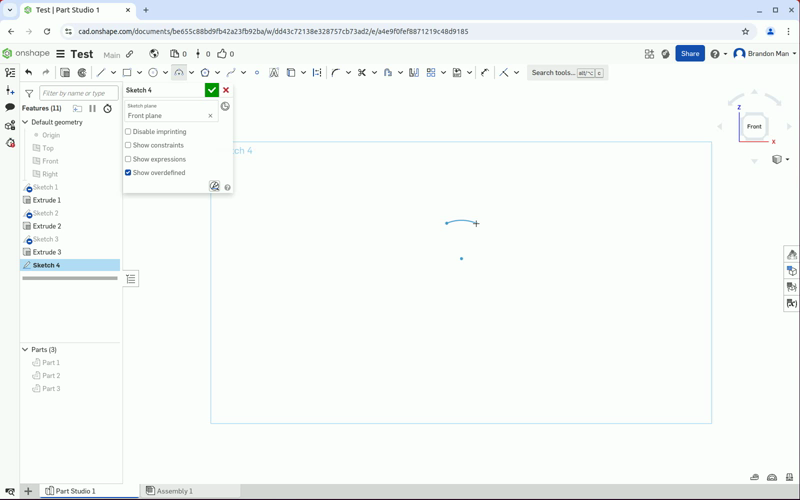
mouse_move(461, 210)
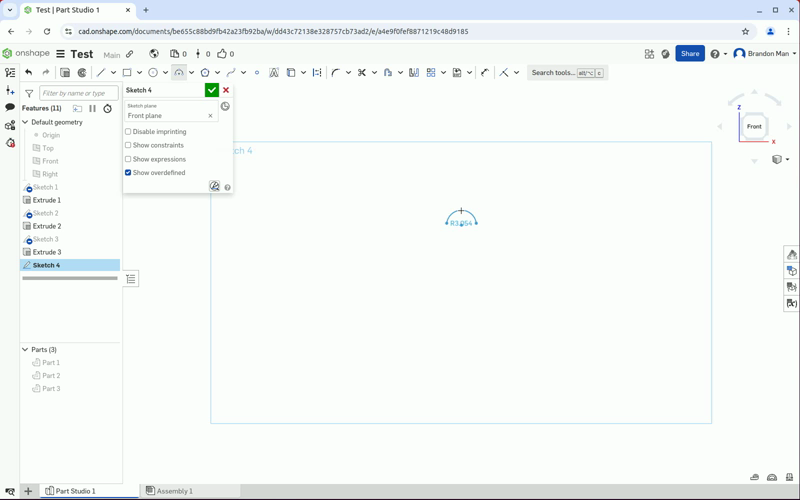
click(461, 210)
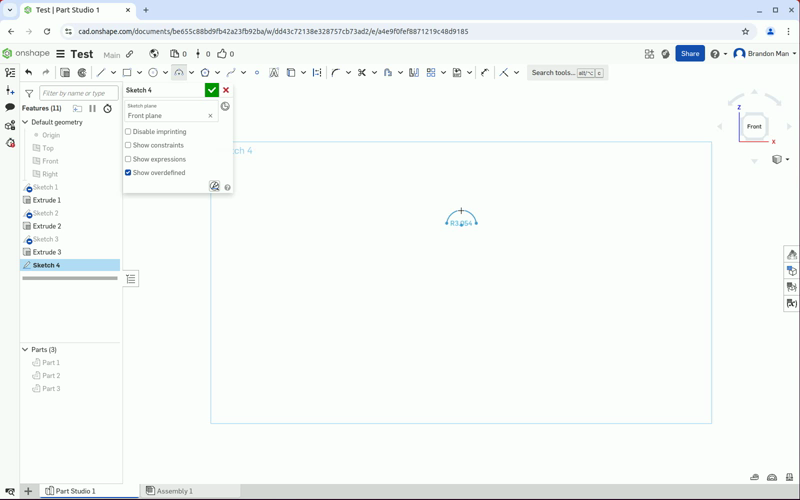
key_up(shift)
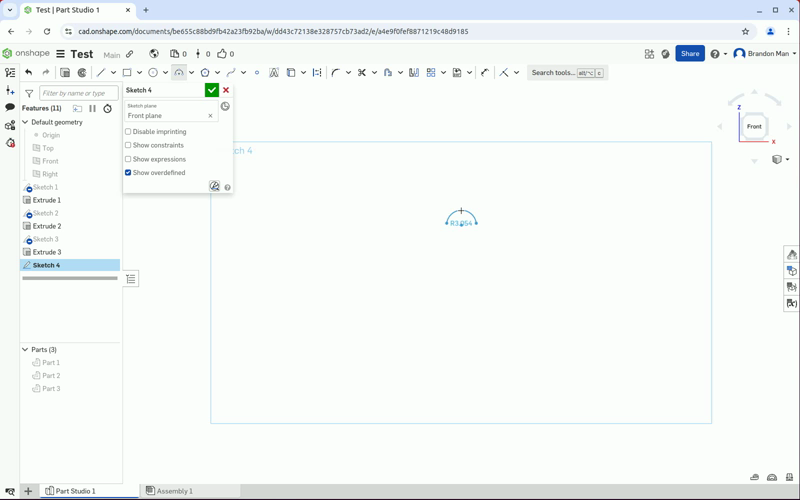
key(esc)
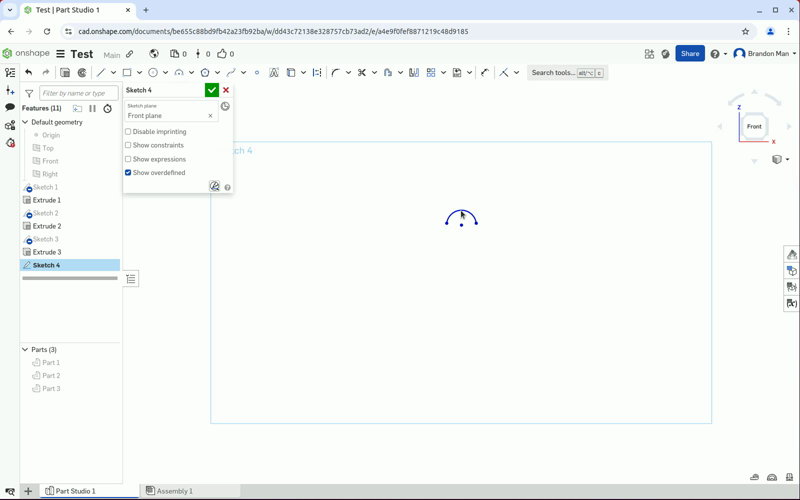
key(l)
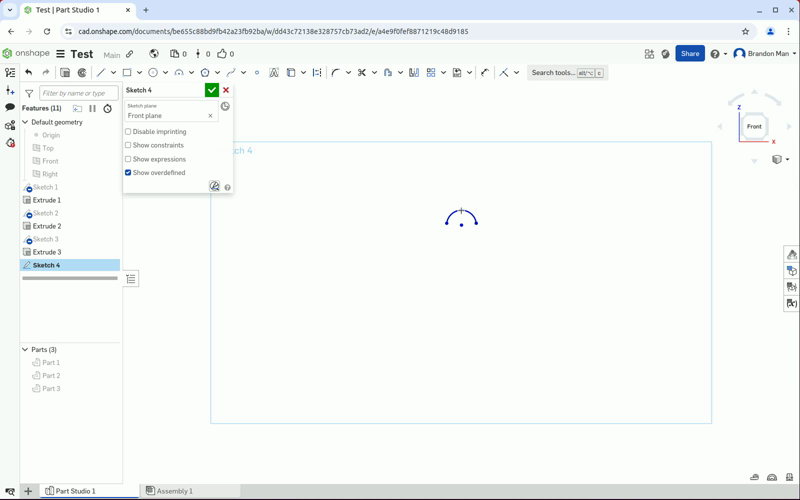
mouse_move(476, 223)
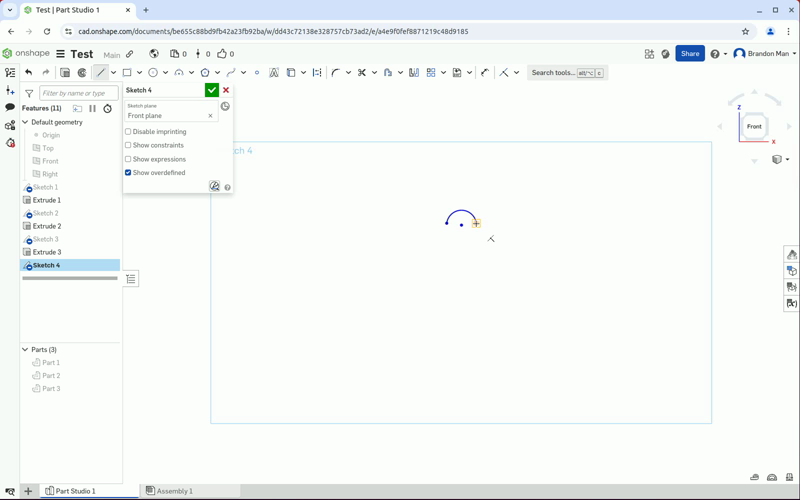
click(476, 223)
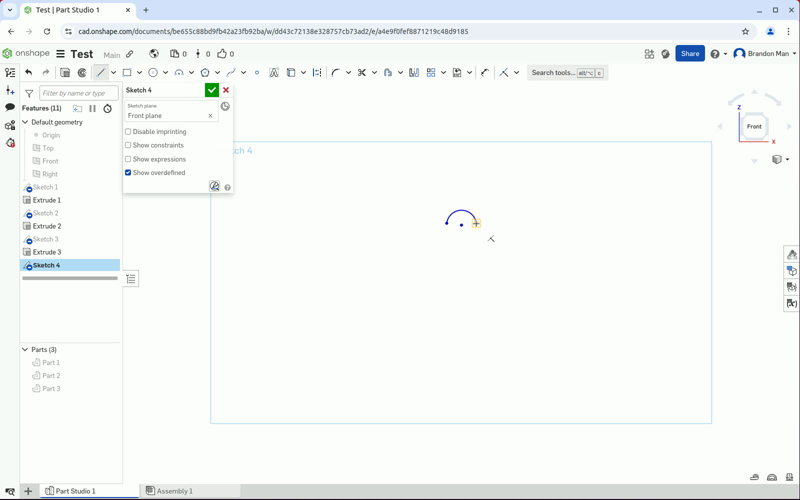
key_down(shift)
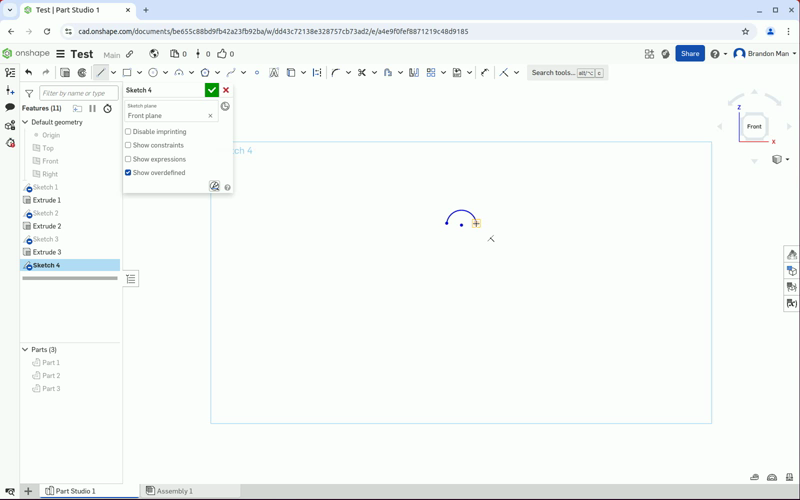
mouse_move(506, 223)
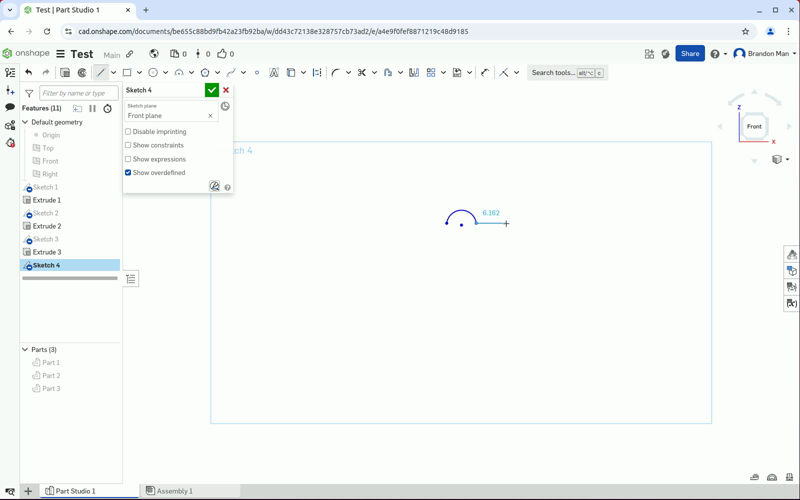
mouse_move(470, 176)
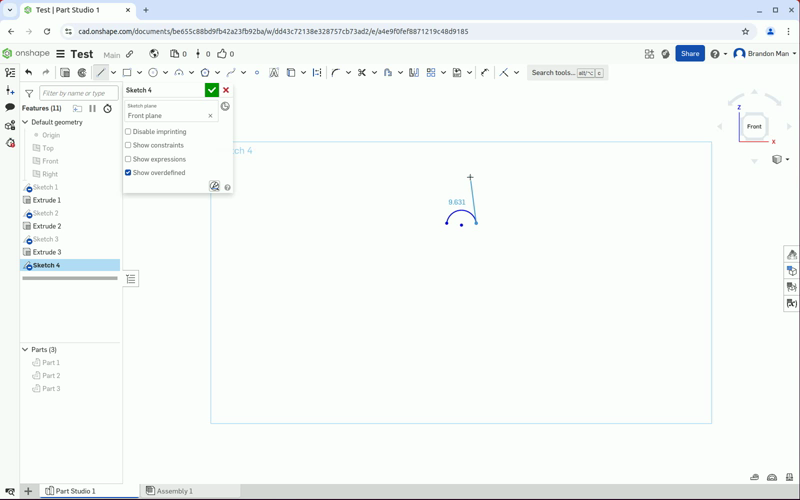
click(470, 176)
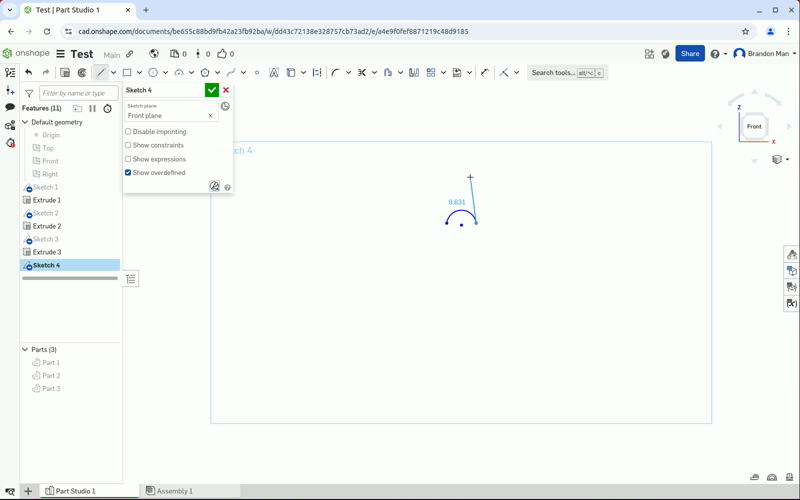
key_up(shift)
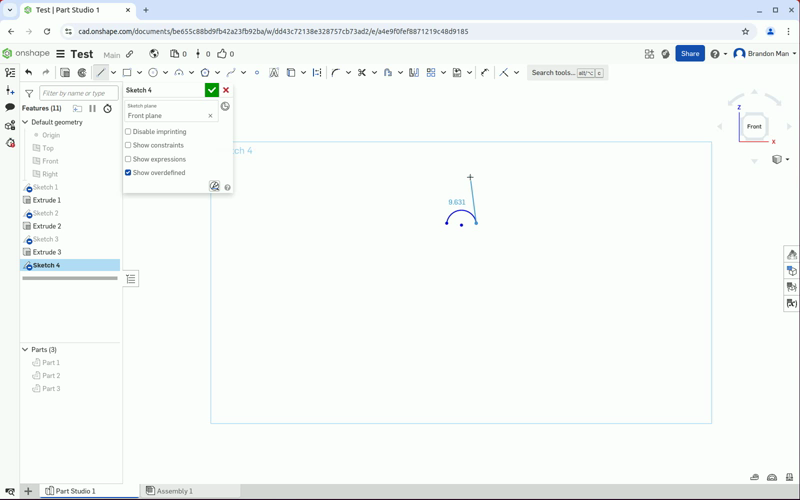
key(esc)
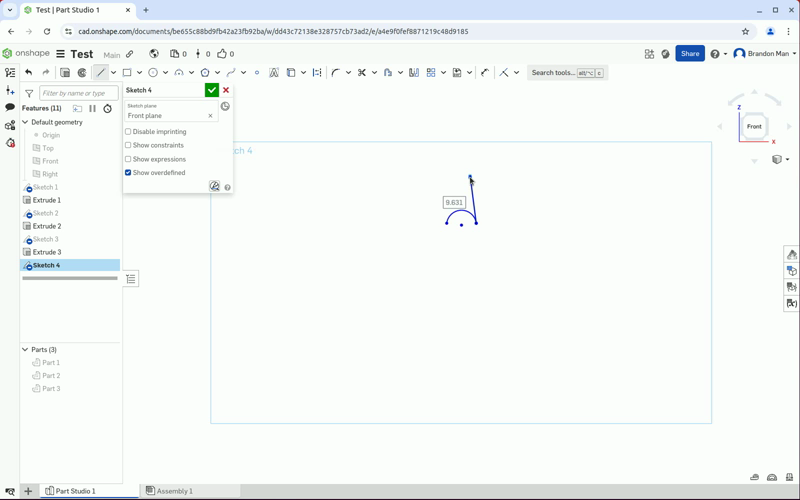
key(a)
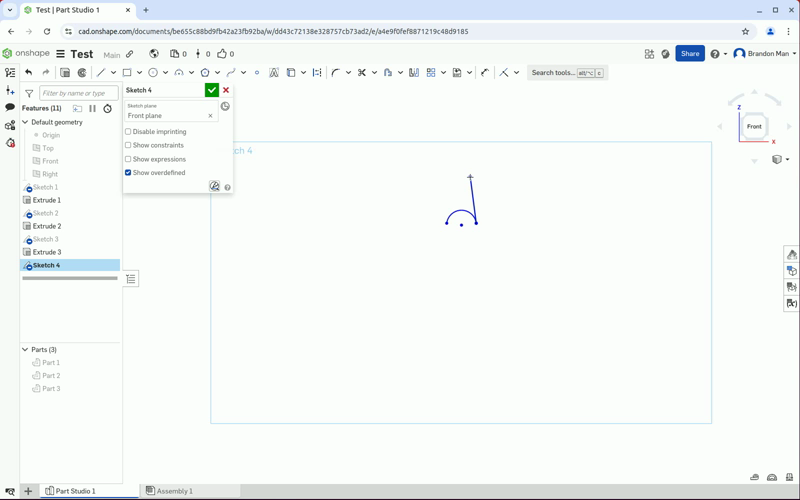
mouse_move(470, 176)
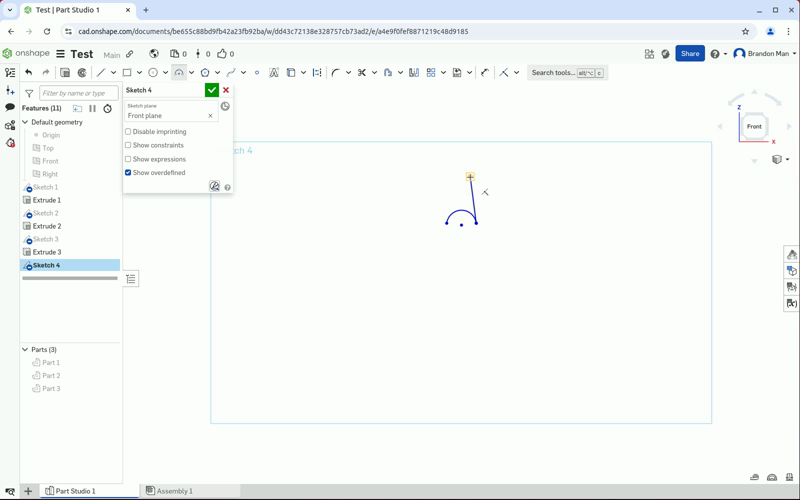
click(470, 176)
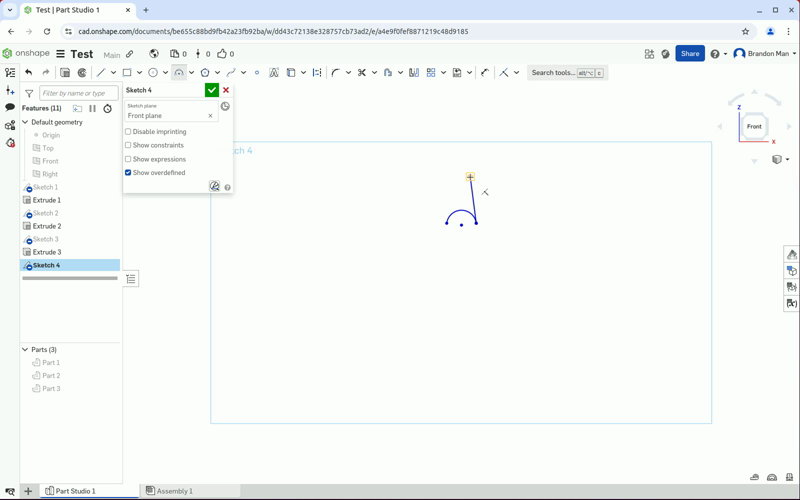
key_down(shift)
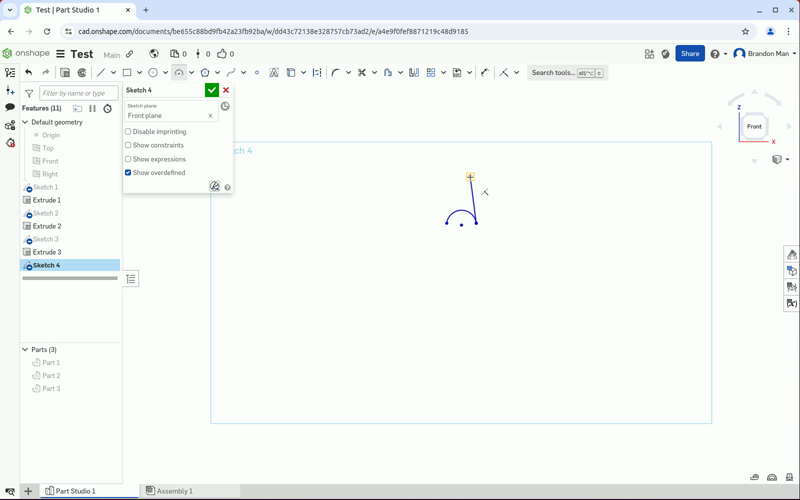
mouse_move(452, 176)
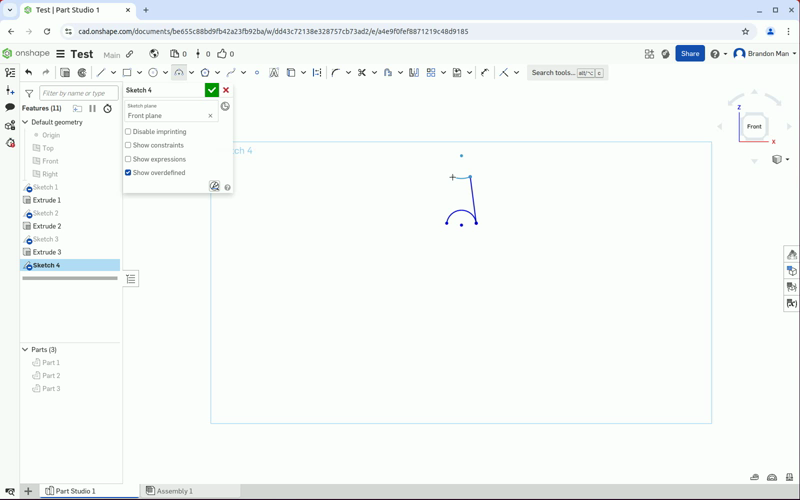
click(452, 176)
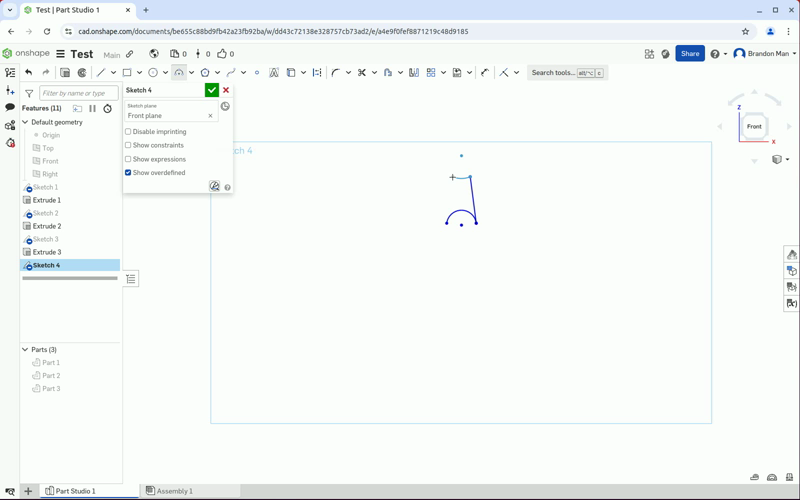
mouse_move(461, 186)
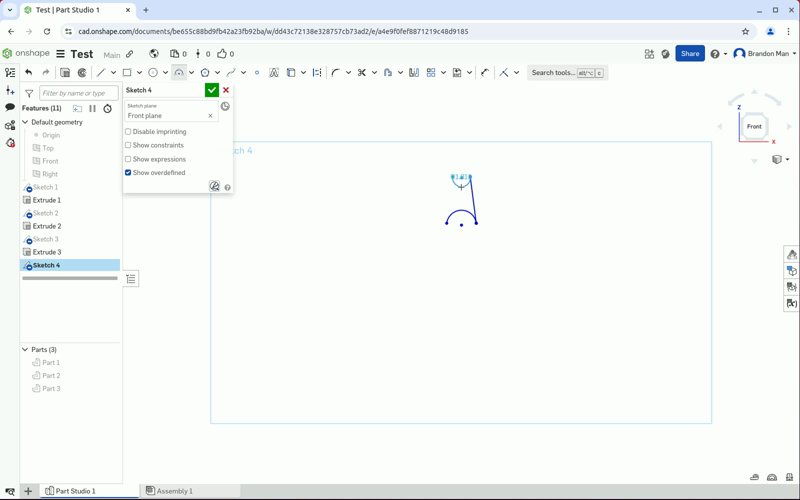
click(461, 186)
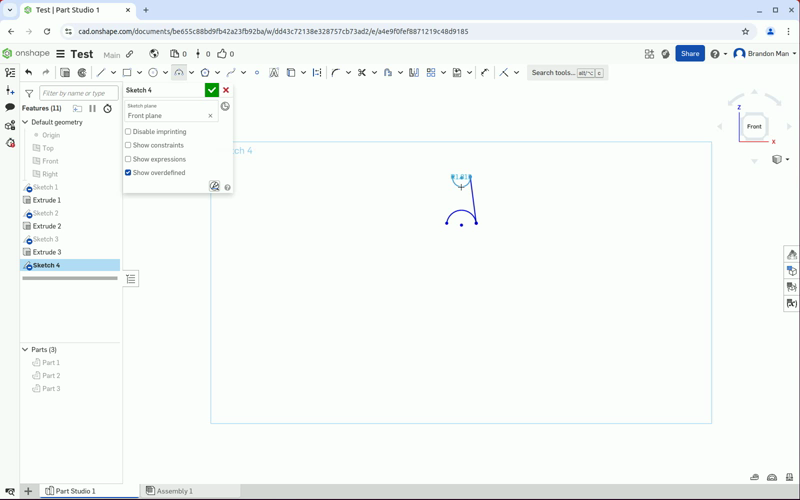
key_up(shift)
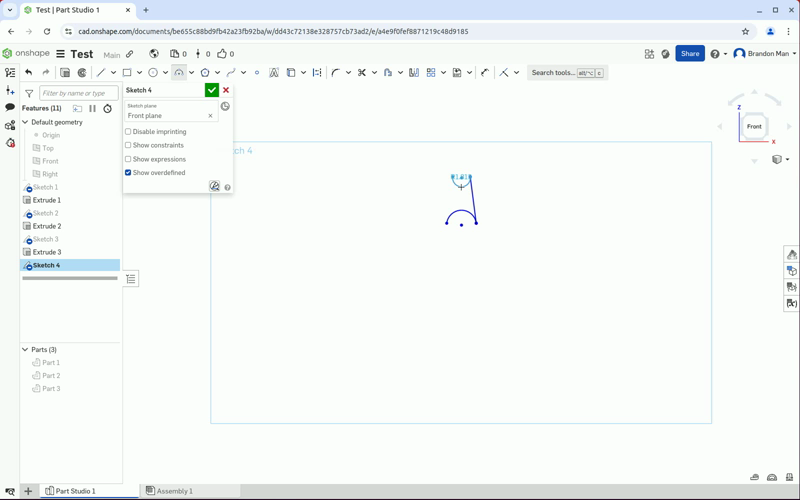
key(esc)
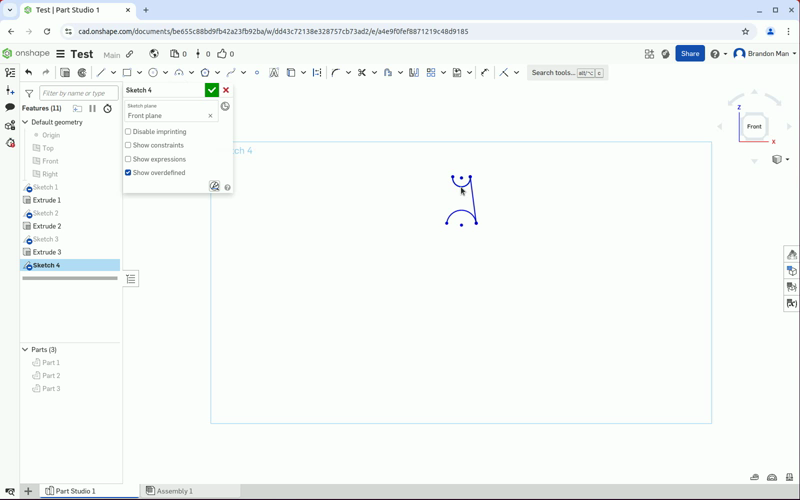
key(l)
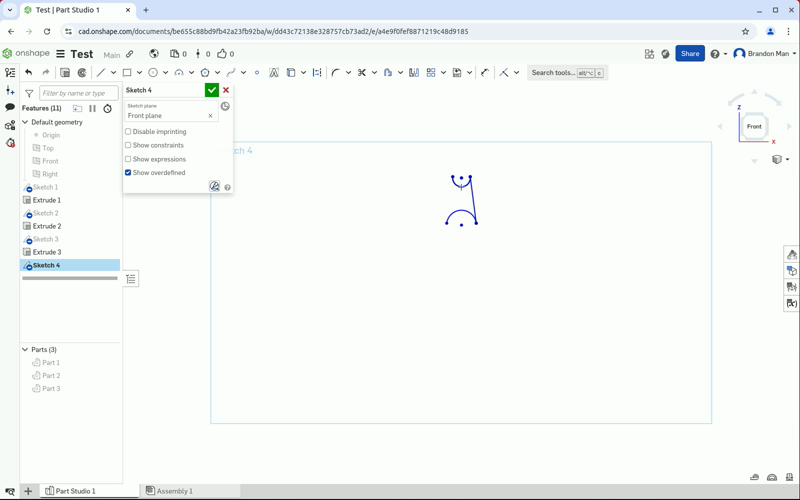
mouse_move(452, 176)
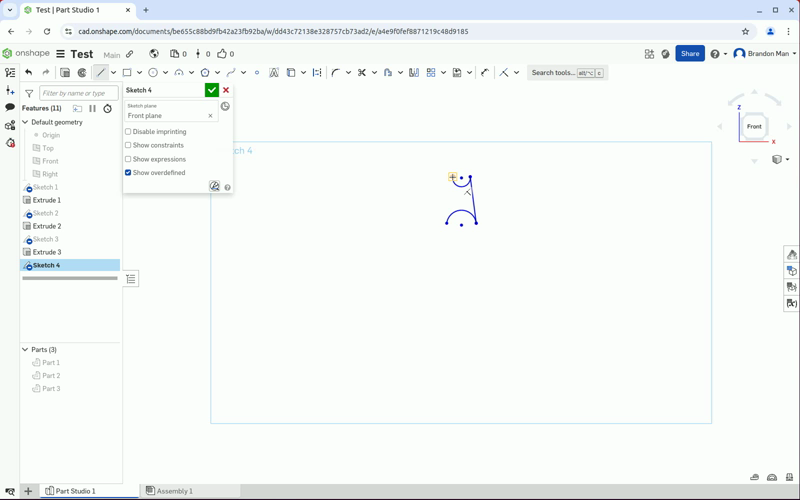
click(452, 176)
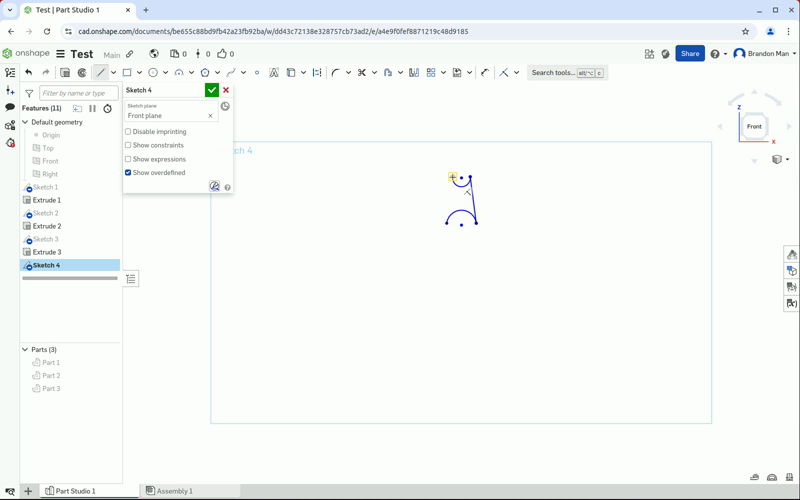
mouse_move(482, 176)
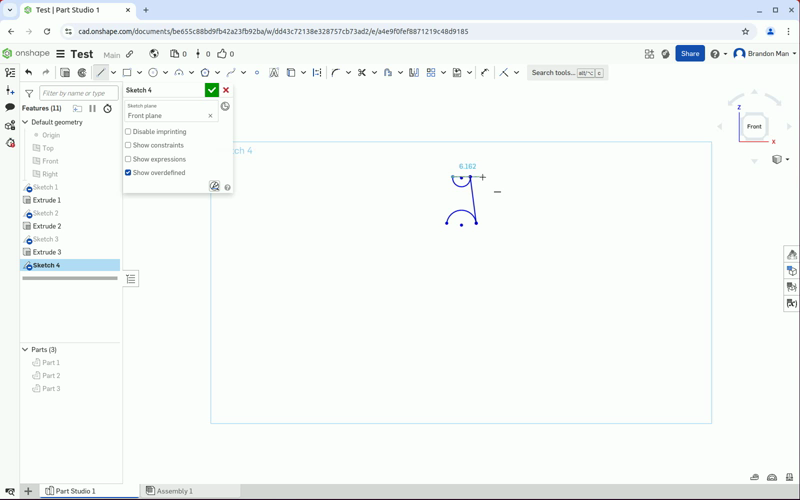
key_down(shift)
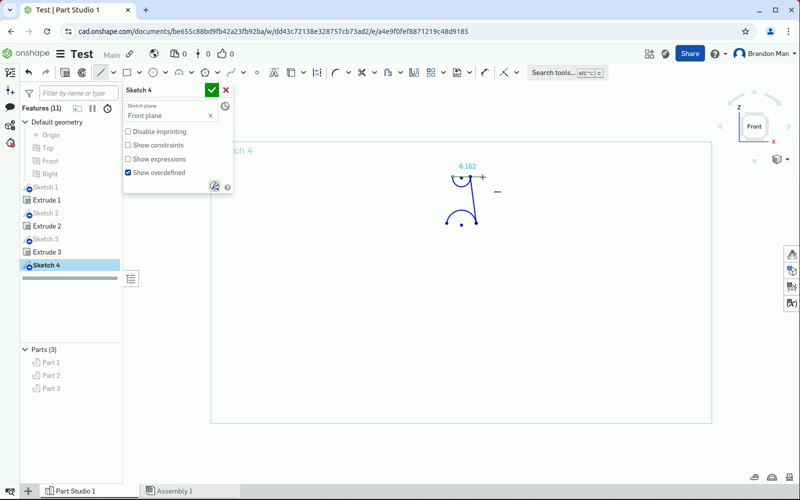
mouse_move(446, 223)
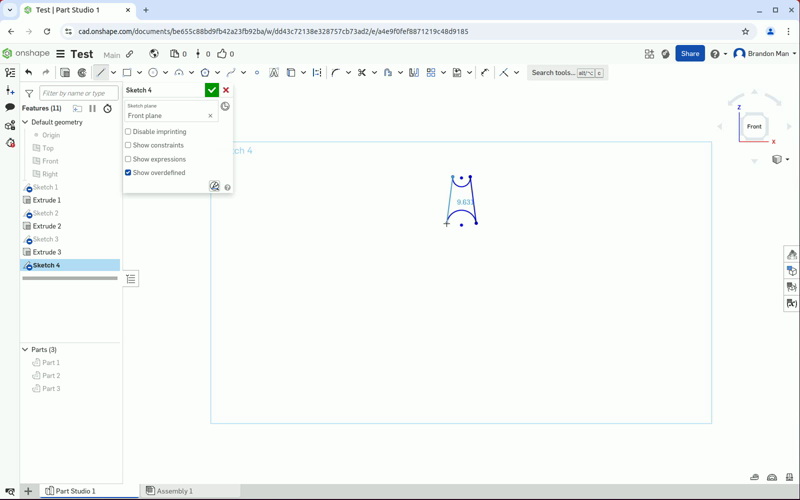
key_up(shift)
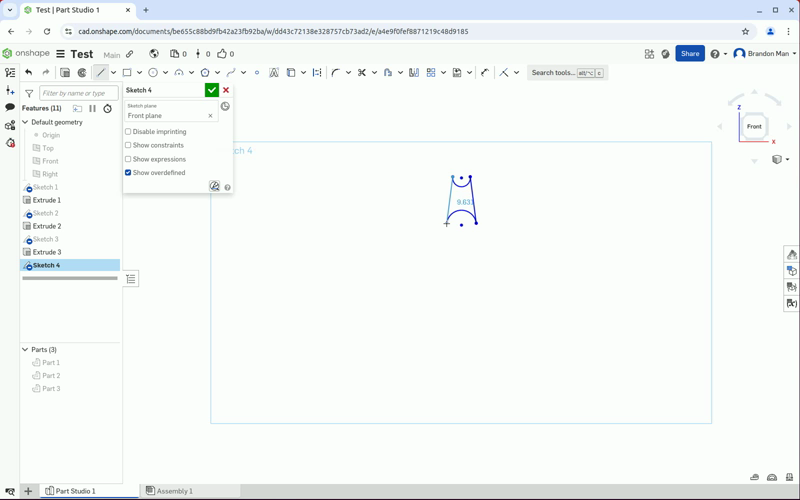
click(446, 223)
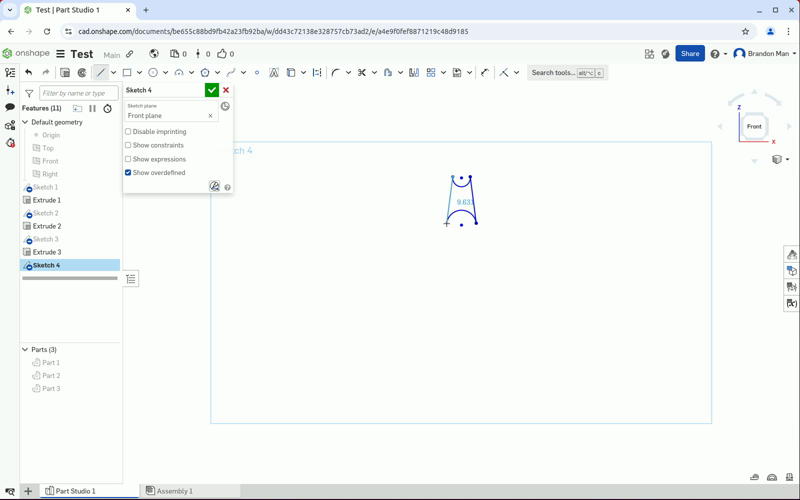
key(esc)
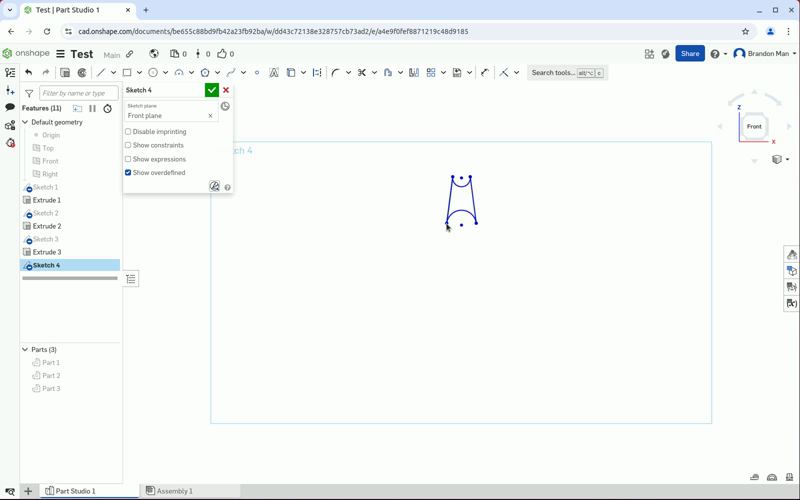
key(c)
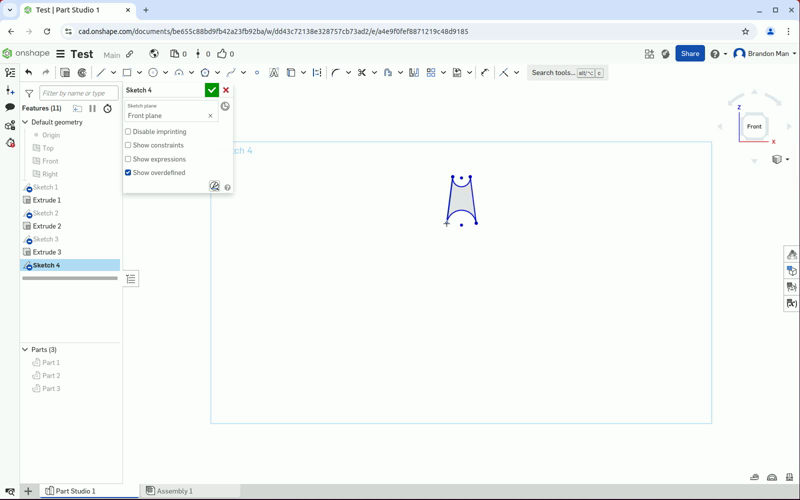
key_down(shift)
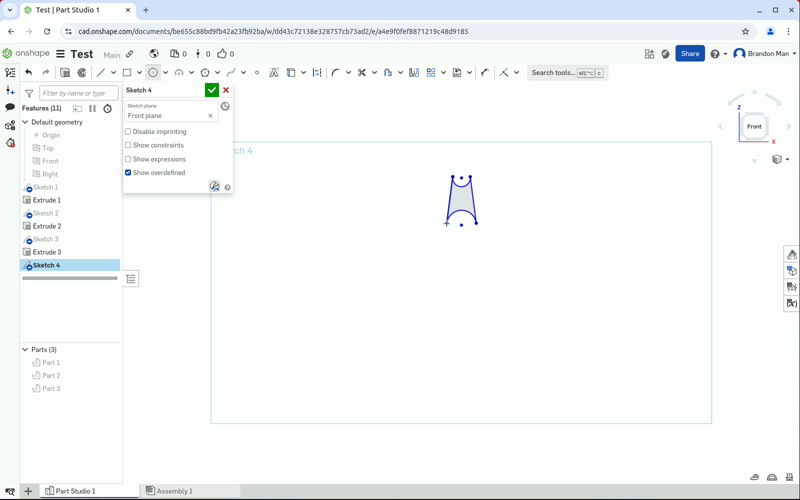
mouse_move(458, 191)
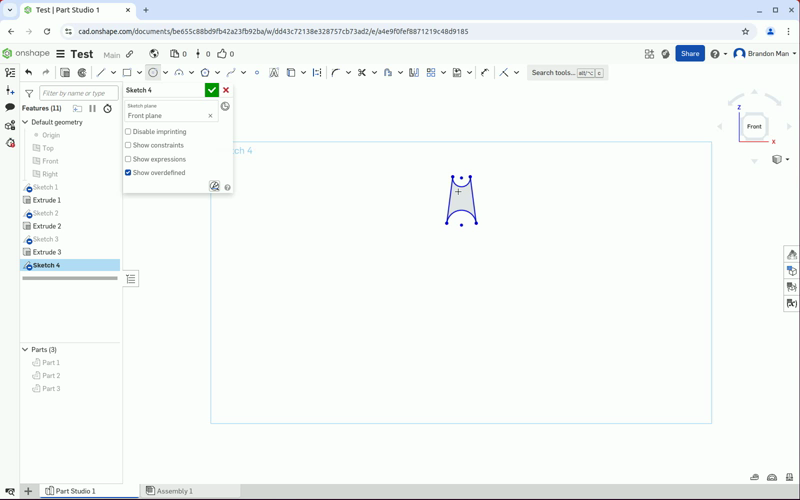
click(458, 191)
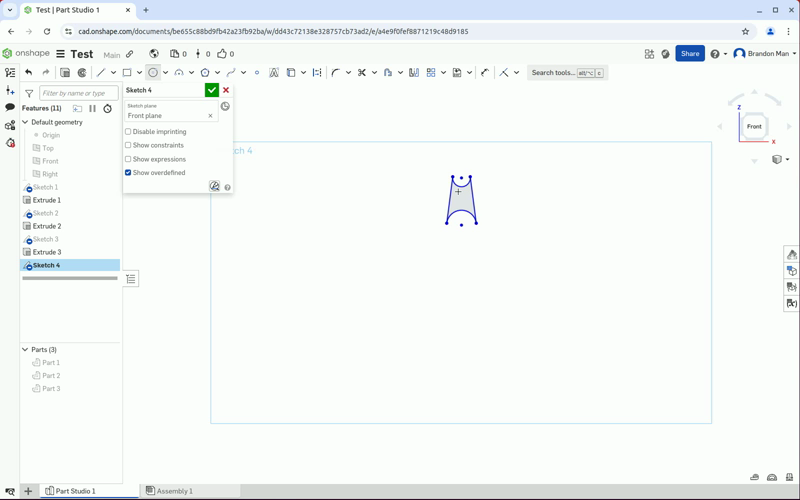
key_up(shift)
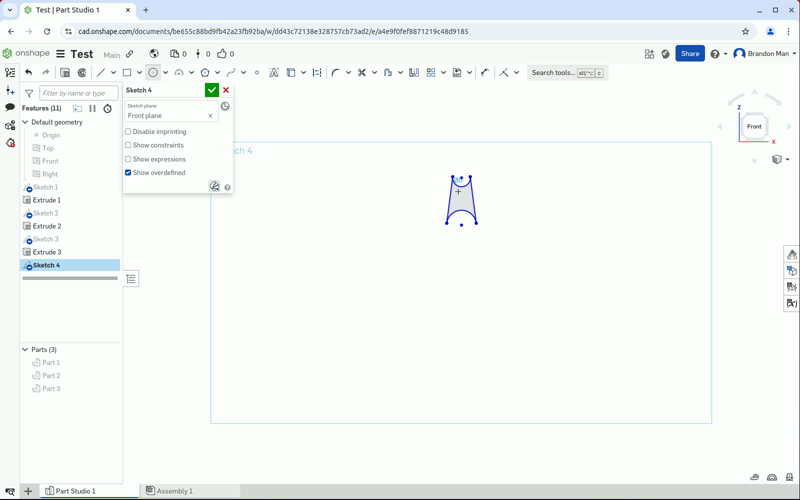
mouse_move(461, 191)
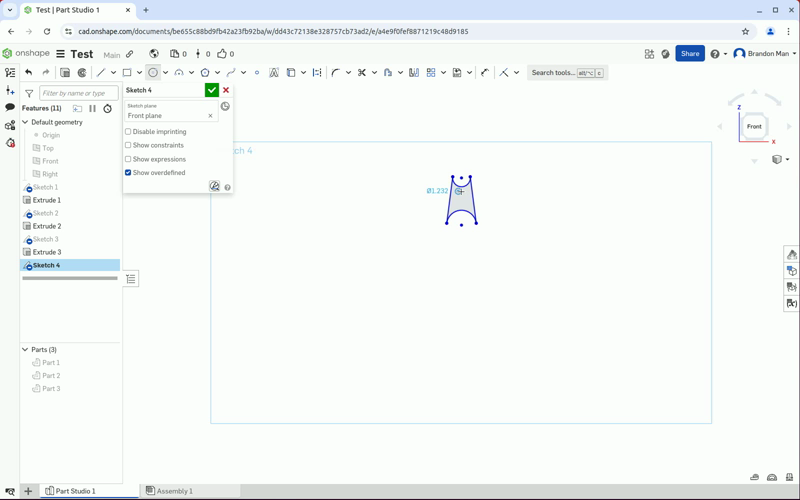
scroll(6)
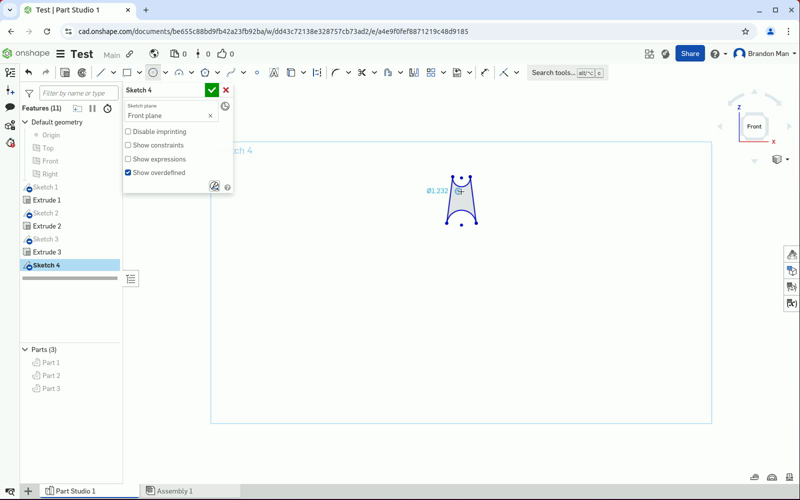
scroll(6)
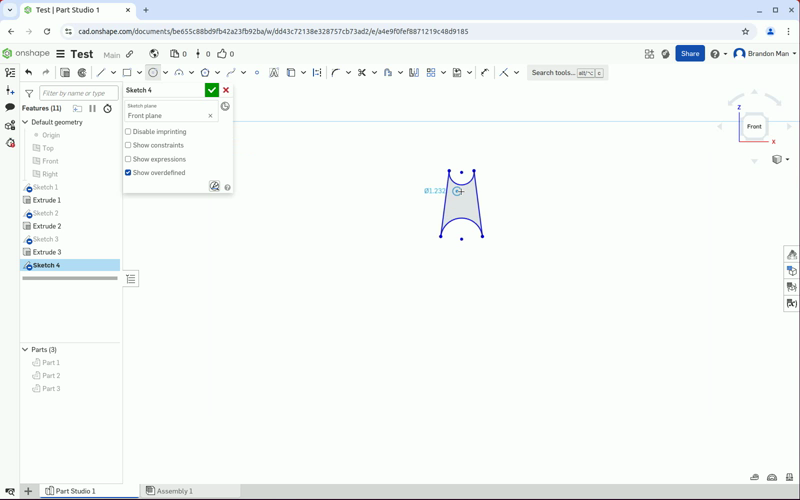
scroll(6)
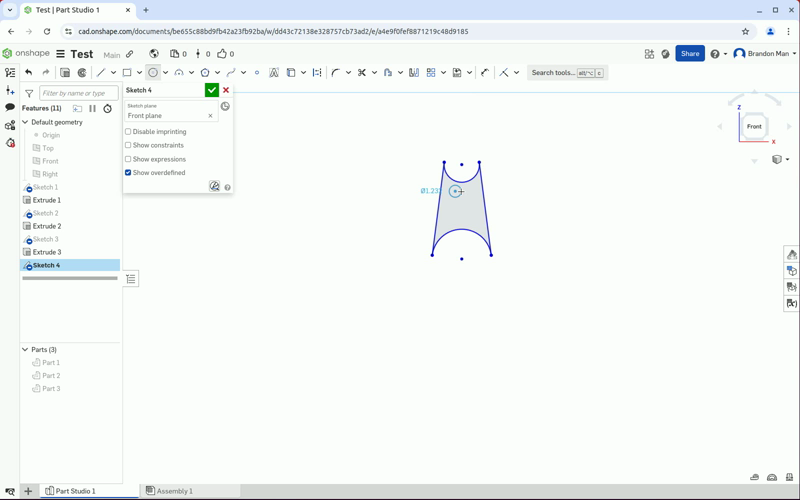
scroll(6)
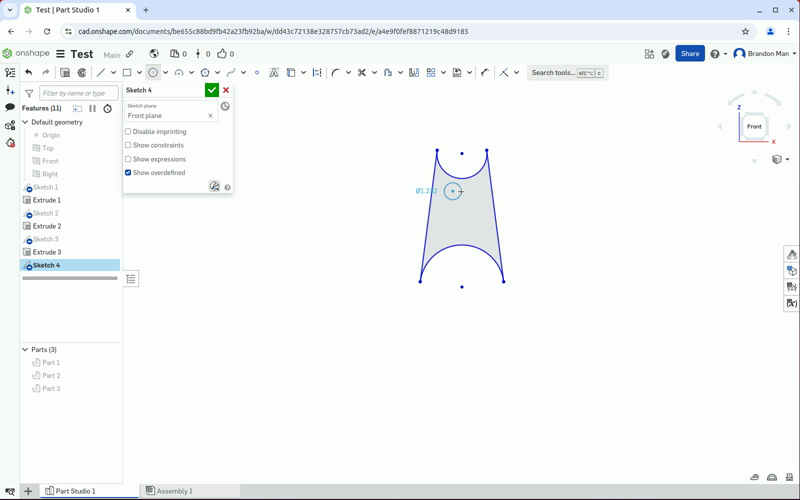
scroll(6)
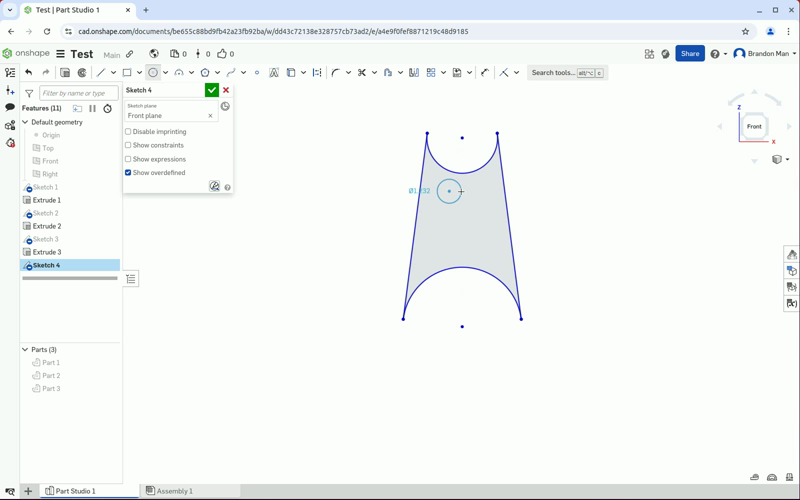
scroll(6)
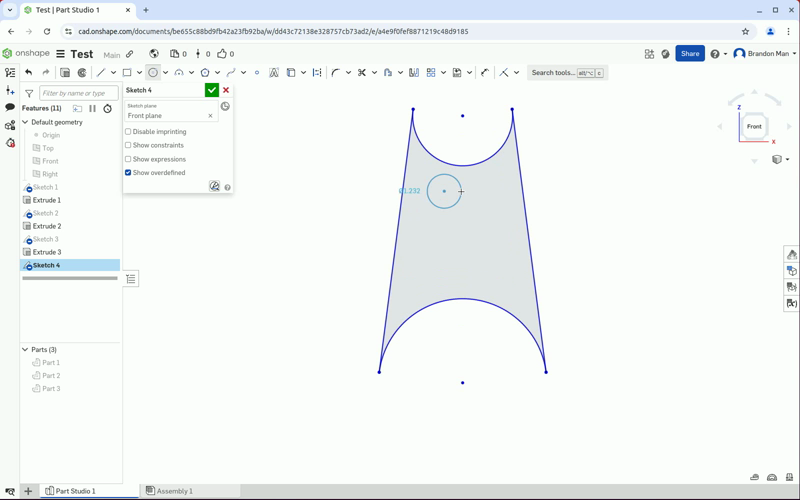
scroll(6)
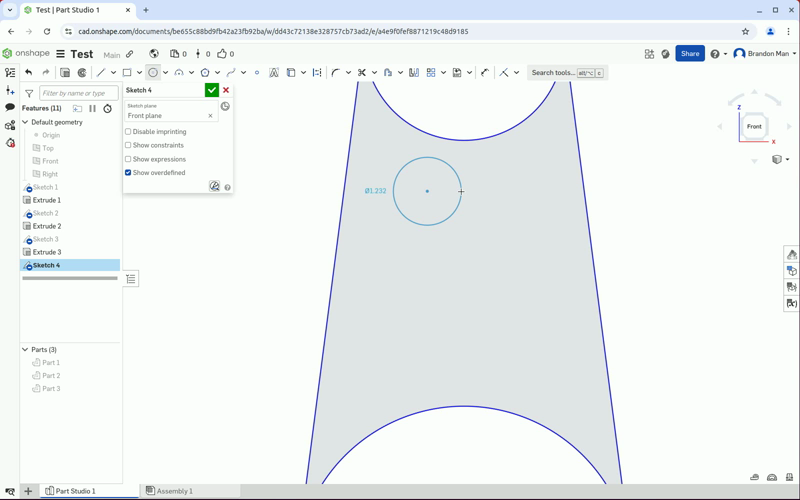
click(461, 191)
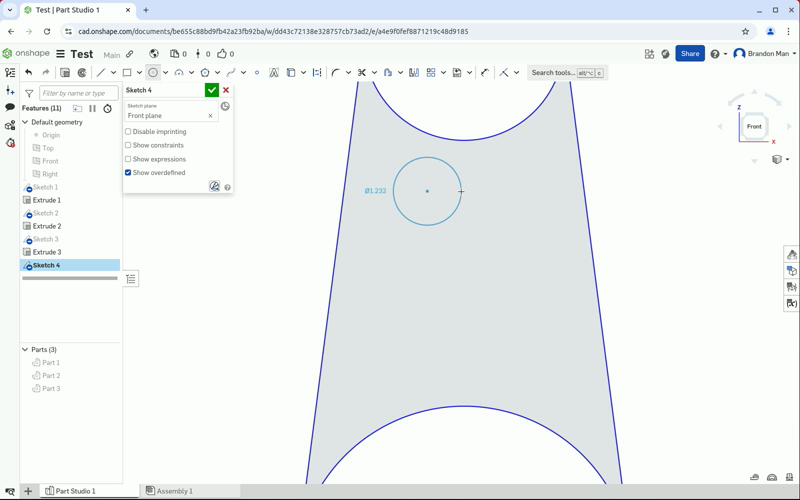
scroll(-6)
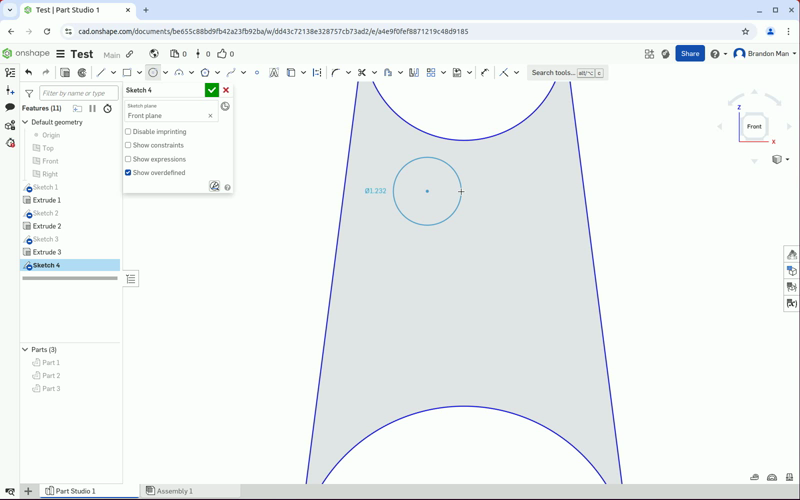
scroll(-6)
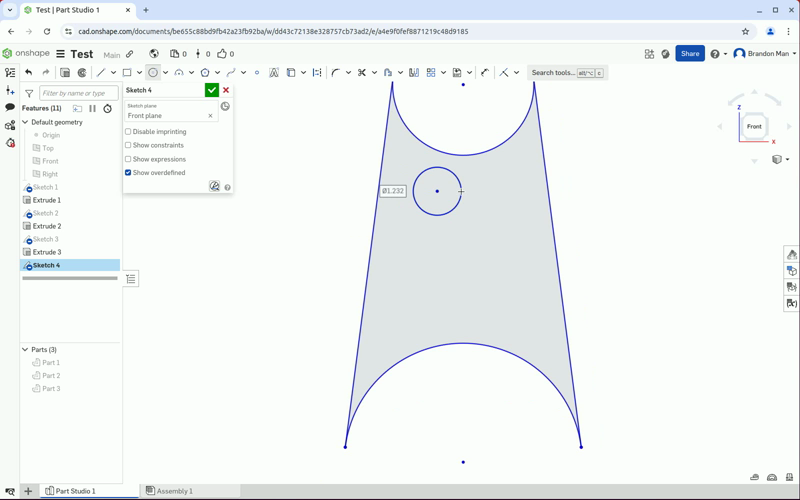
scroll(-6)
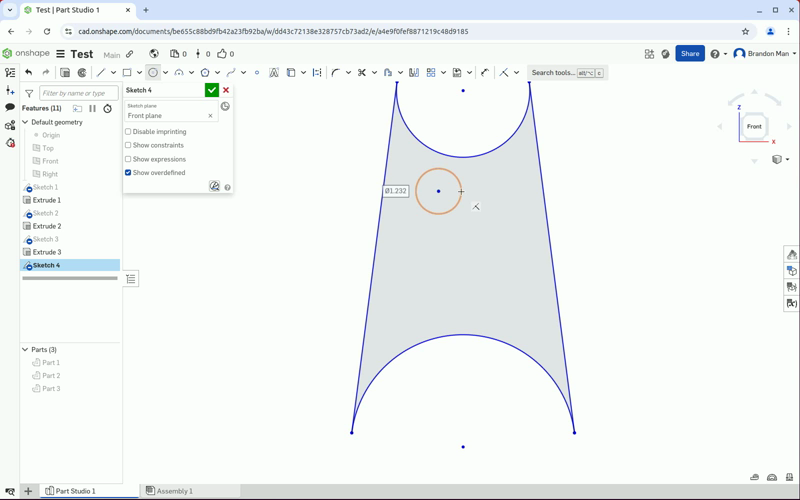
scroll(-6)
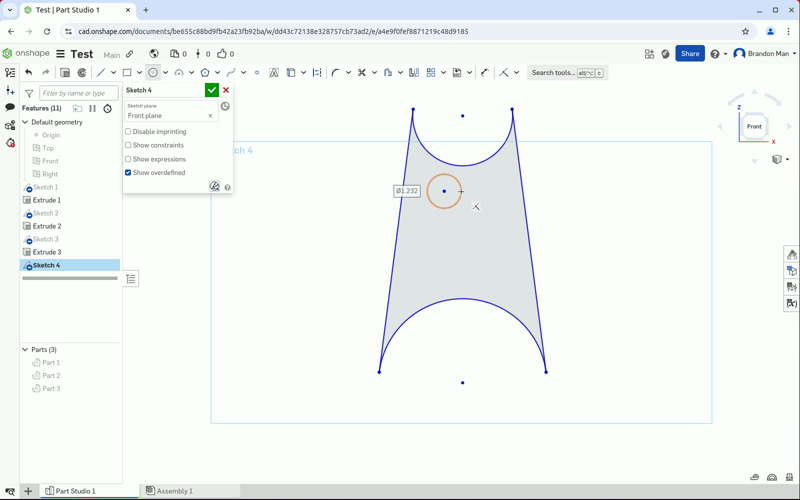
scroll(-6)
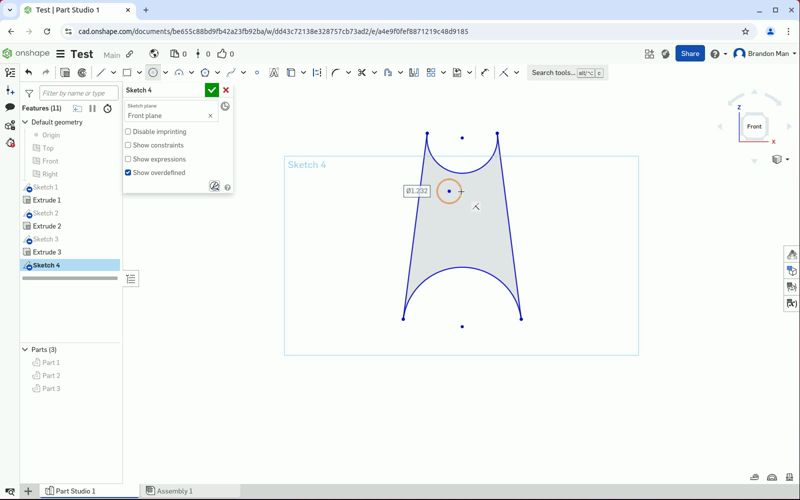
scroll(-6)
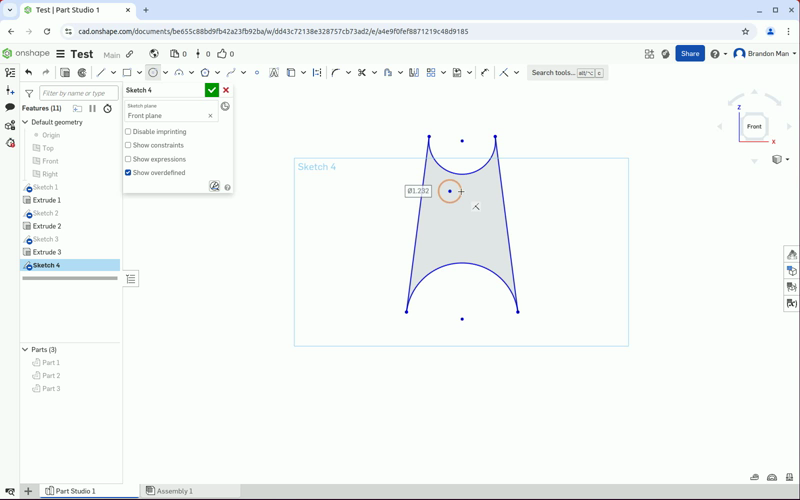
scroll(-6)
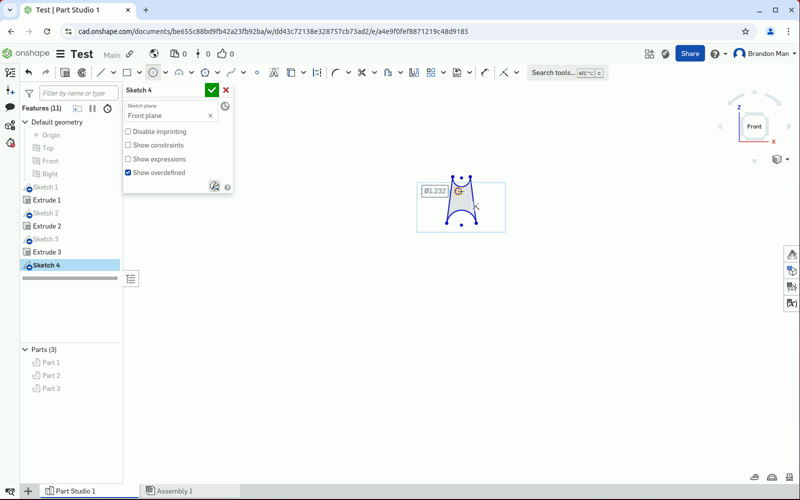
key(esc)
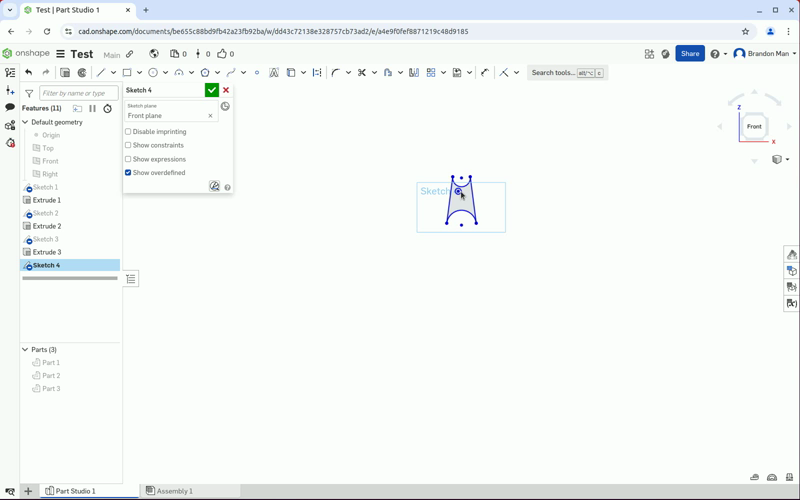
mouse_move(451, 194)
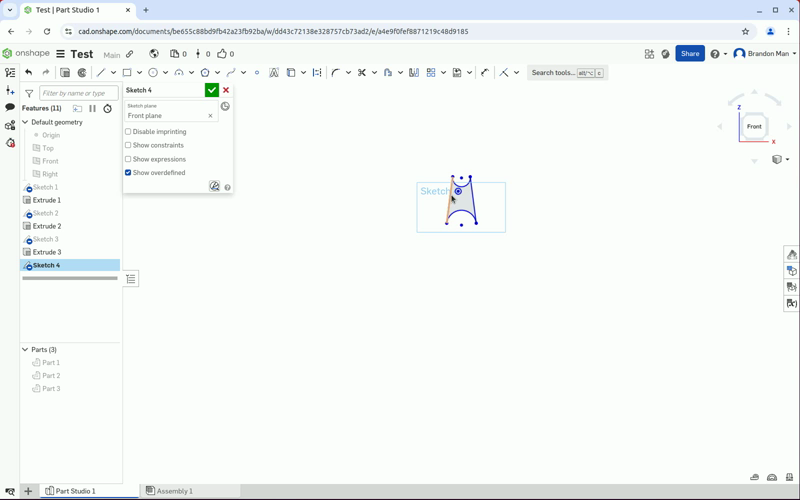
scroll(6)
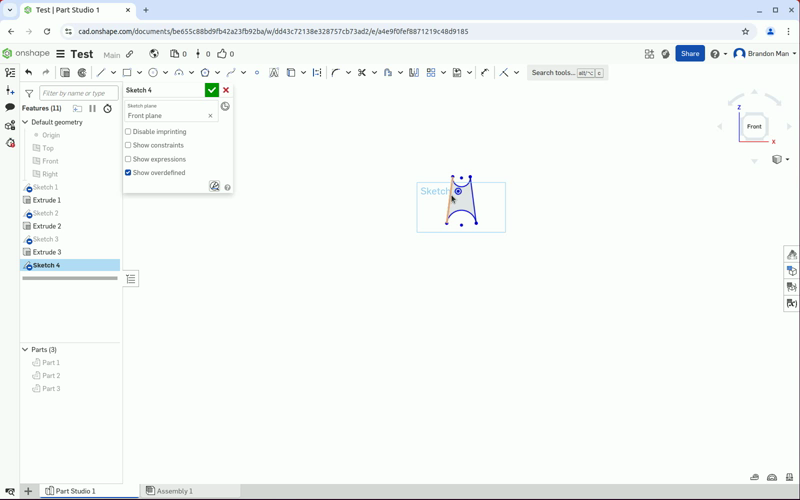
scroll(6)
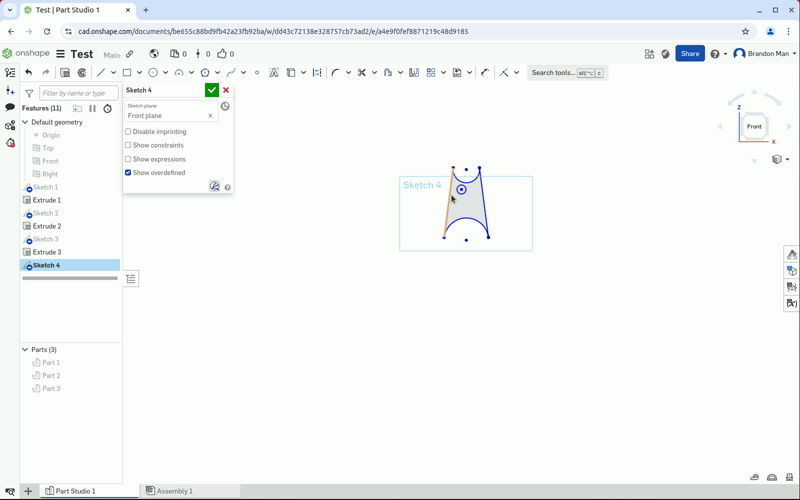
scroll(6)
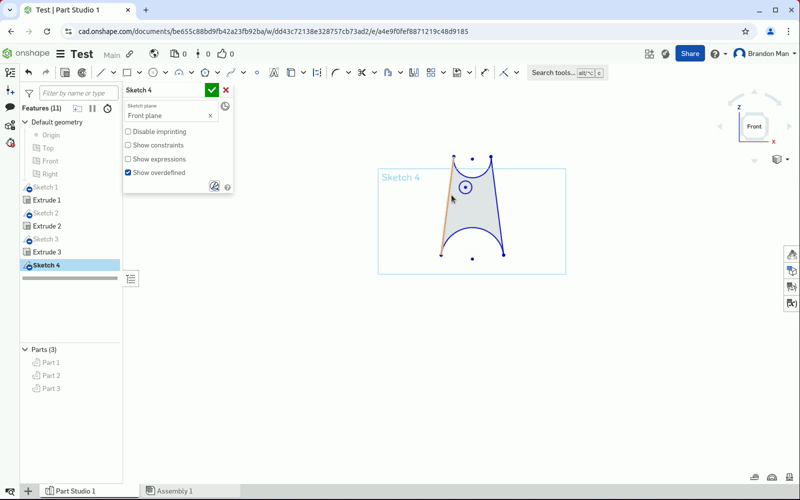
scroll(6)
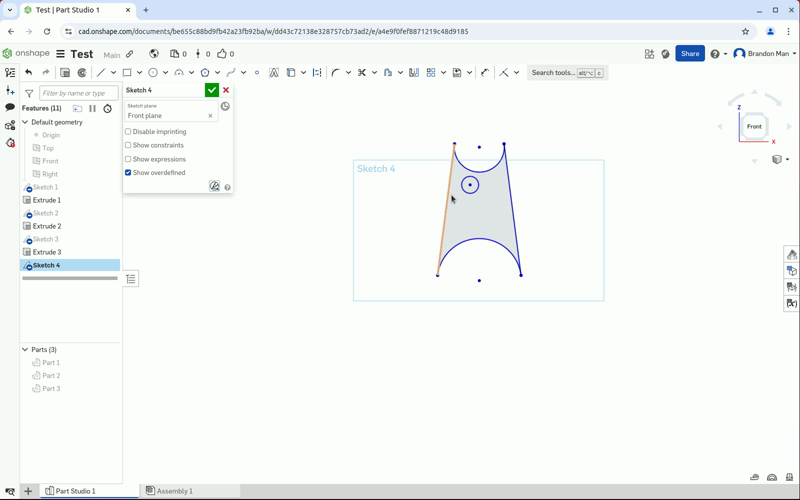
scroll(6)
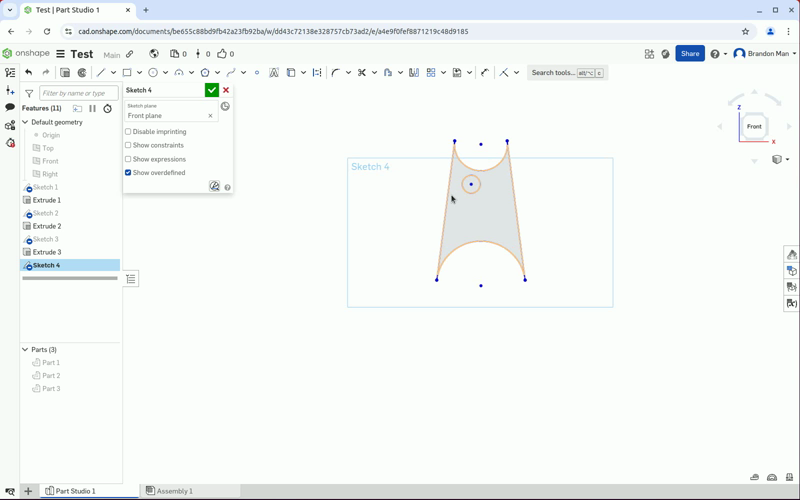
scroll(6)
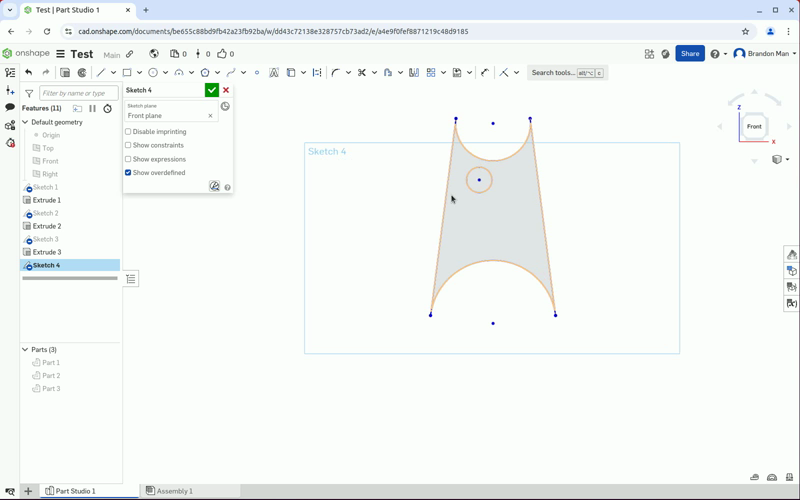
scroll(6)
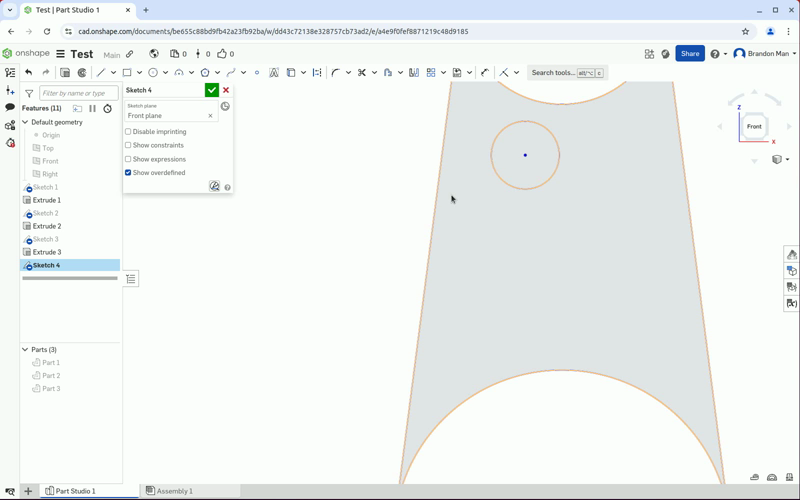
click(451, 194)
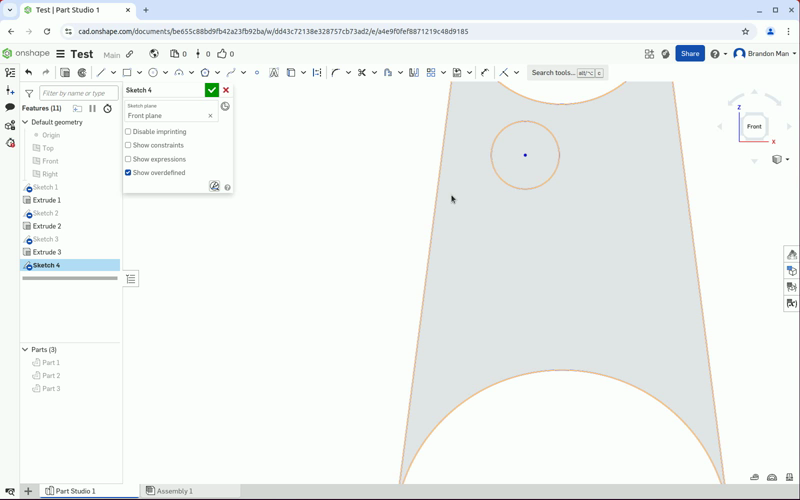
scroll(-6)
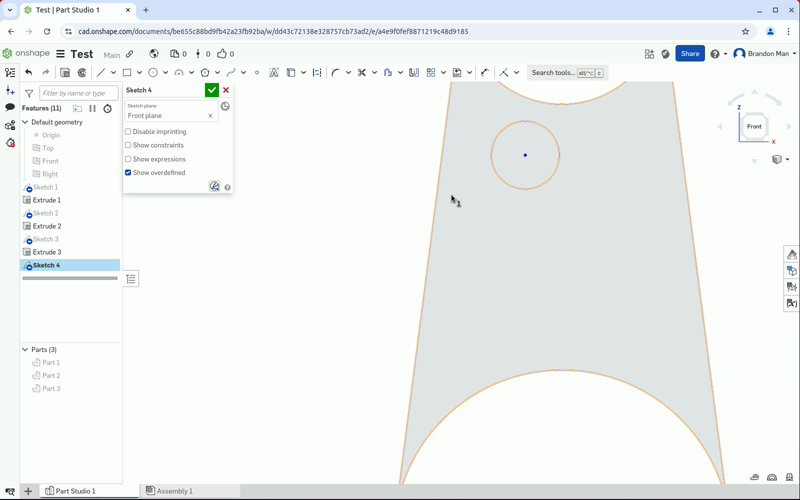
scroll(-6)
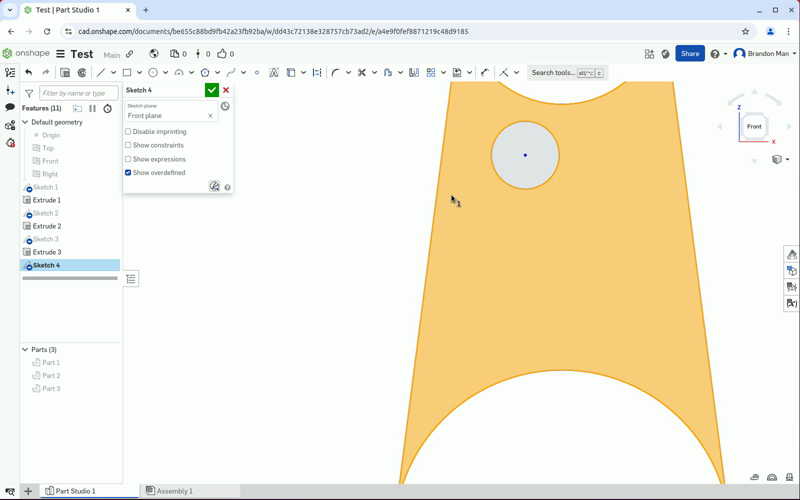
scroll(-6)
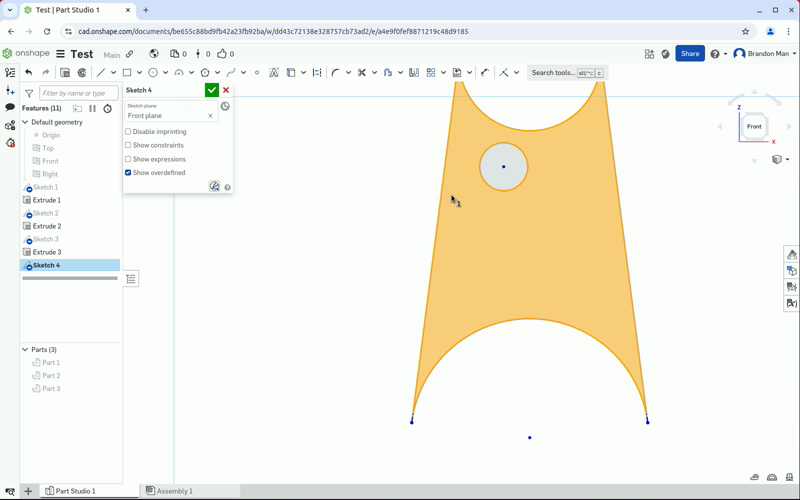
scroll(-6)
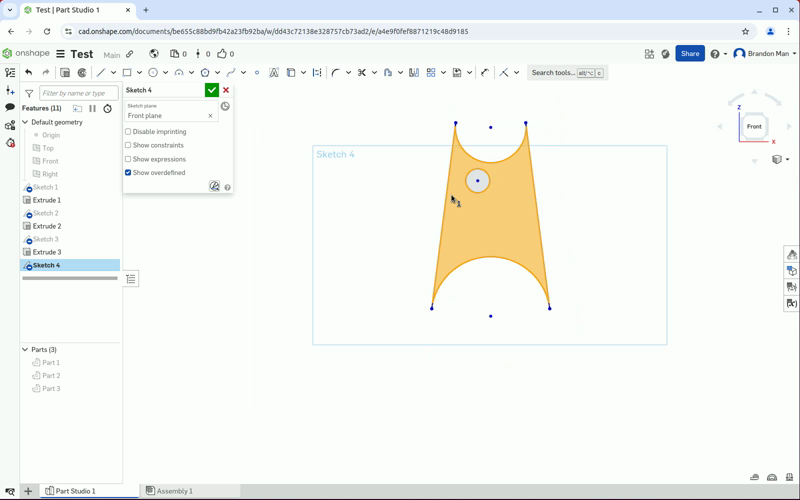
scroll(-6)
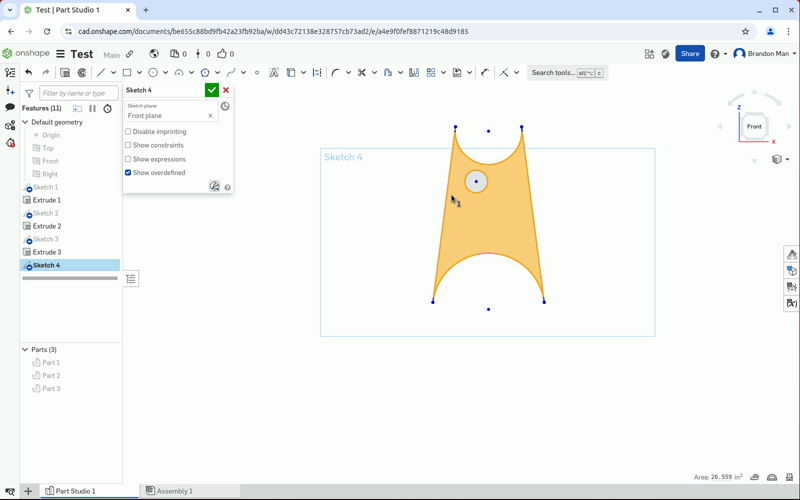
scroll(-6)
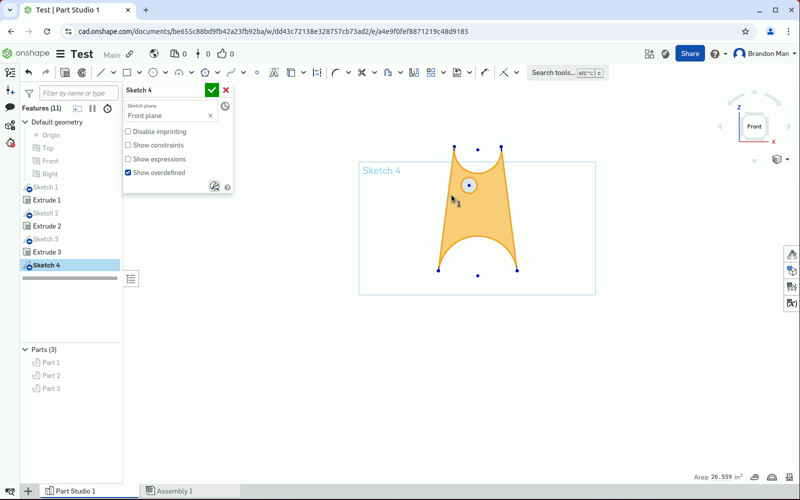
scroll(-6)
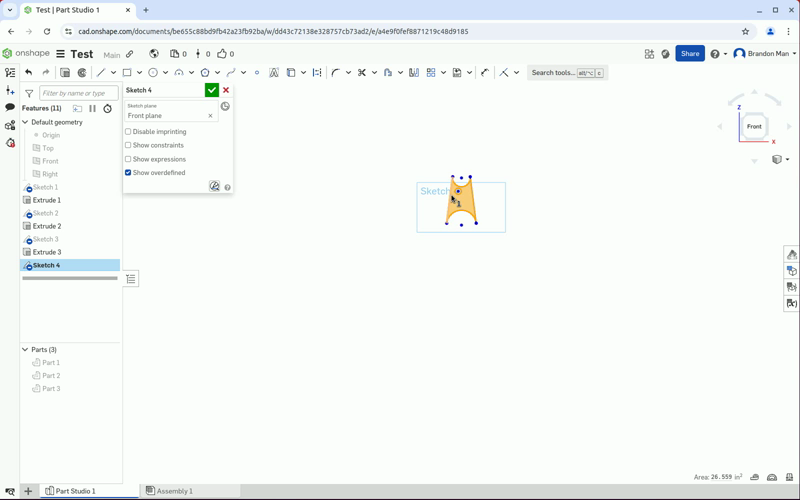
mouse_move(73, 352)
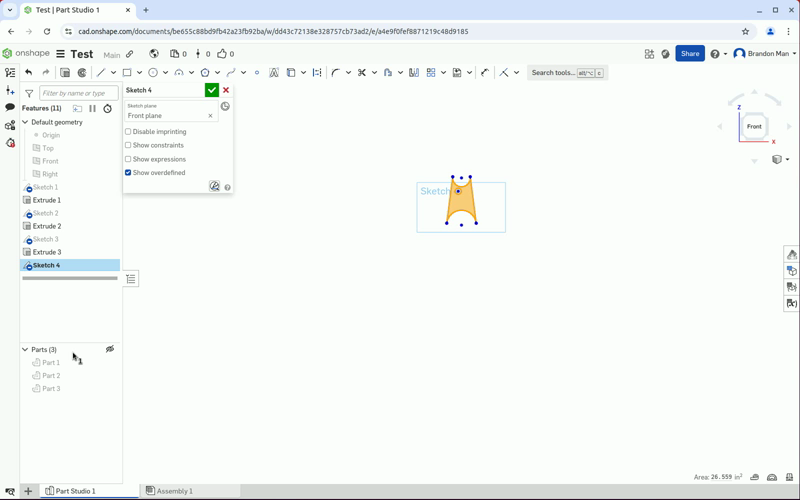
key(shift+y)
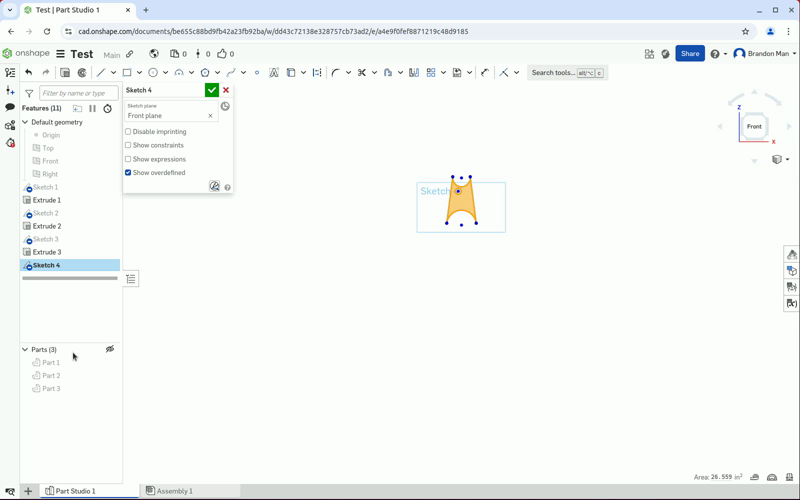
key(shift+e)
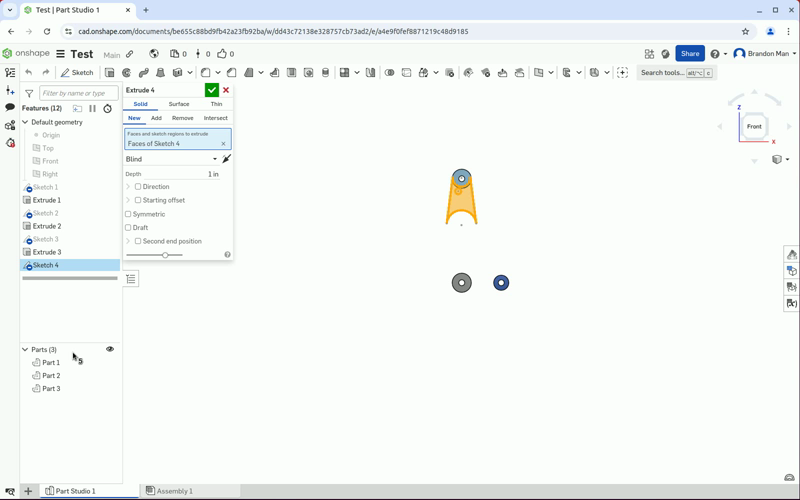
mouse_move(143, 106)
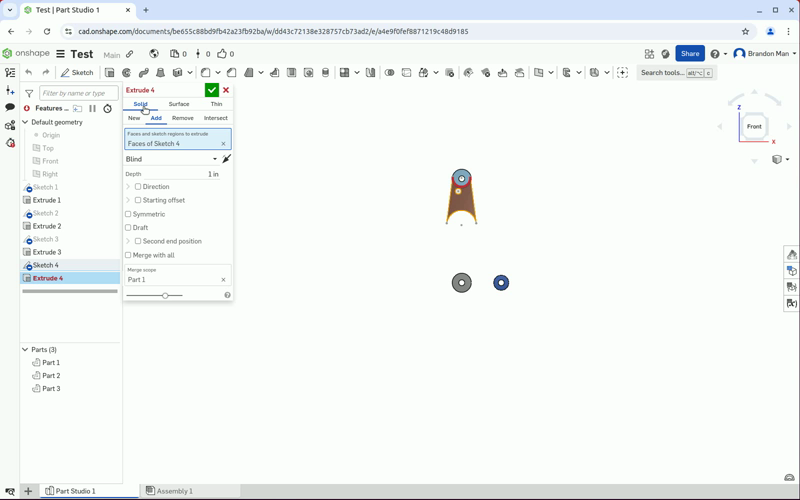
click(143, 106)
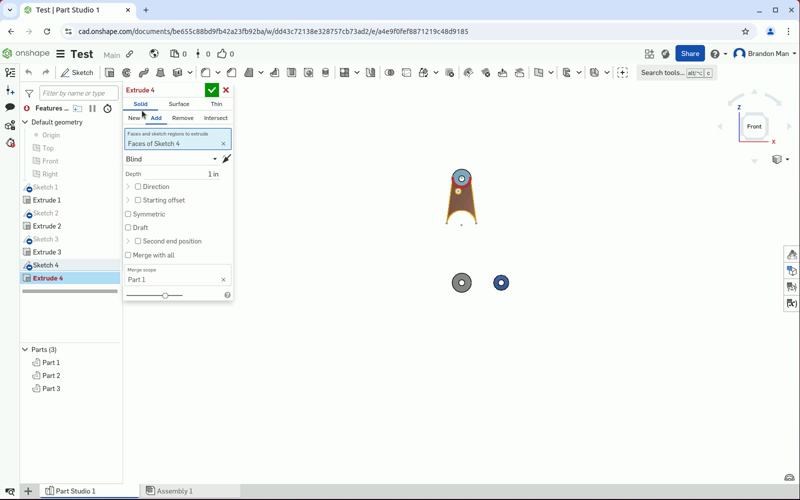
mouse_move(137, 120)
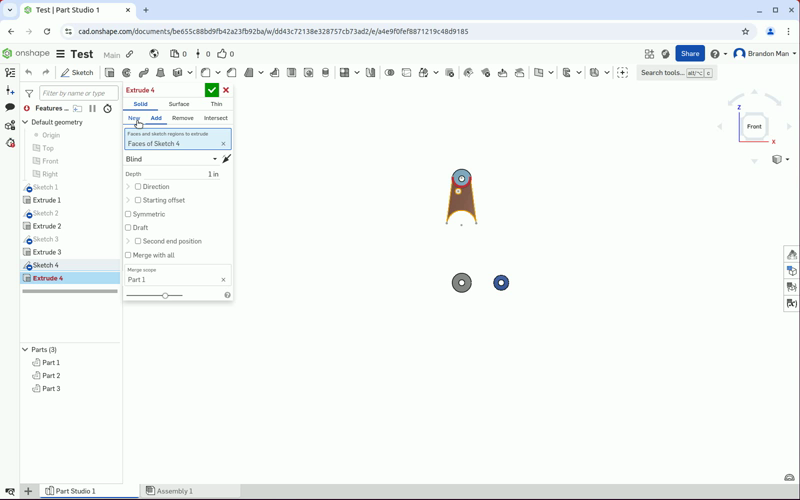
click(137, 120)
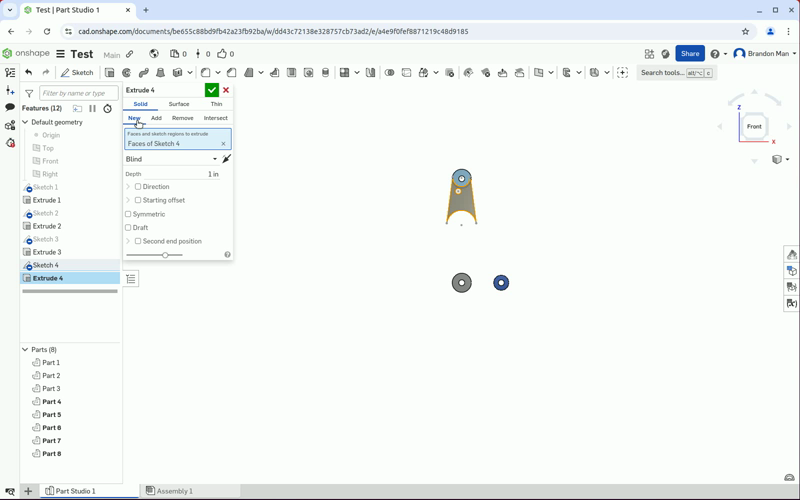
key(tab, 4)
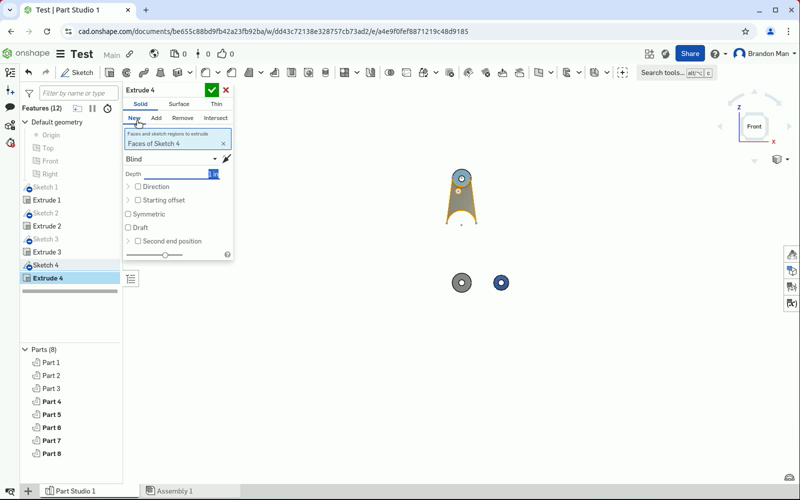
text(0.481)
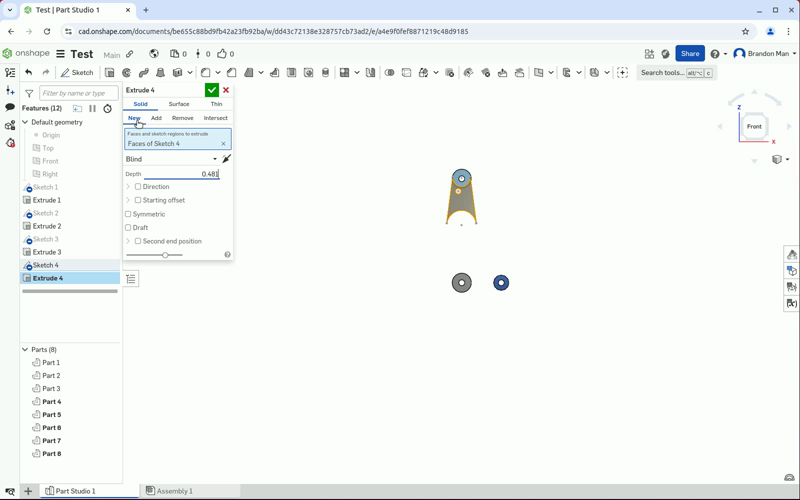
key(enter)
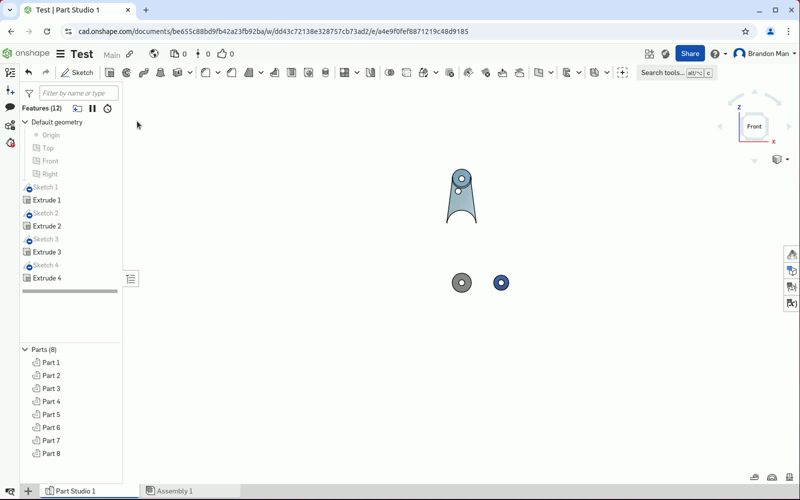
key(shift+h)
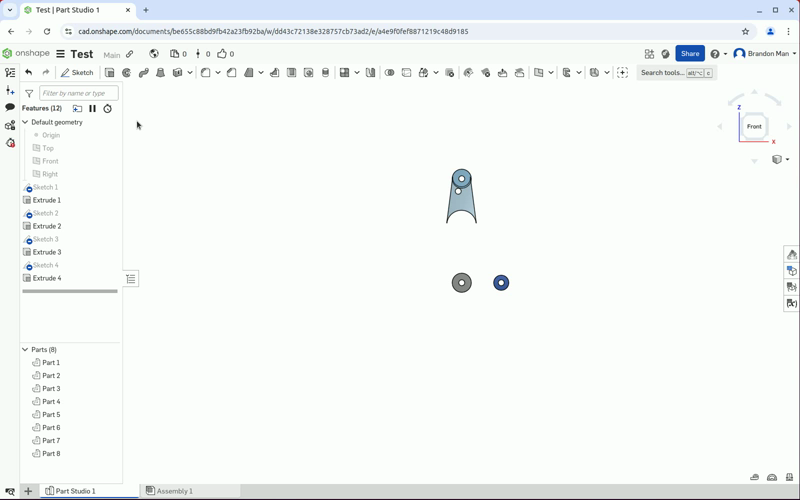
key(shift+h)
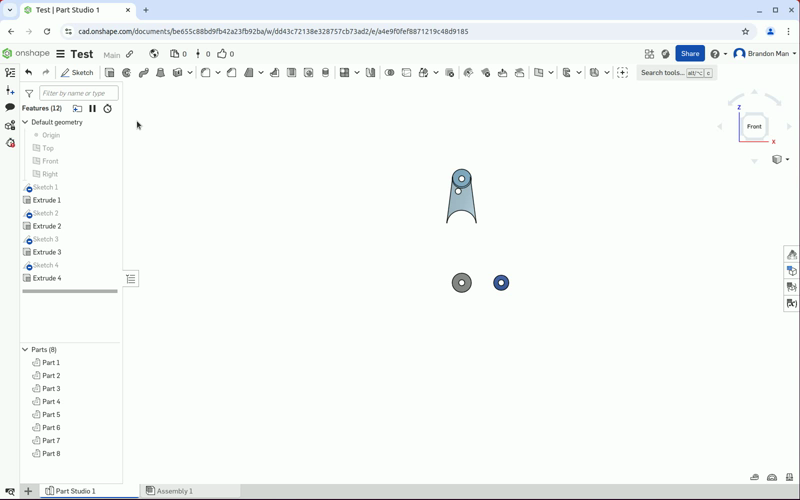
mouse_move(73, 189)
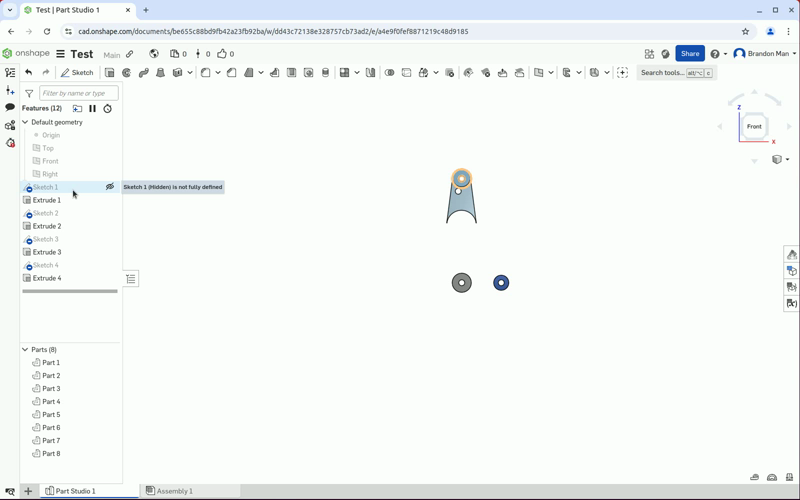
click(73, 189)
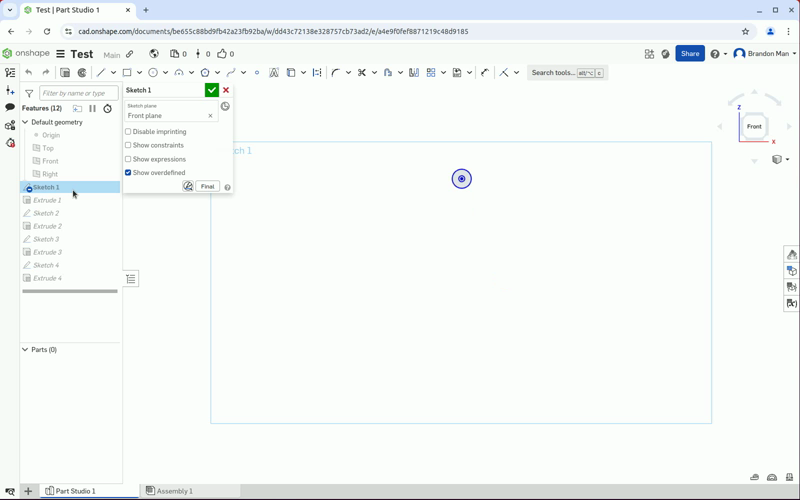
mouse_move(229, 92)
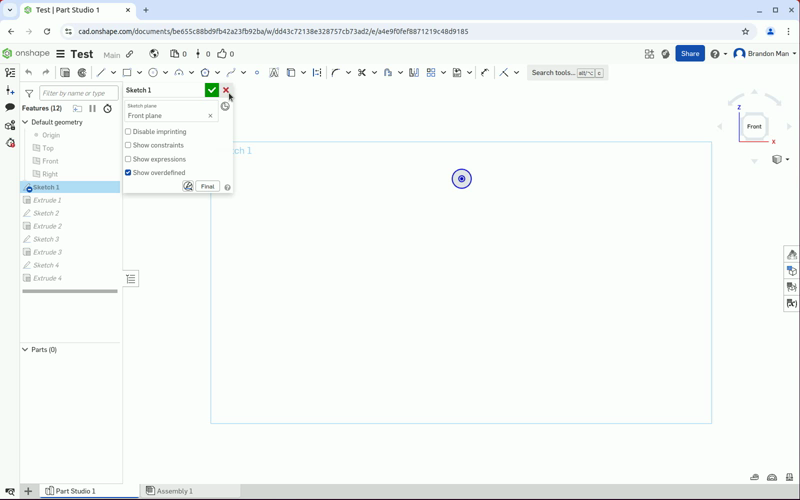
click(229, 92)
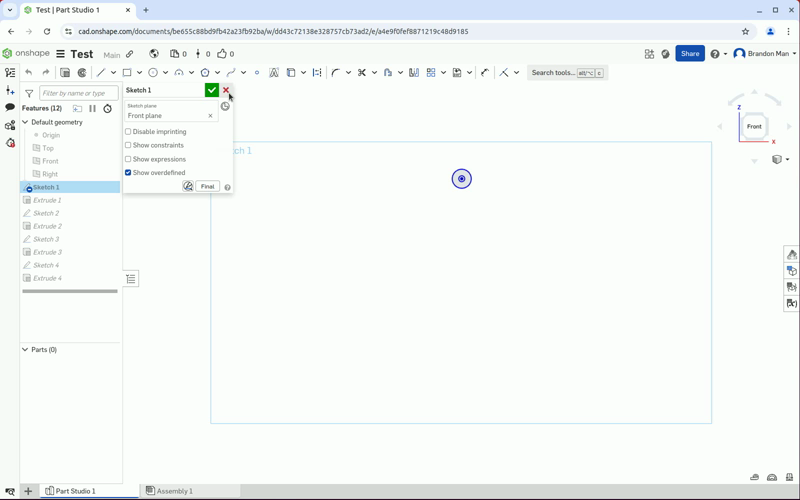
key(shift+s)
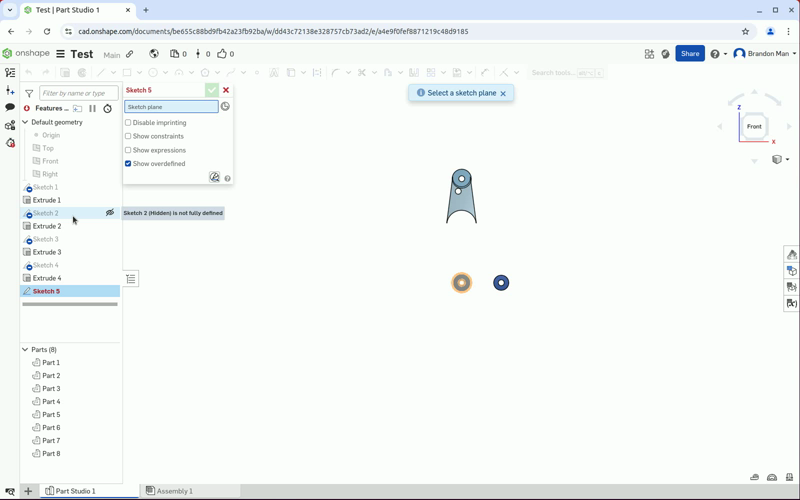
scroll(3)
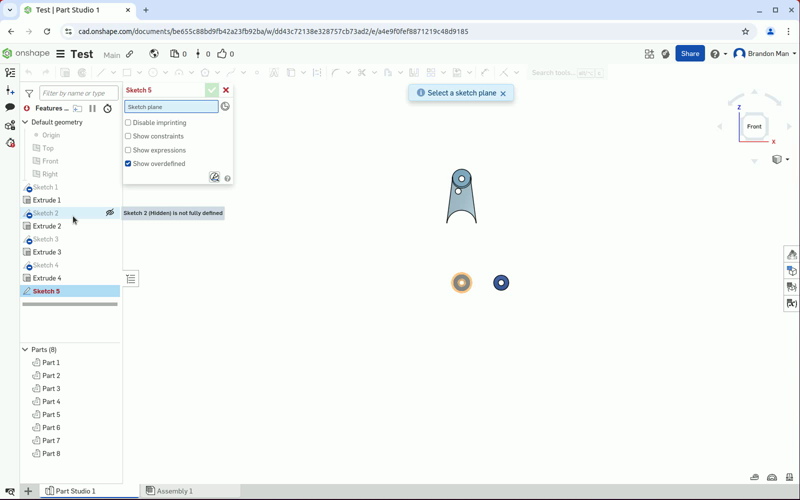
mouse_move(73, 163)
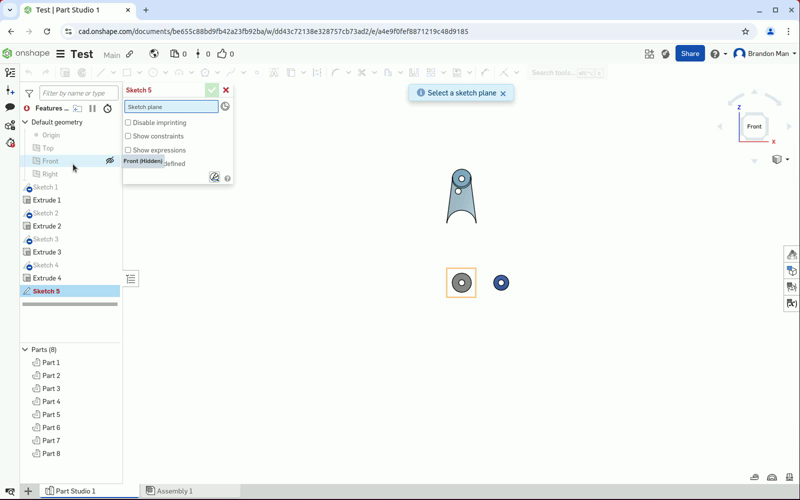
click(73, 163)
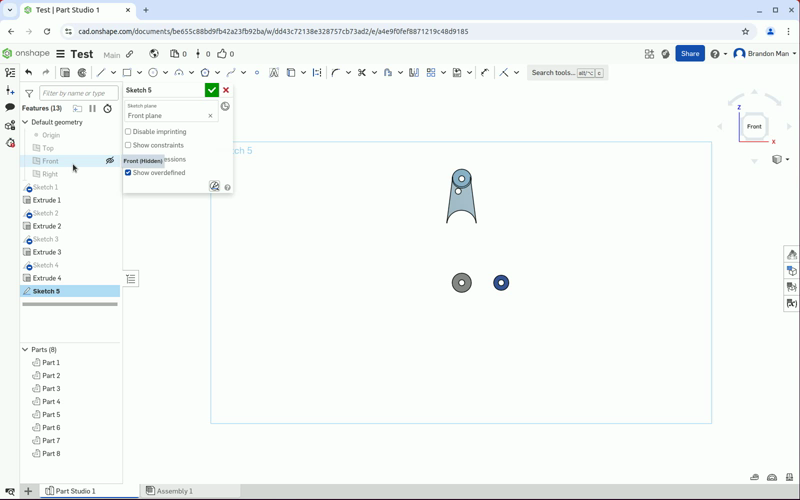
mouse_move(73, 352)
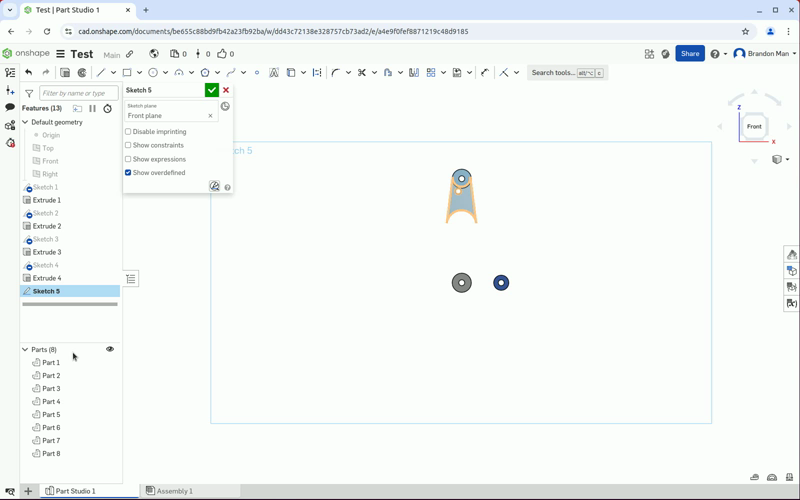
key(y)
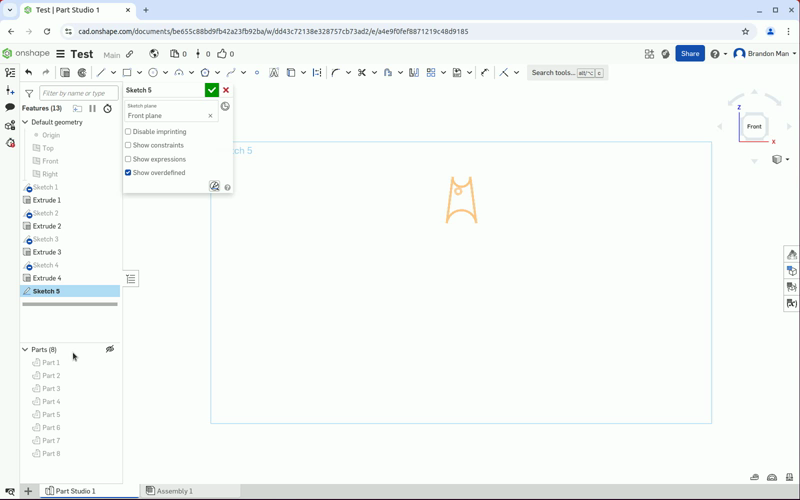
key(c)
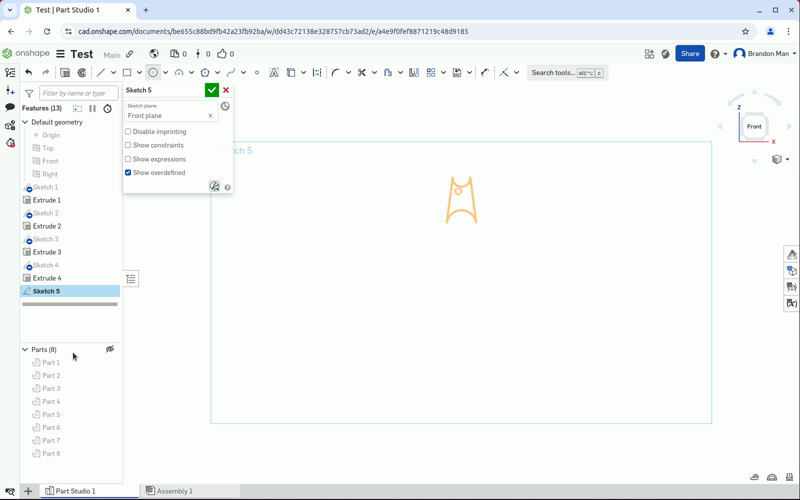
key_down(shift)
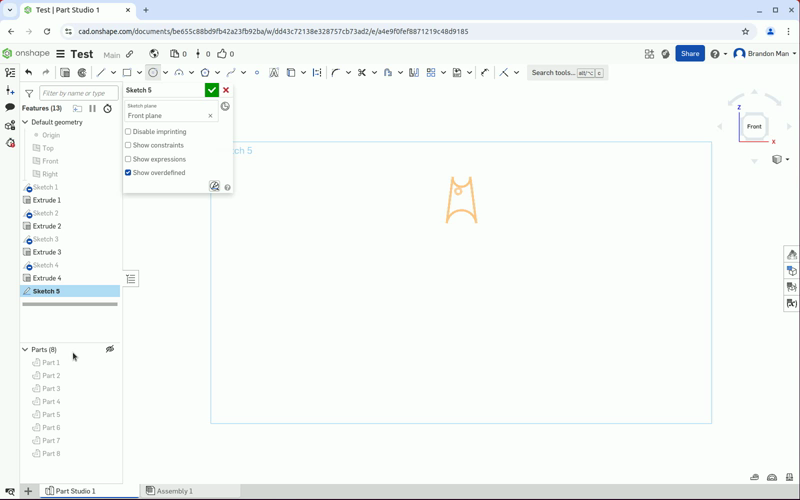
mouse_move(461, 225)
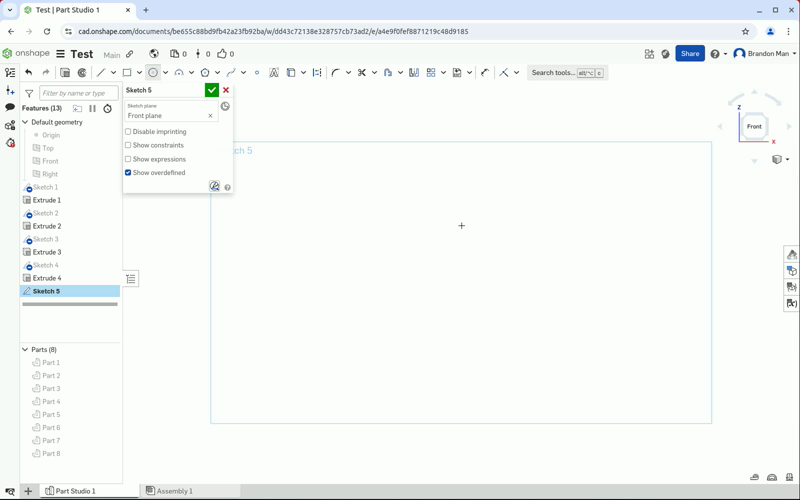
click(461, 225)
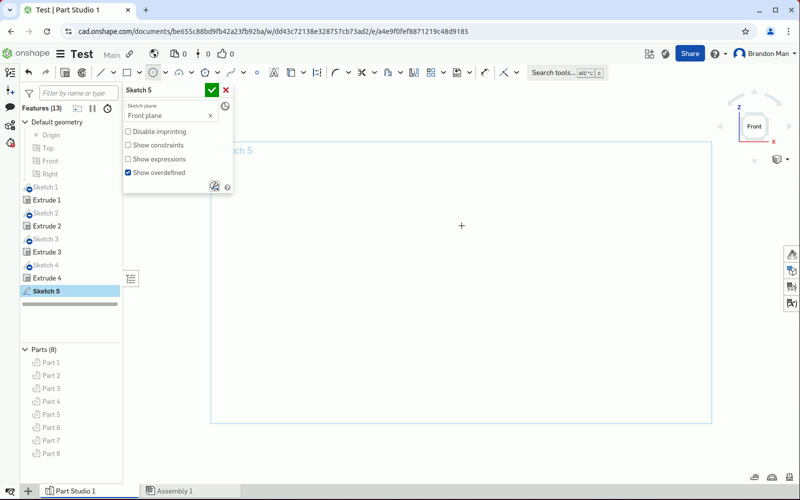
key_up(shift)
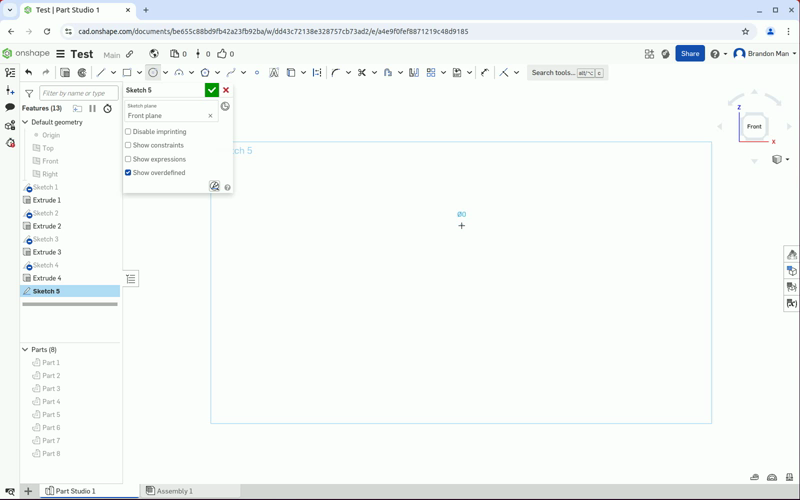
mouse_move(477, 225)
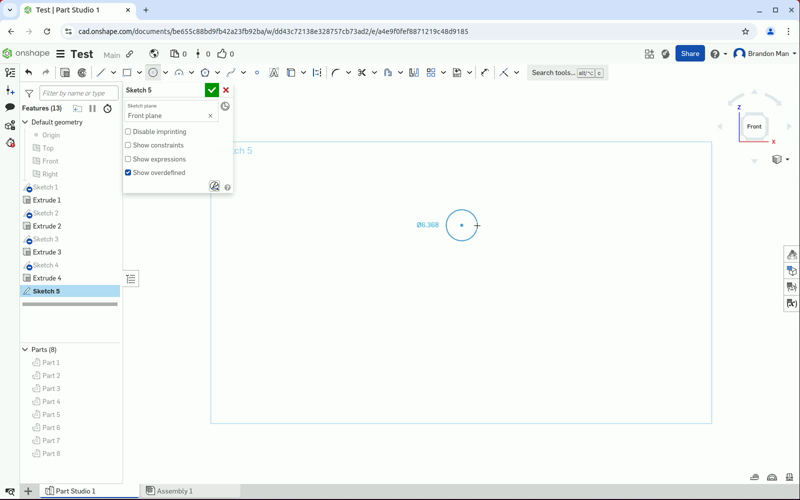
click(477, 225)
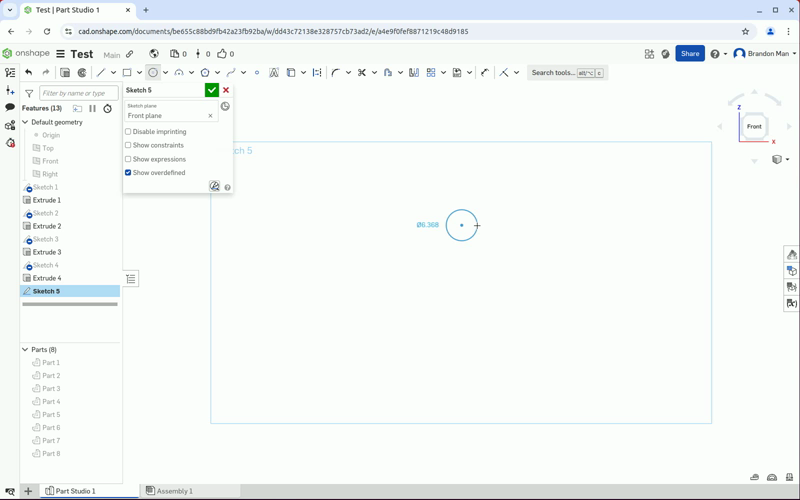
key(esc)
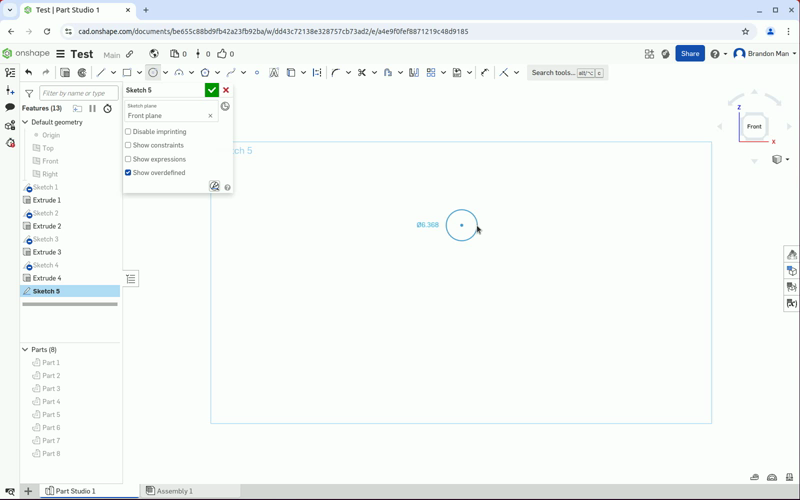
key(c)
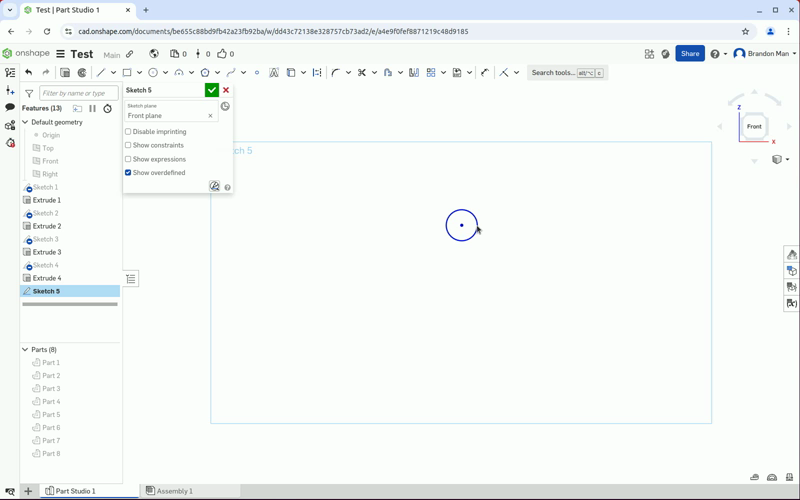
key_down(shift)
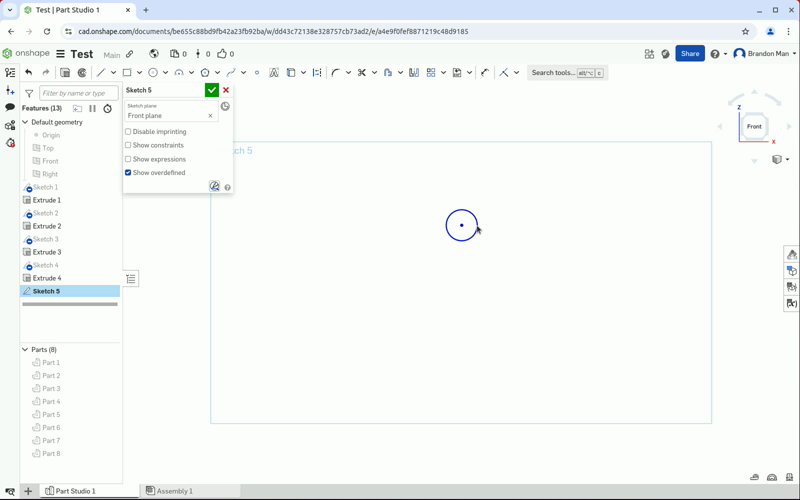
mouse_move(461, 225)
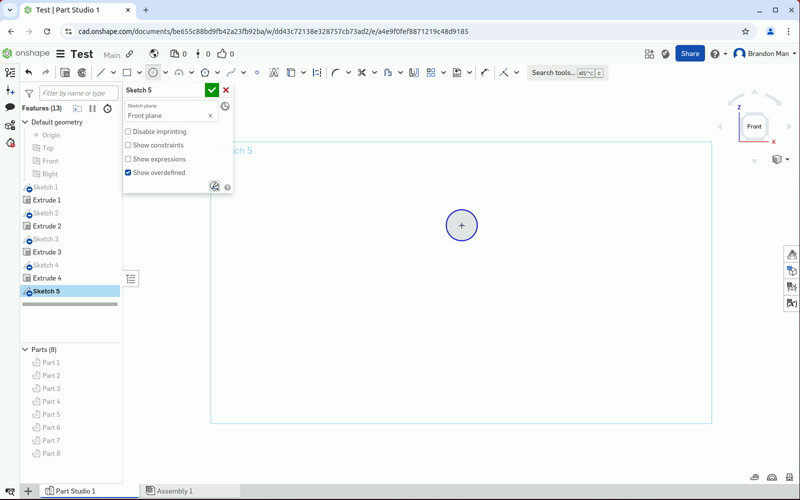
click(461, 225)
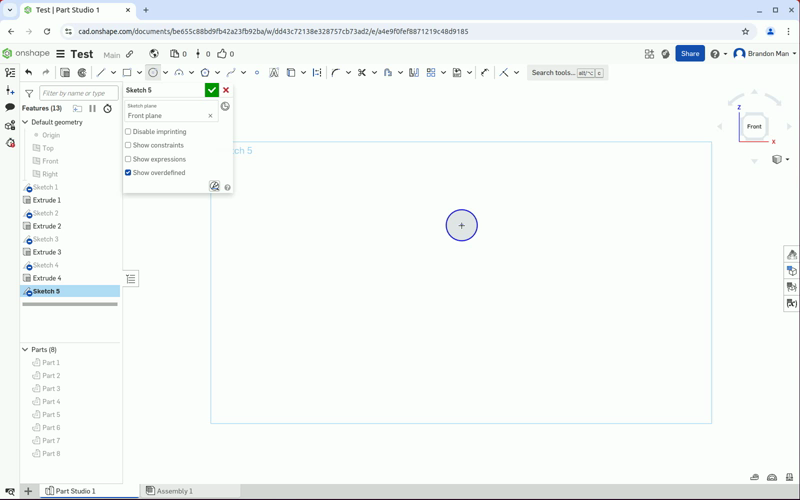
key_up(shift)
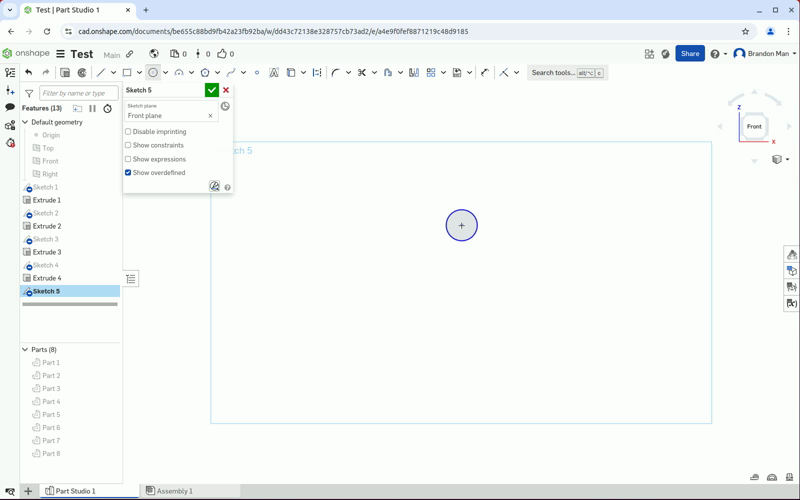
mouse_move(465, 225)
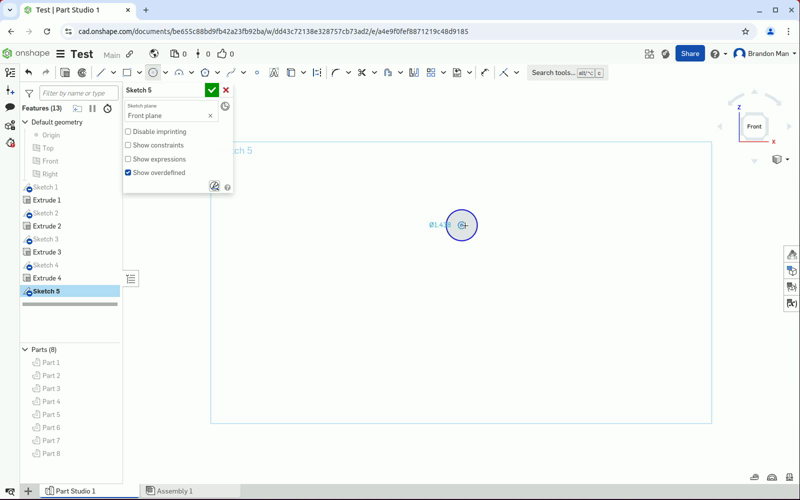
scroll(6)
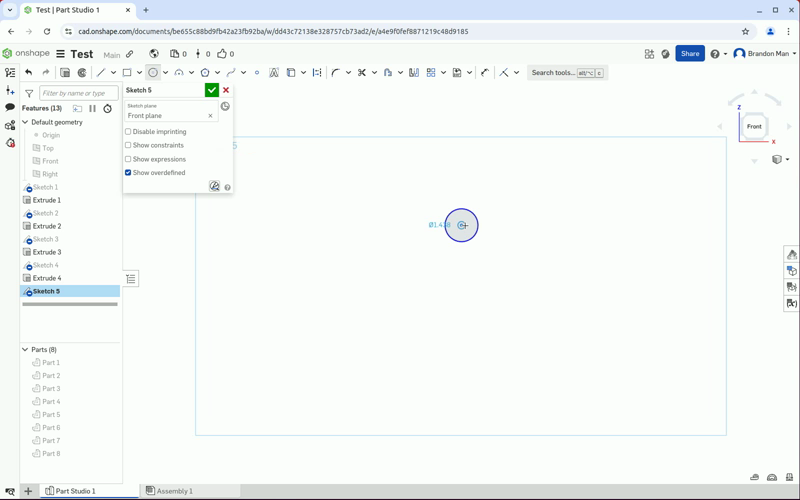
scroll(6)
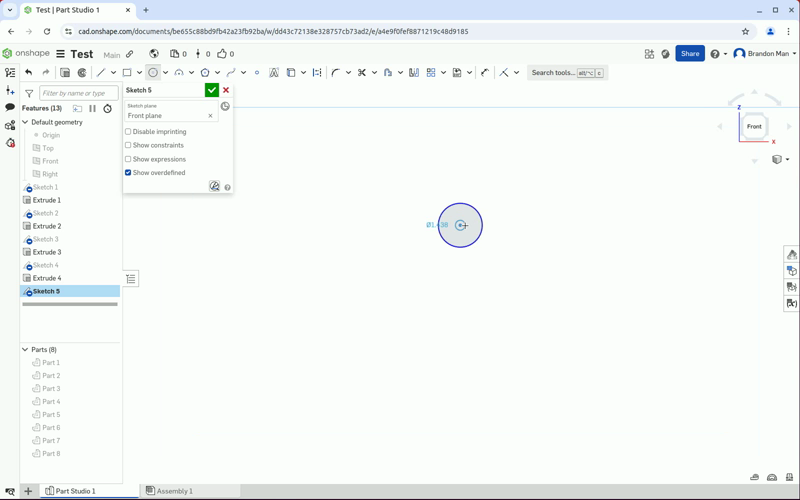
scroll(6)
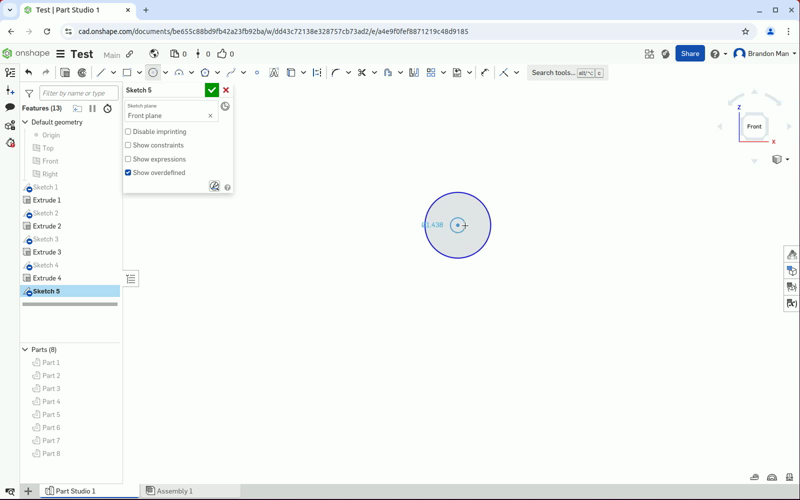
scroll(6)
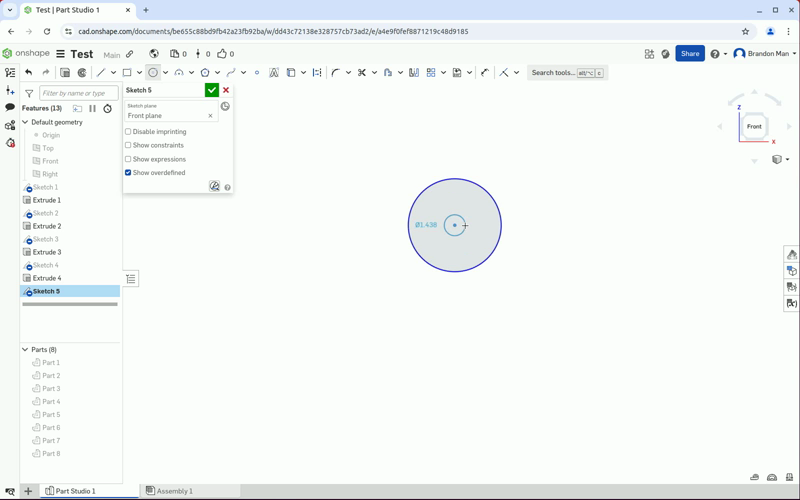
scroll(6)
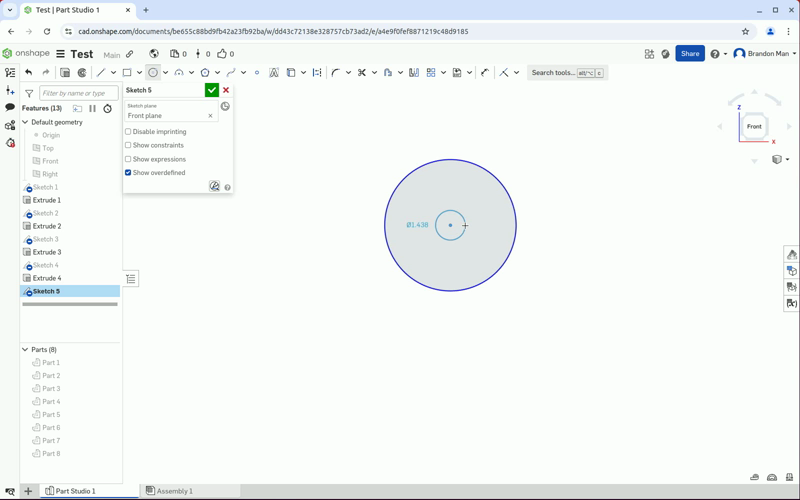
scroll(6)
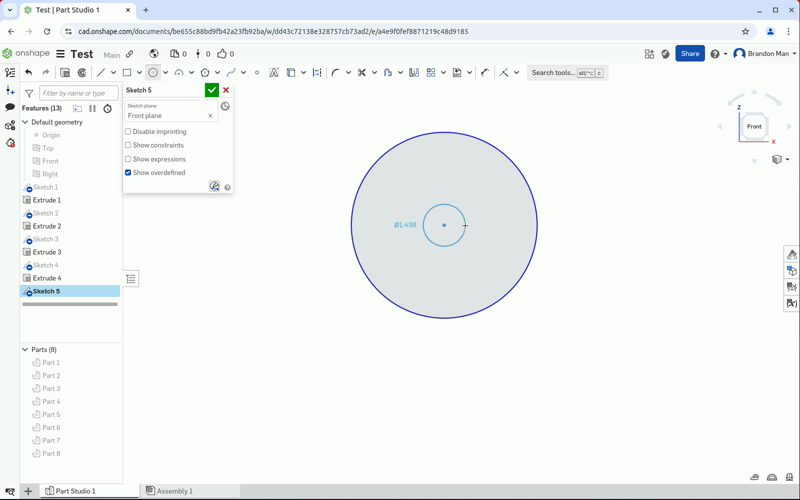
scroll(6)
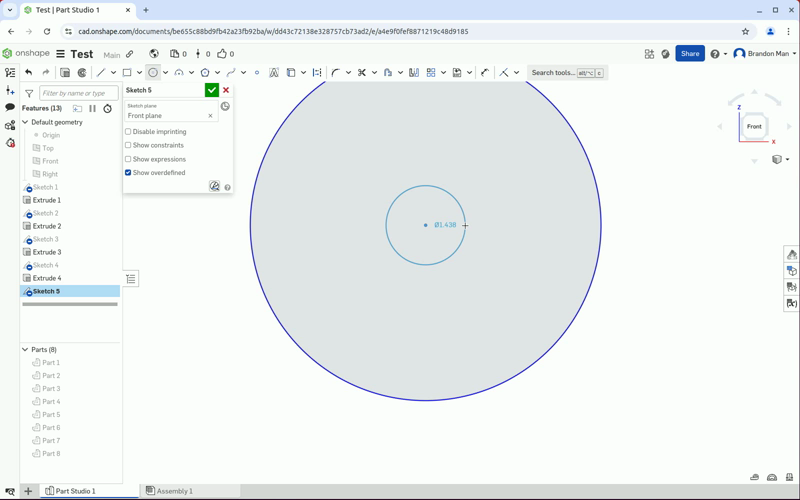
click(465, 225)
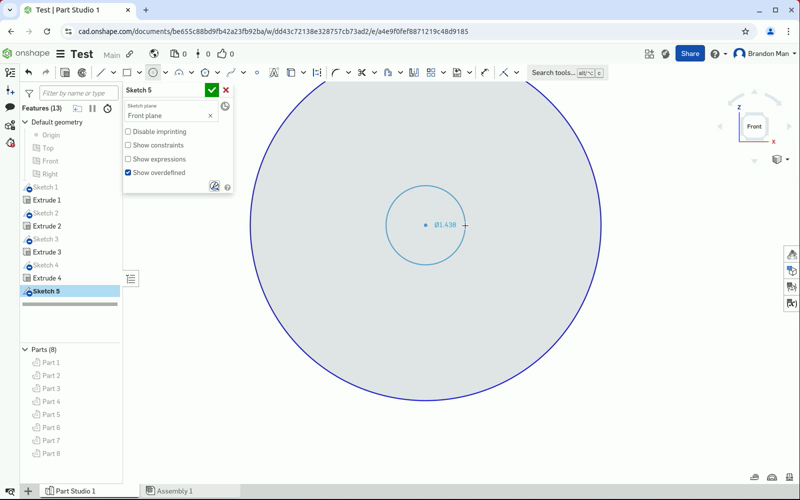
scroll(-6)
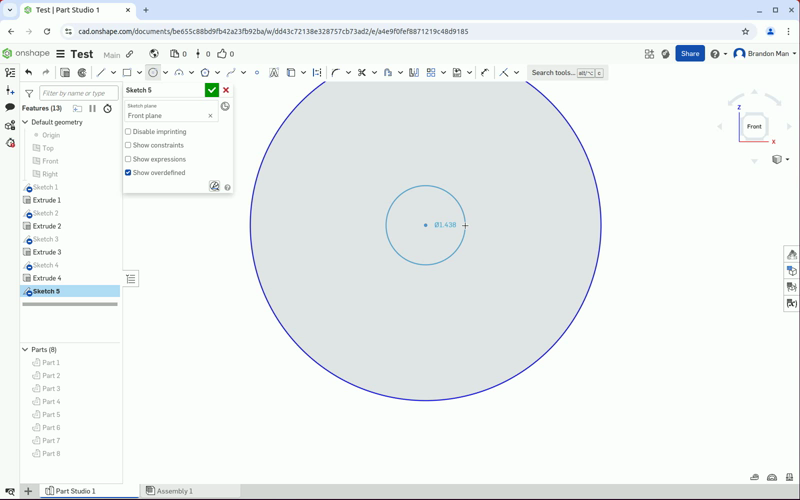
scroll(-6)
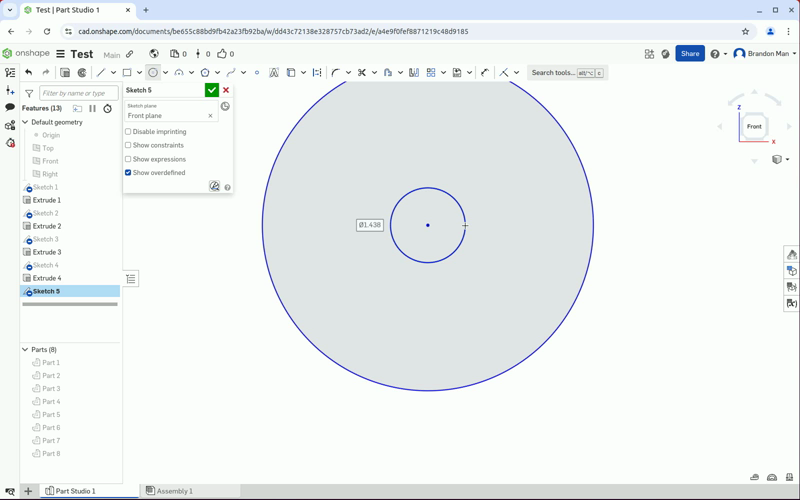
scroll(-6)
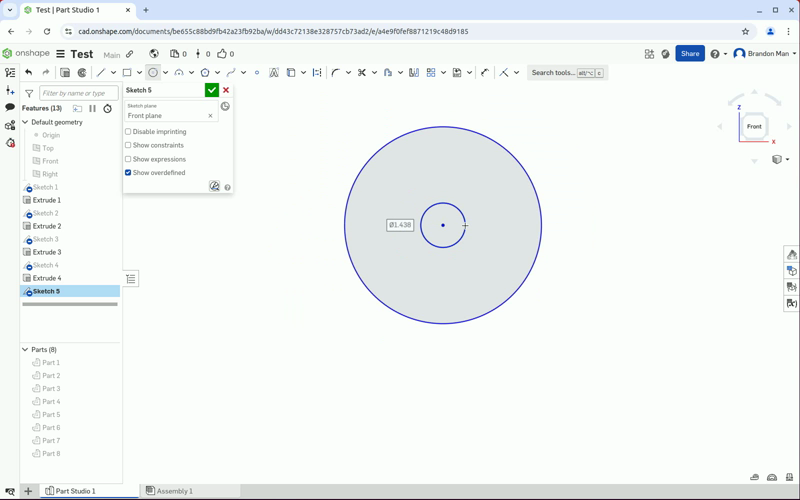
scroll(-6)
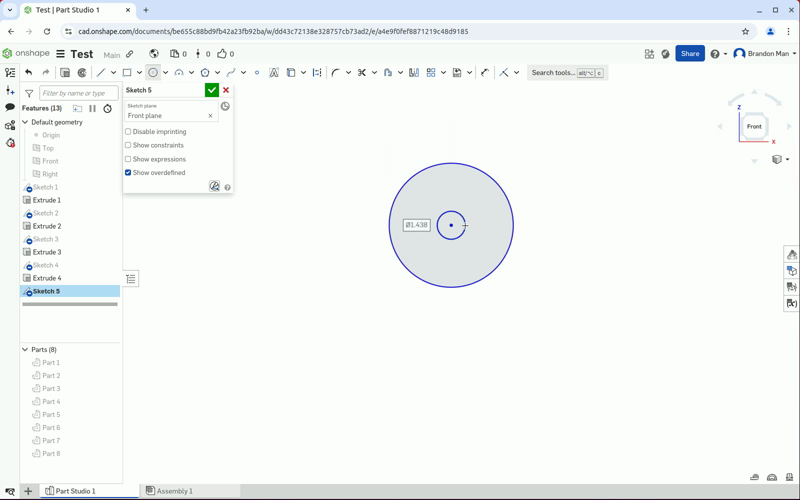
scroll(-6)
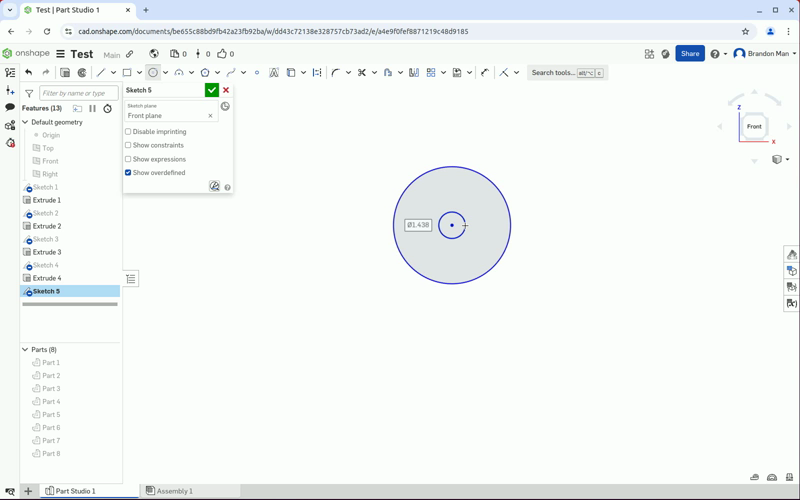
scroll(-6)
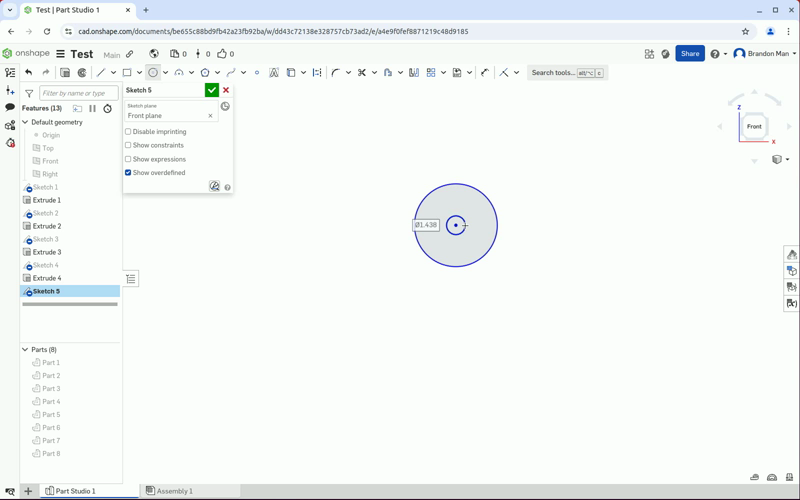
scroll(-6)
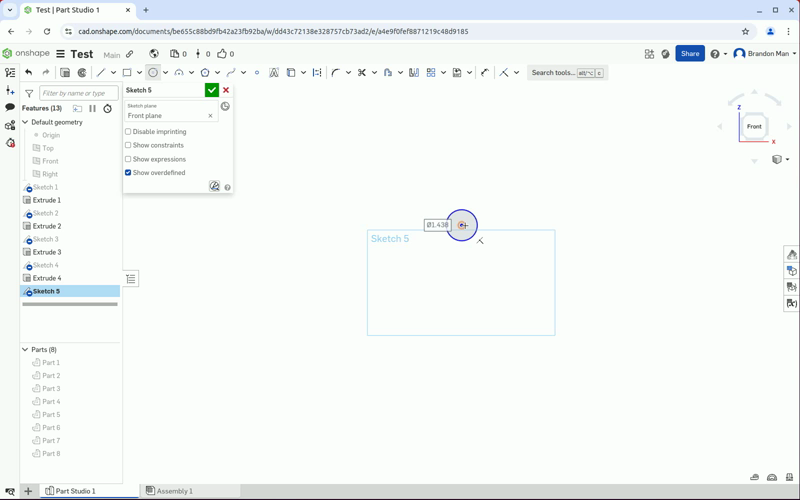
key(esc)
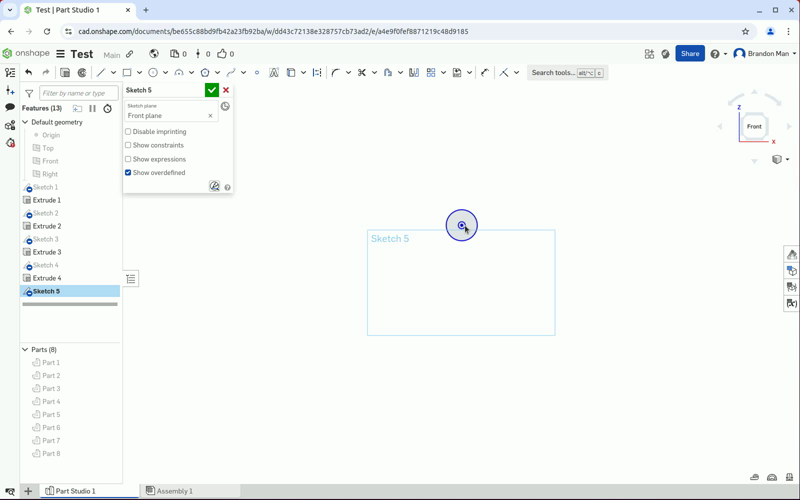
mouse_move(451, 219)
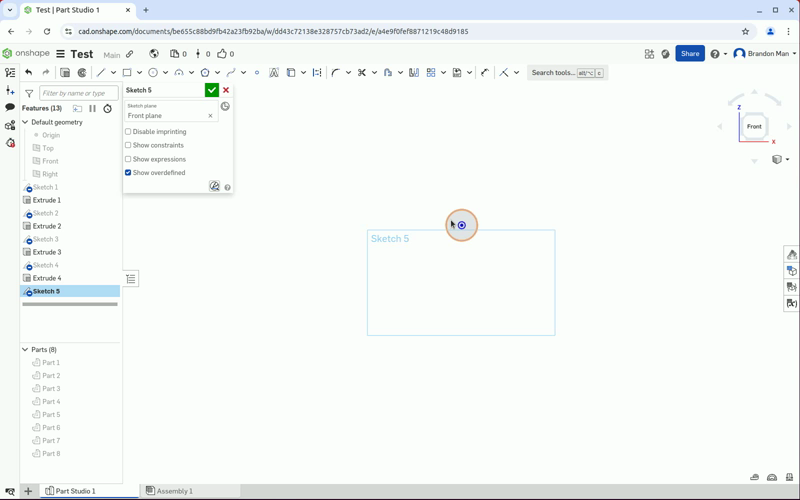
scroll(6)
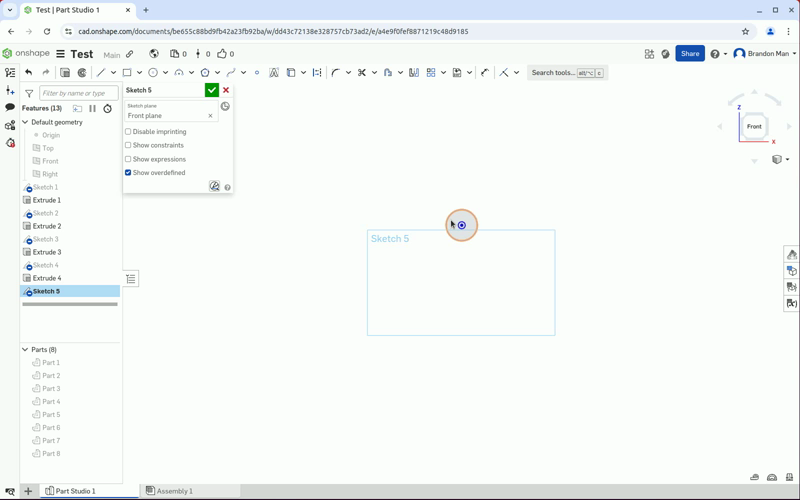
scroll(6)
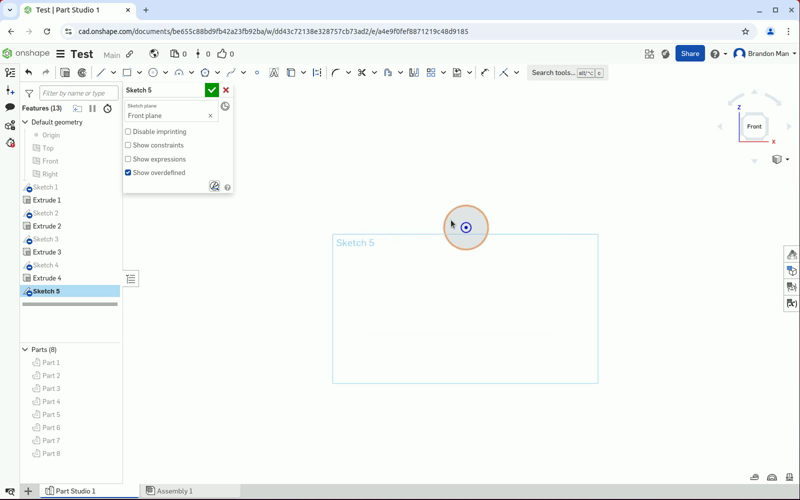
scroll(6)
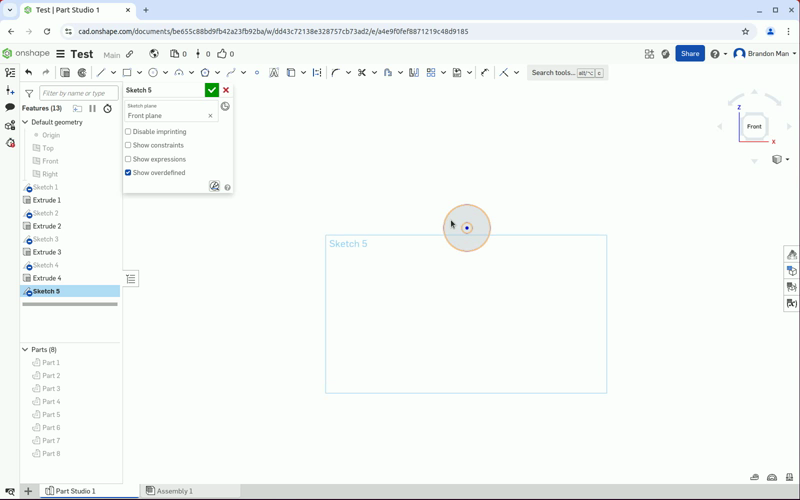
scroll(6)
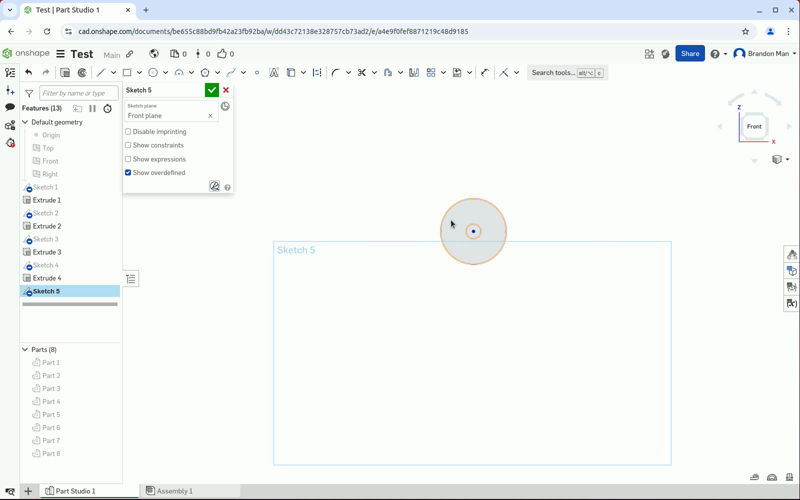
scroll(6)
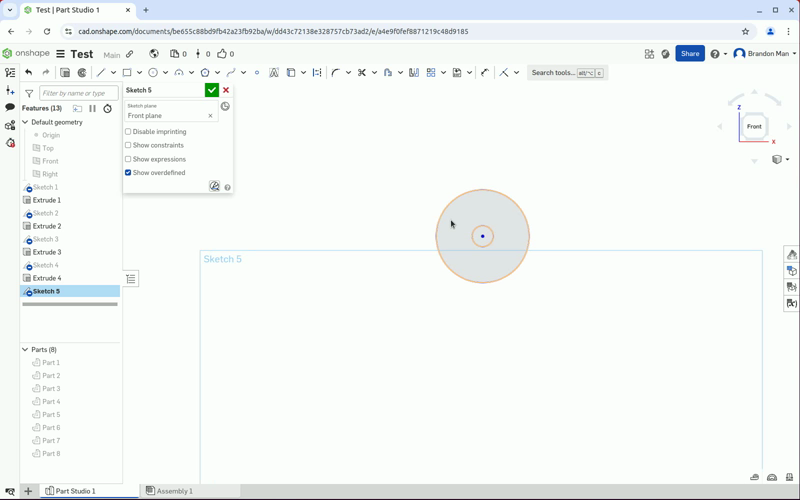
scroll(6)
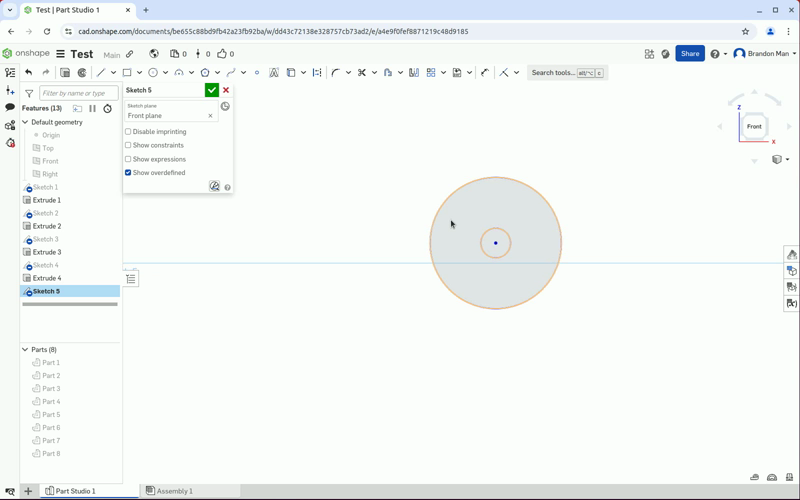
scroll(6)
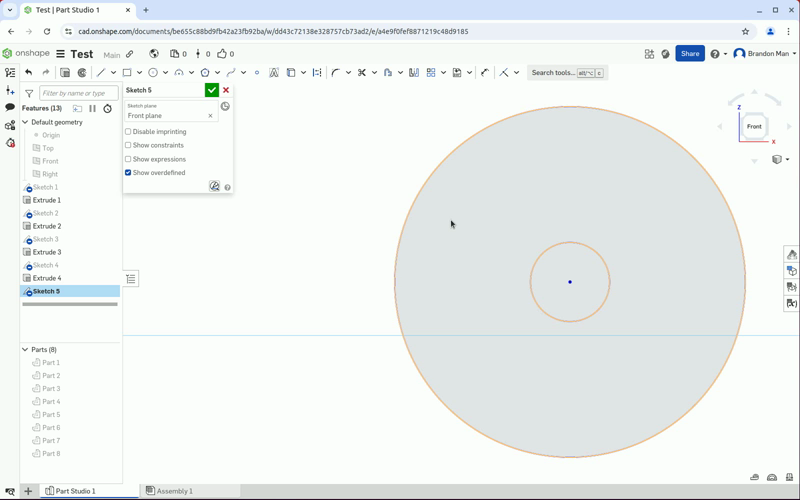
click(451, 219)
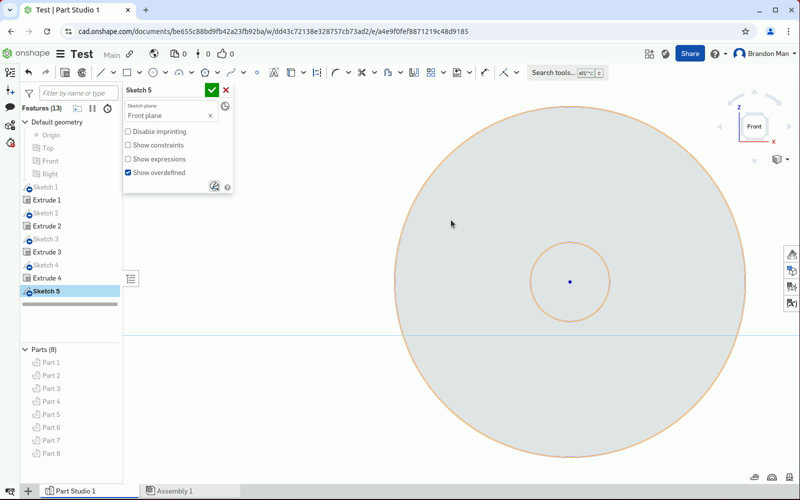
scroll(-6)
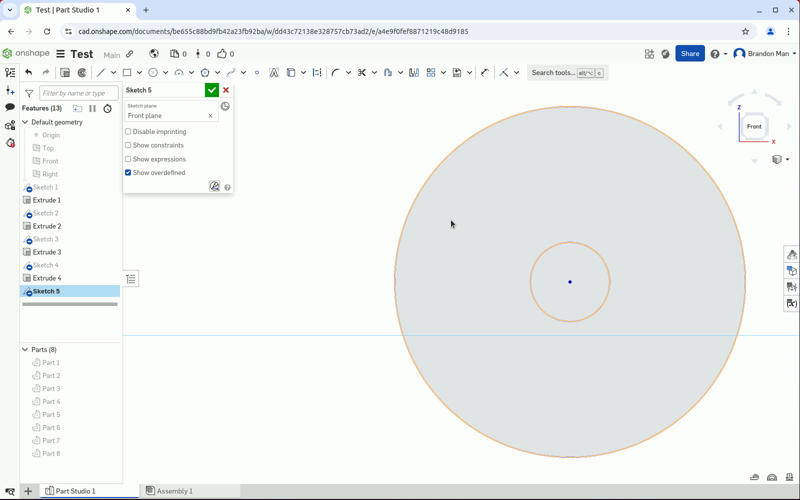
scroll(-6)
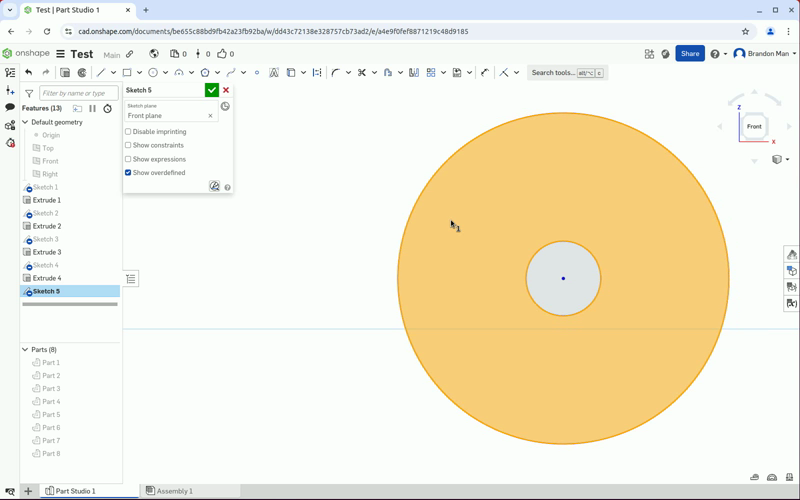
scroll(-6)
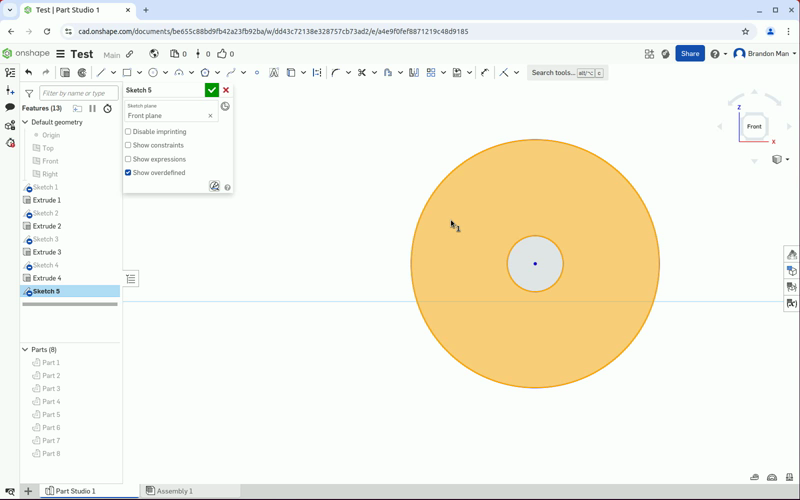
scroll(-6)
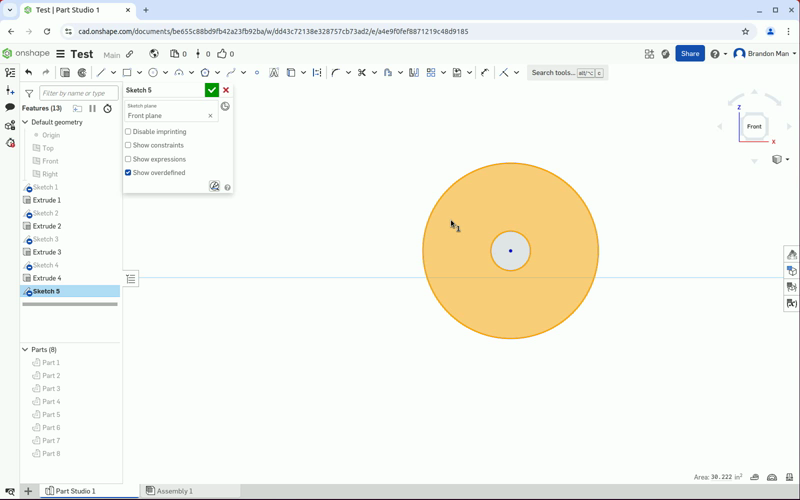
scroll(-6)
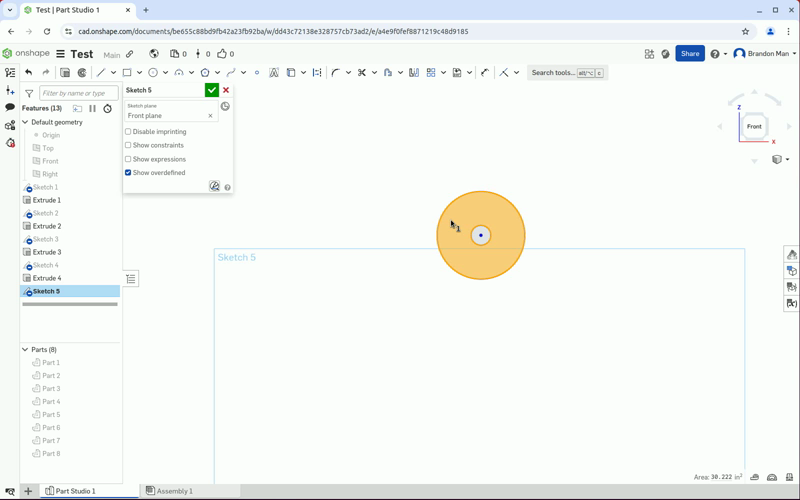
scroll(-6)
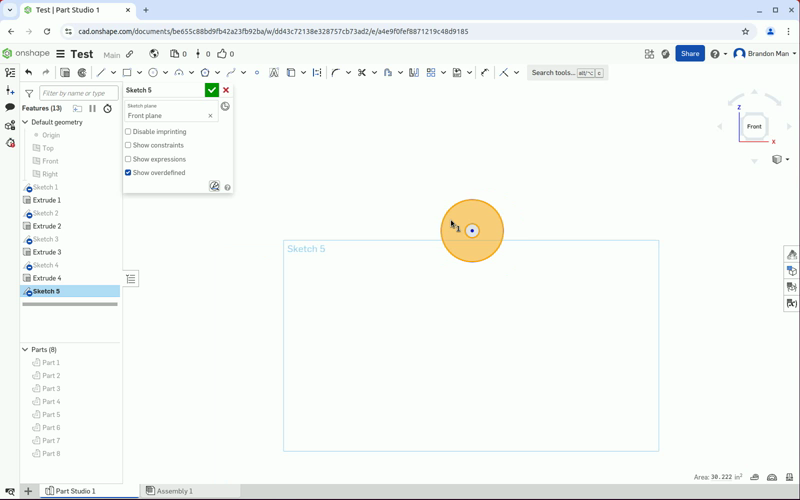
scroll(-6)
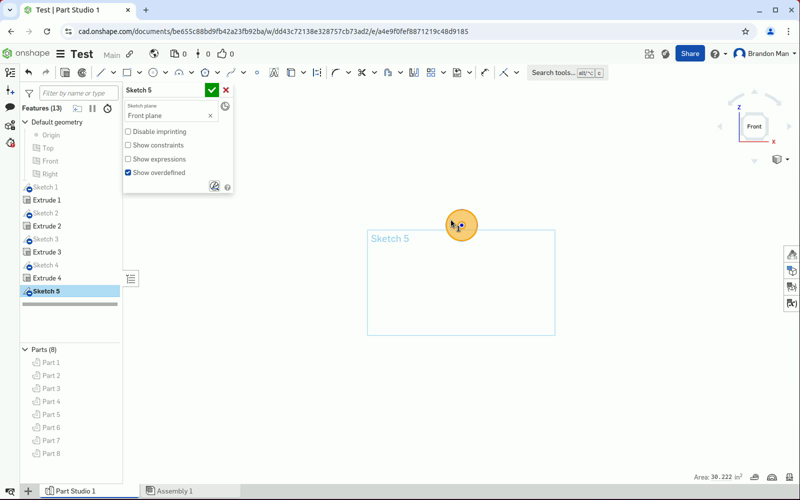
mouse_move(73, 352)
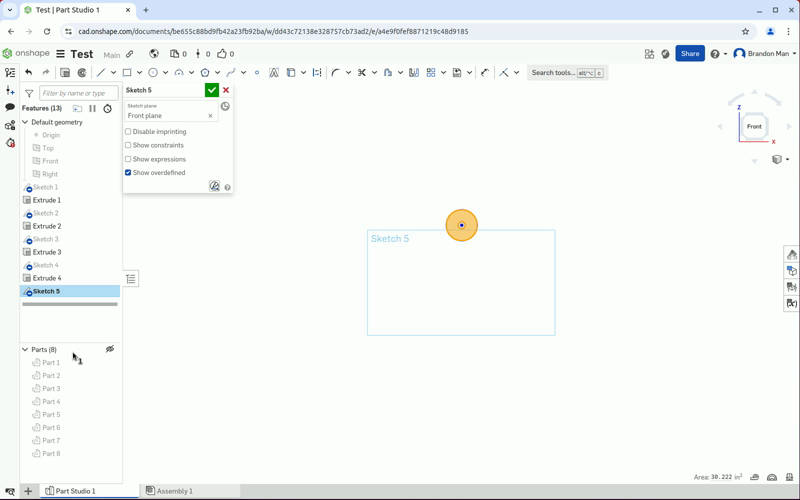
key(shift+y)
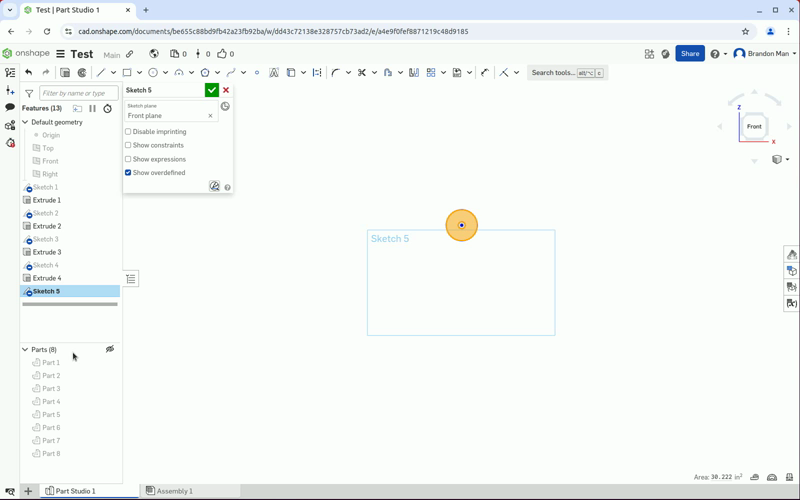
key(shift+e)
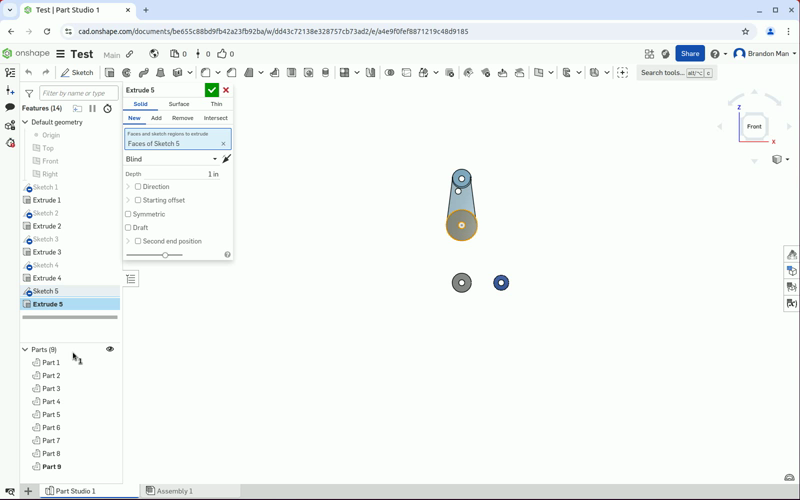
mouse_move(143, 106)
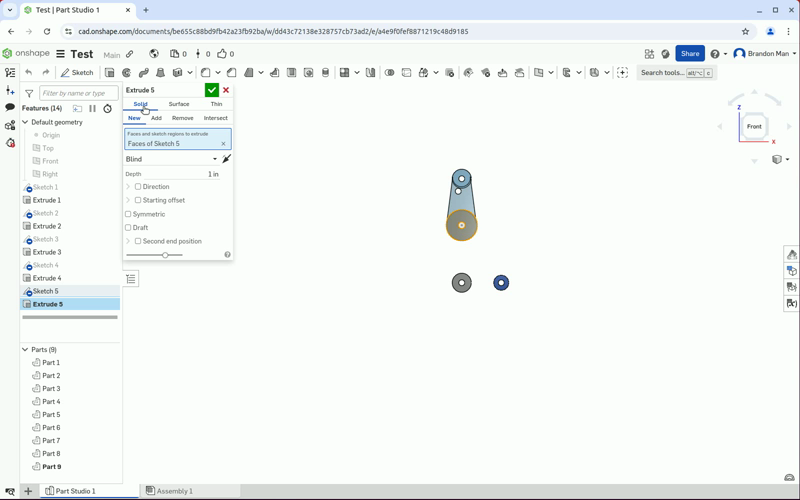
click(143, 106)
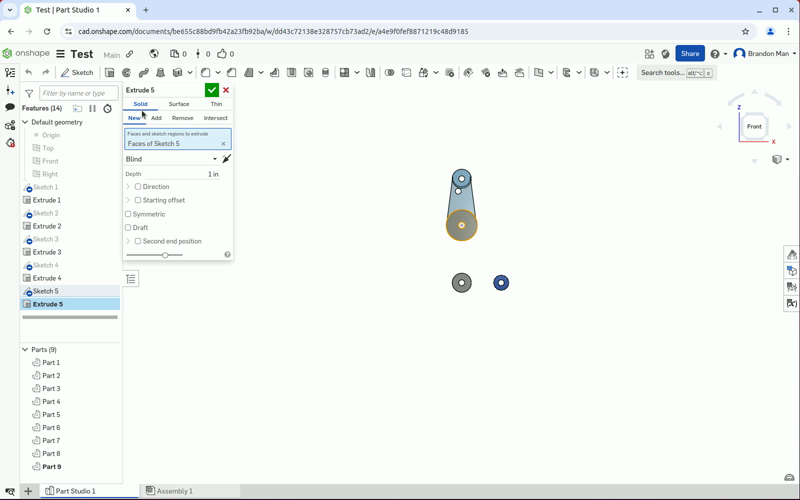
mouse_move(137, 120)
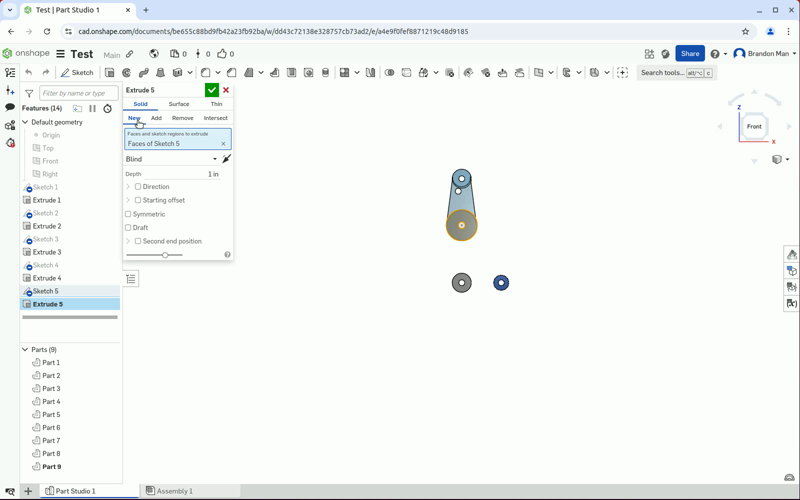
click(137, 120)
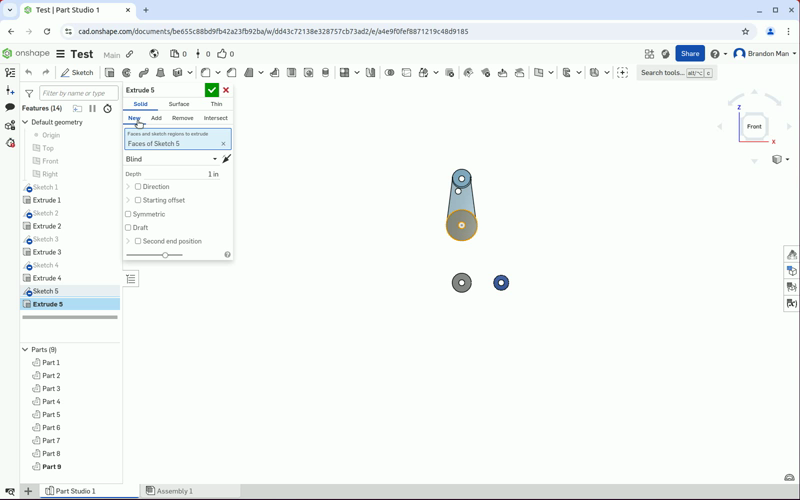
key(tab, 4)
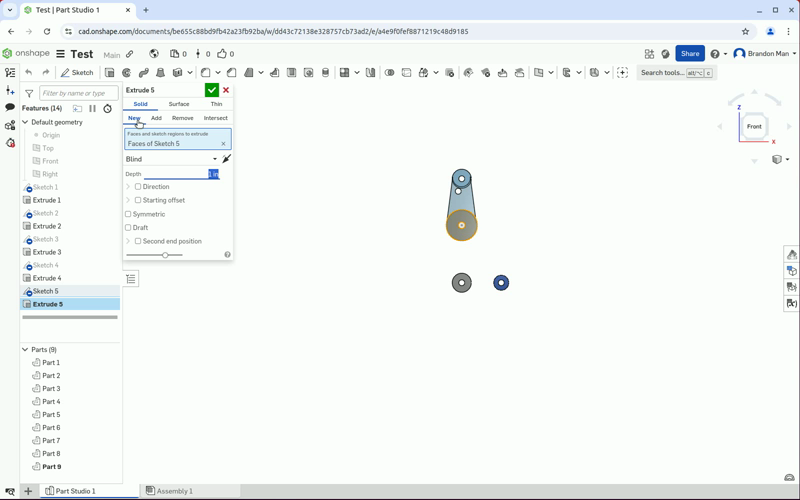
text(0.481)
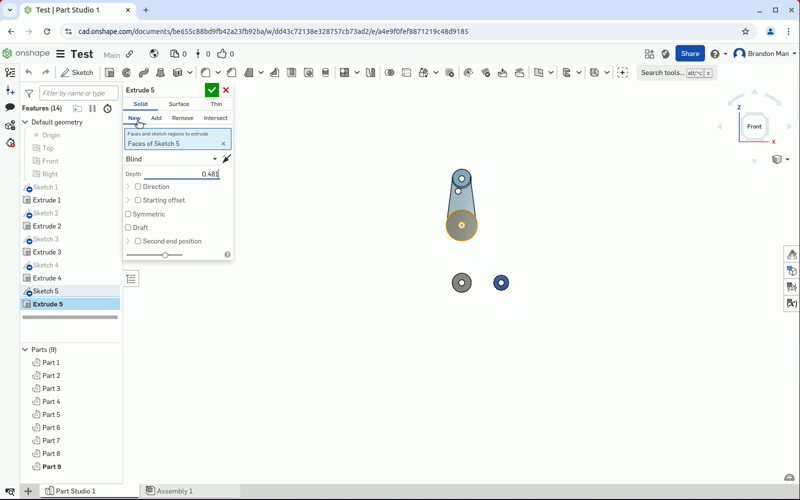
key(enter)
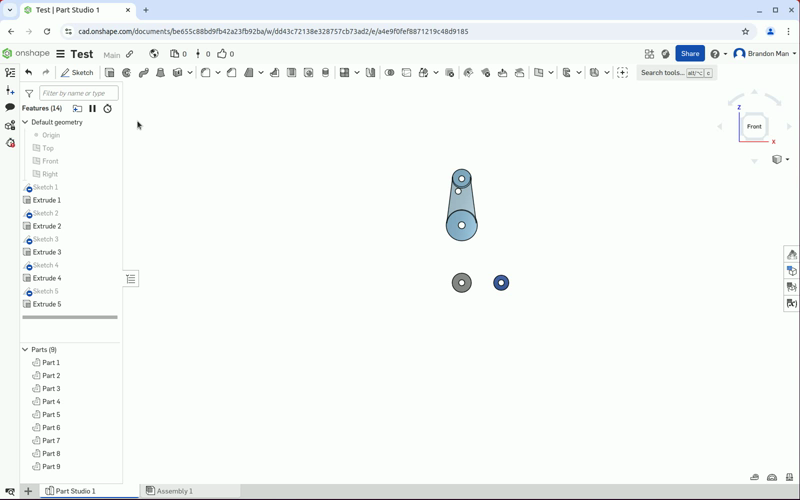
key(shift+h)
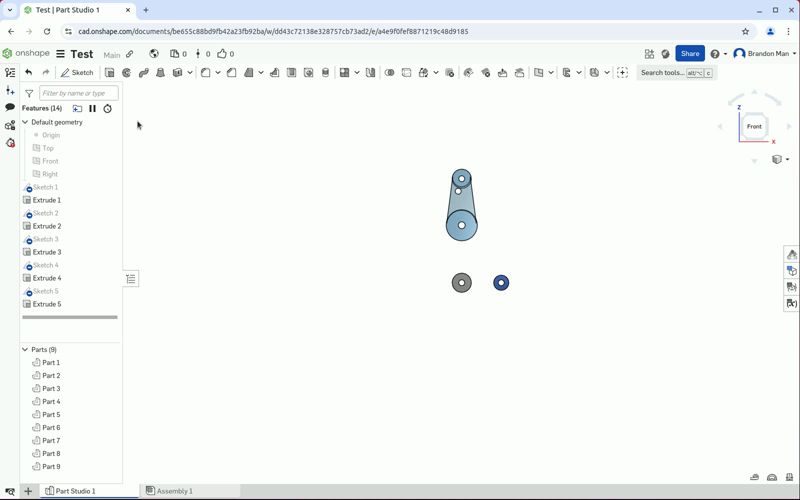
key(shift+h)
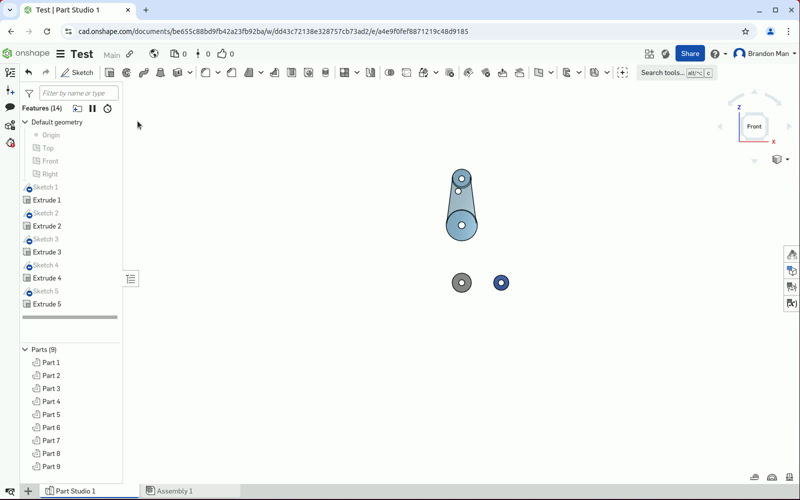
mouse_move(73, 189)
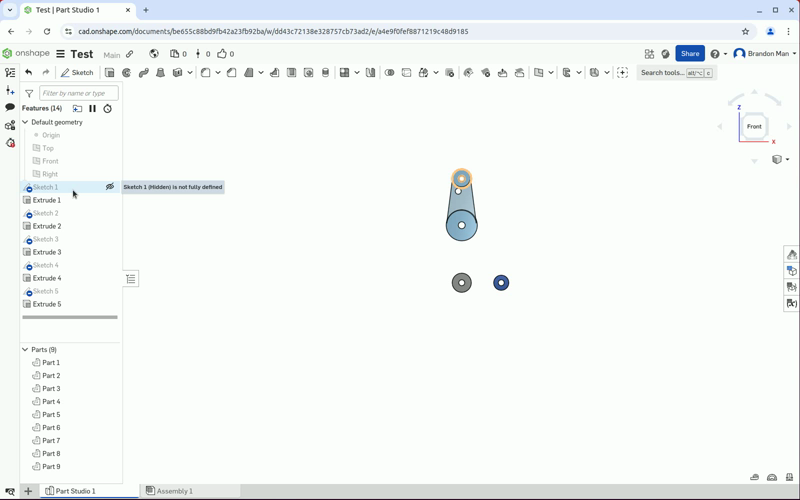
click(73, 189)
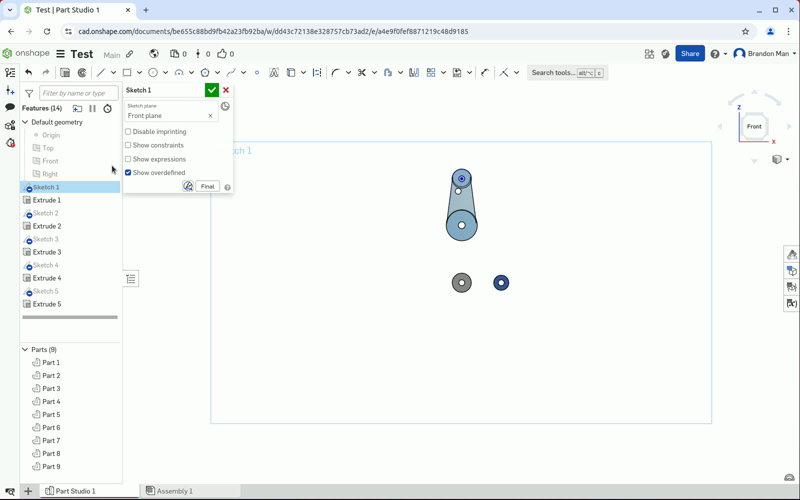
mouse_move(229, 92)
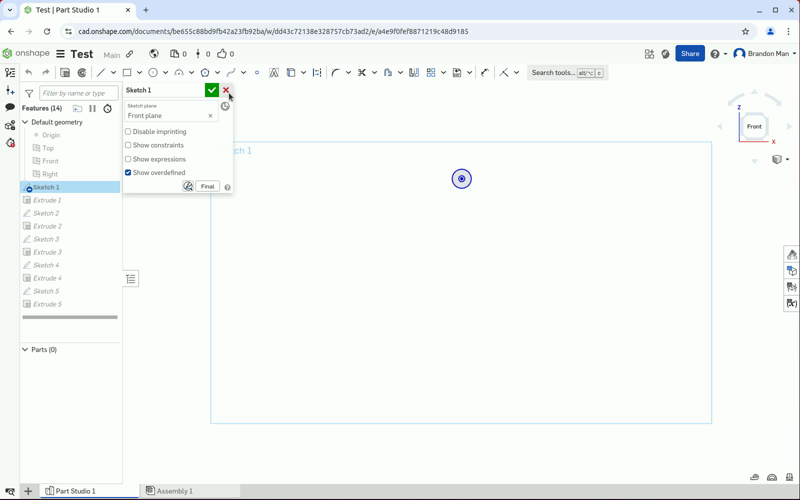
click(229, 92)
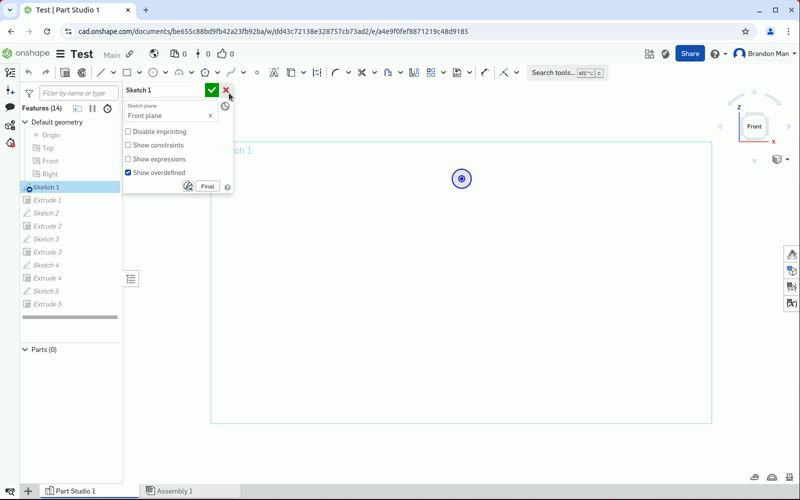
key(shift+s)
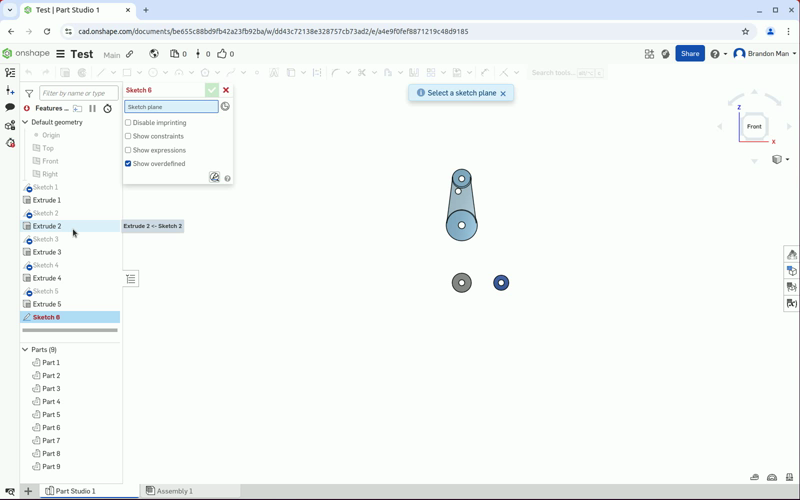
scroll(3)
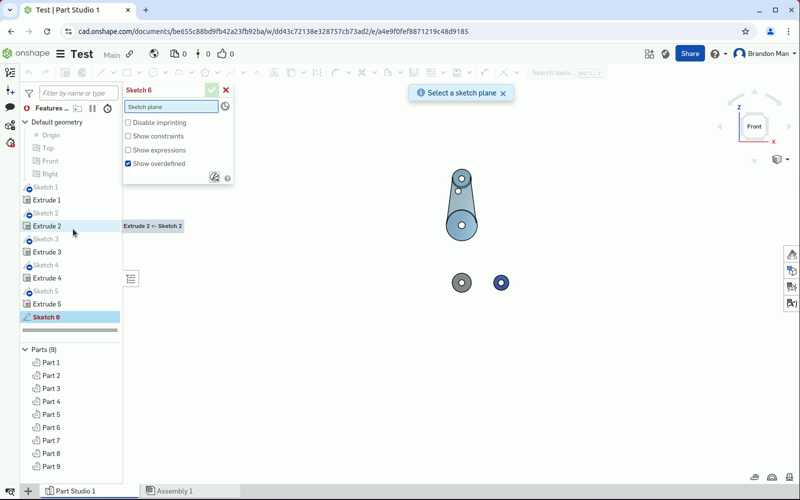
mouse_move(73, 163)
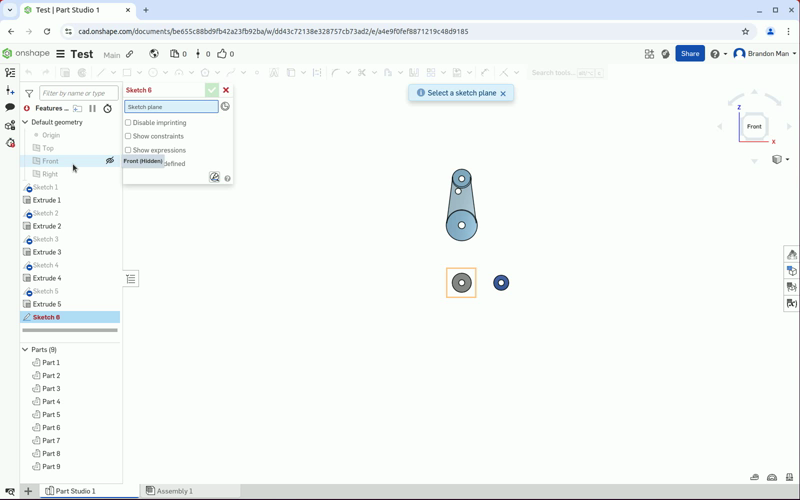
click(73, 163)
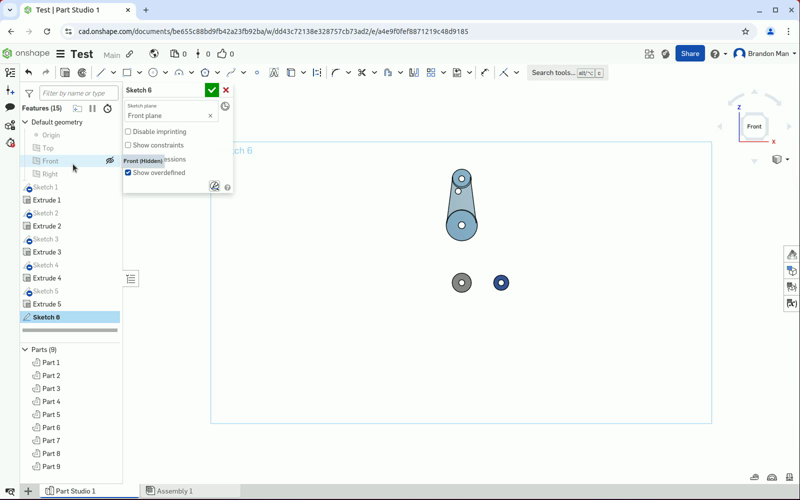
mouse_move(73, 352)
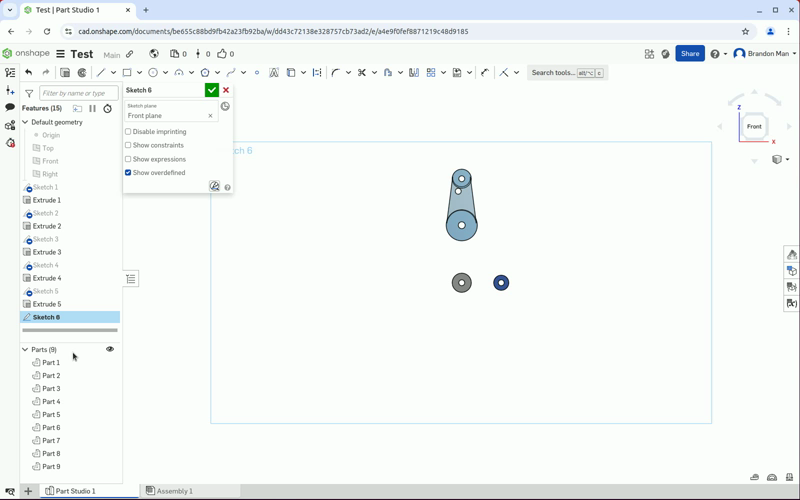
key(y)
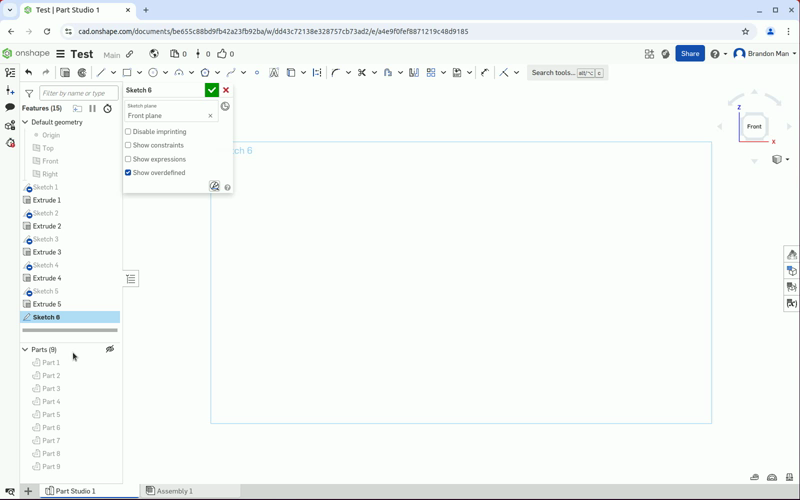
key(l)
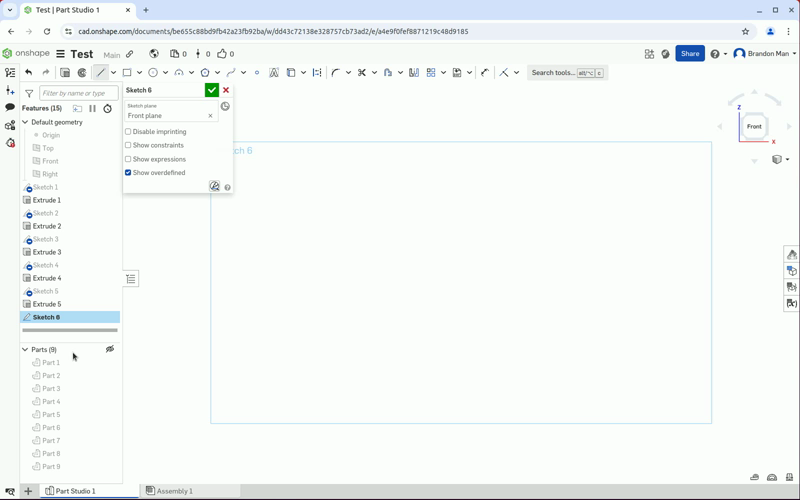
key_down(shift)
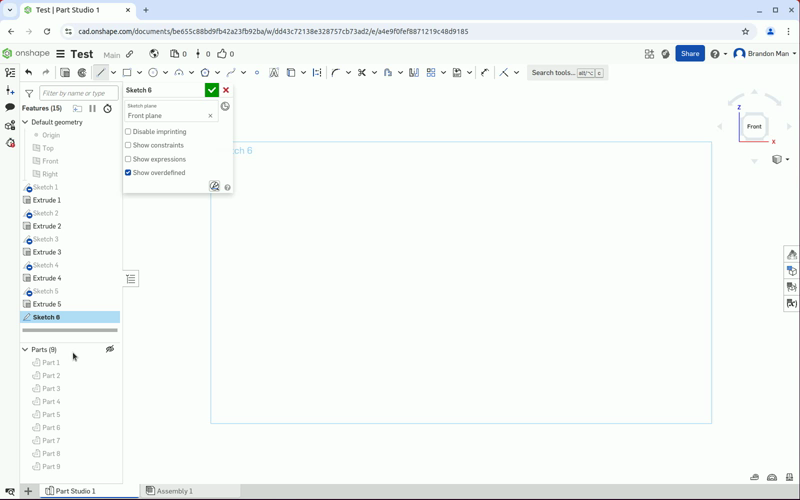
mouse_move(446, 226)
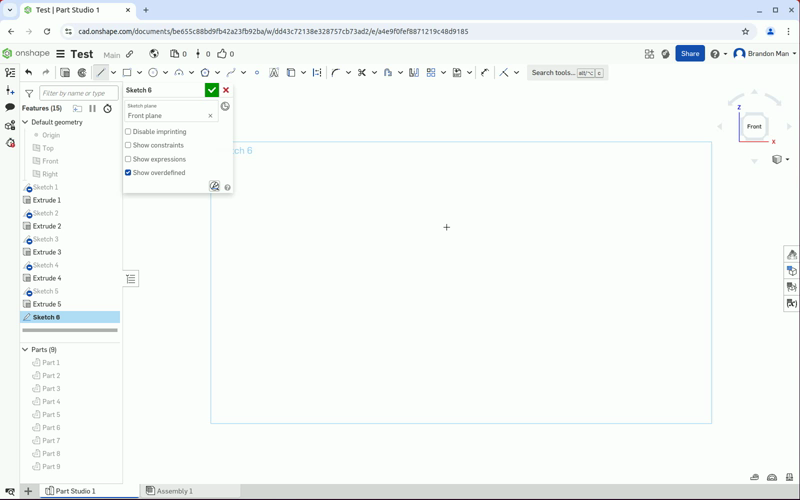
click(446, 226)
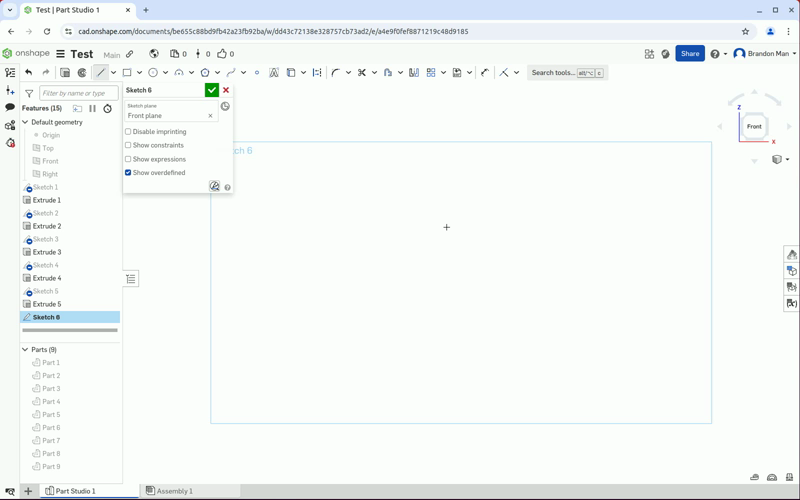
key_up(shift)
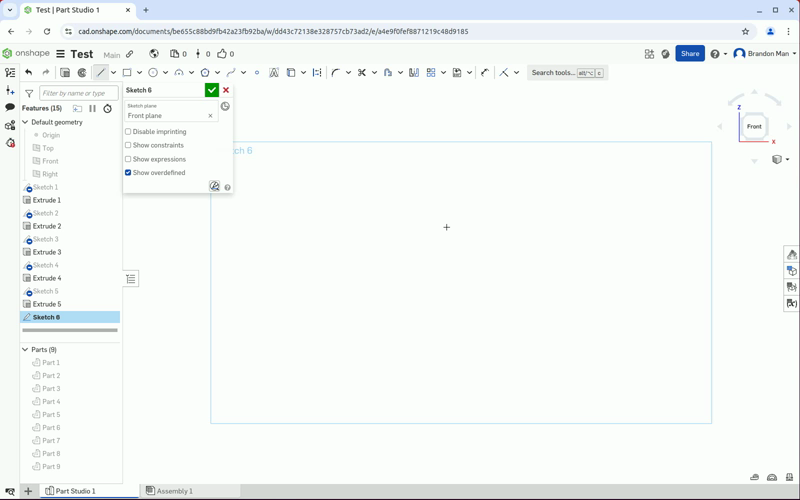
key_down(shift)
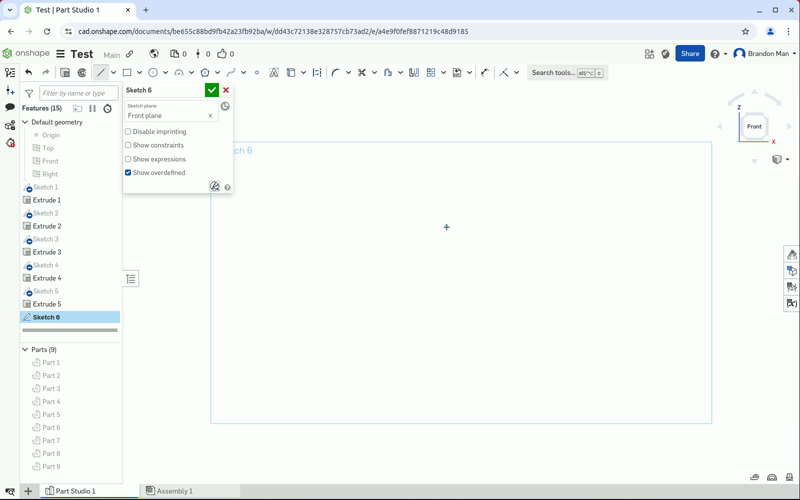
mouse_move(476, 226)
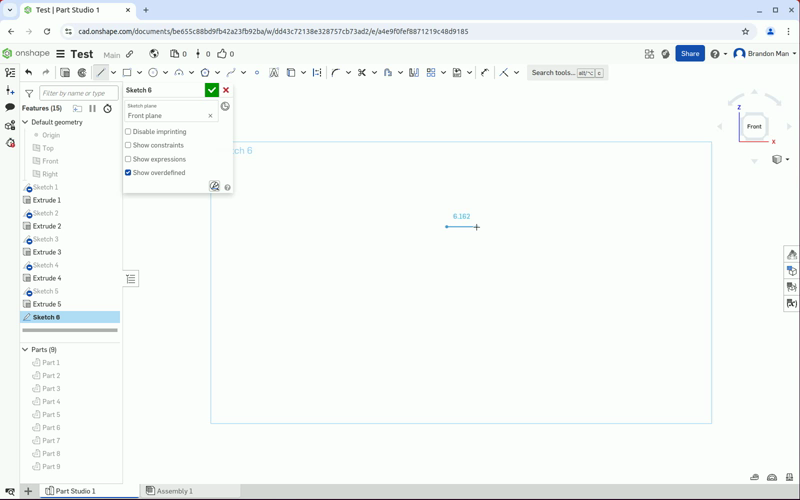
mouse_move(452, 284)
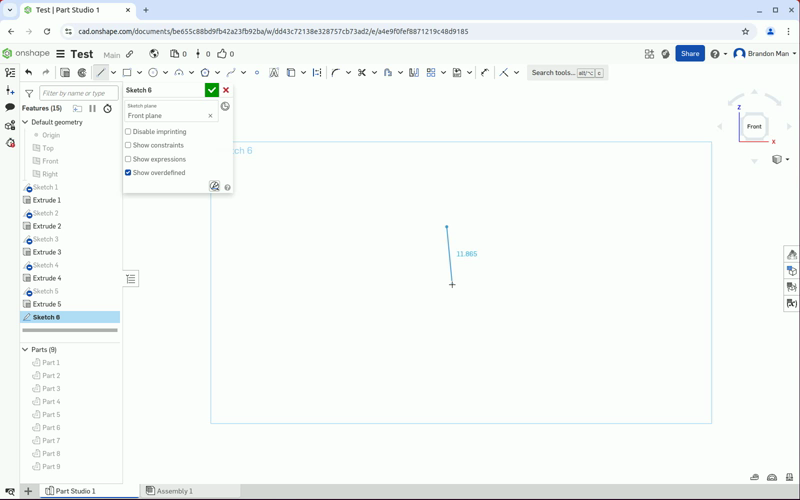
click(452, 284)
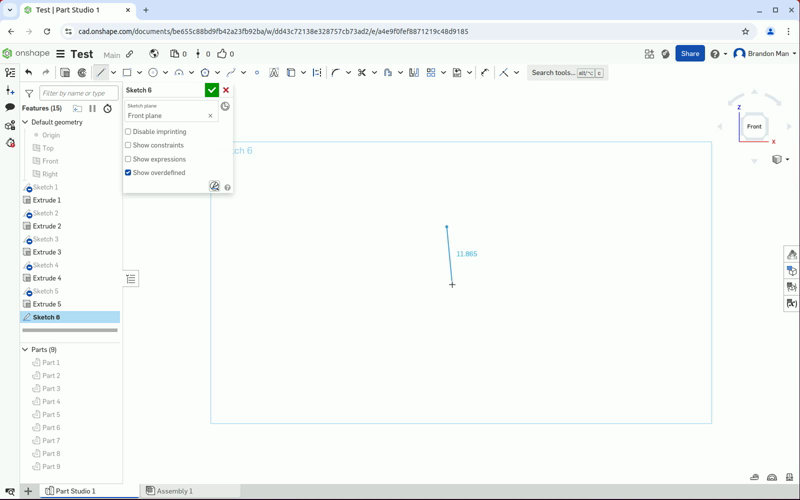
key_up(shift)
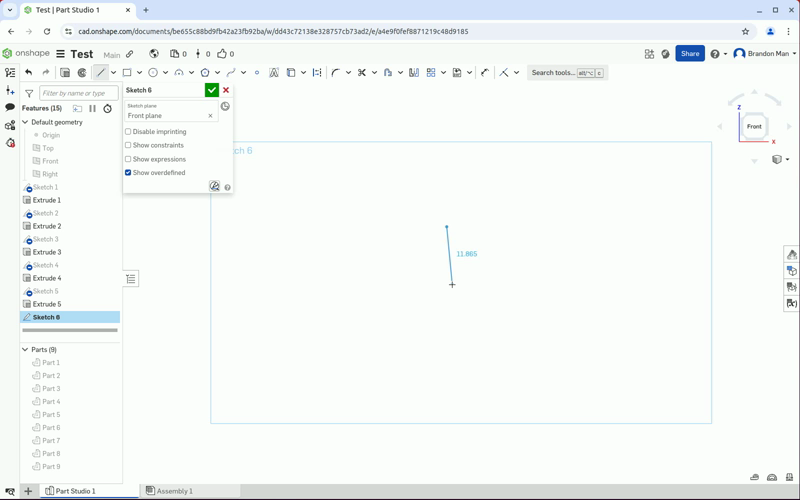
key(esc)
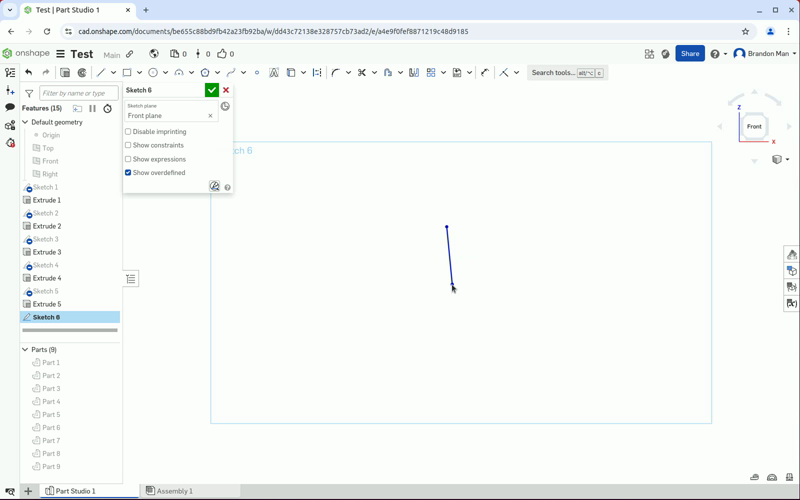
key(a)
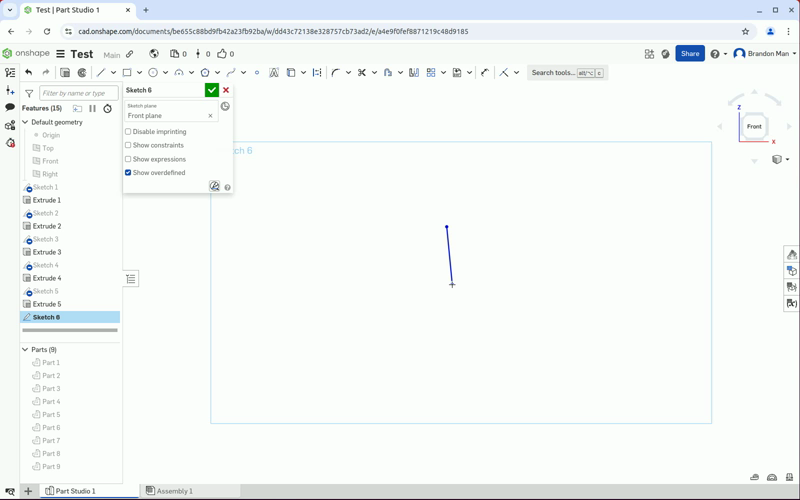
mouse_move(452, 284)
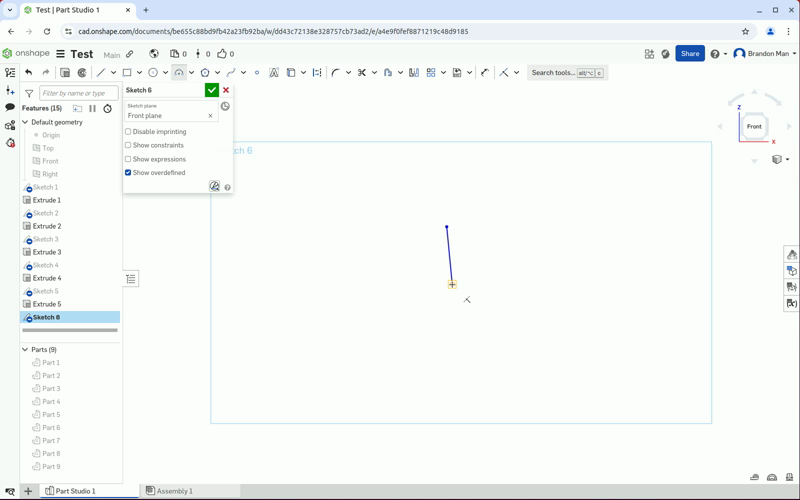
click(452, 284)
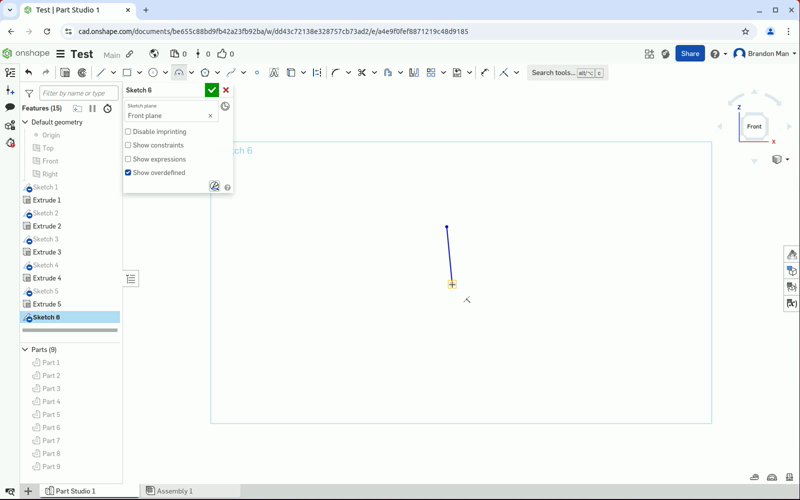
key_down(shift)
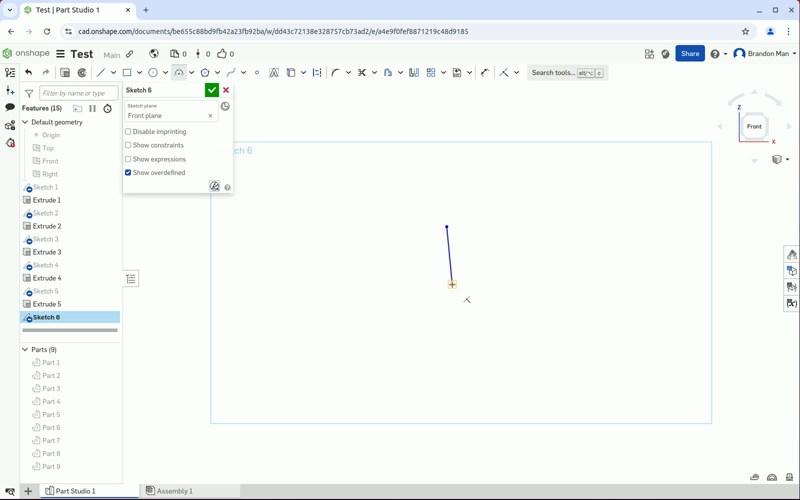
mouse_move(461, 291)
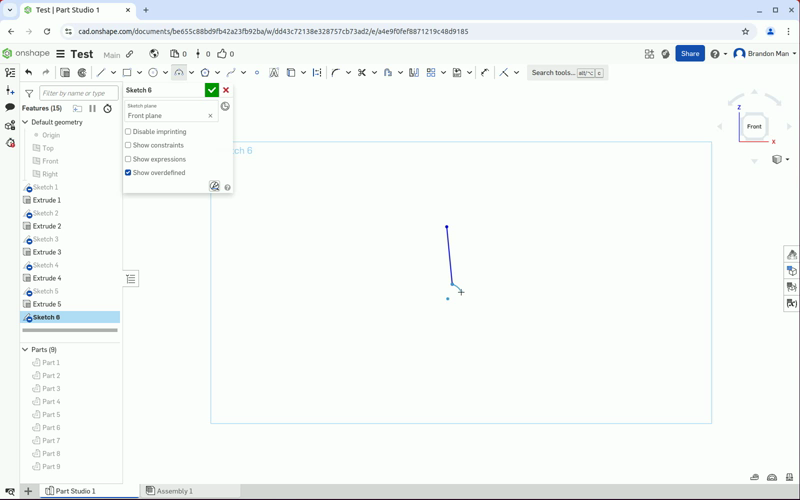
click(461, 291)
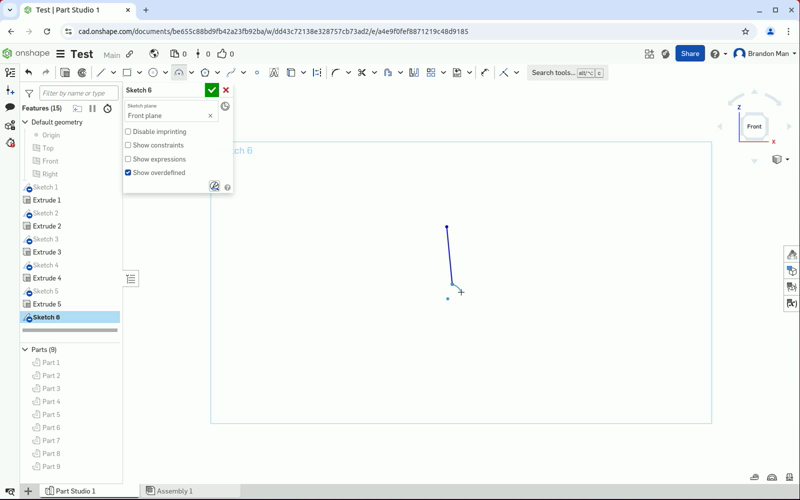
mouse_move(466, 276)
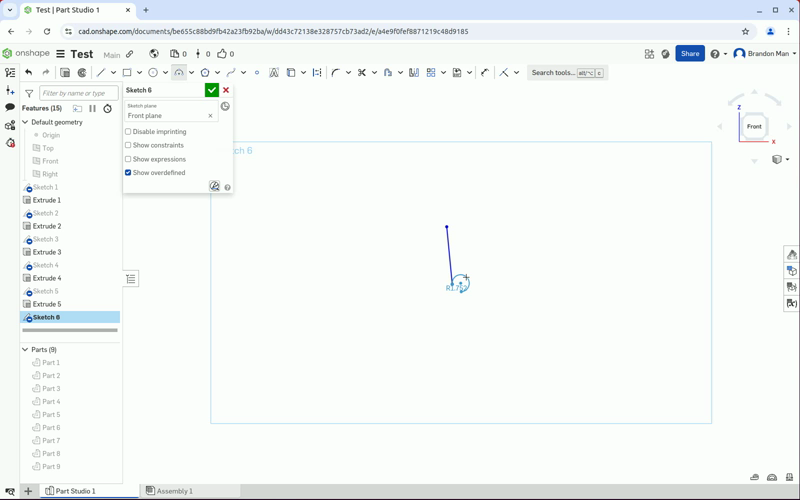
click(466, 276)
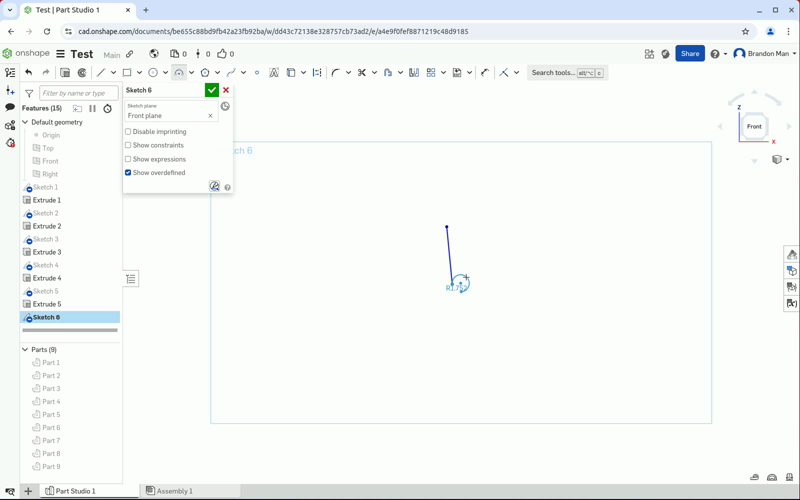
key_up(shift)
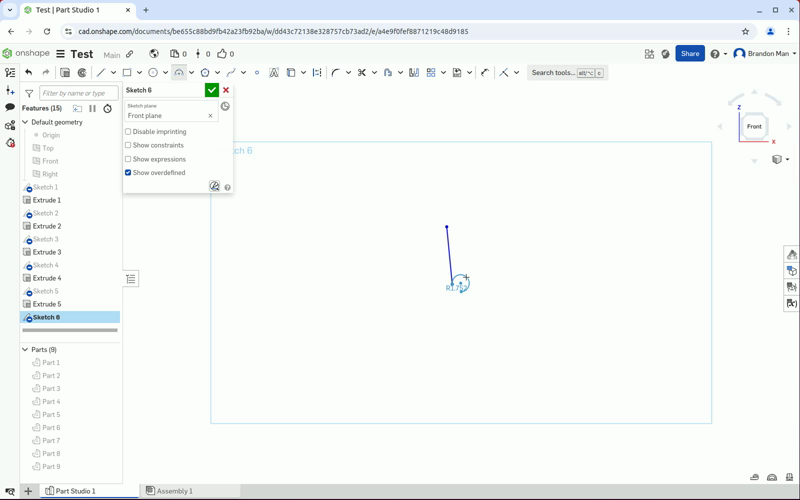
key(esc)
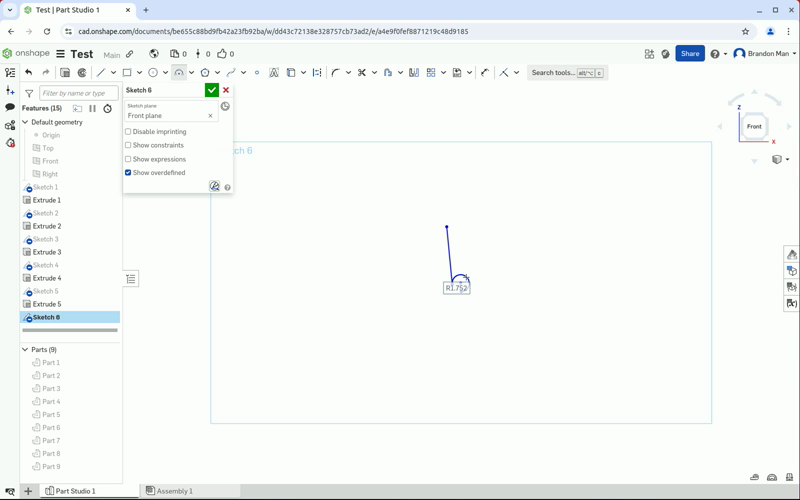
key(l)
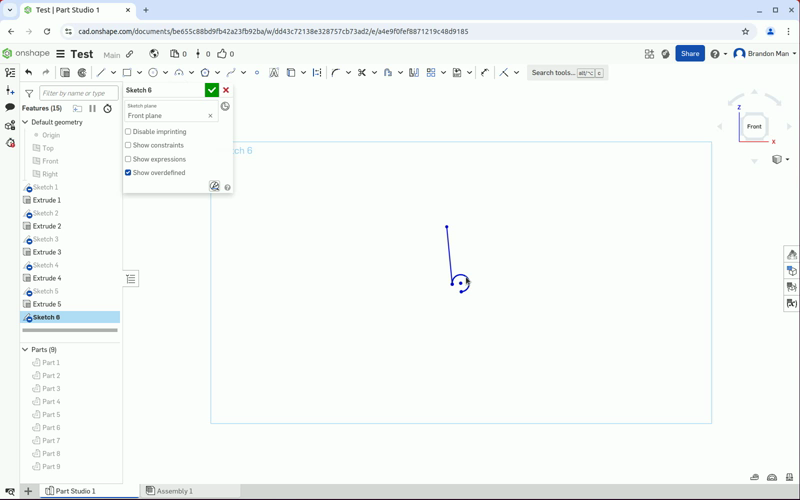
mouse_move(461, 291)
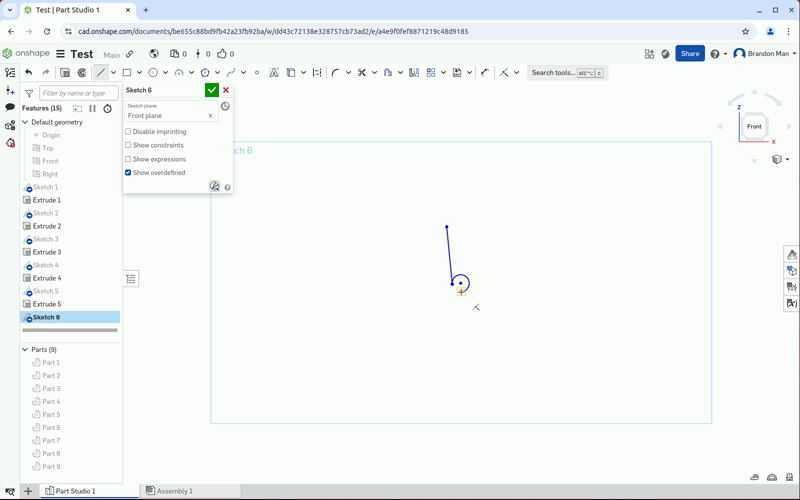
click(461, 291)
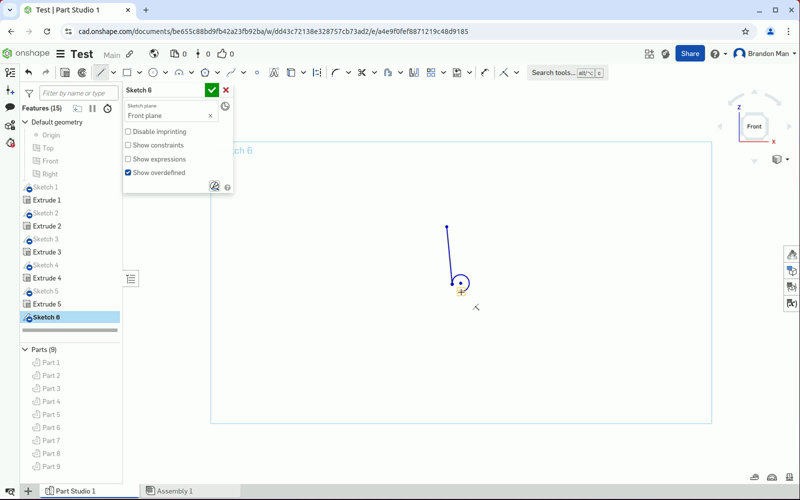
key_down(shift)
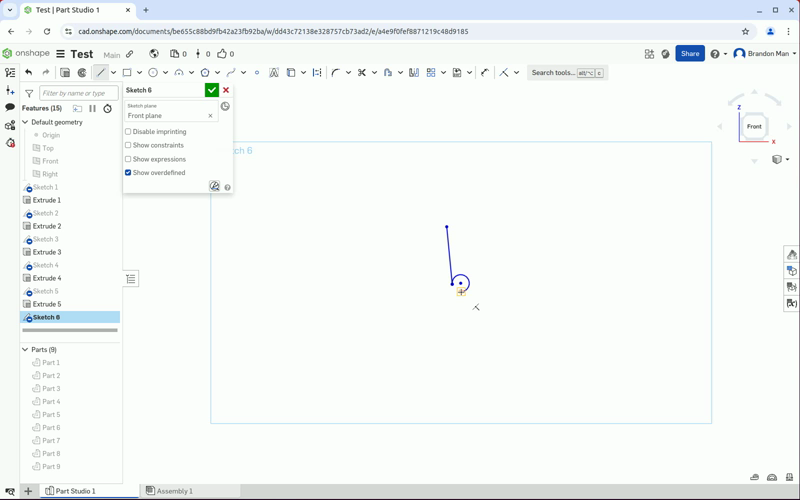
mouse_move(491, 291)
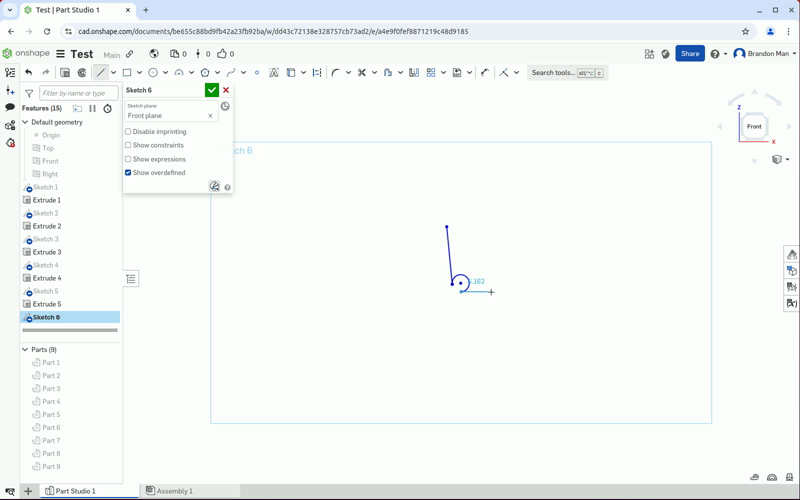
mouse_move(502, 290)
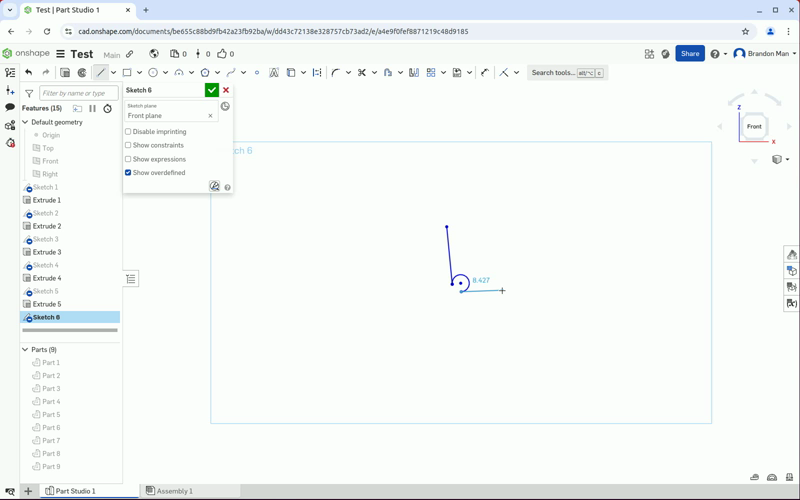
click(502, 290)
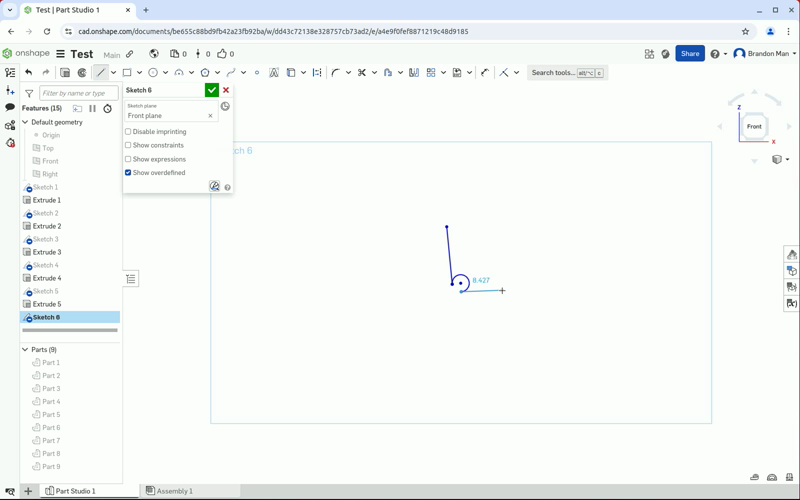
key_up(shift)
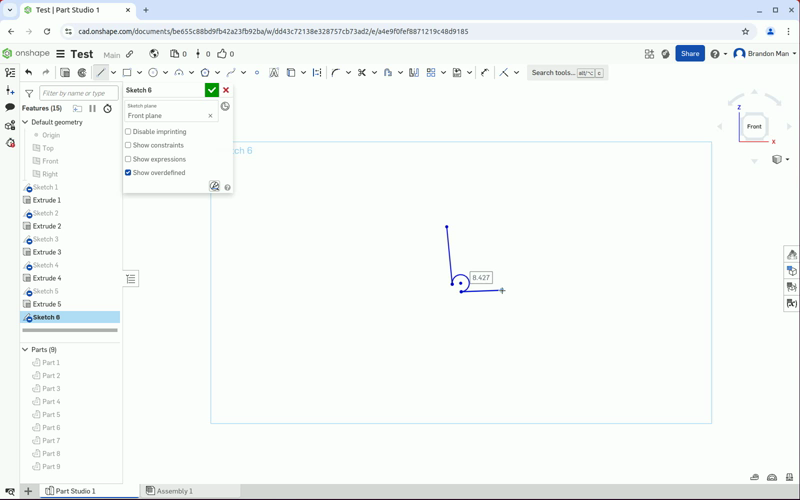
key(esc)
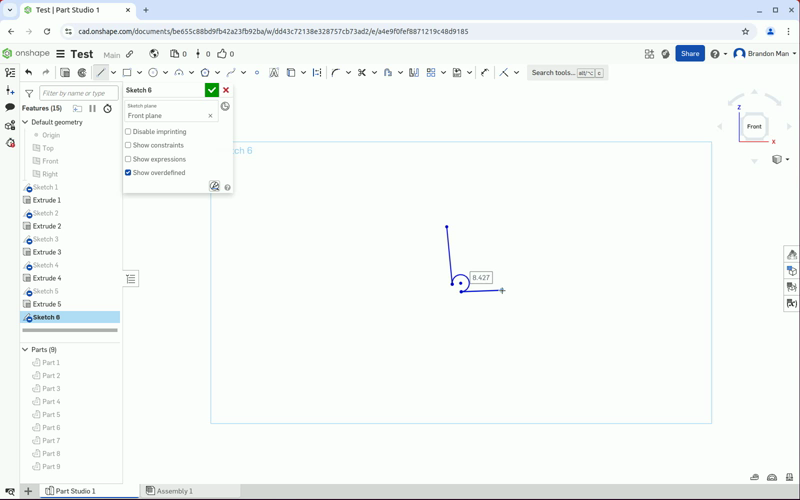
key(a)
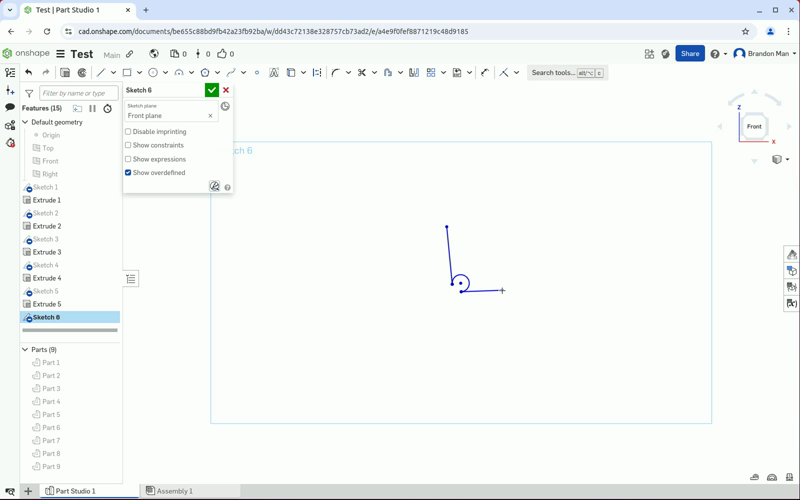
mouse_move(502, 290)
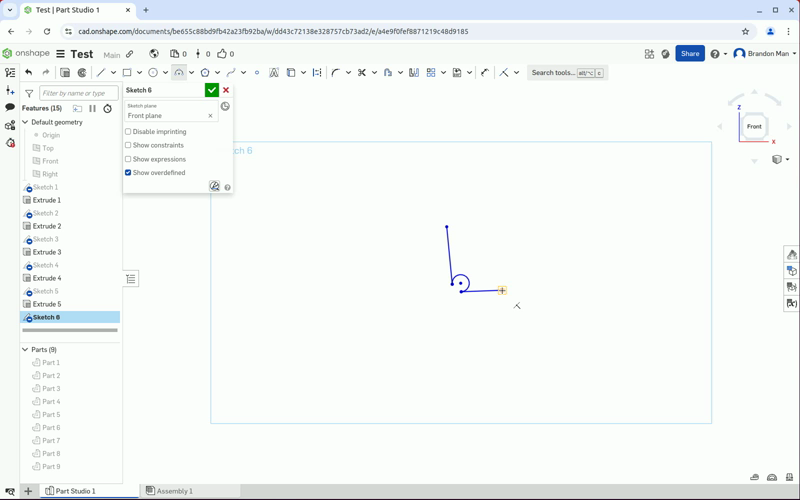
click(502, 290)
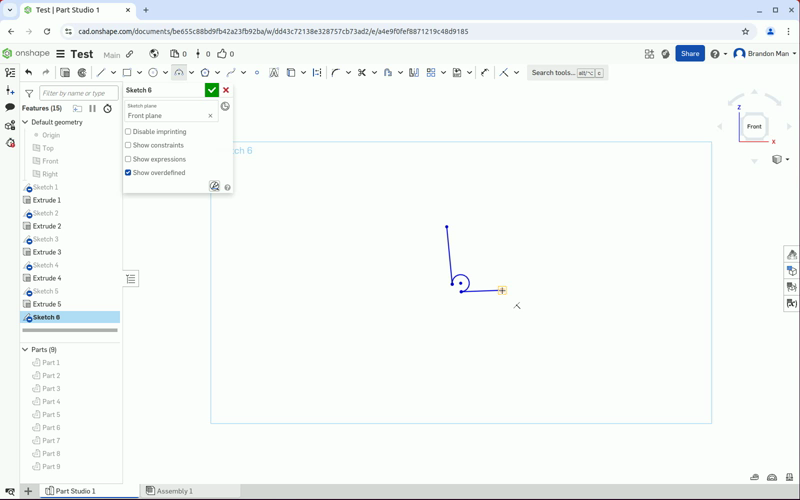
key_down(shift)
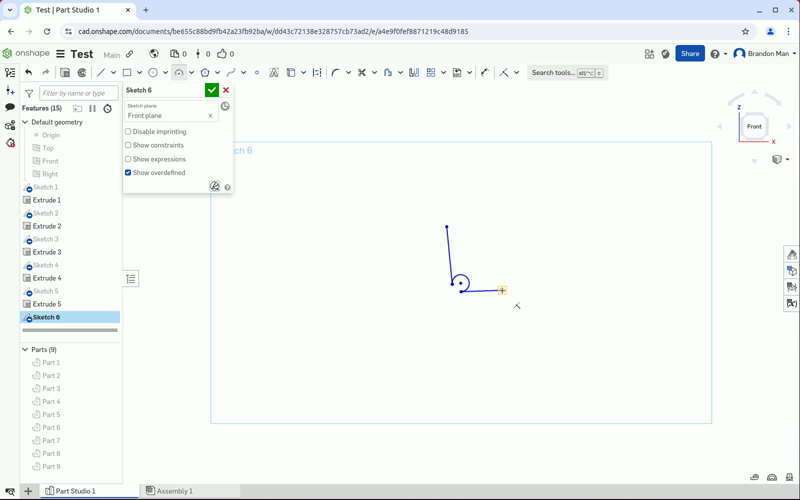
mouse_move(502, 276)
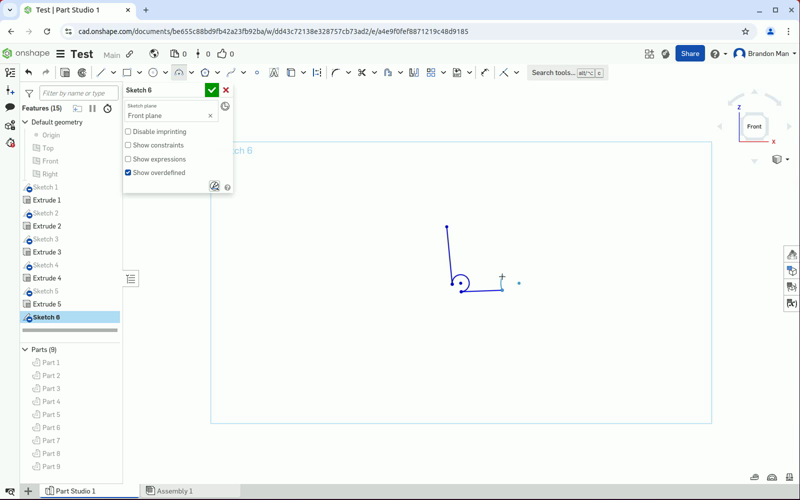
click(502, 276)
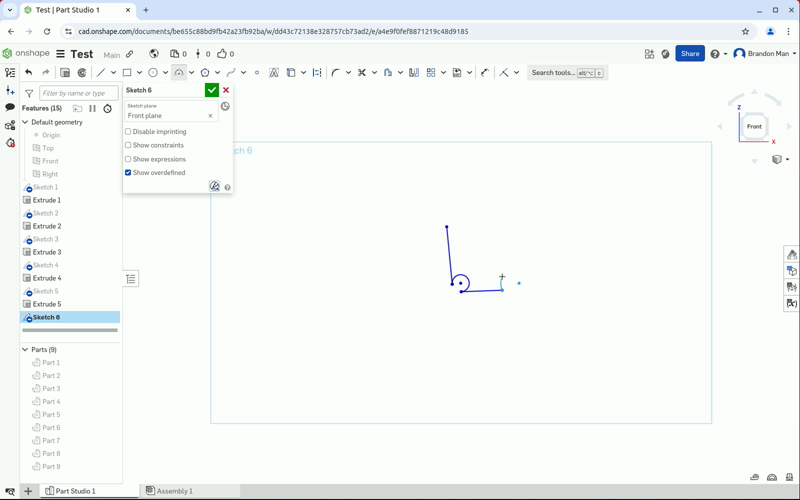
mouse_move(494, 282)
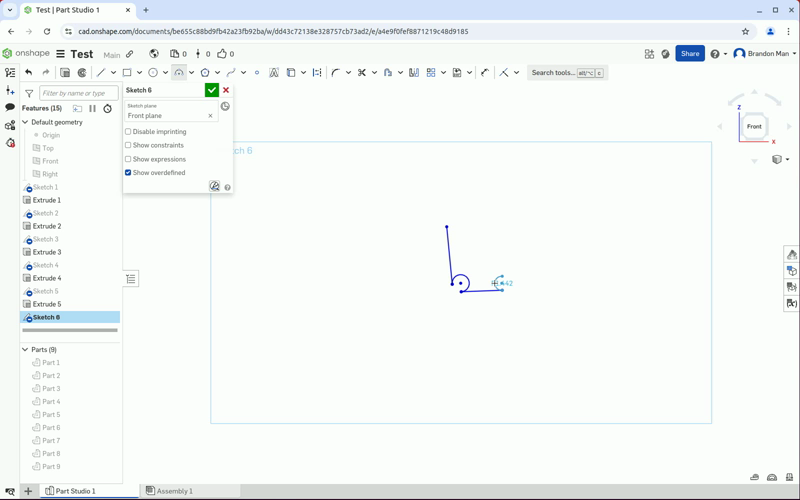
click(494, 282)
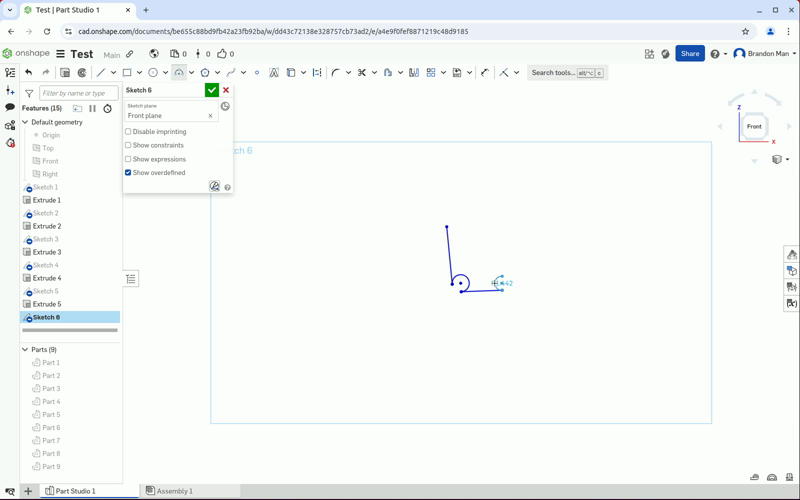
key_up(shift)
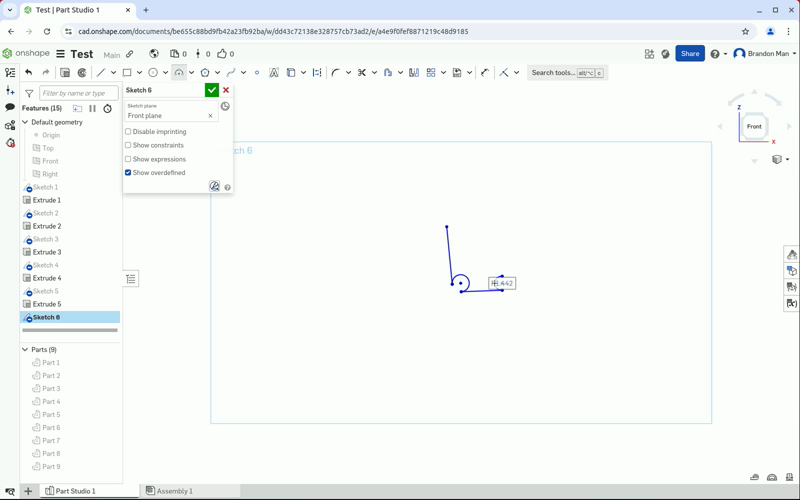
key(esc)
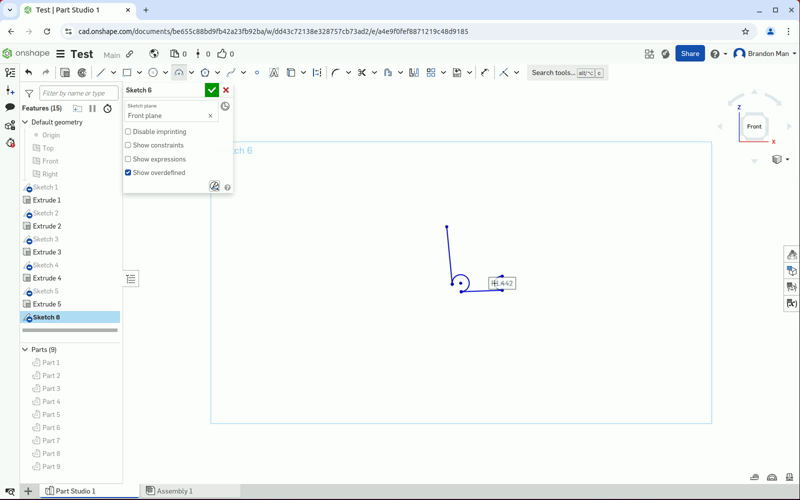
key(l)
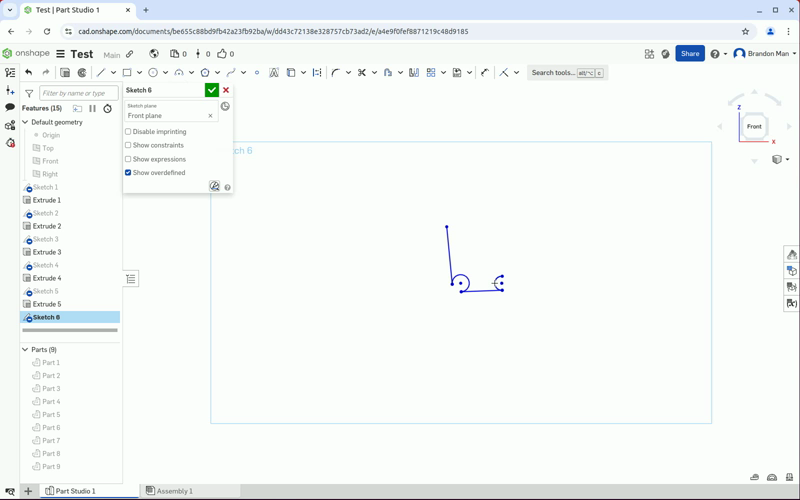
mouse_move(502, 276)
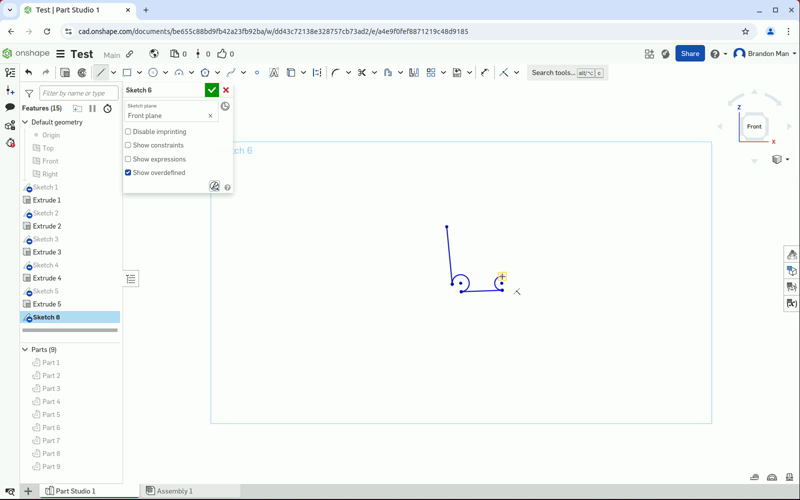
click(502, 276)
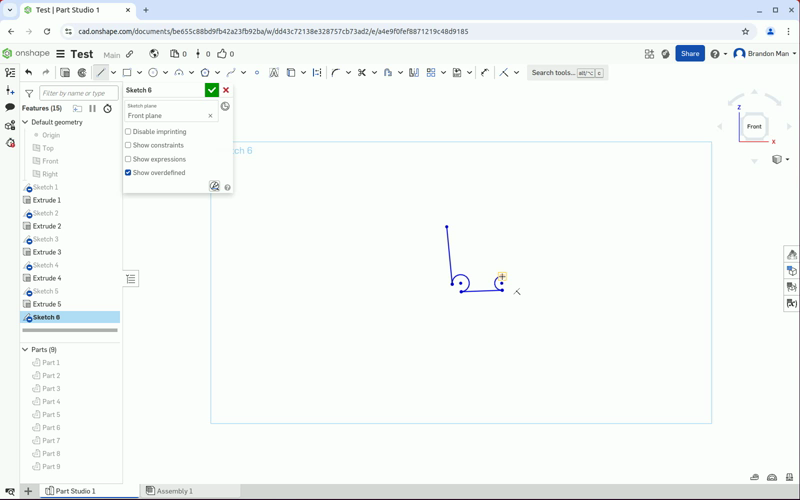
key_down(shift)
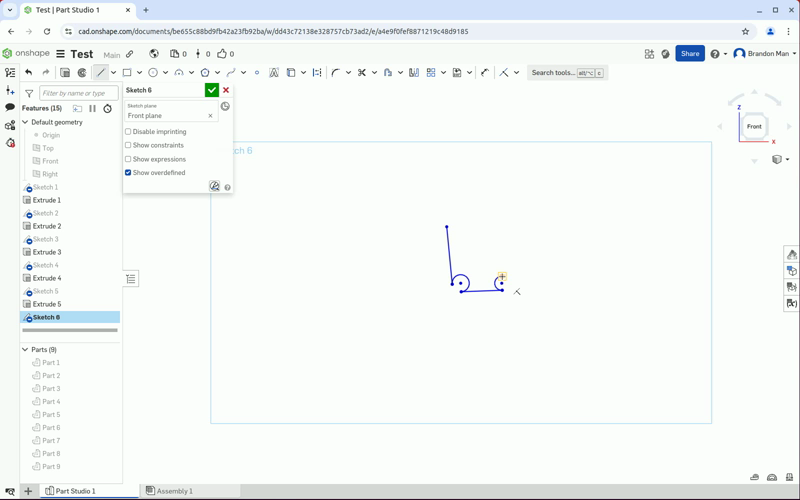
mouse_move(532, 276)
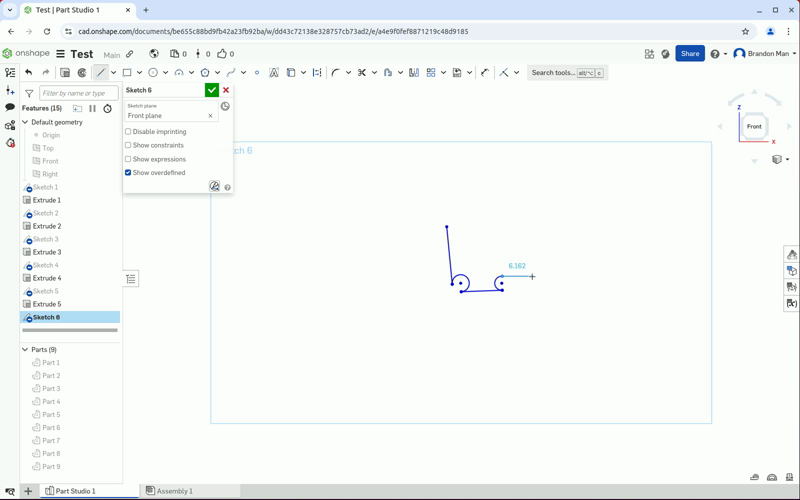
mouse_move(478, 275)
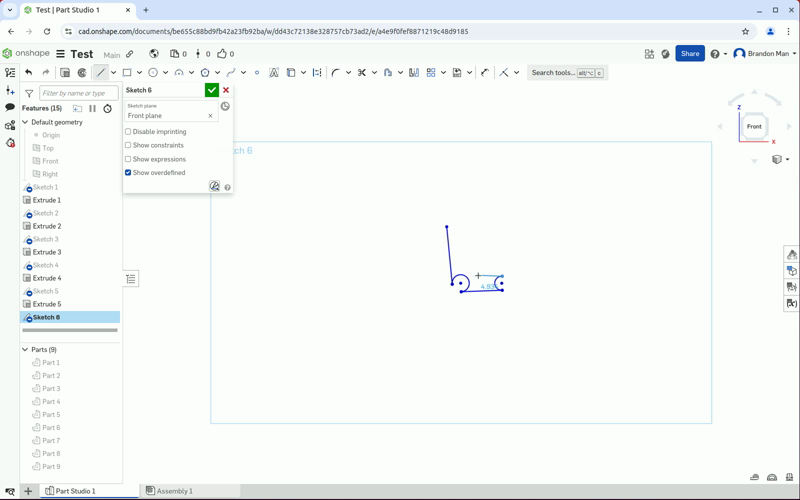
click(478, 275)
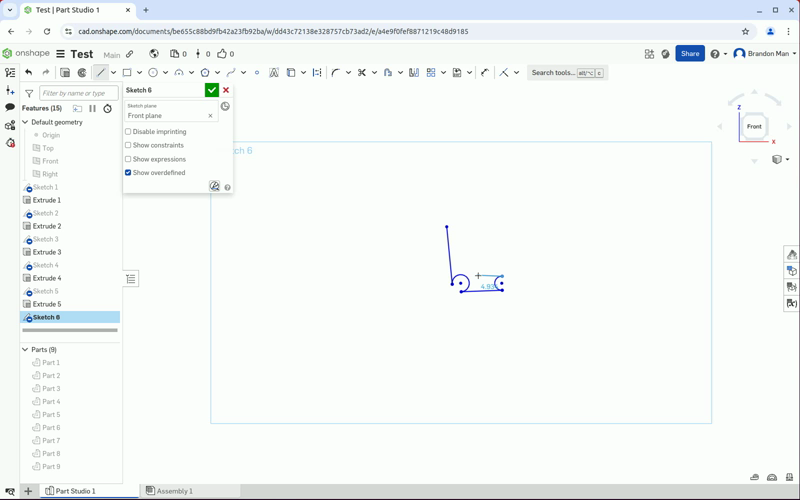
key_up(shift)
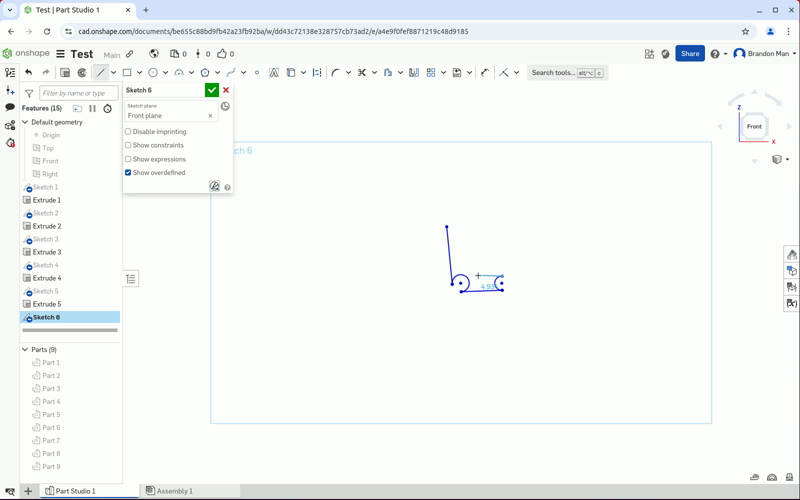
key(esc)
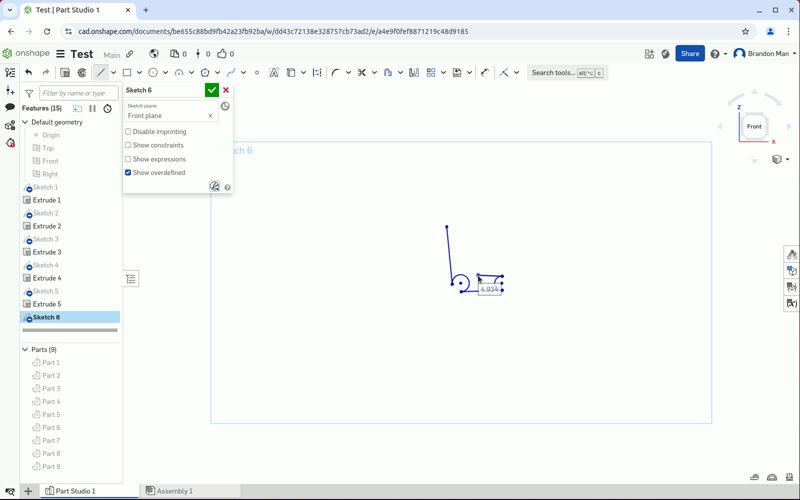
key(a)
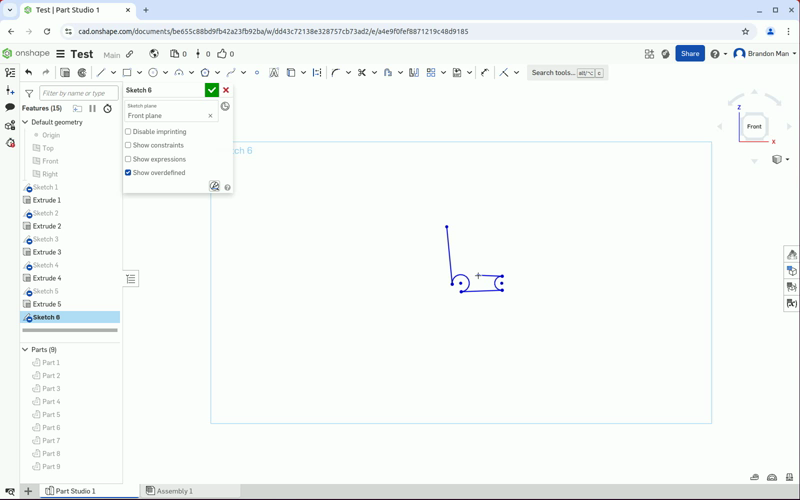
mouse_move(478, 275)
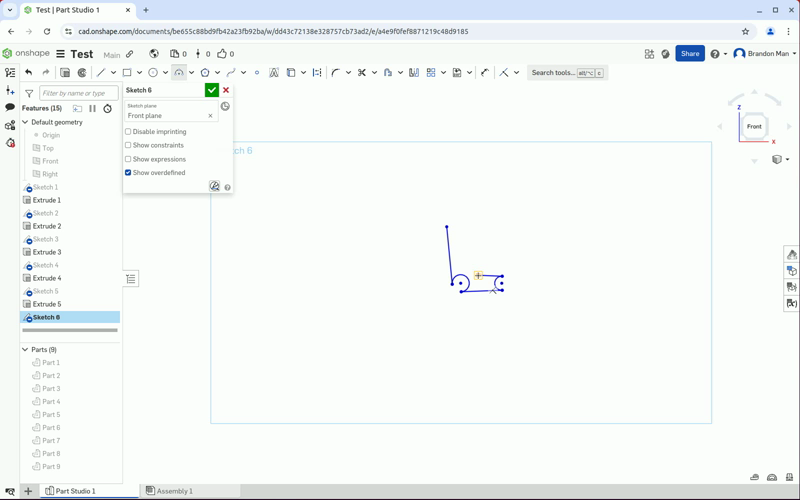
click(478, 275)
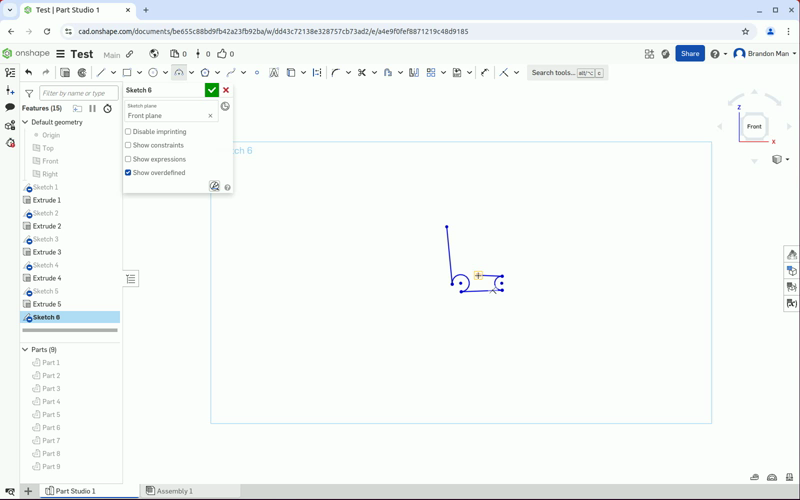
key_down(shift)
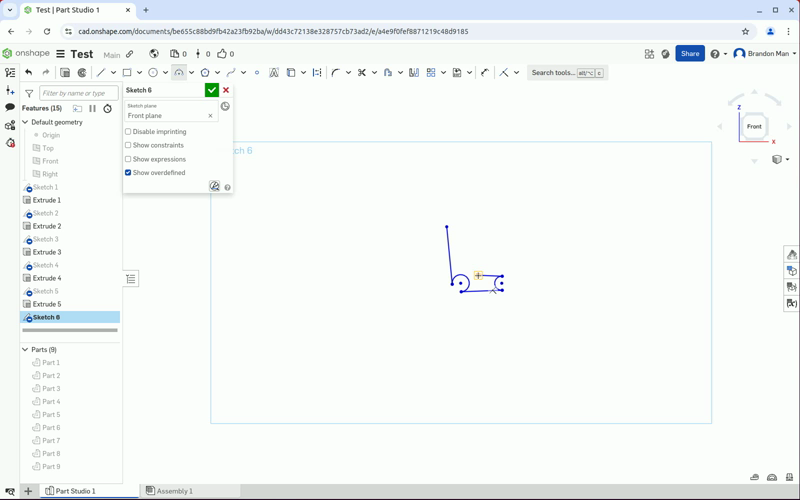
mouse_move(471, 267)
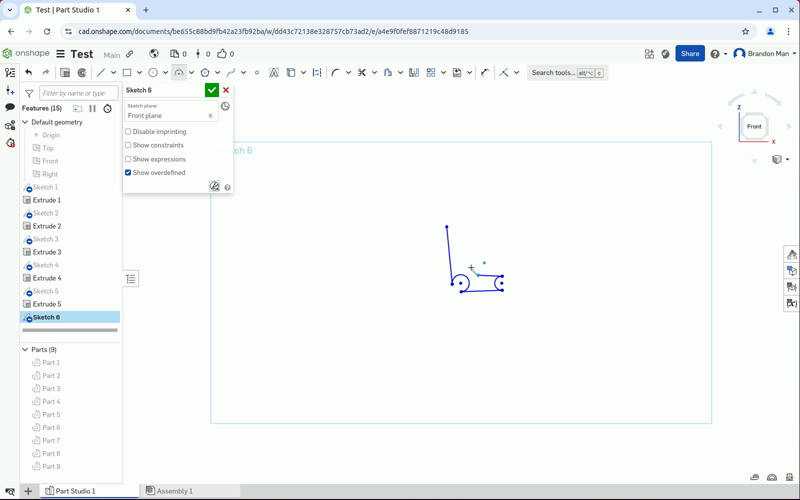
click(471, 267)
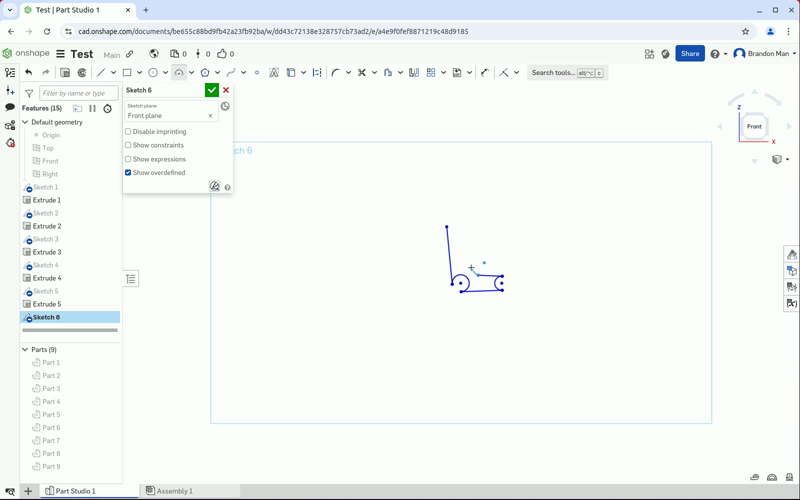
mouse_move(472, 272)
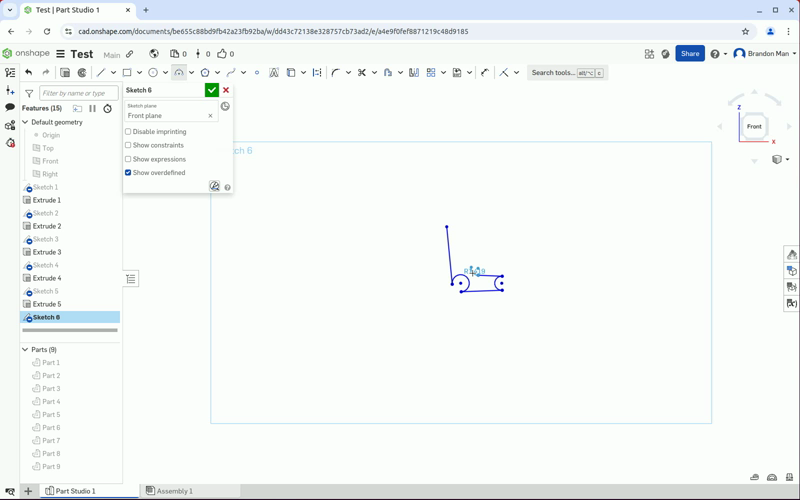
click(472, 272)
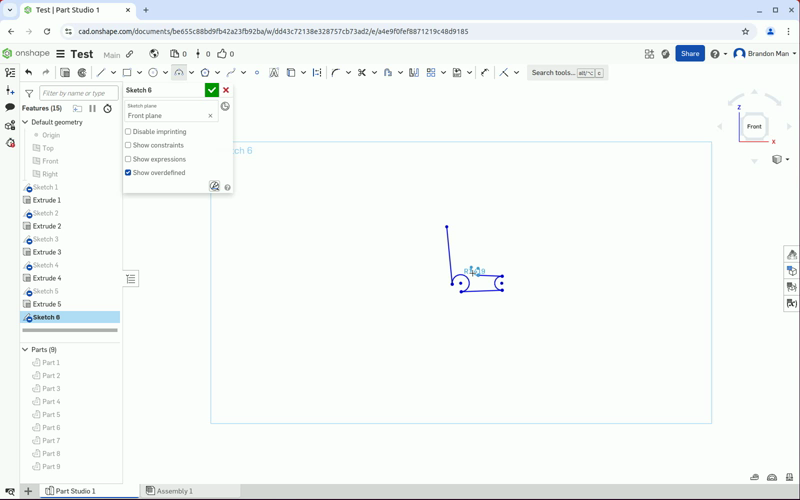
key_up(shift)
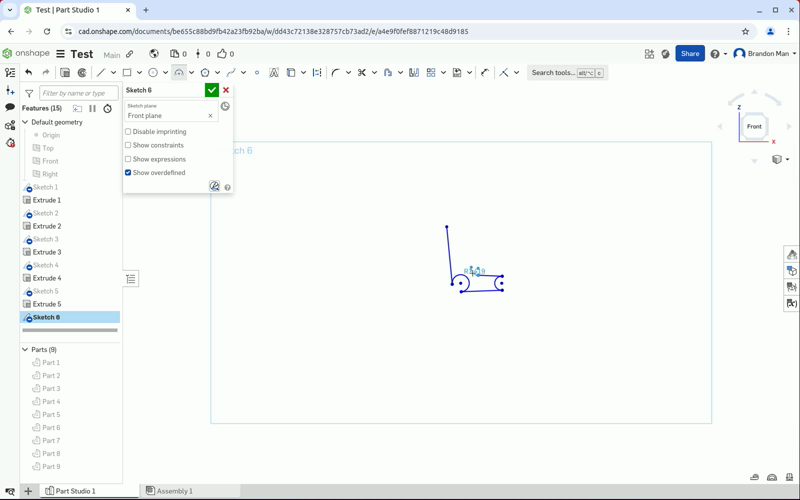
key(esc)
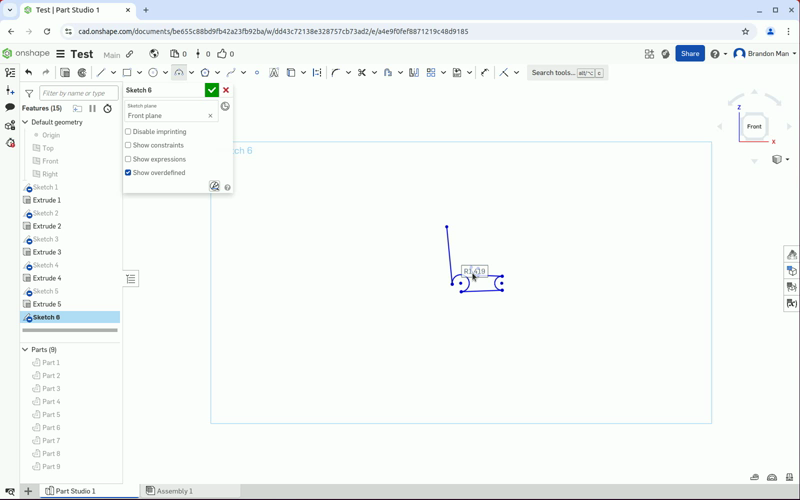
key(l)
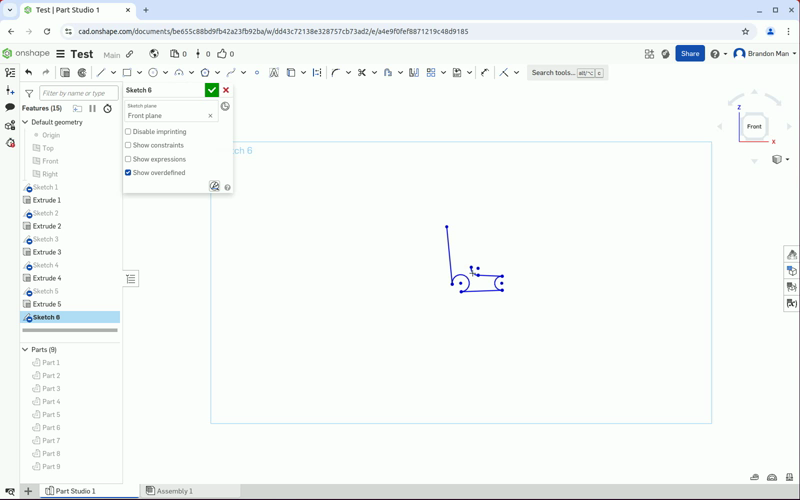
mouse_move(471, 267)
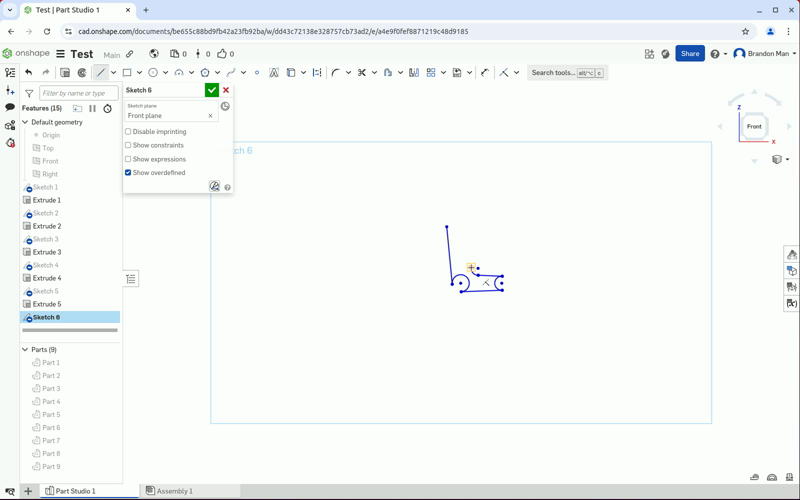
click(471, 267)
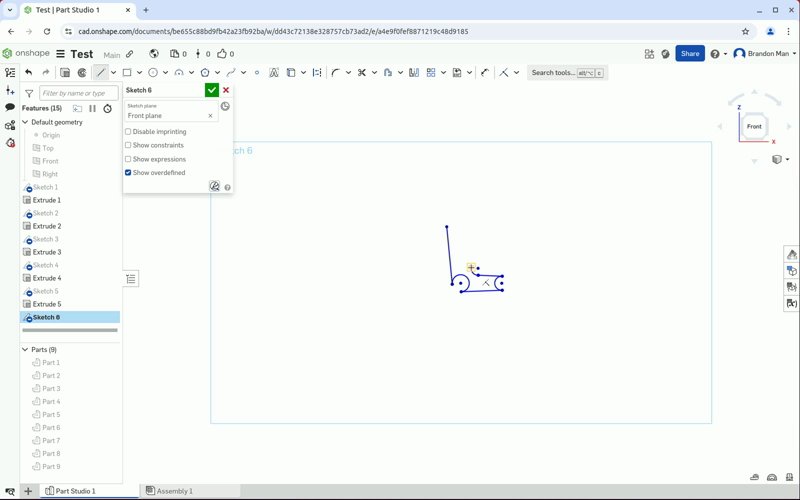
key_down(shift)
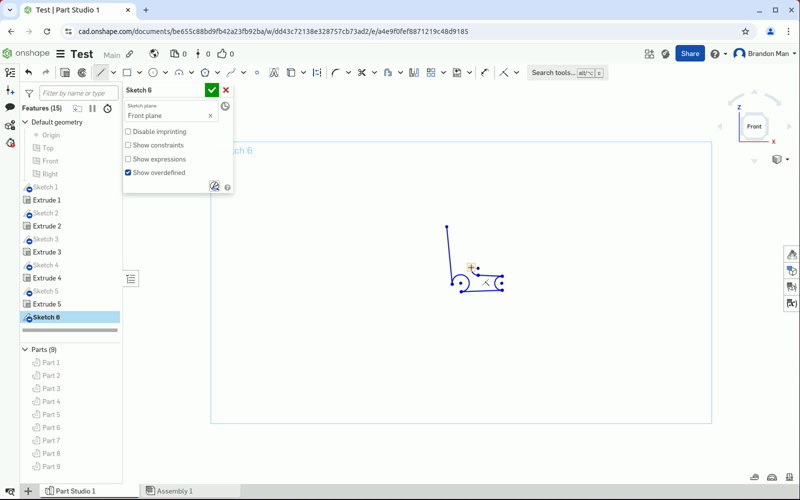
mouse_move(501, 267)
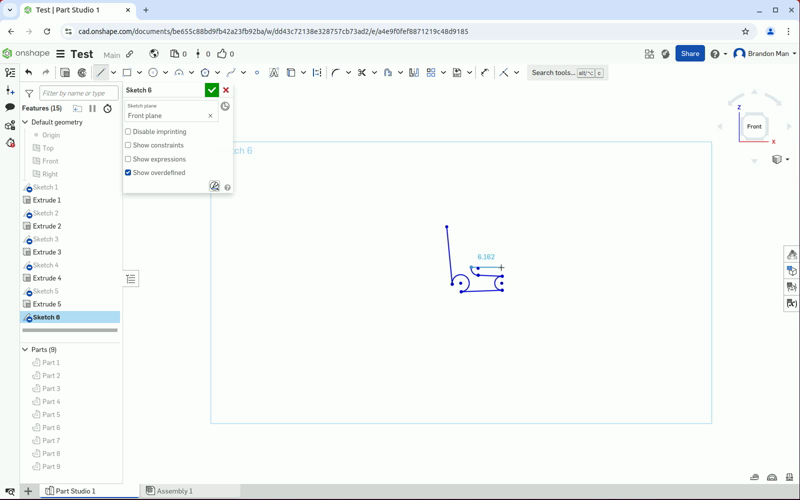
mouse_move(475, 226)
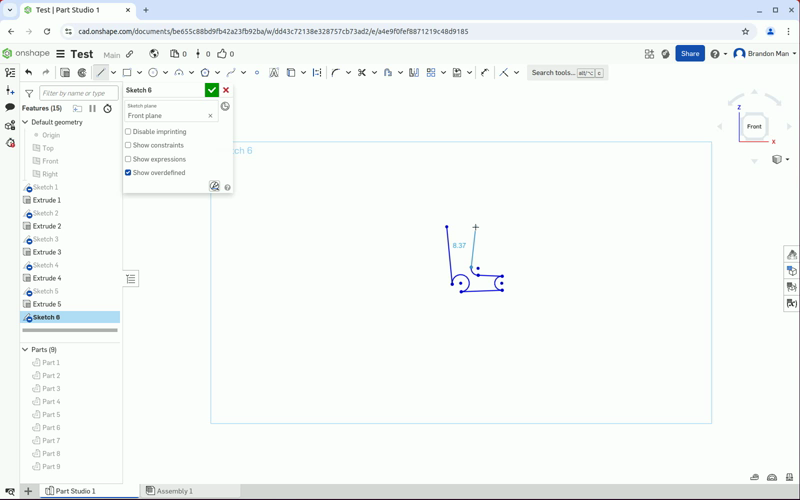
click(475, 226)
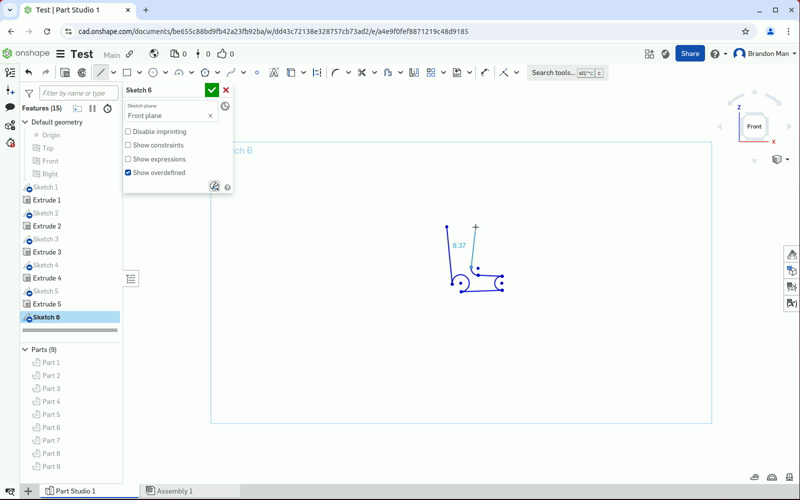
key_up(shift)
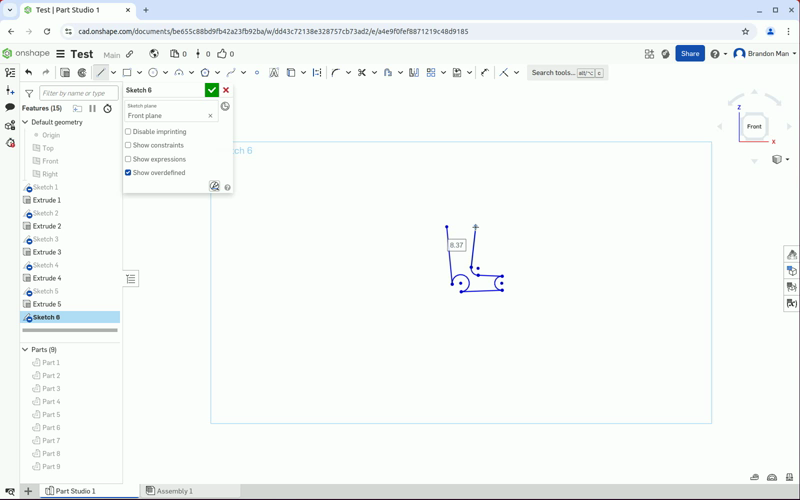
key(esc)
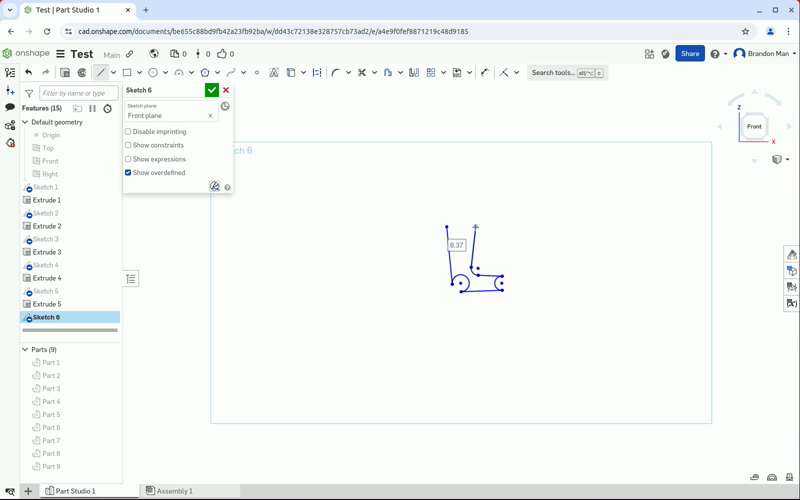
key(a)
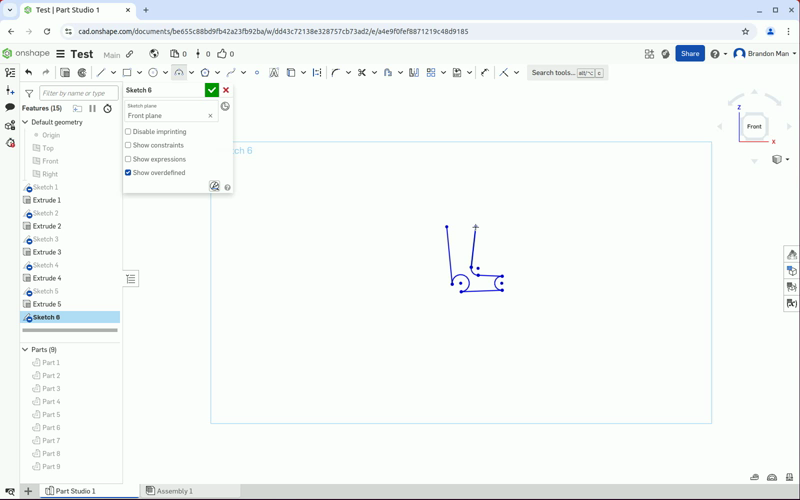
mouse_move(475, 226)
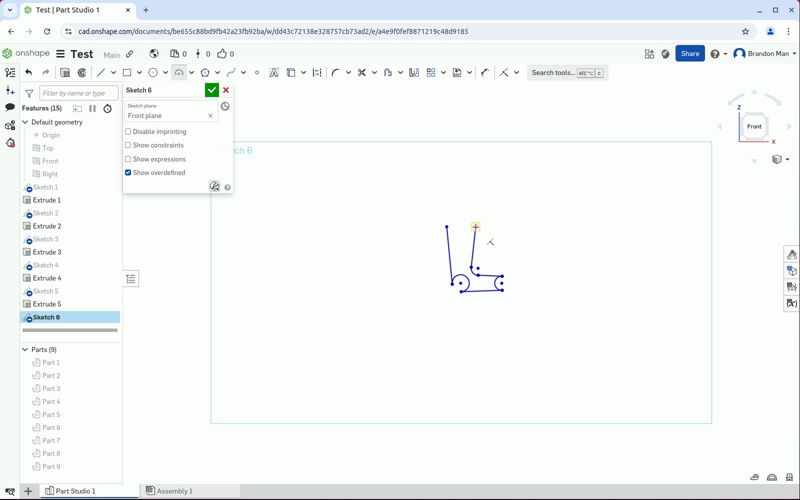
click(475, 226)
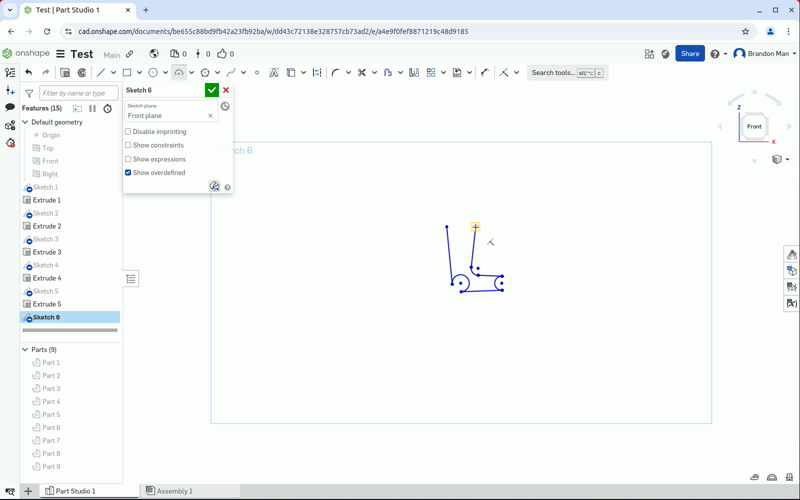
mouse_move(446, 226)
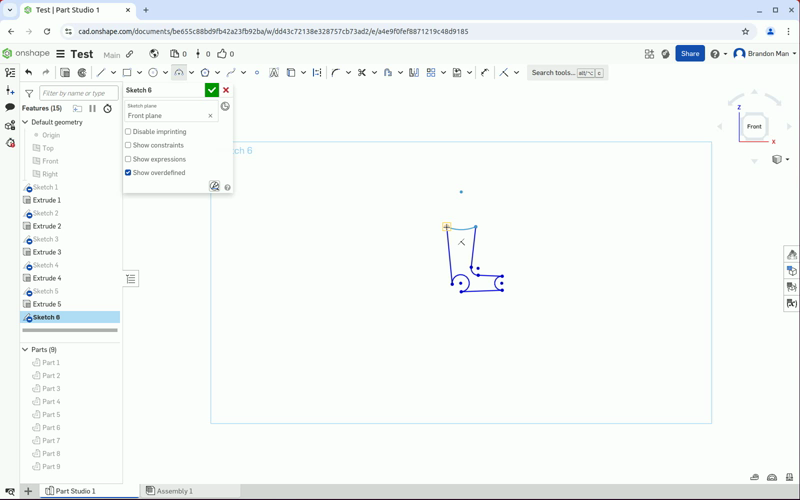
click(446, 226)
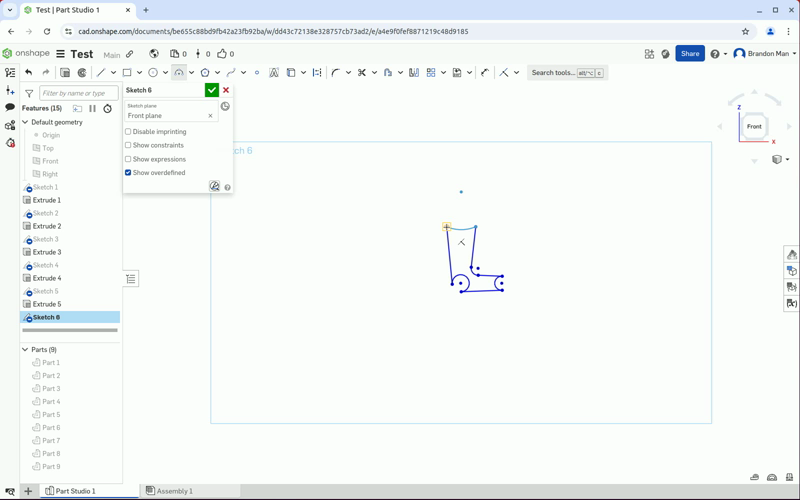
key_down(shift)
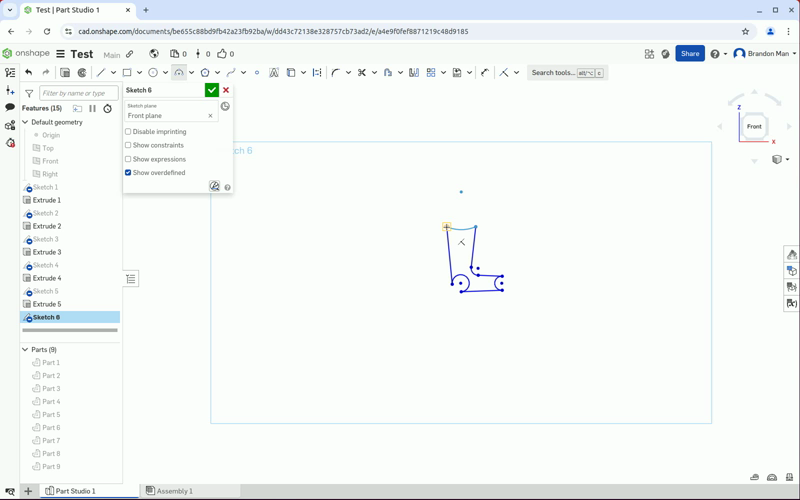
mouse_move(461, 239)
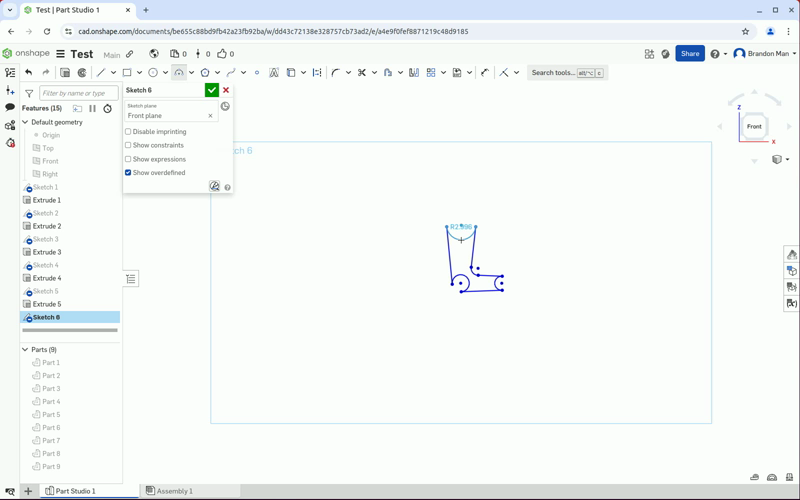
click(461, 239)
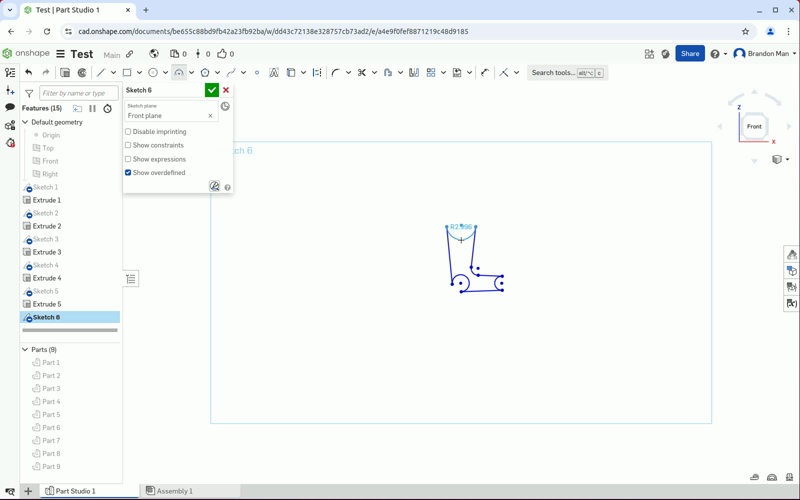
key_up(shift)
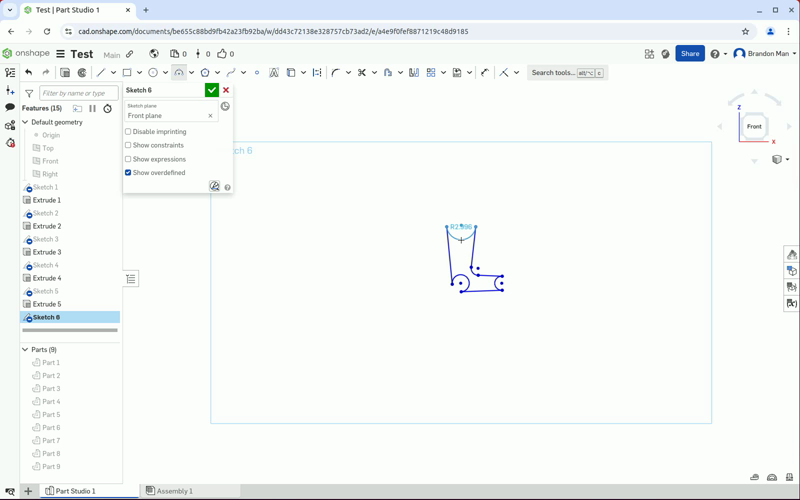
key(esc)
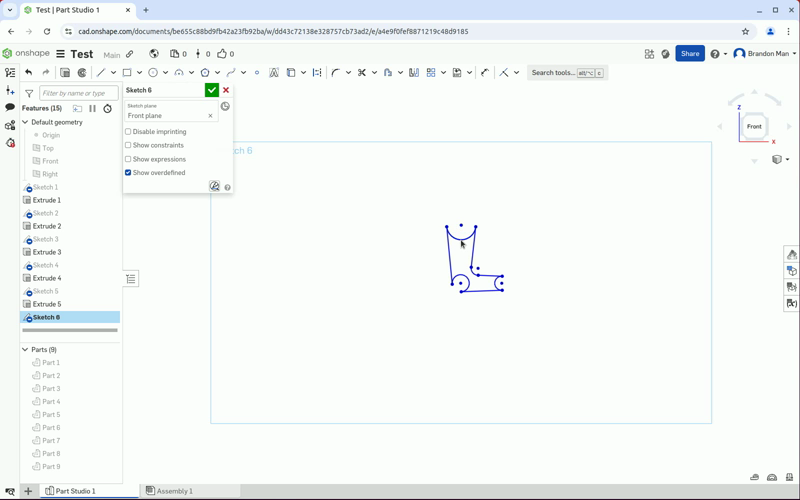
mouse_move(463, 256)
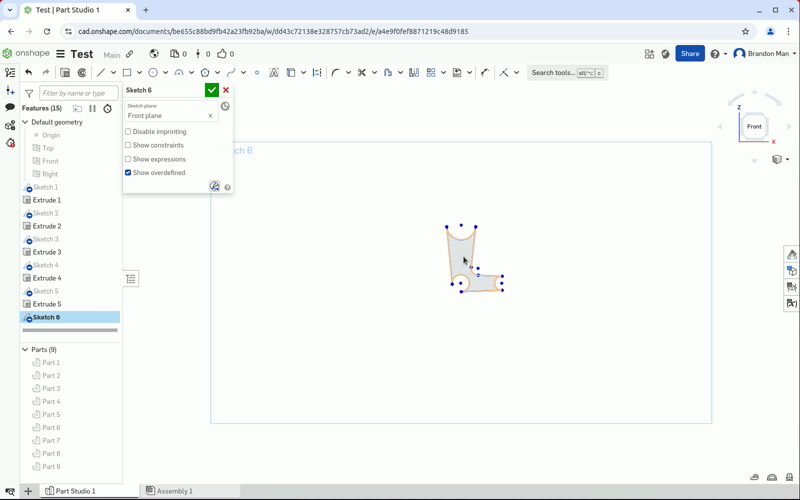
scroll(6)
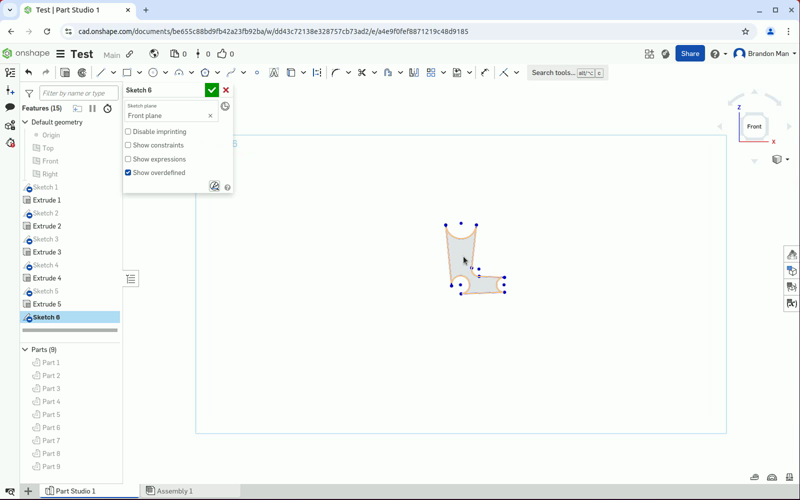
scroll(6)
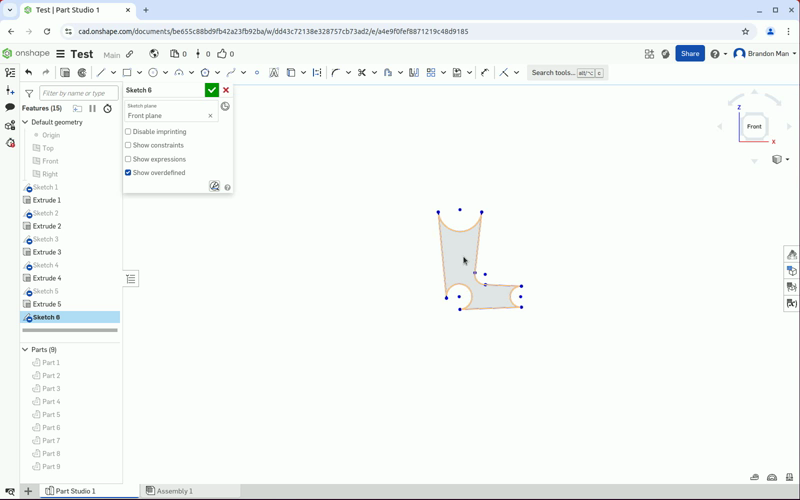
scroll(6)
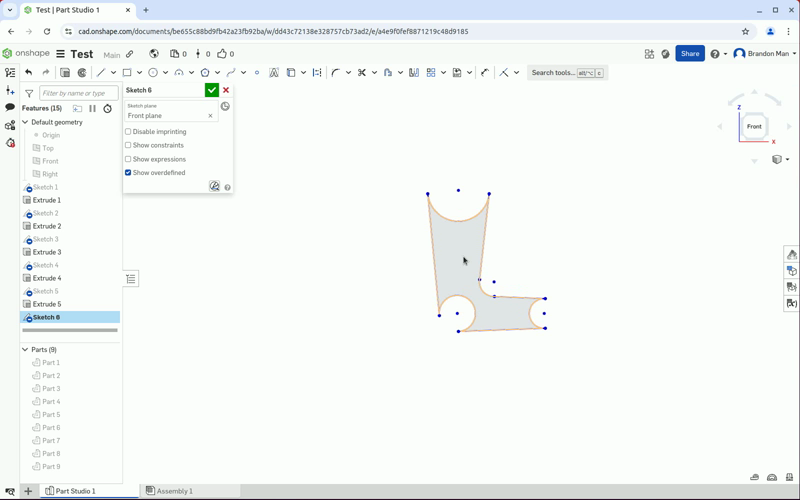
scroll(6)
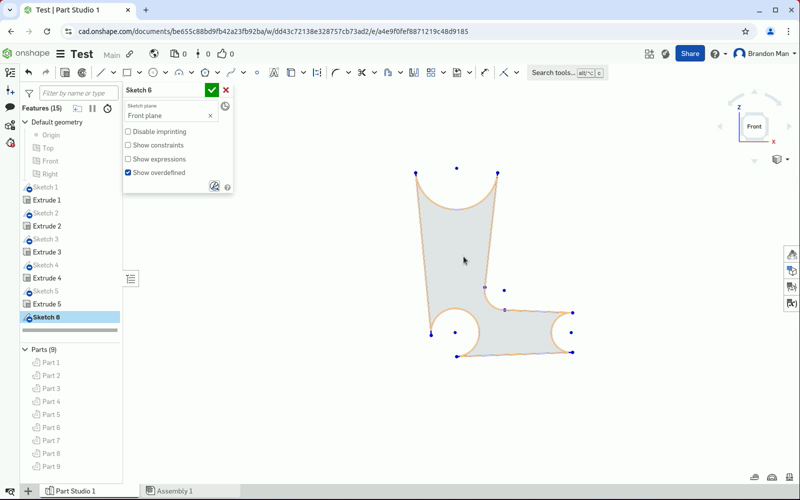
scroll(6)
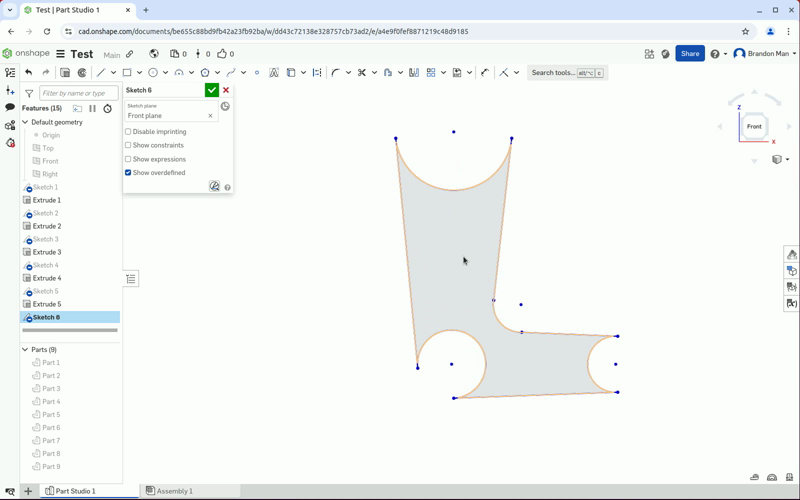
scroll(6)
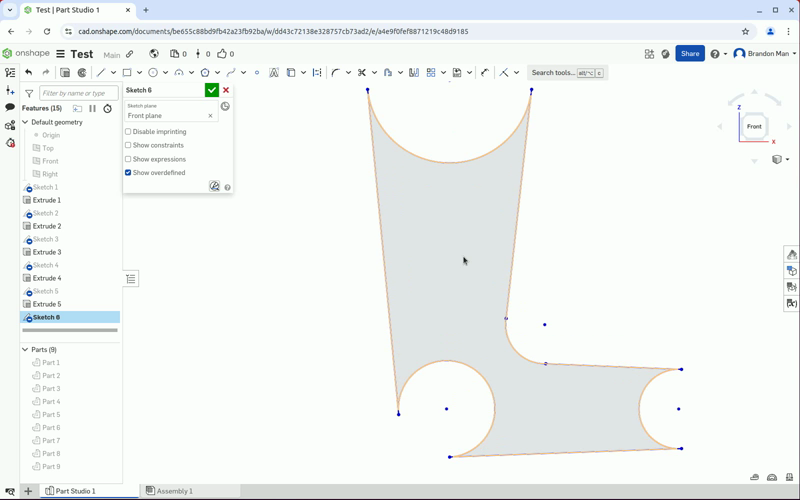
scroll(6)
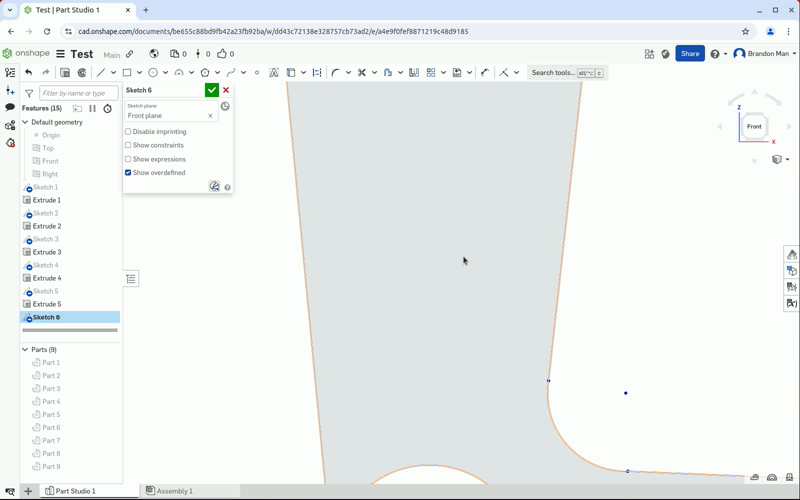
click(463, 256)
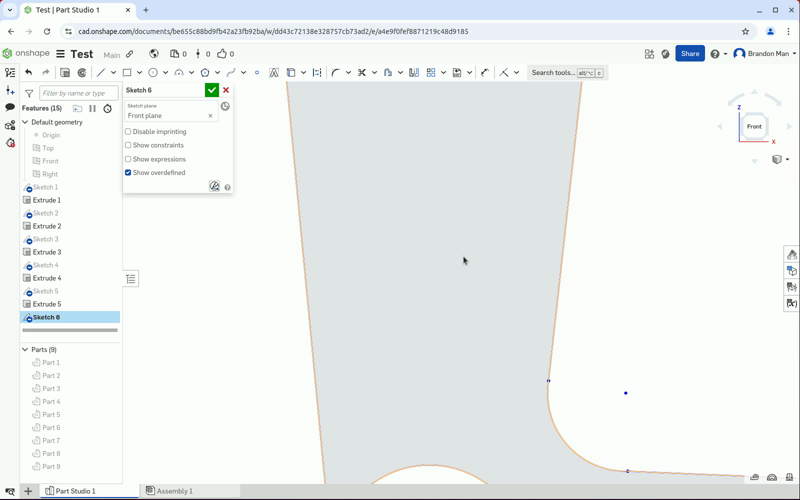
scroll(-6)
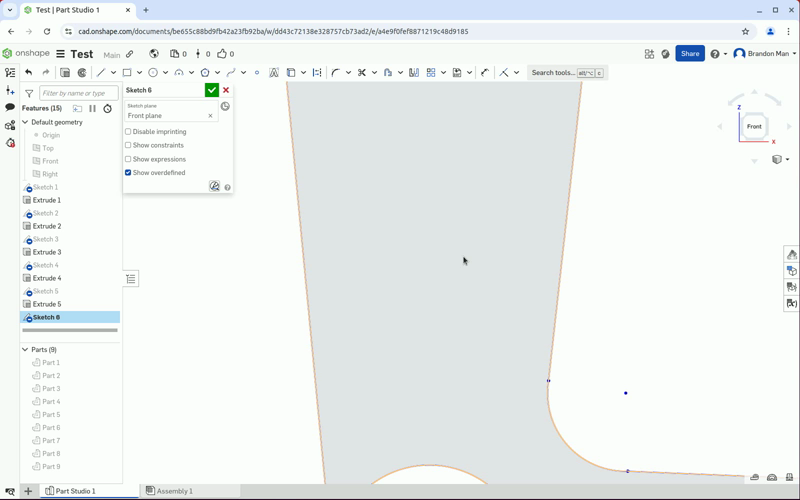
scroll(-6)
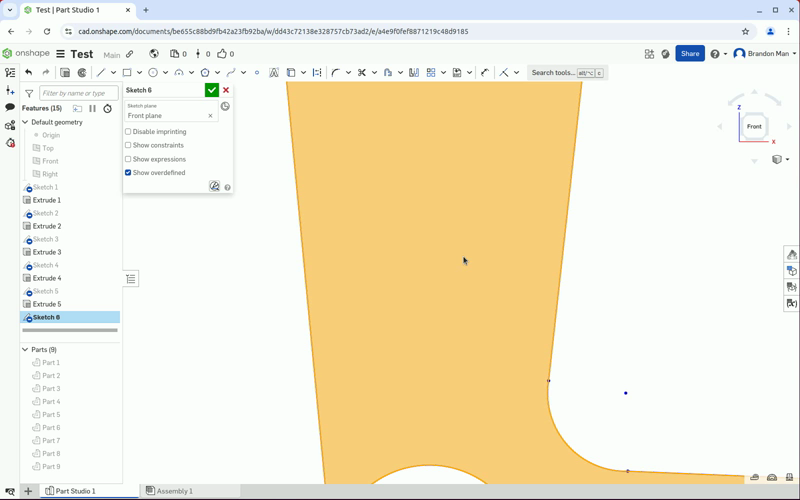
scroll(-6)
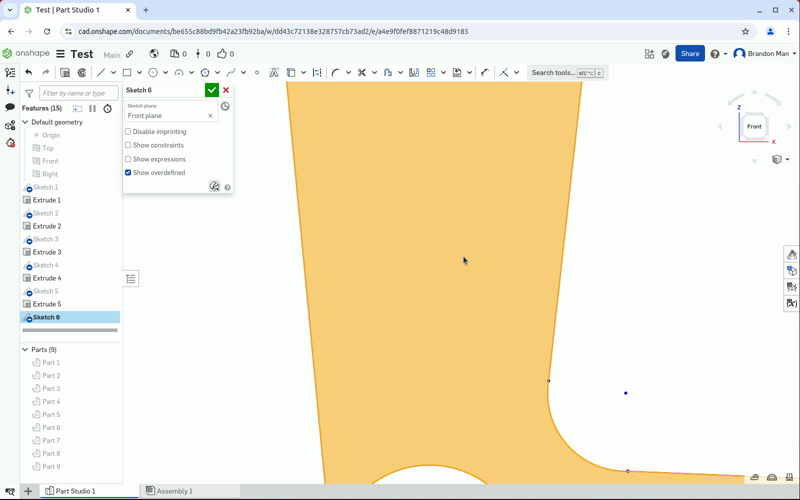
scroll(-6)
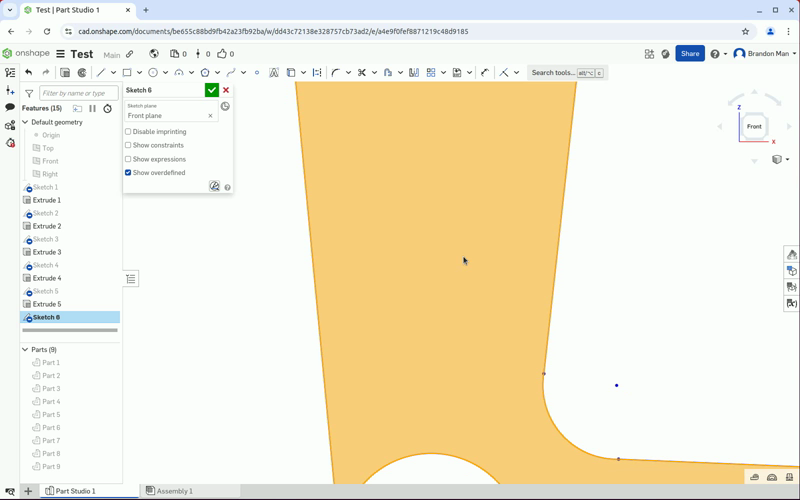
scroll(-6)
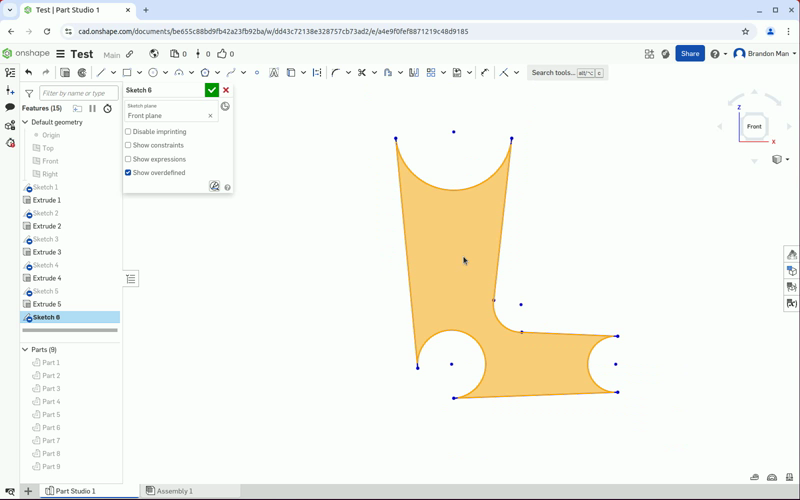
scroll(-6)
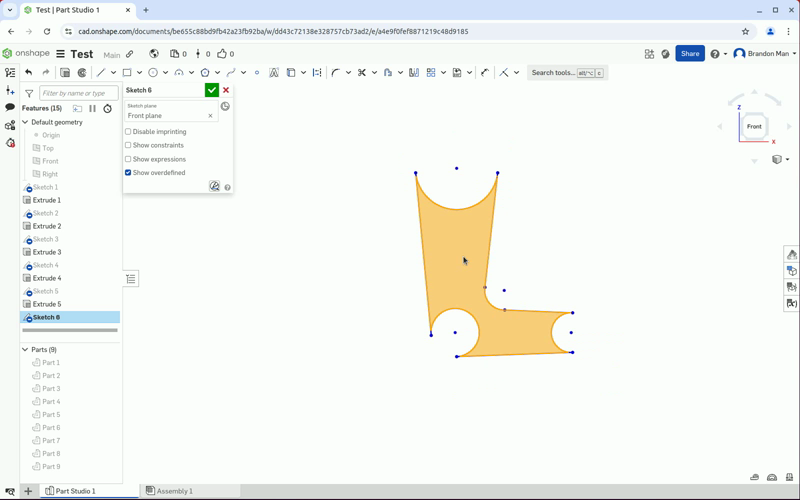
scroll(-6)
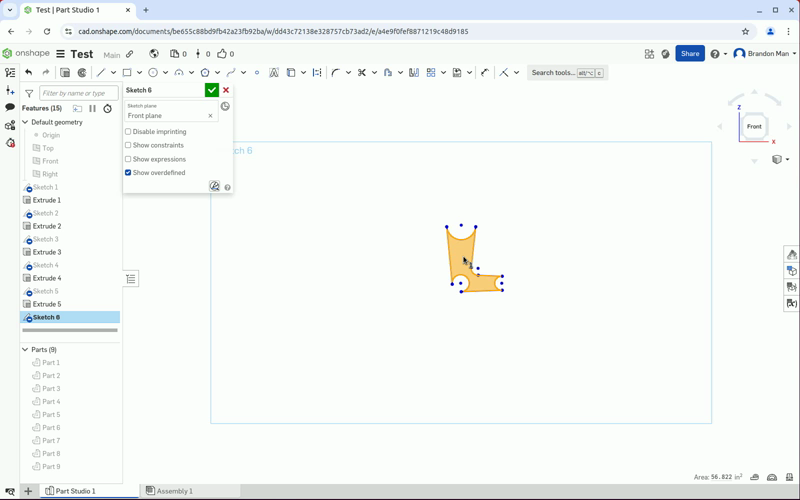
mouse_move(73, 352)
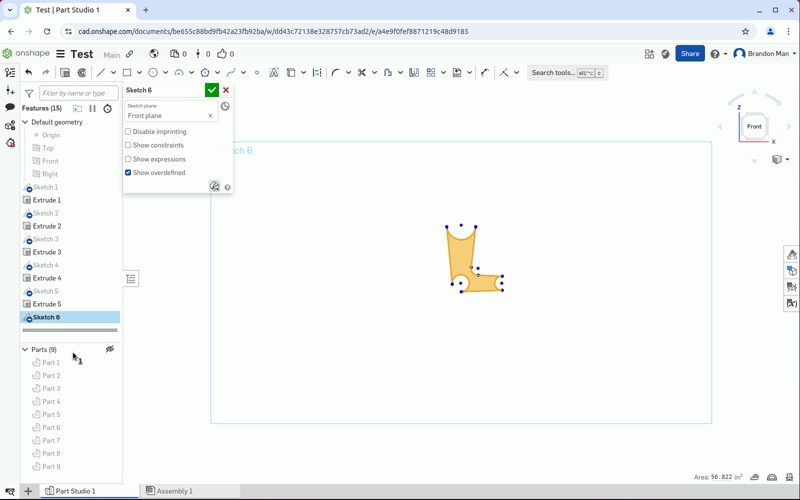
key(shift+y)
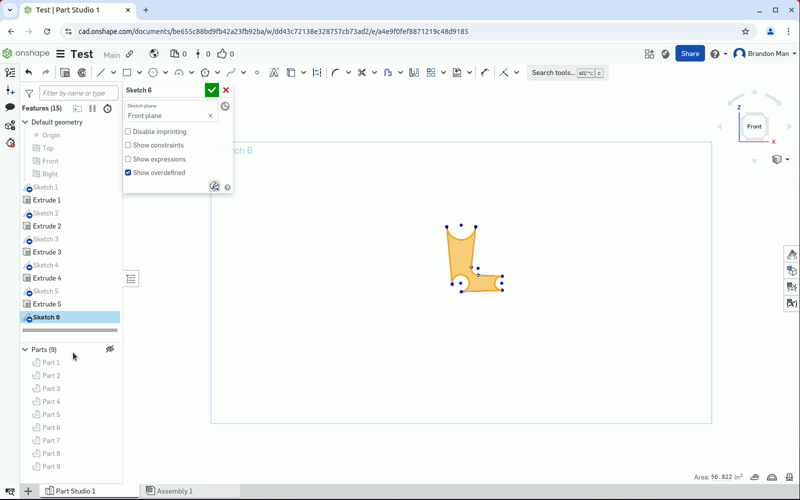
key(shift+e)
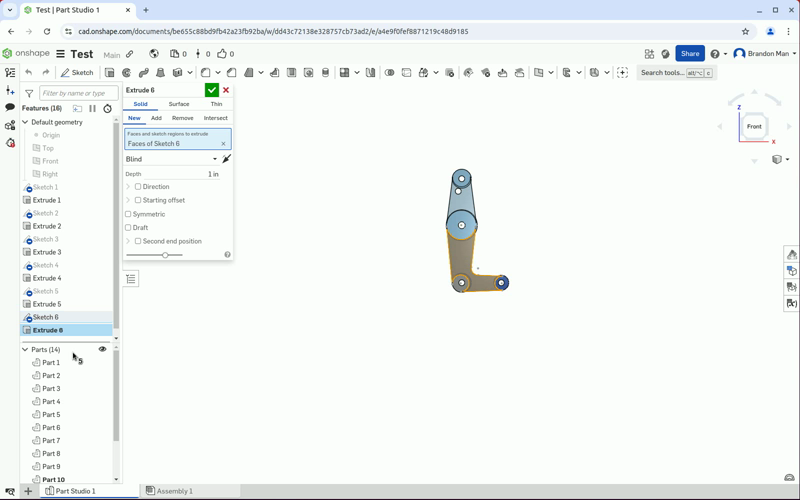
mouse_move(143, 106)
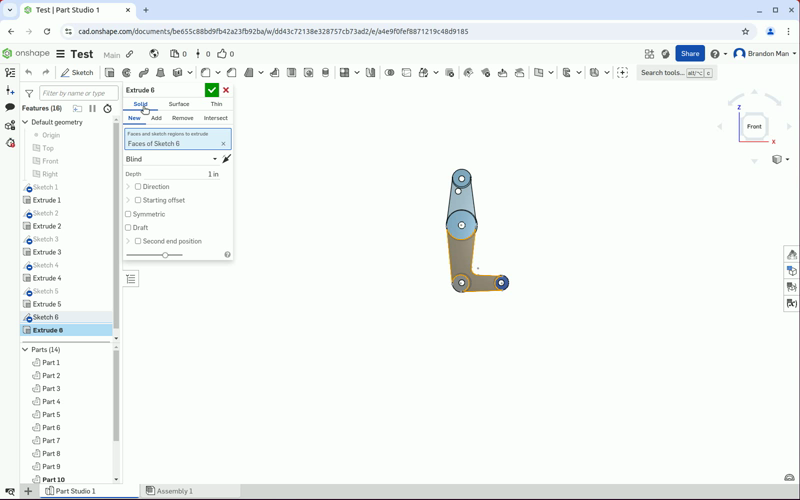
click(143, 106)
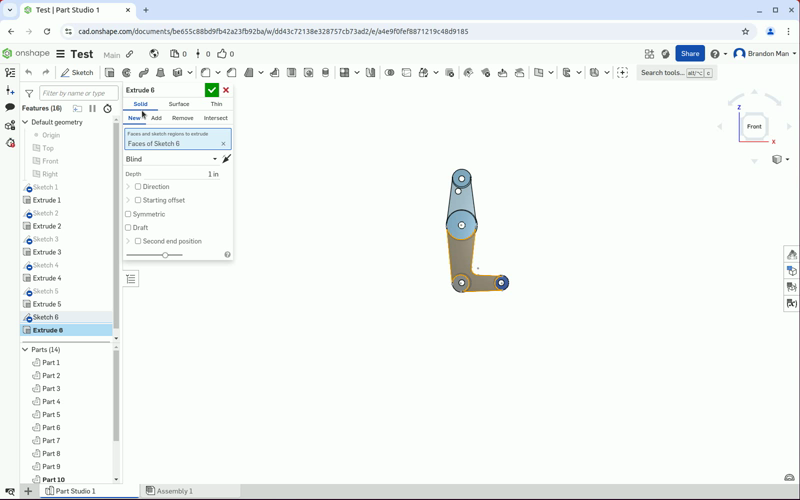
mouse_move(137, 120)
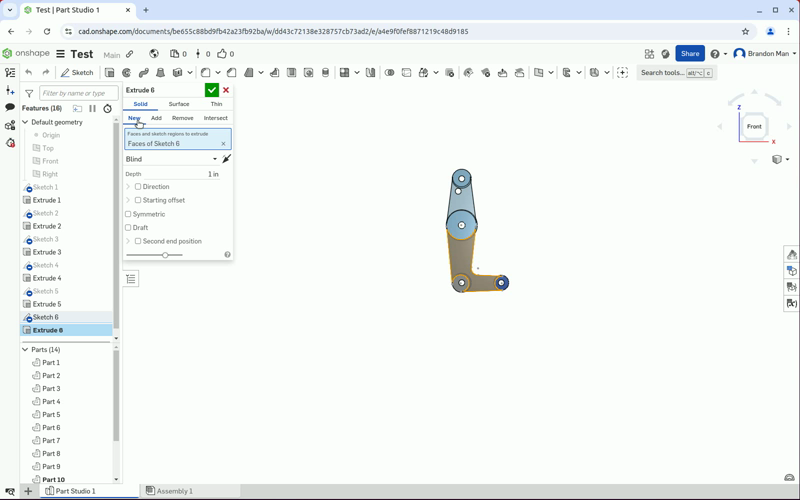
click(137, 120)
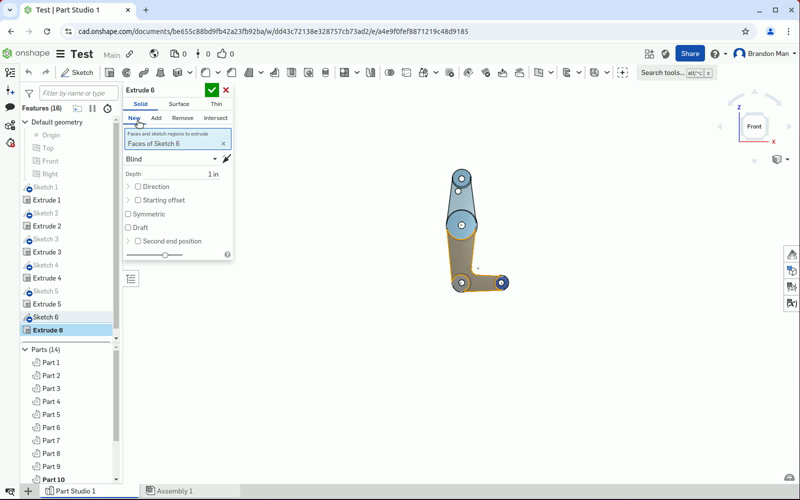
key(tab, 4)
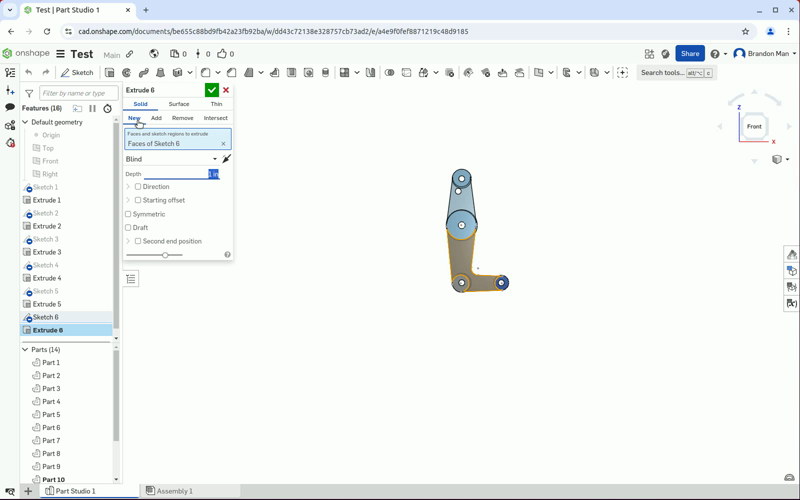
text(0.481)
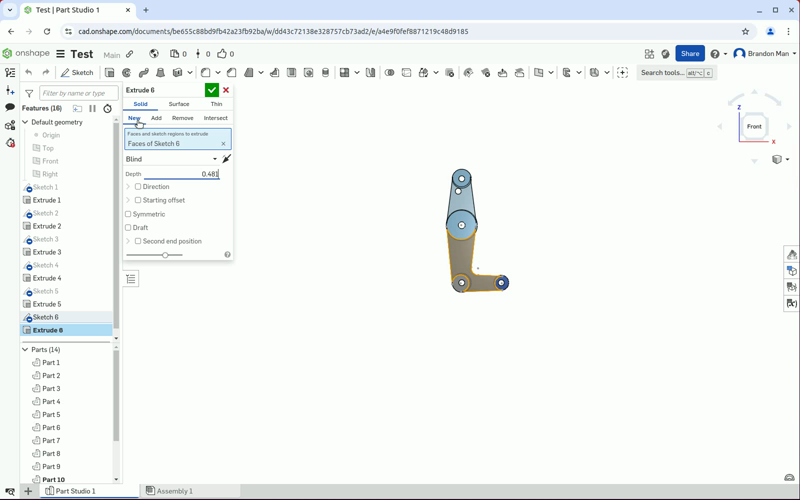
key(enter)
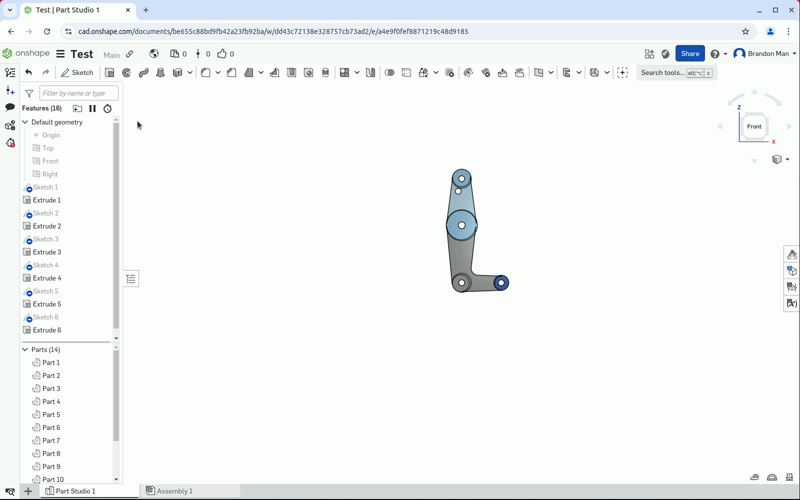
key(shift+h)
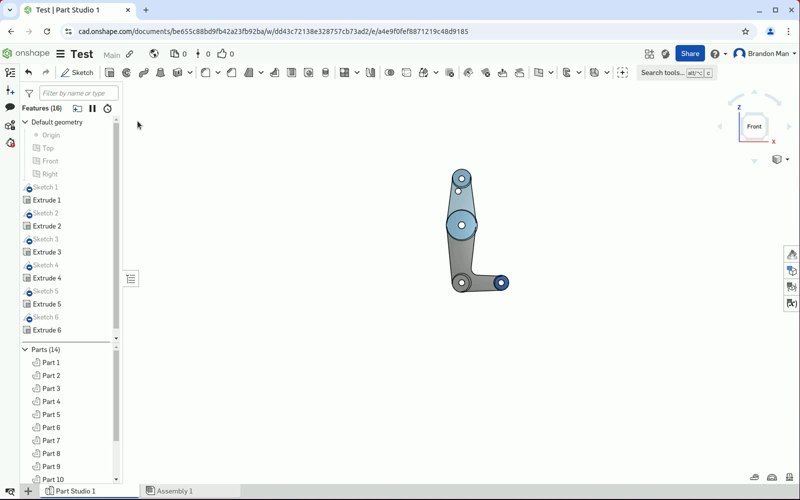
key(shift+h)
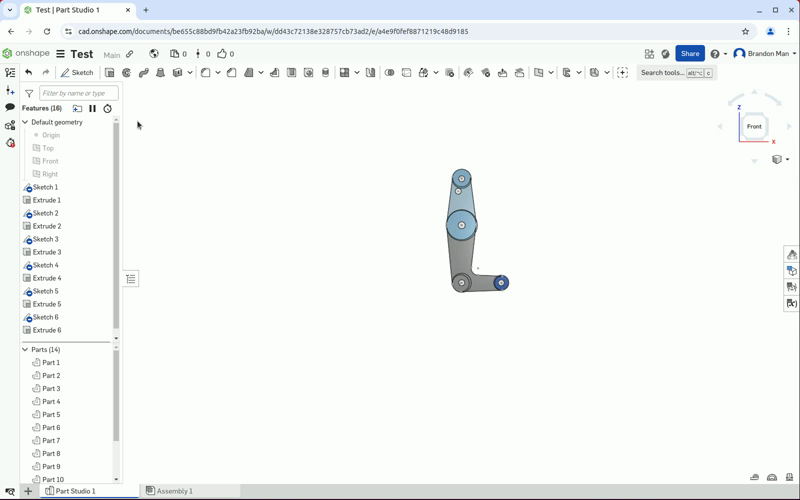
key(shift+7)
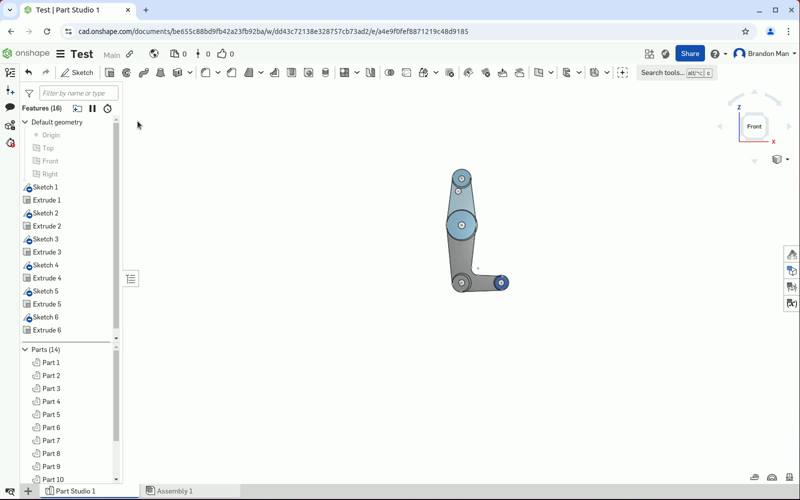
key(left, 2)
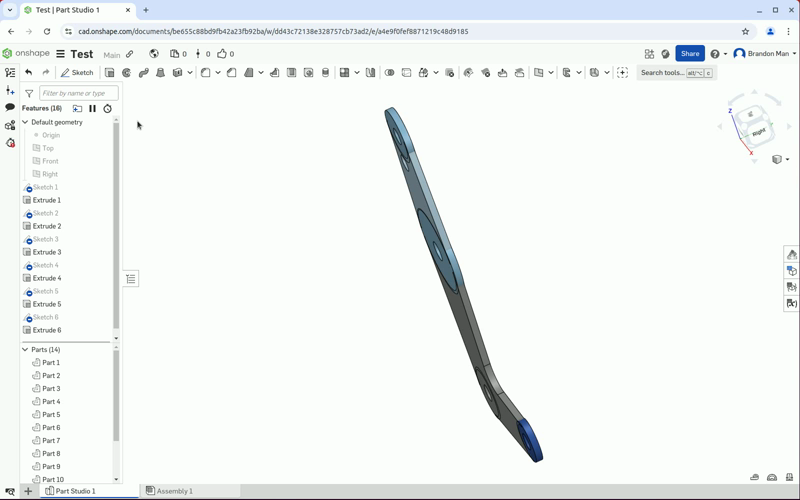
key(down, 2)
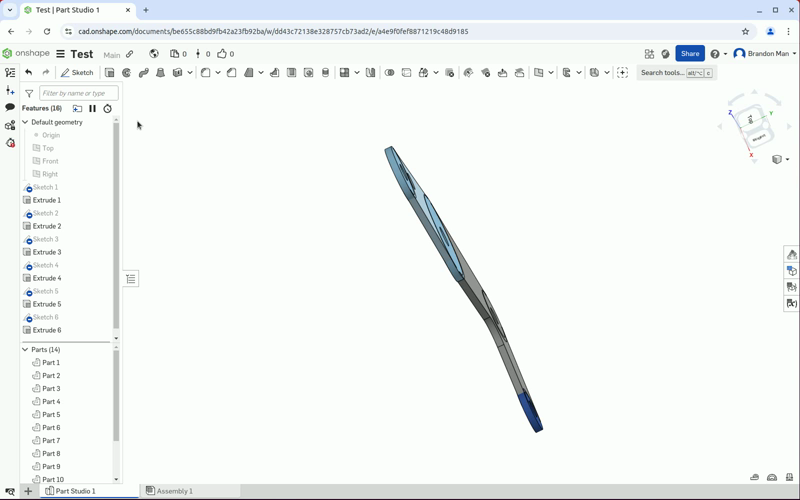
key(up, 2)
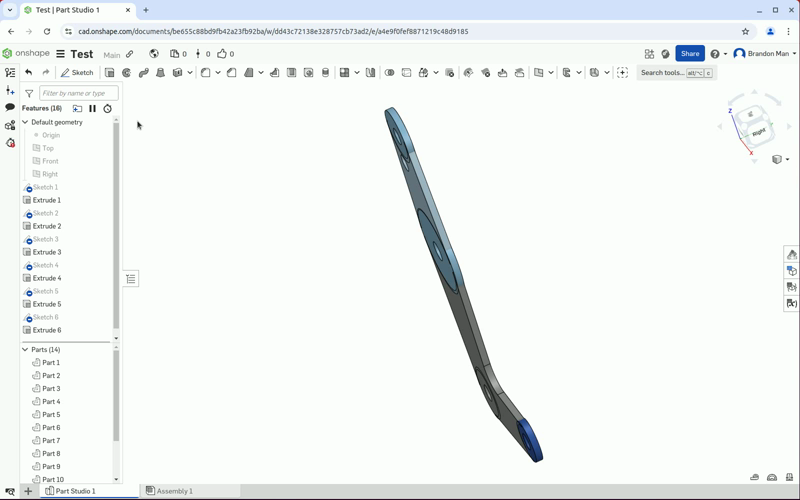
key(right, 2)
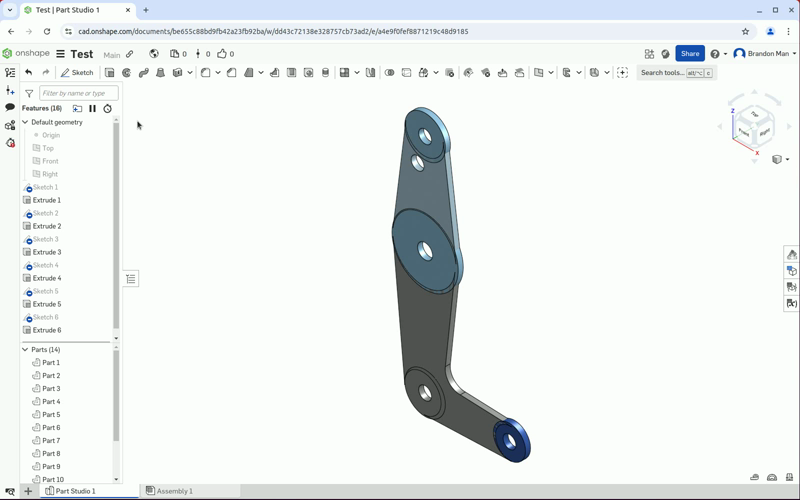
mouse_move(69, 189)
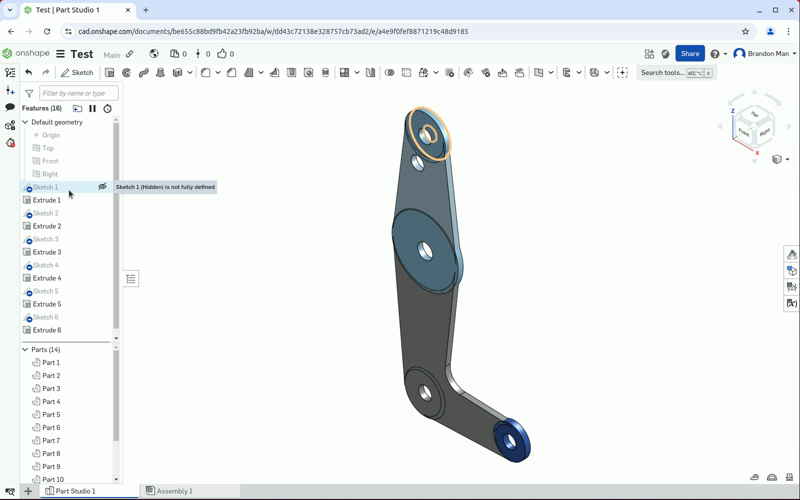
click(69, 189)